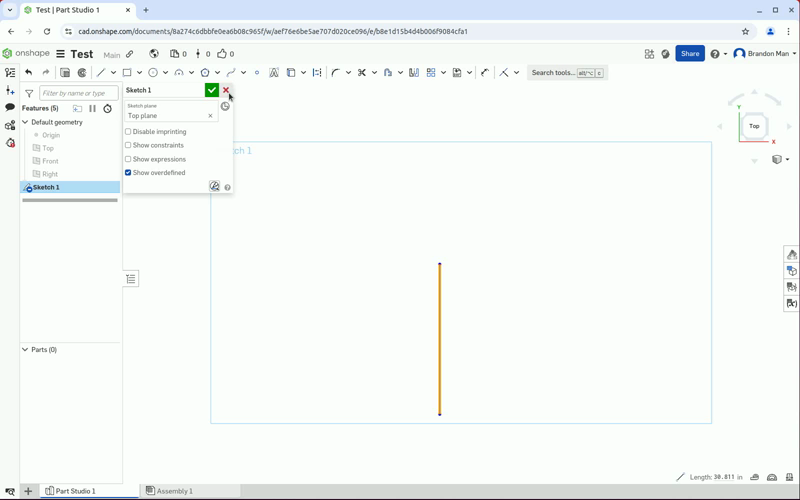
key(shift+h)
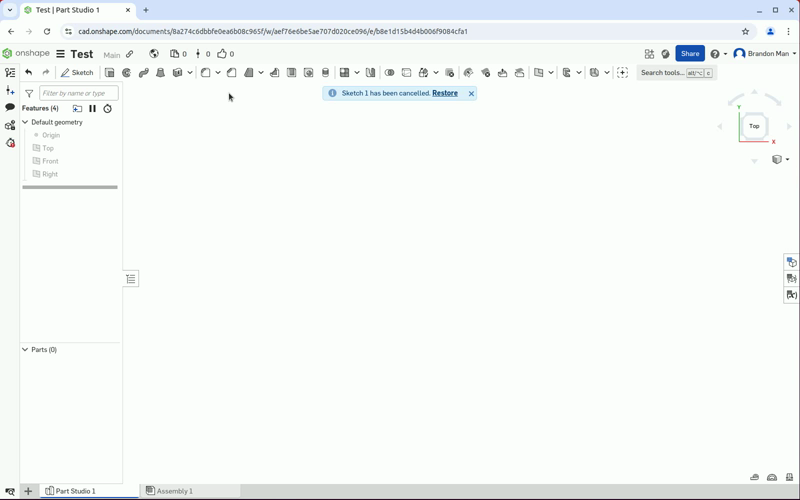
mouse_move(73, 352)
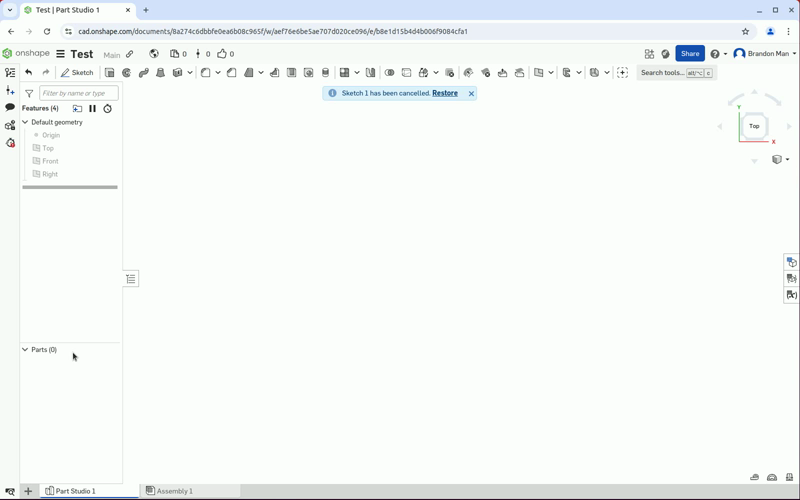
key(y)
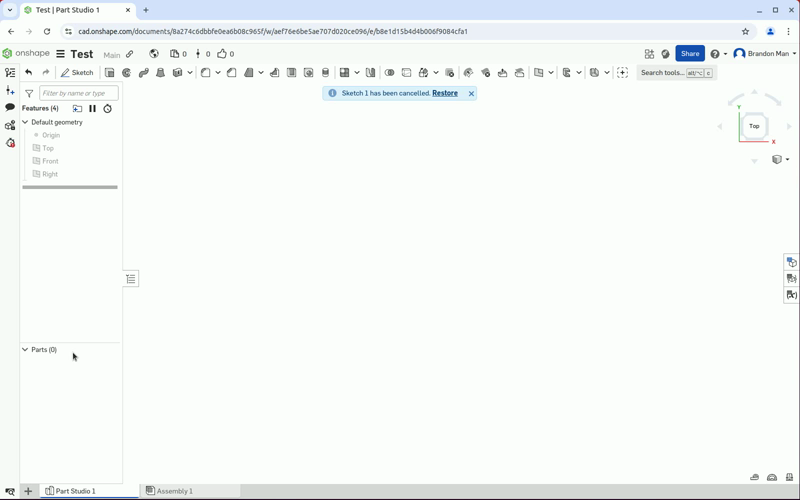
key(shift+p)
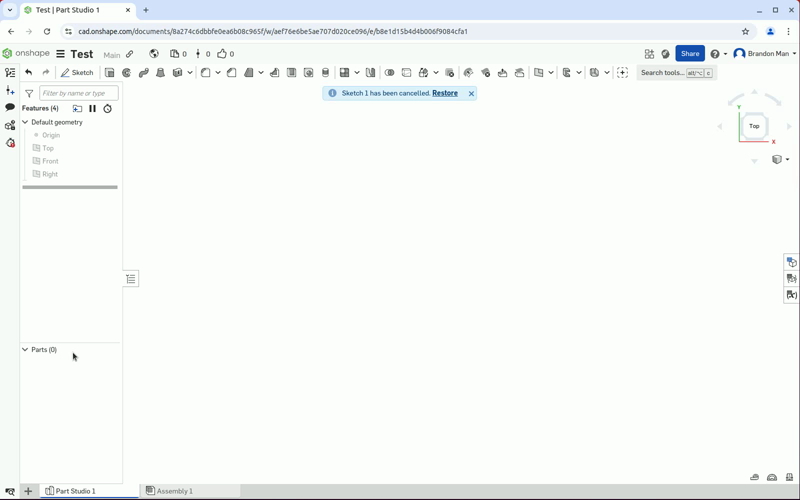
key(space)
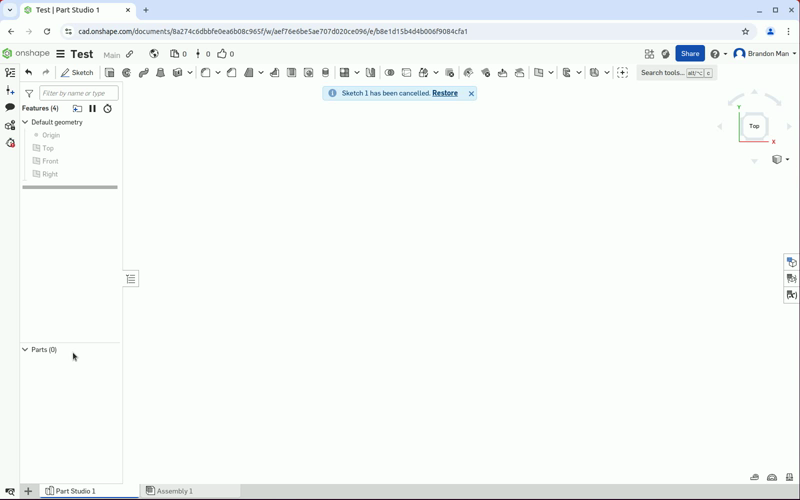
key_down(shift)
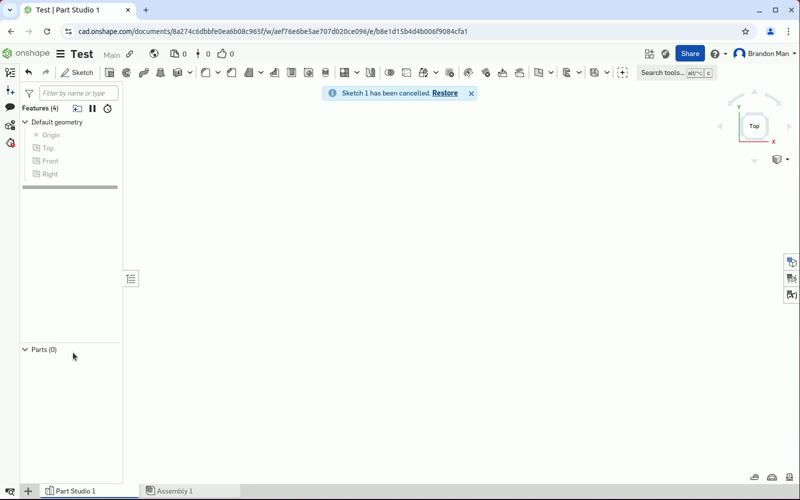
key(up)
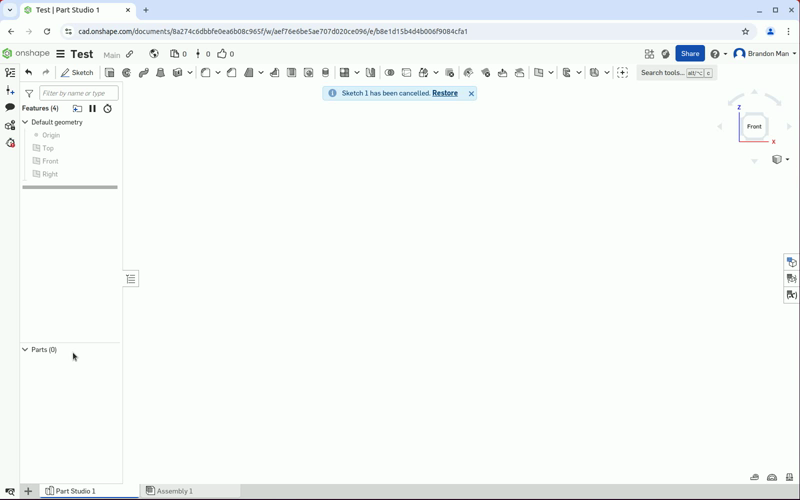
key_up(shift)
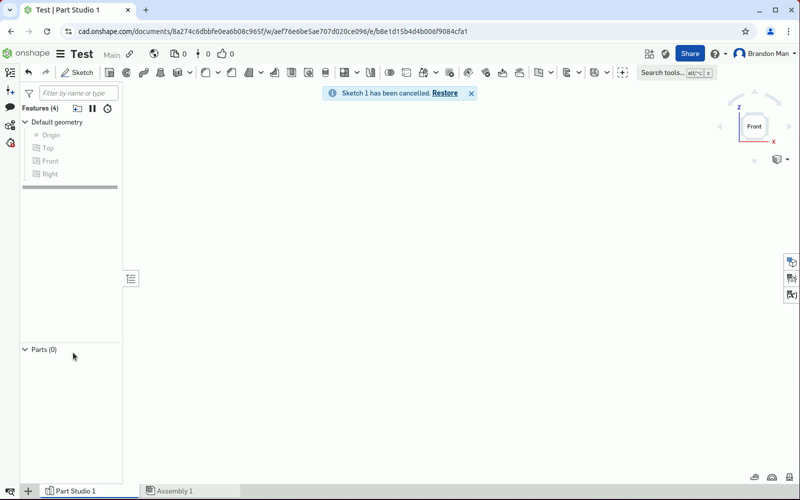
key(space)
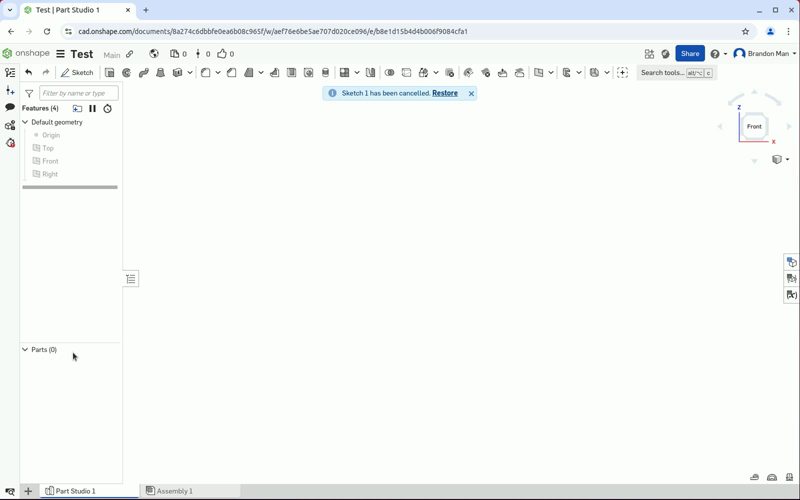
key_down(shift)
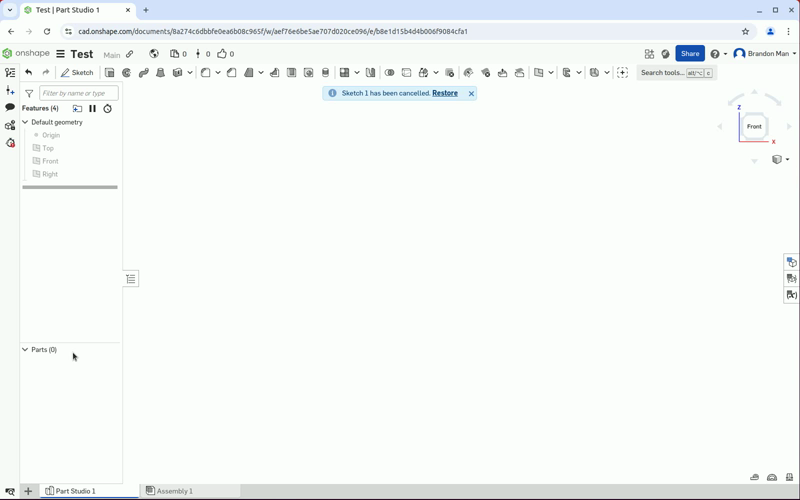
key(left)
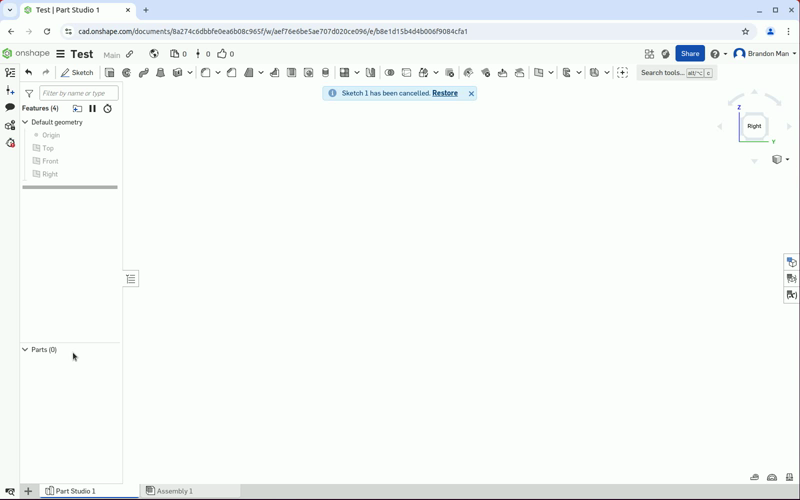
key_up(shift)
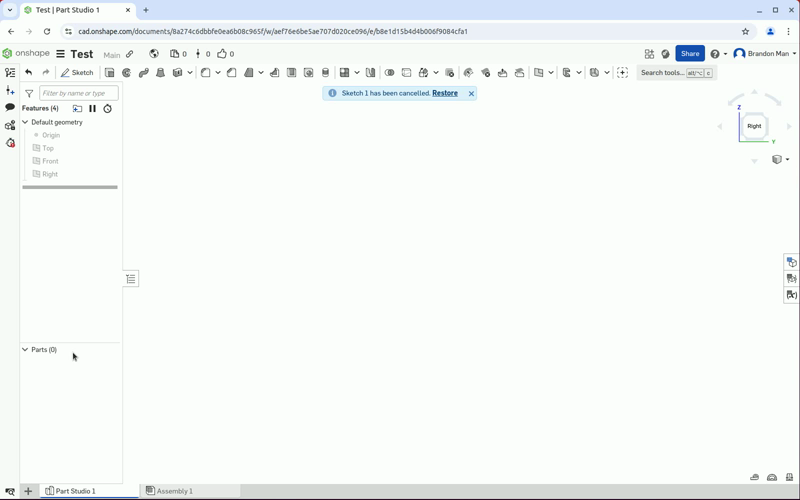
mouse_move(73, 352)
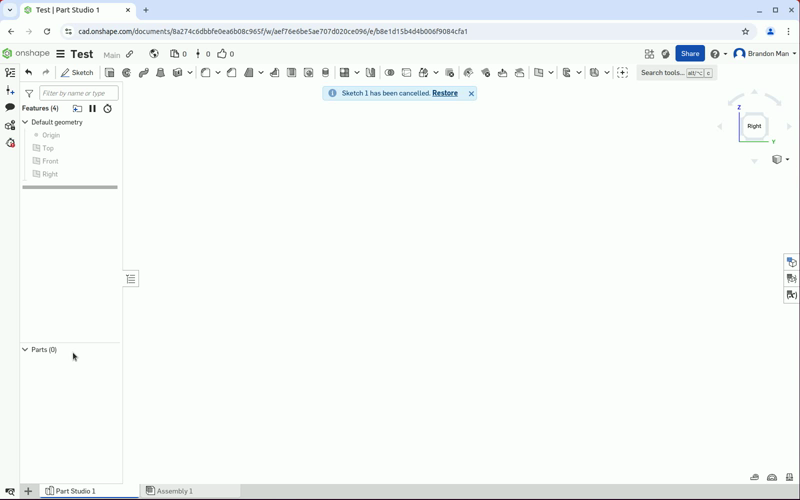
key(shift+y)
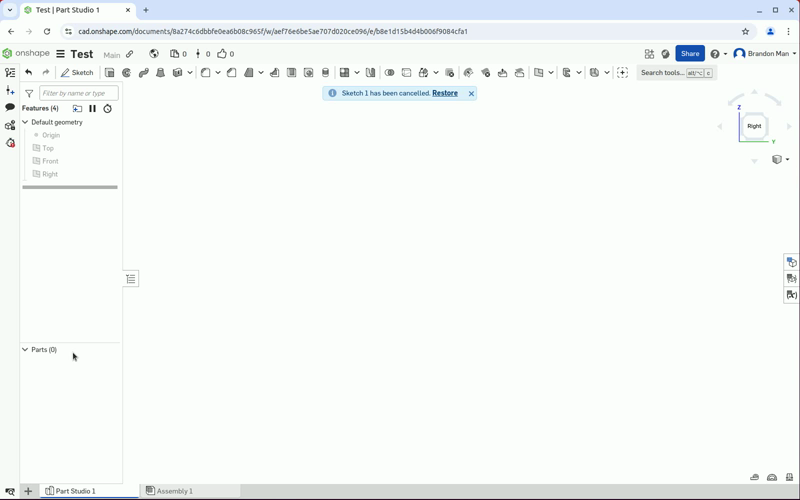
key(shift+s)
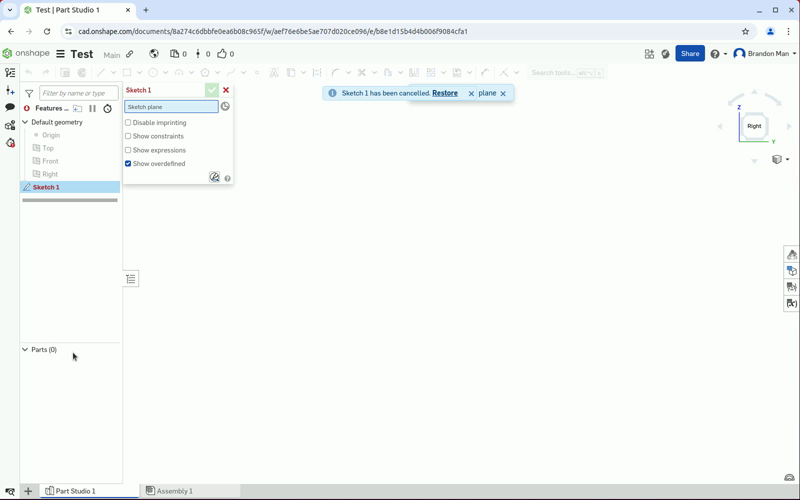
mouse_move(73, 176)
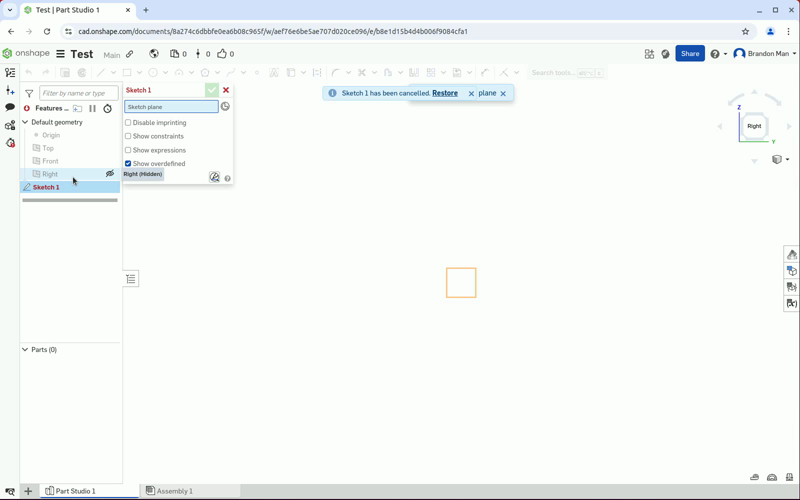
click(73, 176)
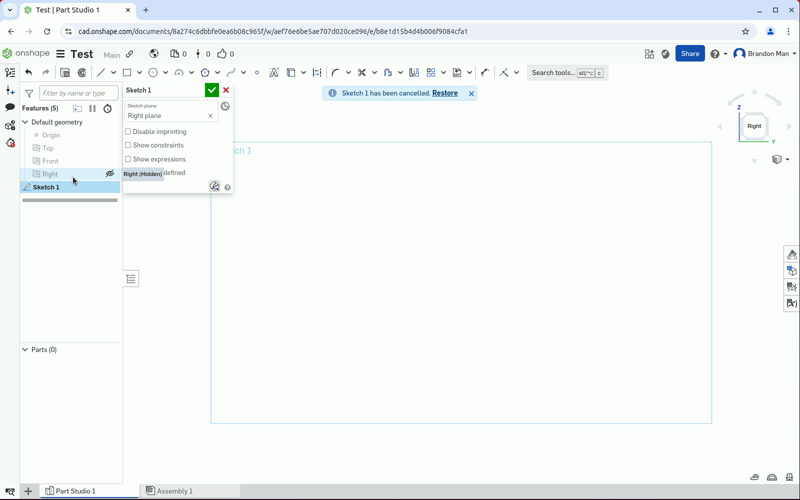
mouse_move(73, 352)
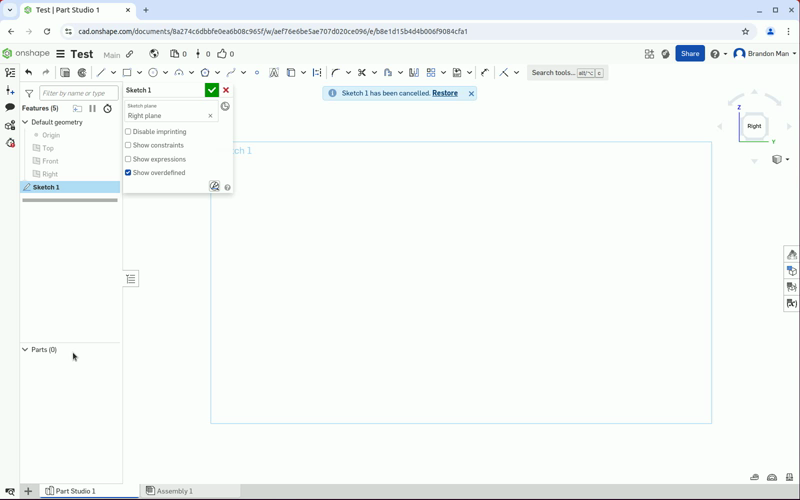
key(y)
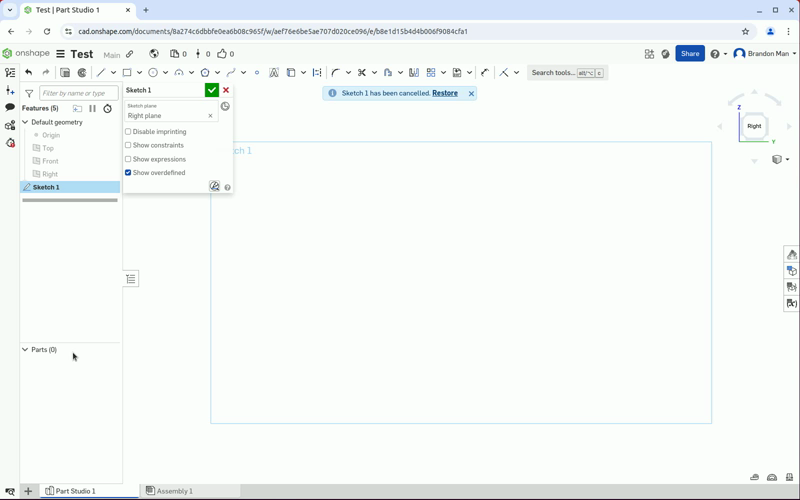
key(l)
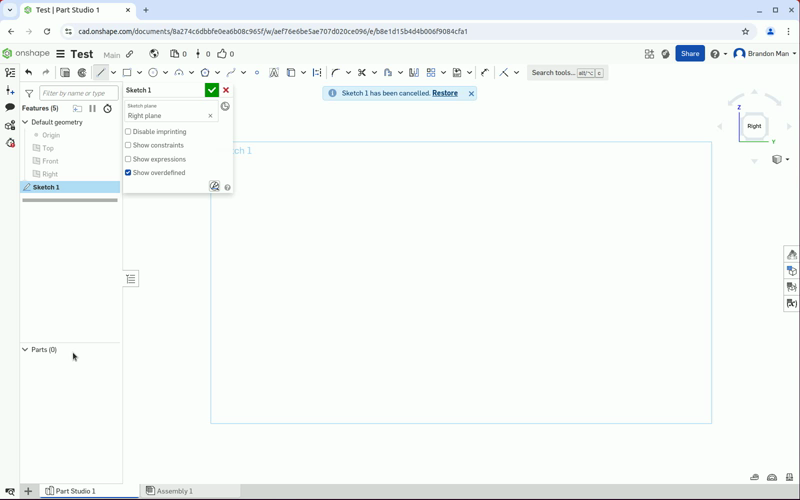
key_down(shift)
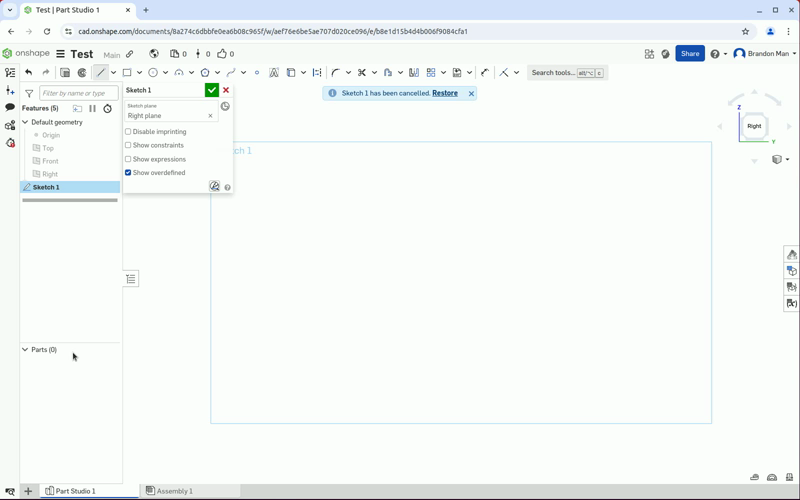
mouse_move(460, 395)
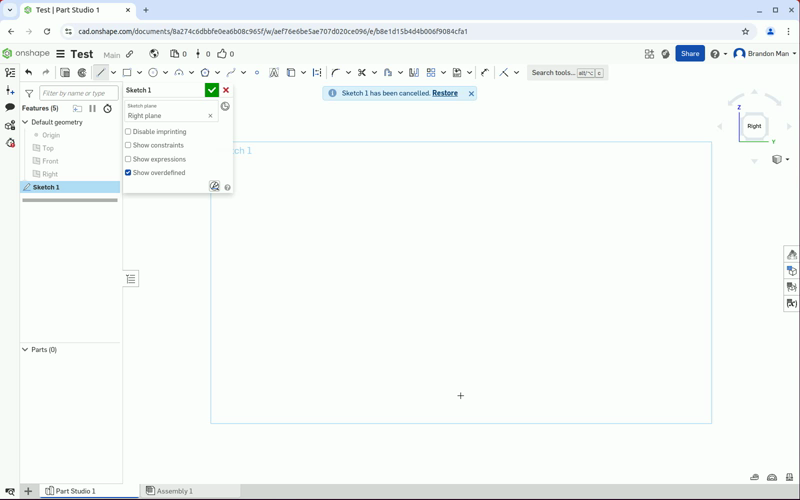
click(460, 395)
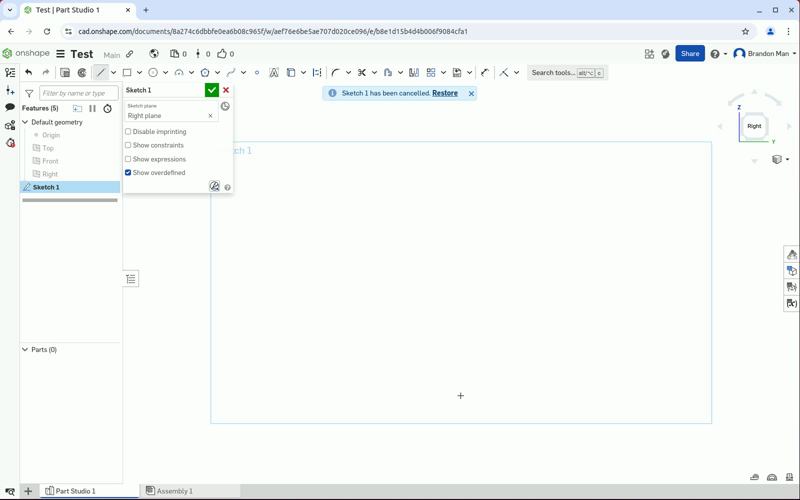
key_up(shift)
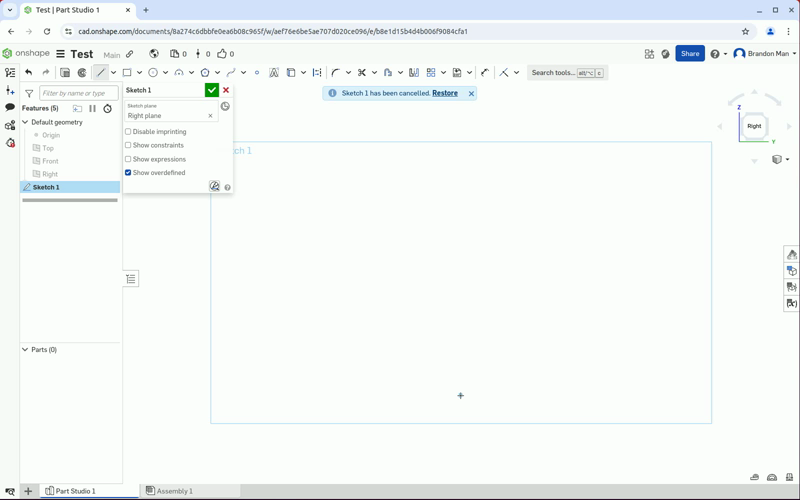
key_down(shift)
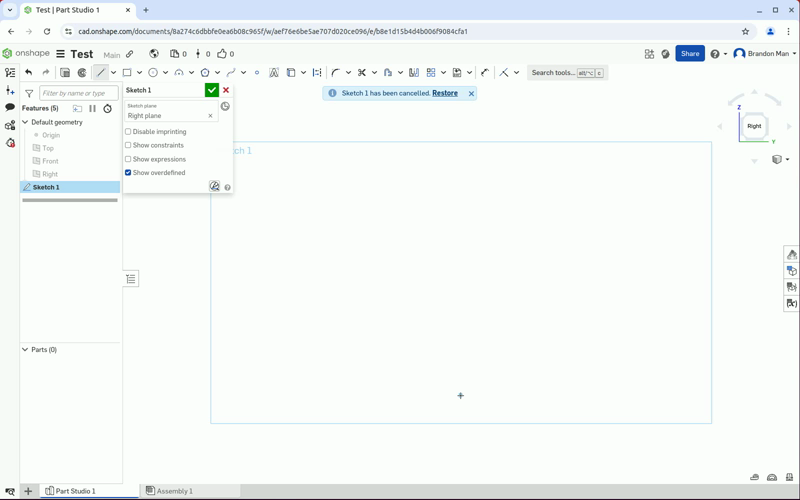
mouse_move(573, 395)
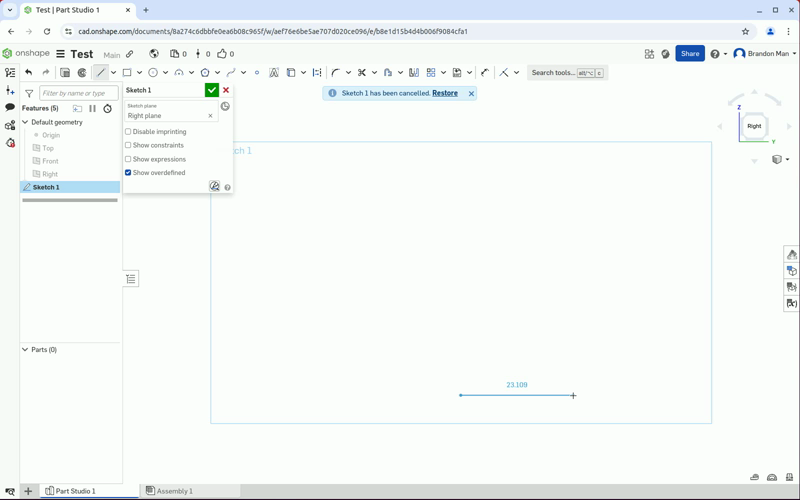
click(573, 395)
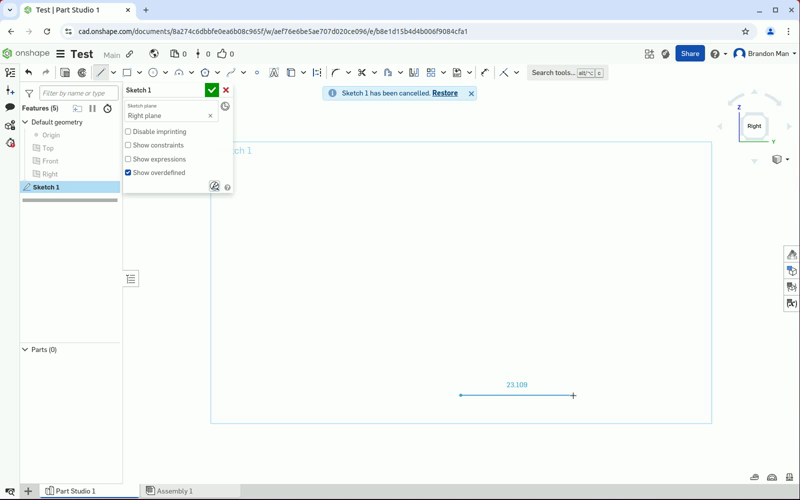
key_up(shift)
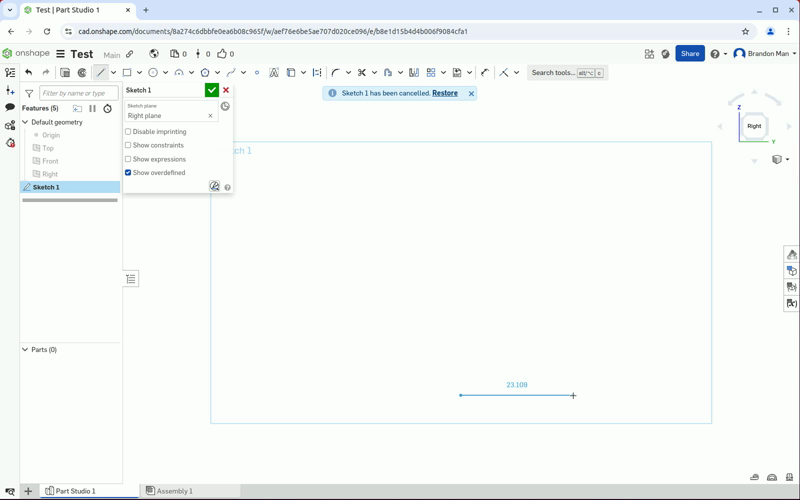
key_down(shift)
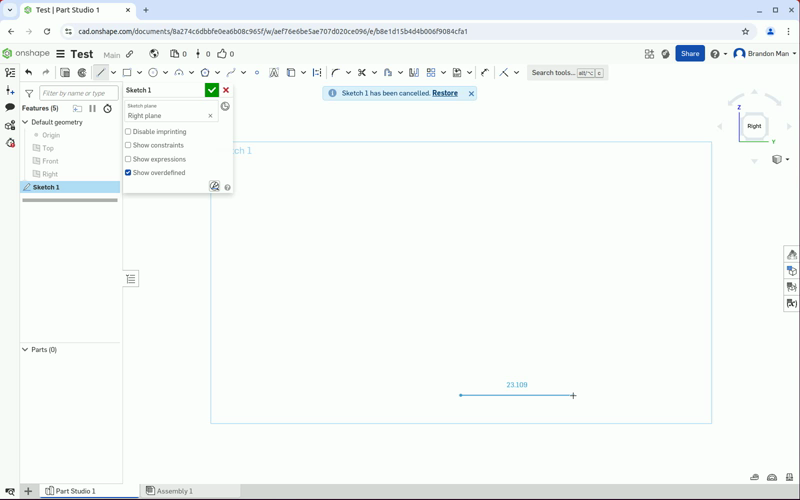
mouse_move(573, 282)
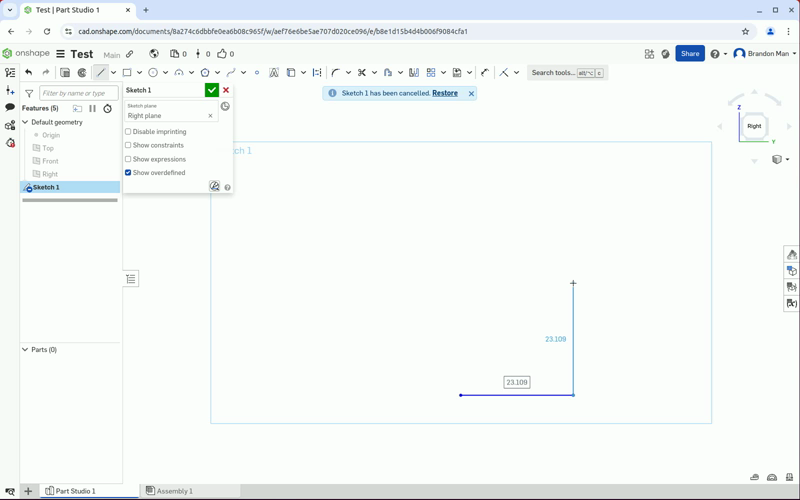
click(573, 282)
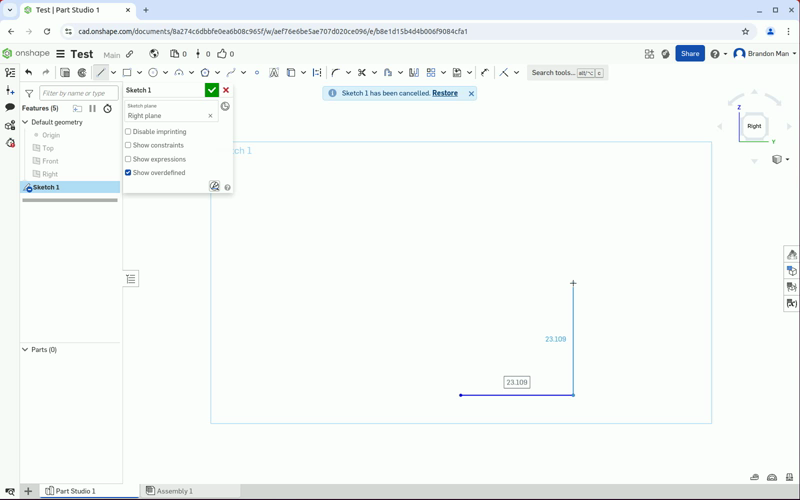
key_up(shift)
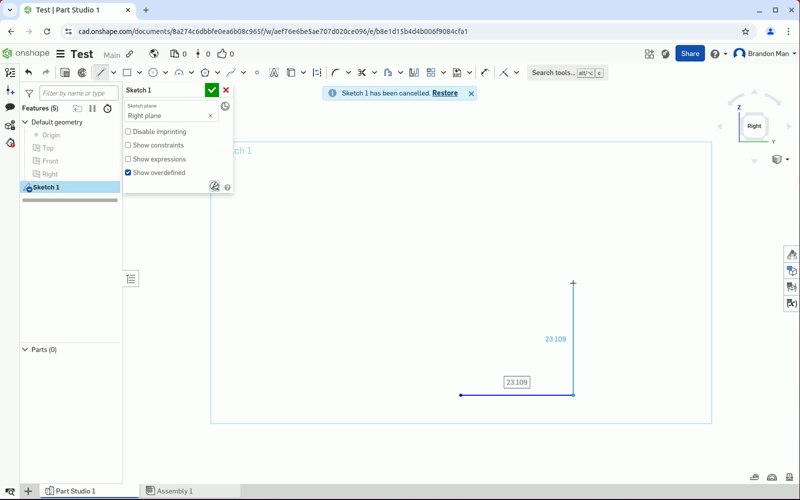
key_down(shift)
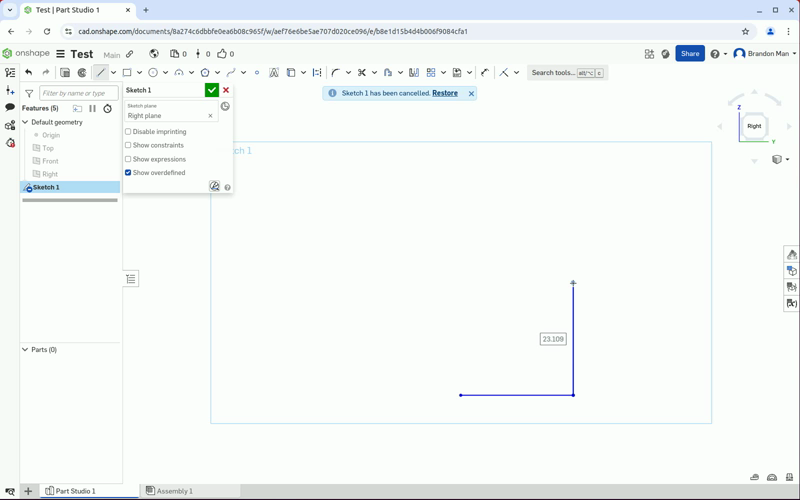
mouse_move(460, 282)
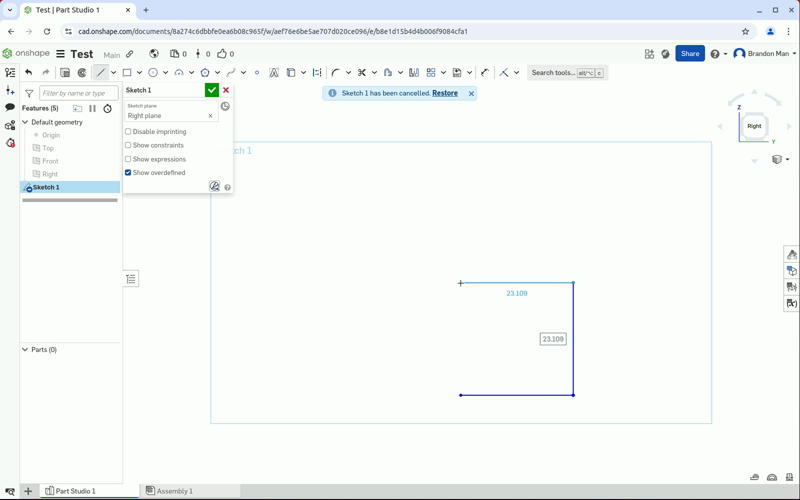
click(460, 282)
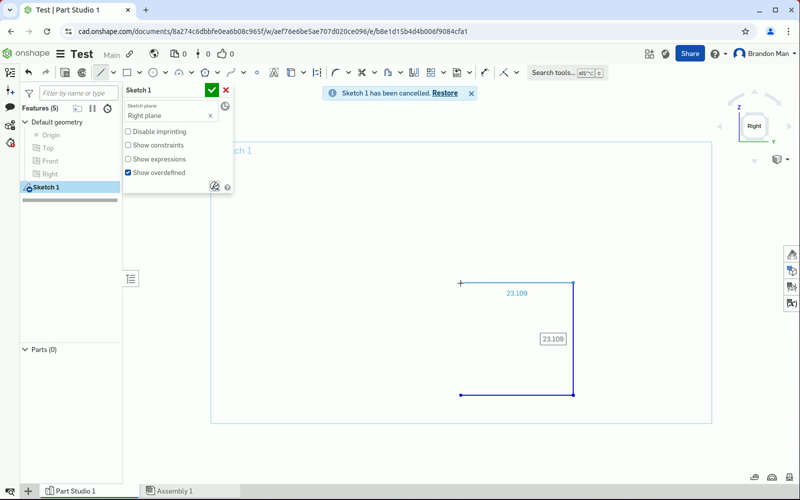
key_up(shift)
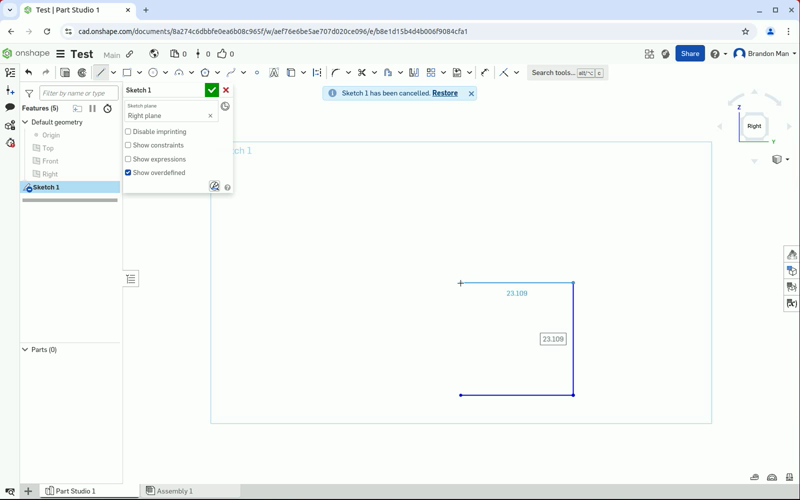
key_down(shift)
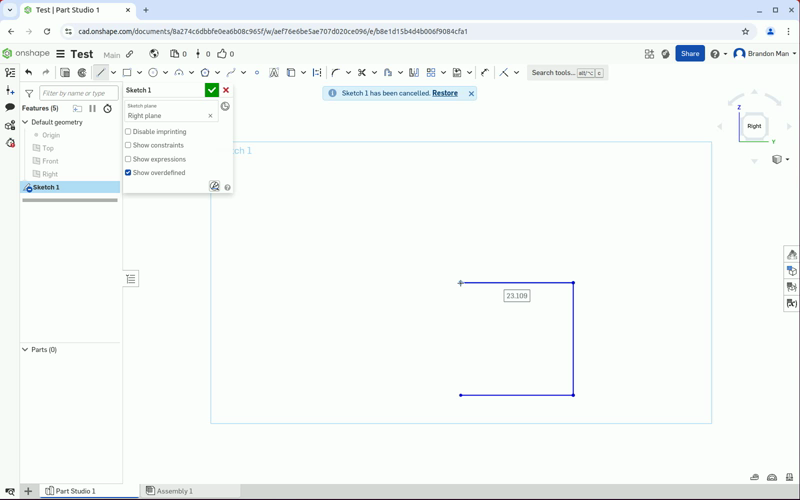
mouse_move(460, 395)
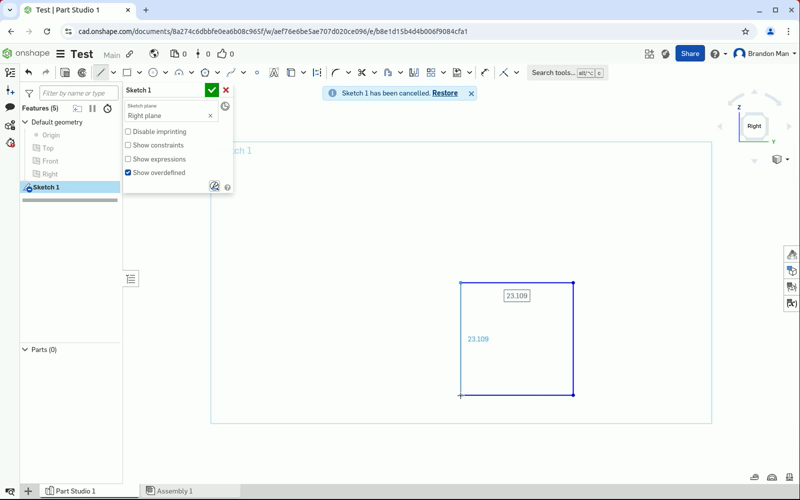
key_up(shift)
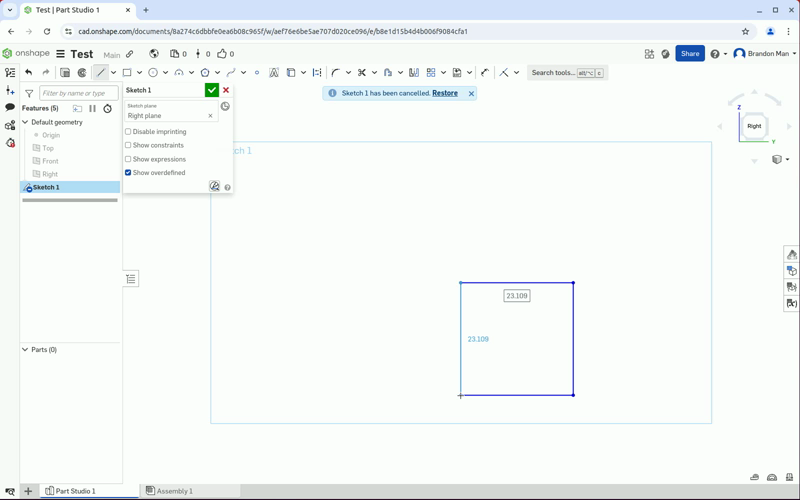
click(460, 395)
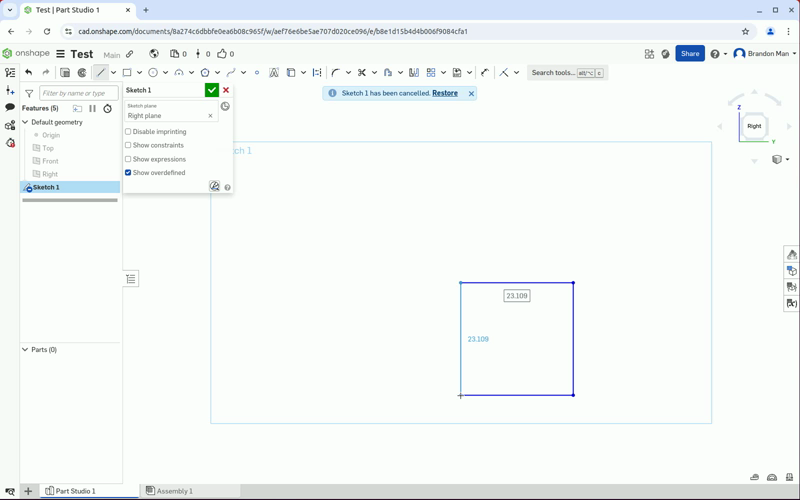
key(esc)
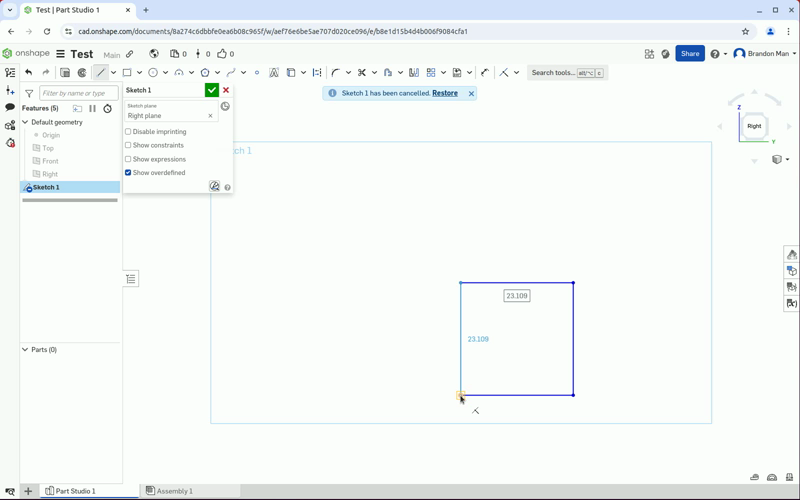
key(l)
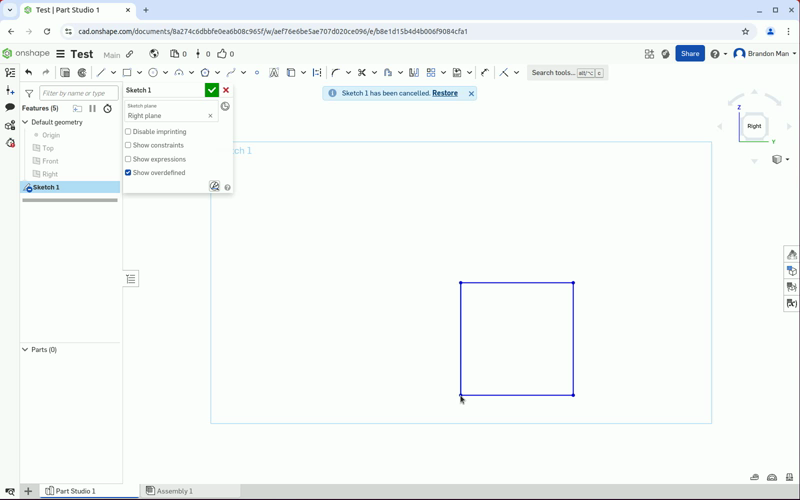
key_down(shift)
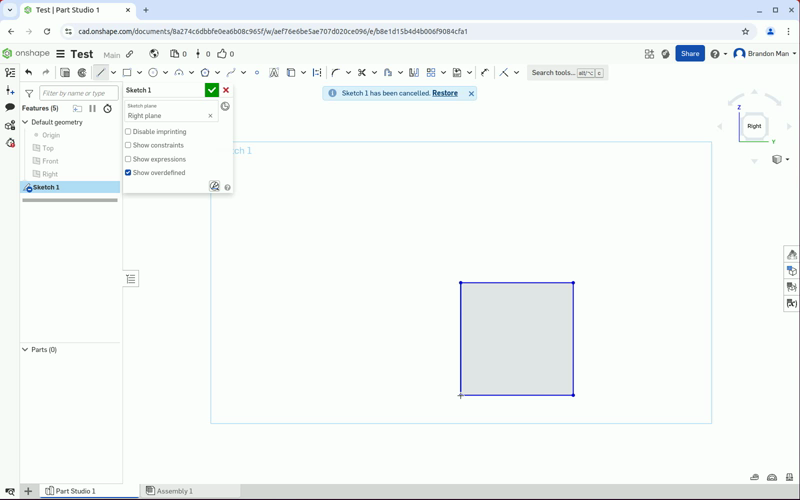
mouse_move(461, 394)
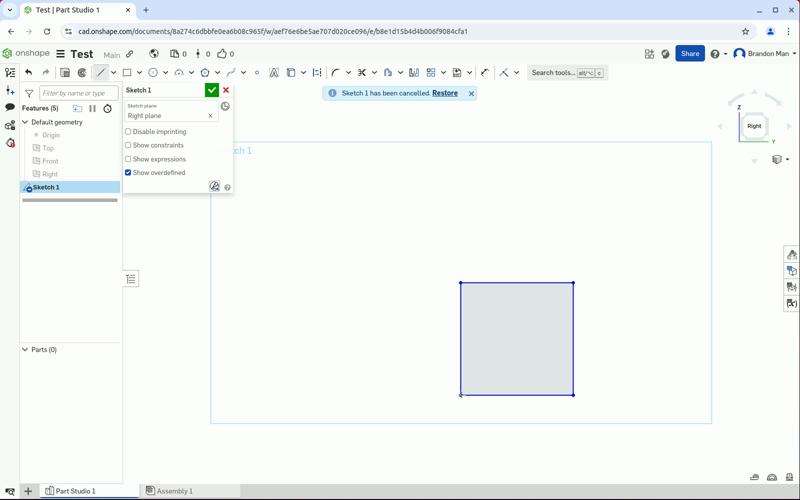
scroll(6)
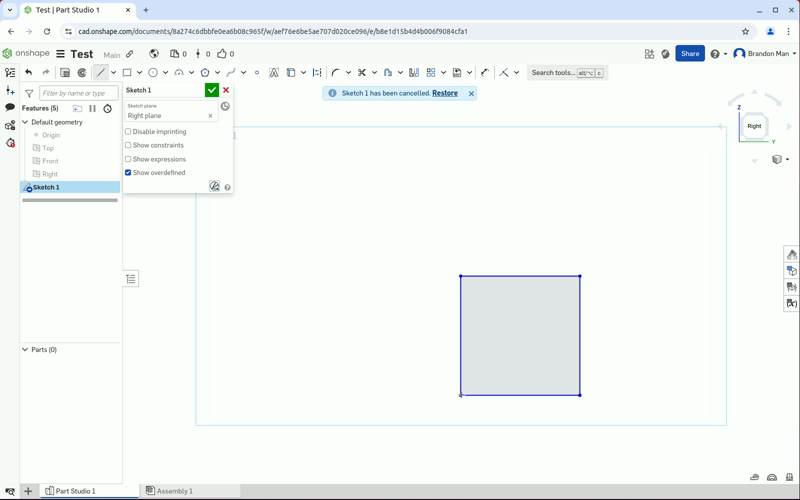
scroll(6)
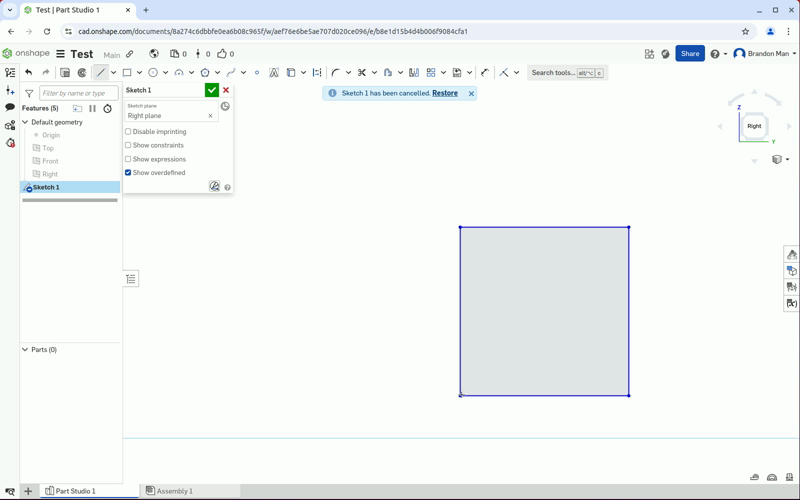
scroll(6)
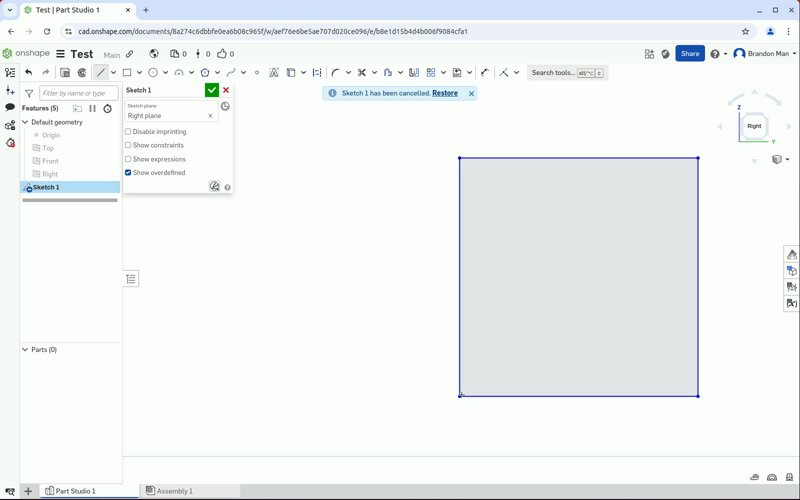
scroll(6)
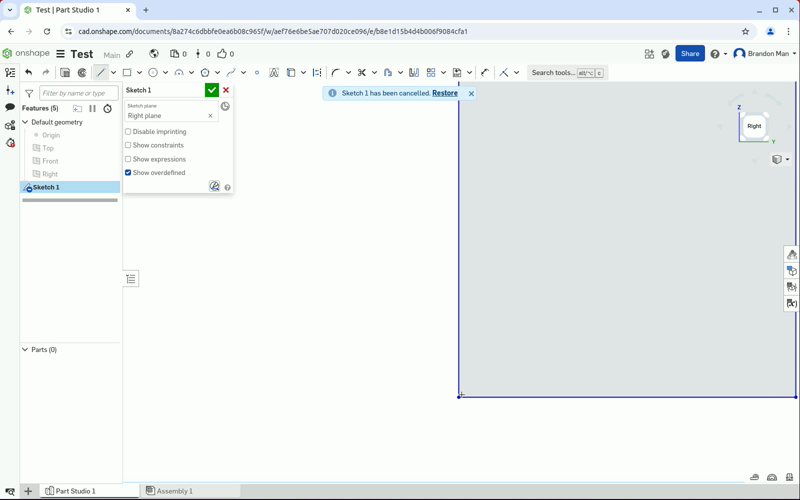
scroll(6)
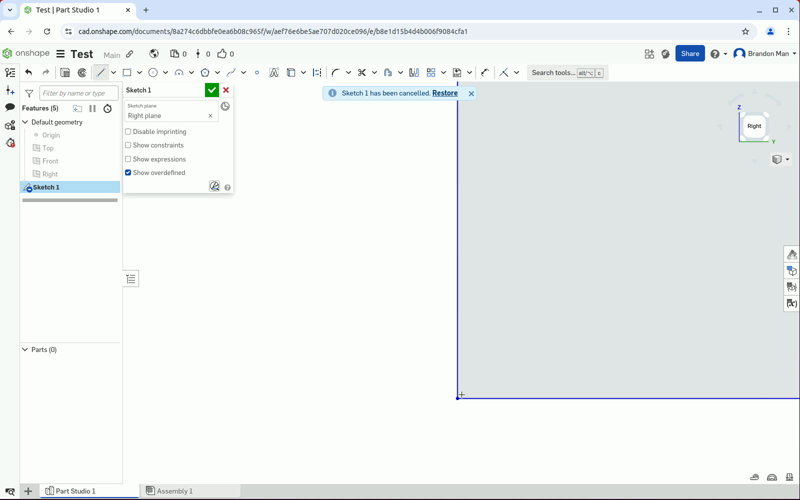
scroll(6)
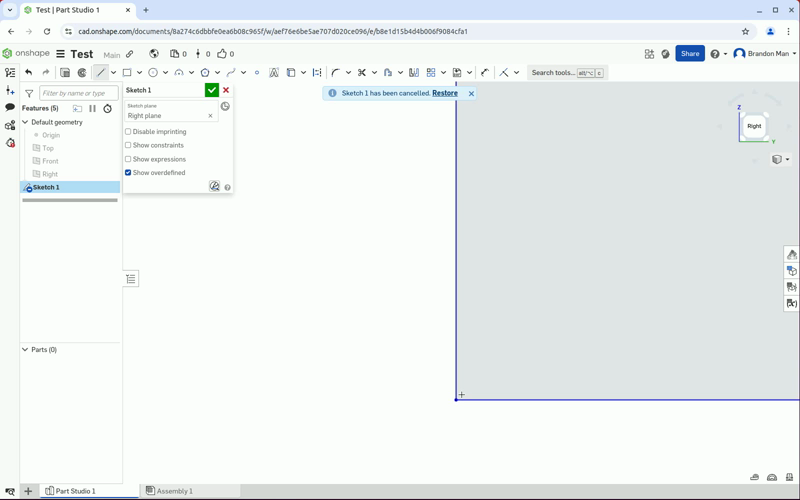
scroll(6)
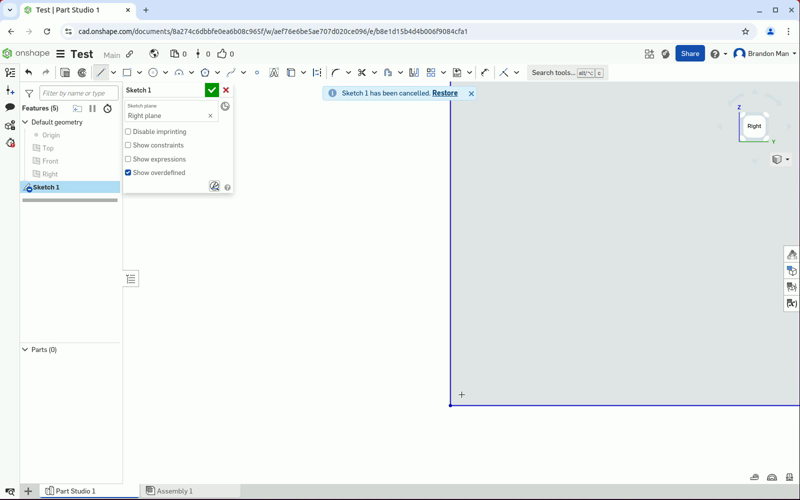
click(461, 394)
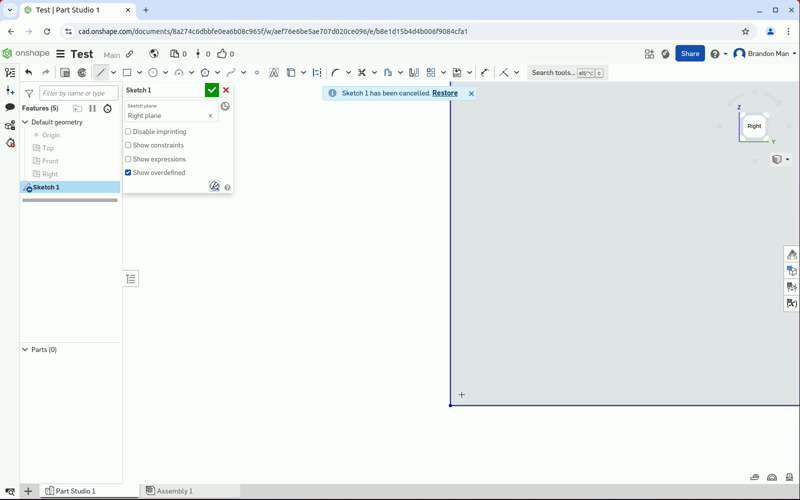
scroll(-6)
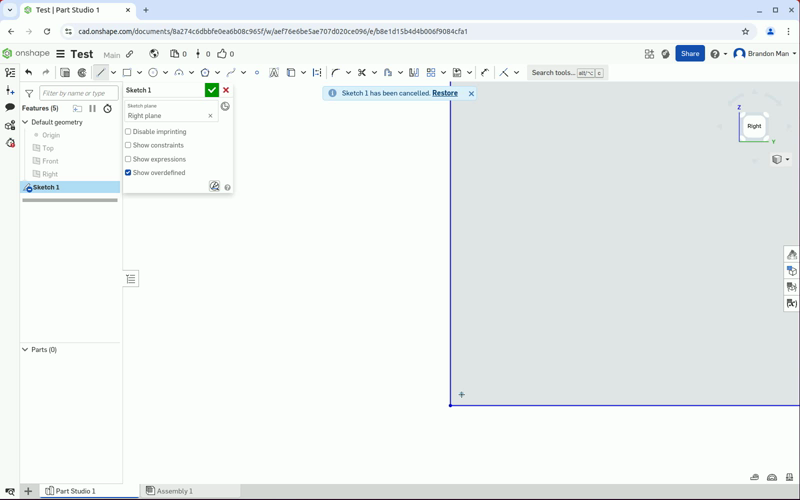
scroll(-6)
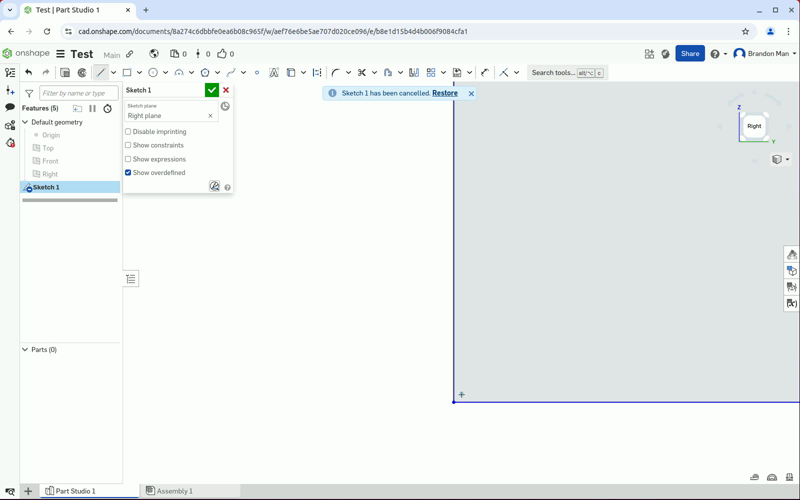
scroll(-6)
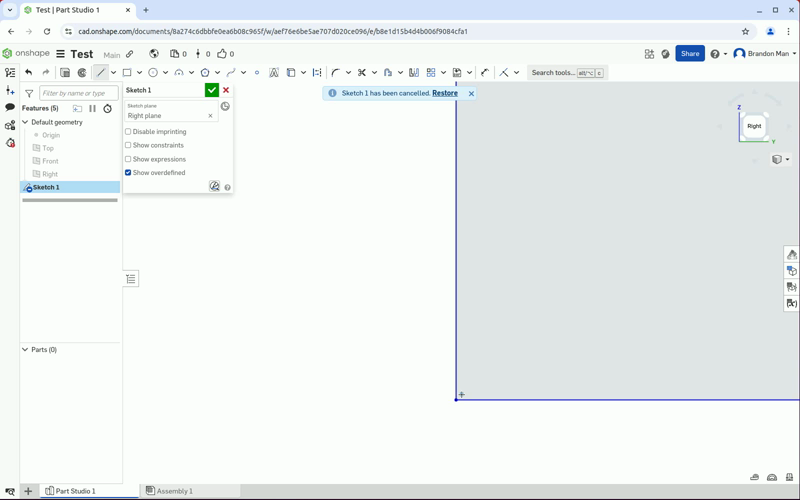
scroll(-6)
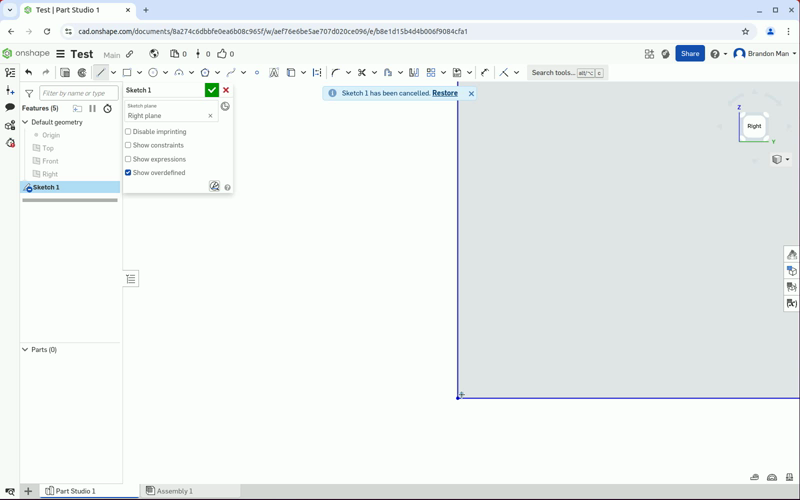
scroll(-6)
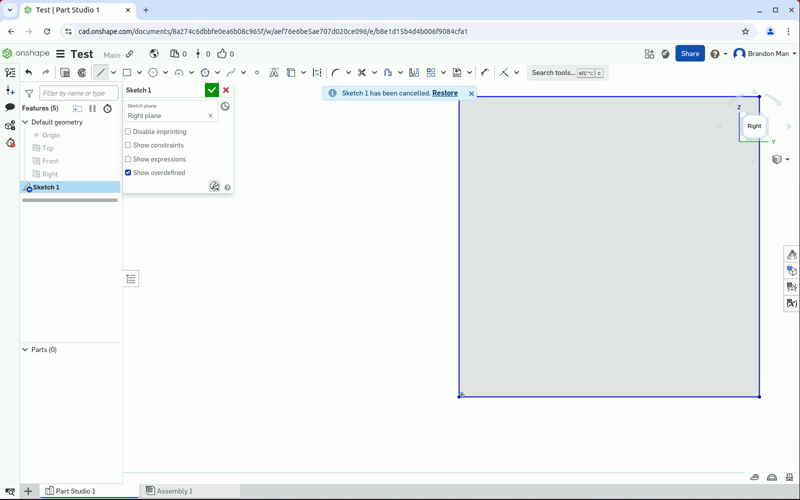
scroll(-6)
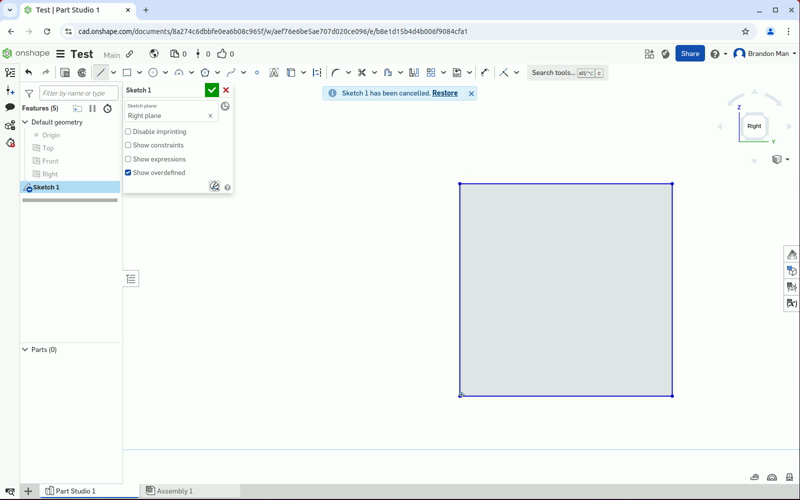
scroll(-6)
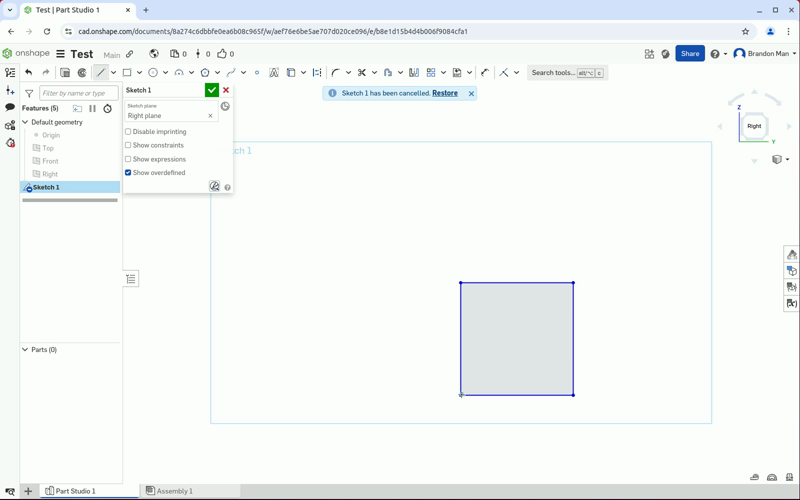
key_up(shift)
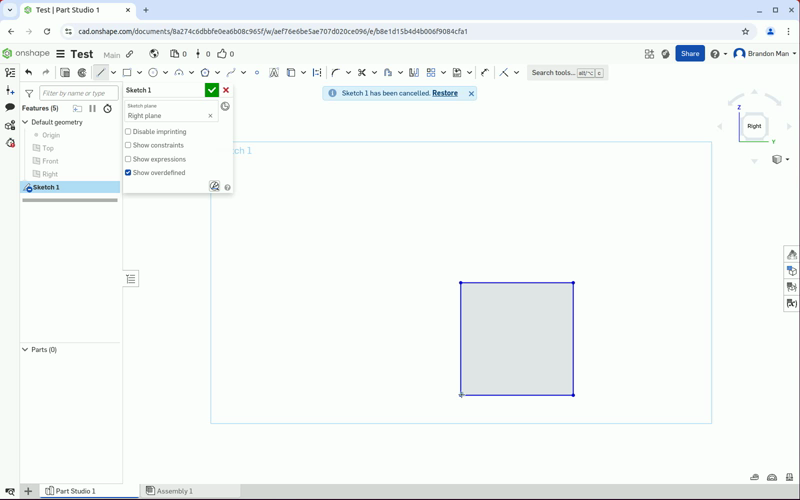
key_down(shift)
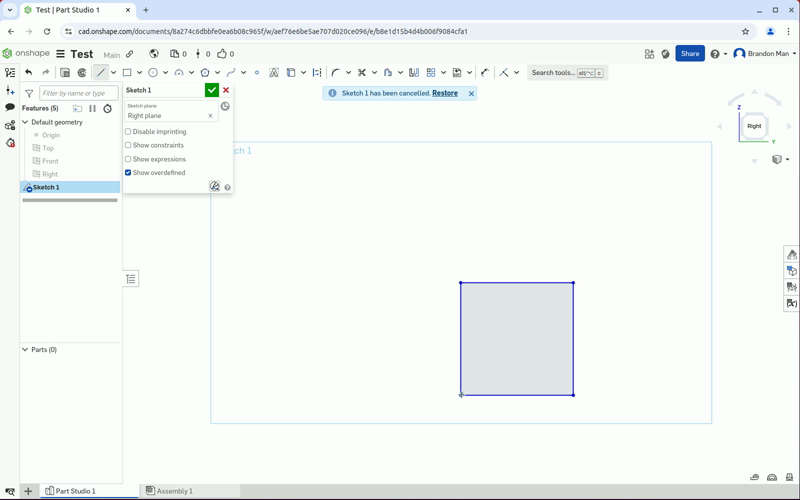
mouse_move(572, 394)
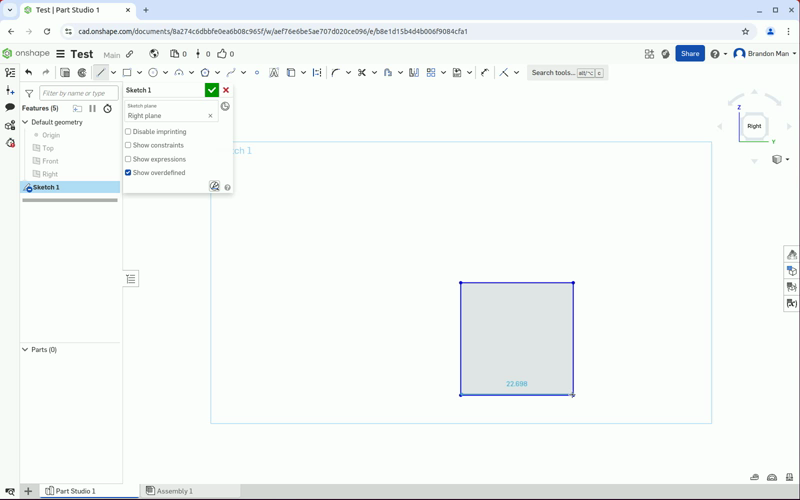
scroll(6)
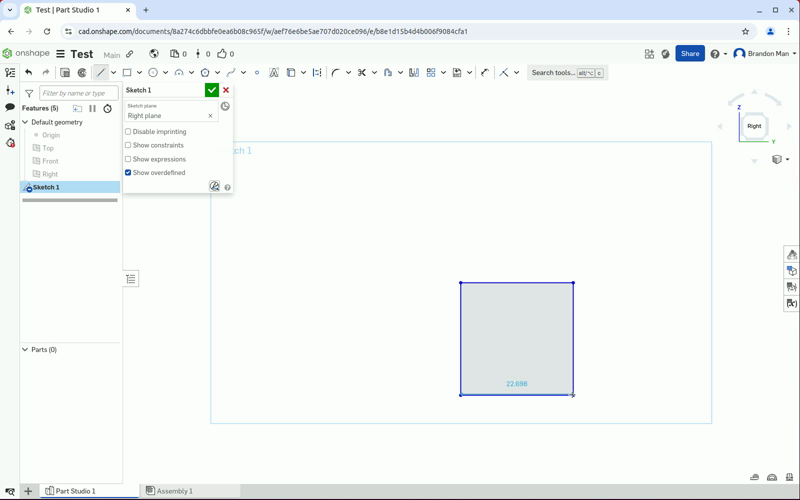
scroll(6)
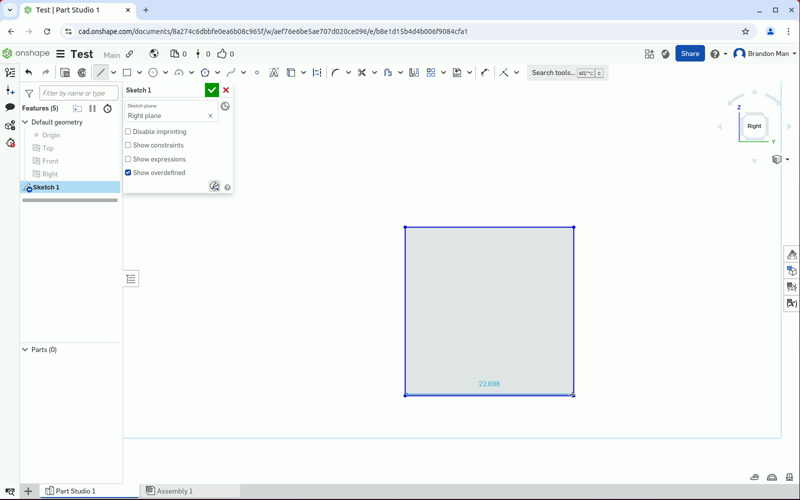
scroll(6)
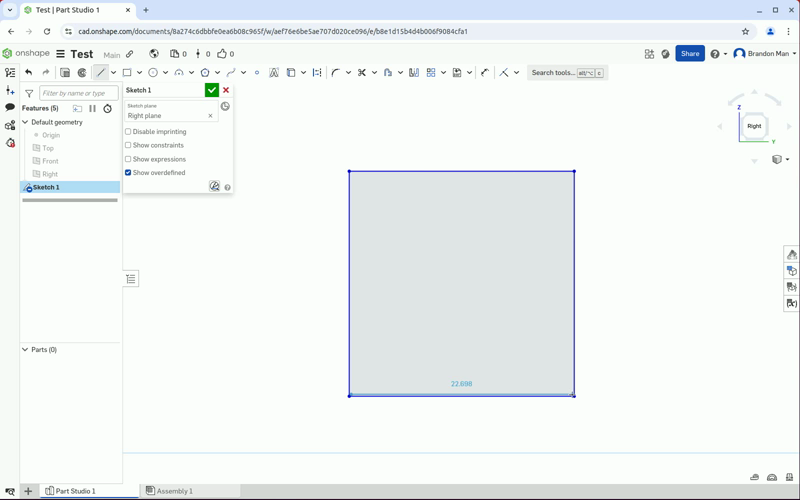
scroll(6)
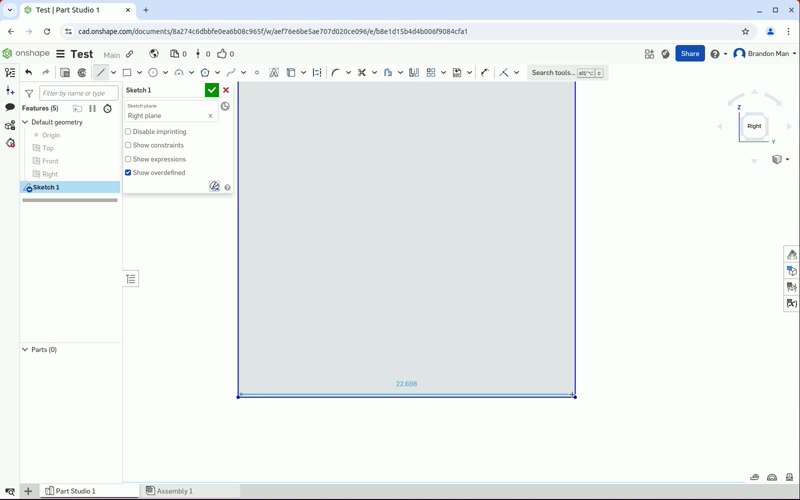
scroll(6)
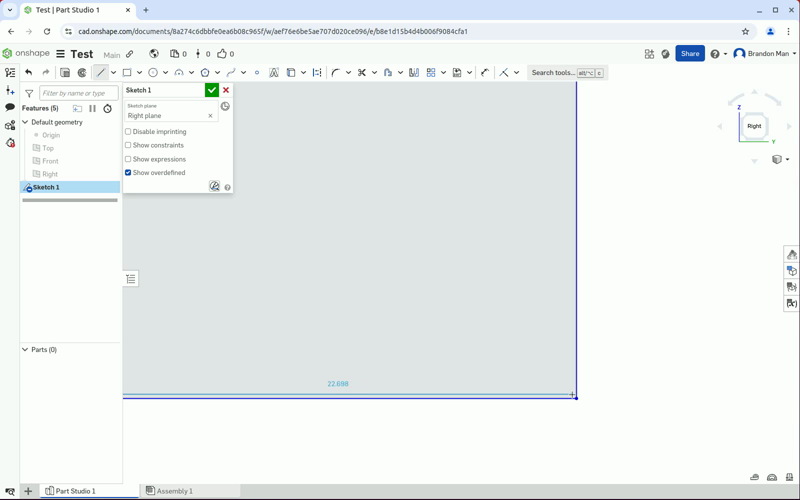
scroll(6)
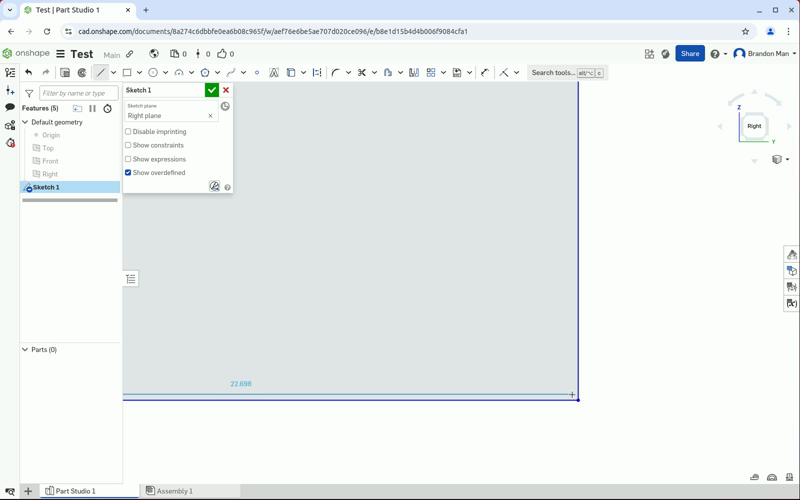
scroll(6)
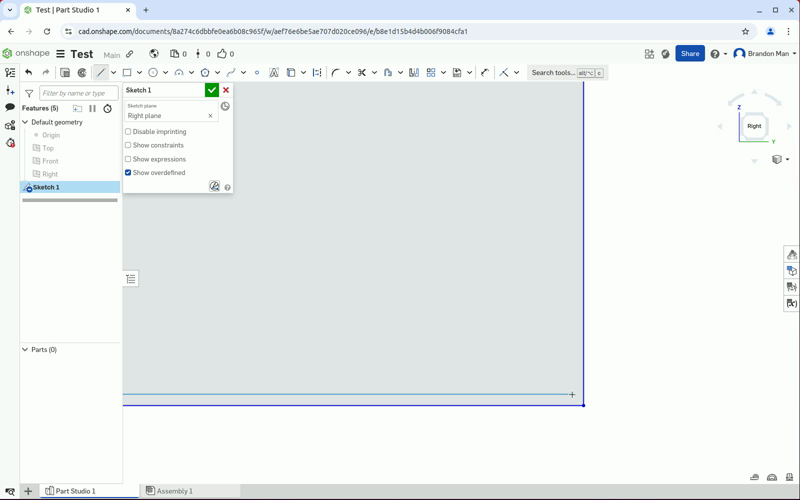
click(572, 394)
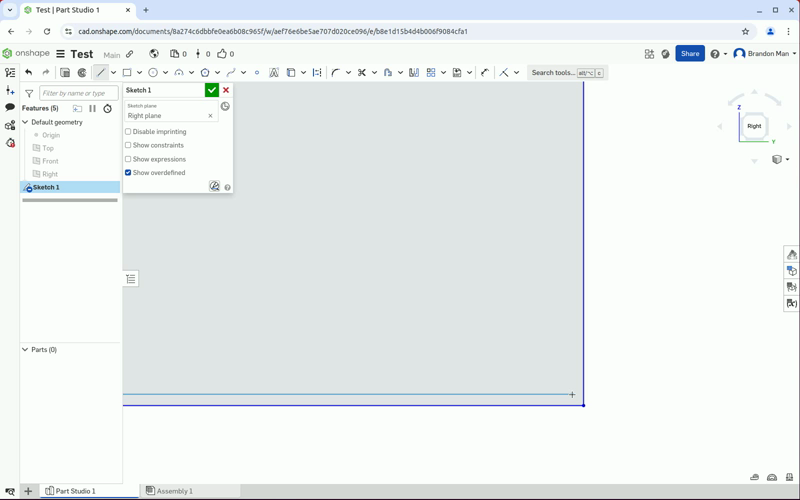
scroll(-6)
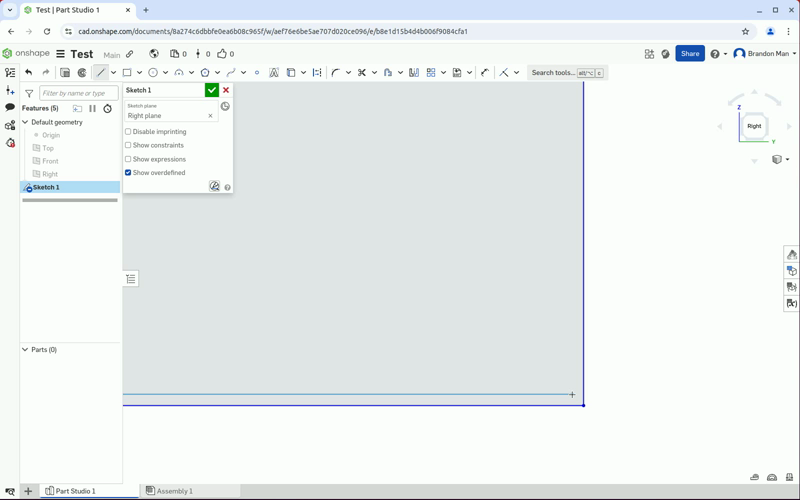
scroll(-6)
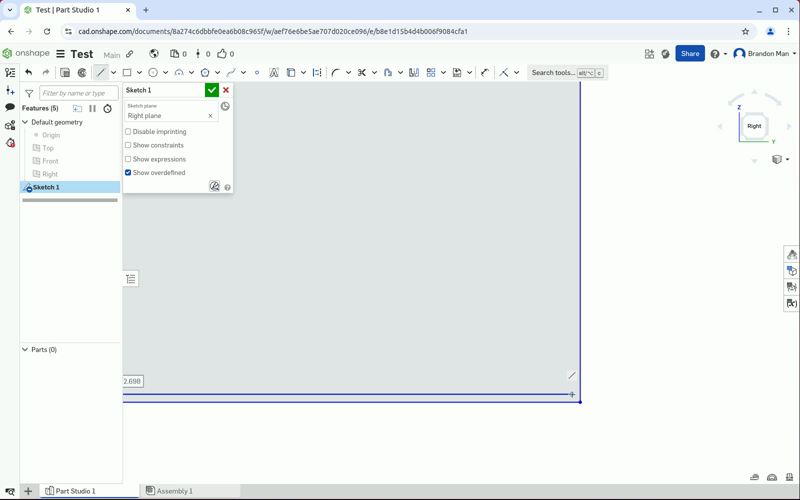
scroll(-6)
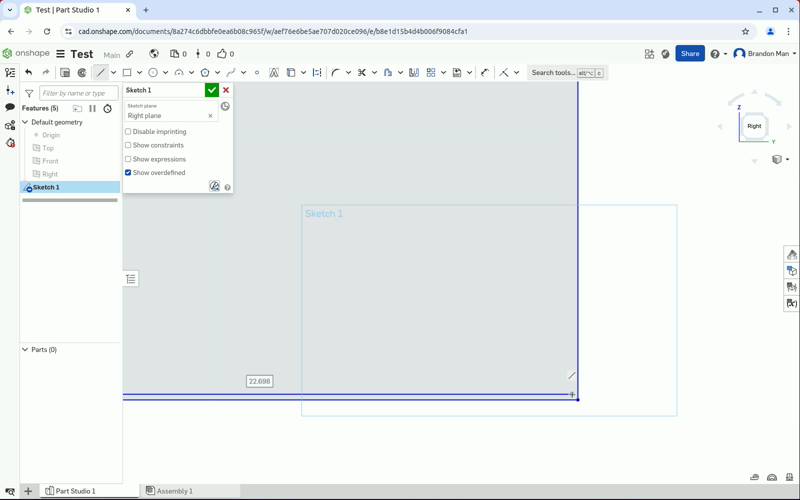
scroll(-6)
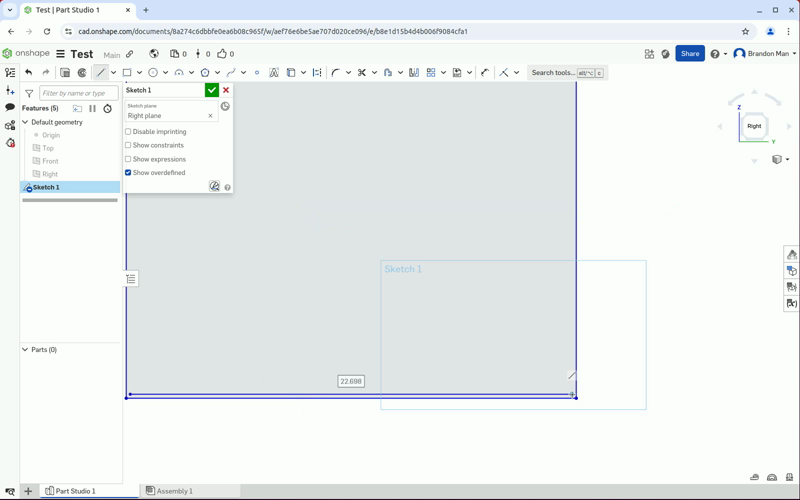
scroll(-6)
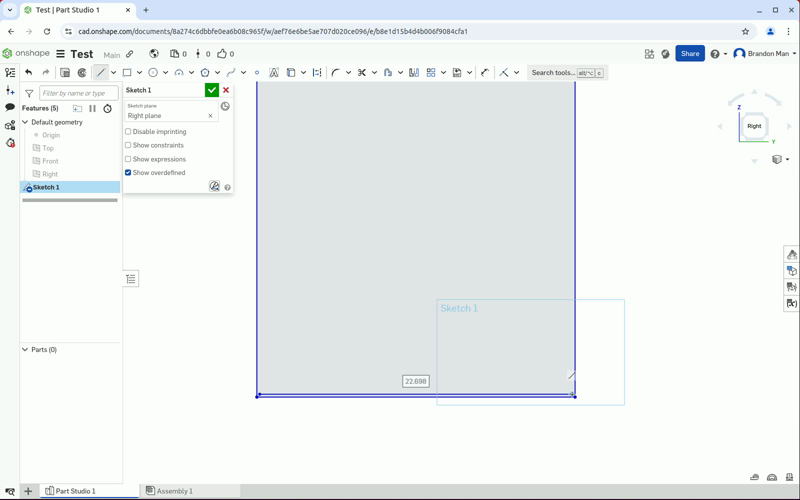
scroll(-6)
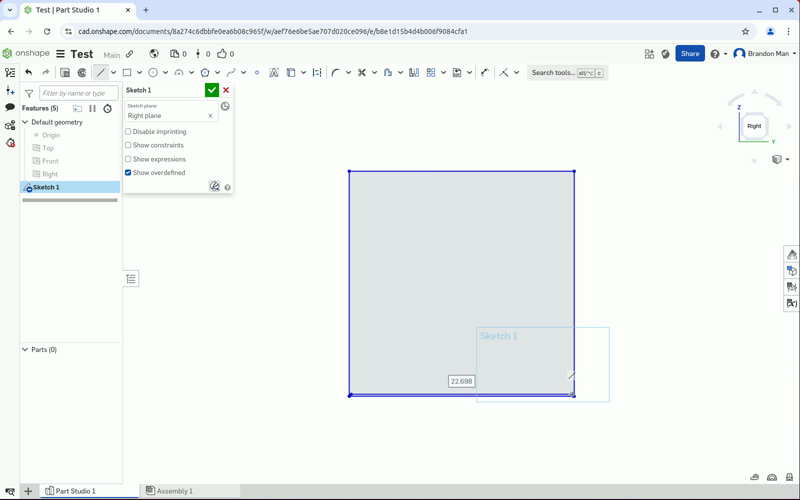
scroll(-6)
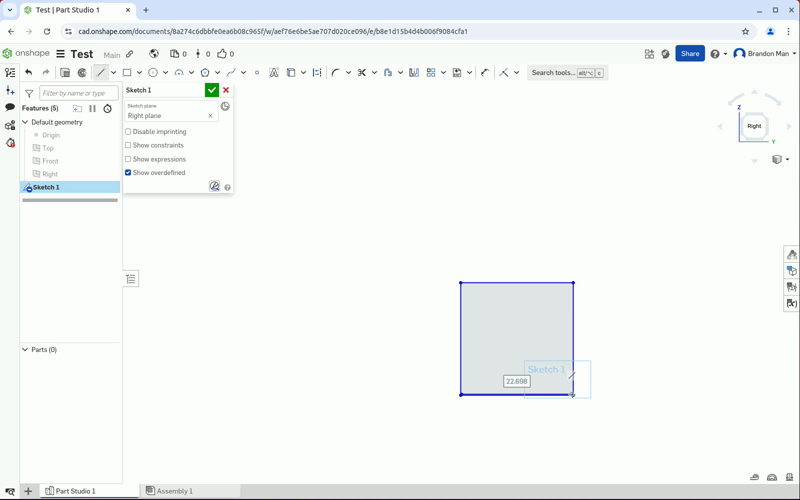
key_up(shift)
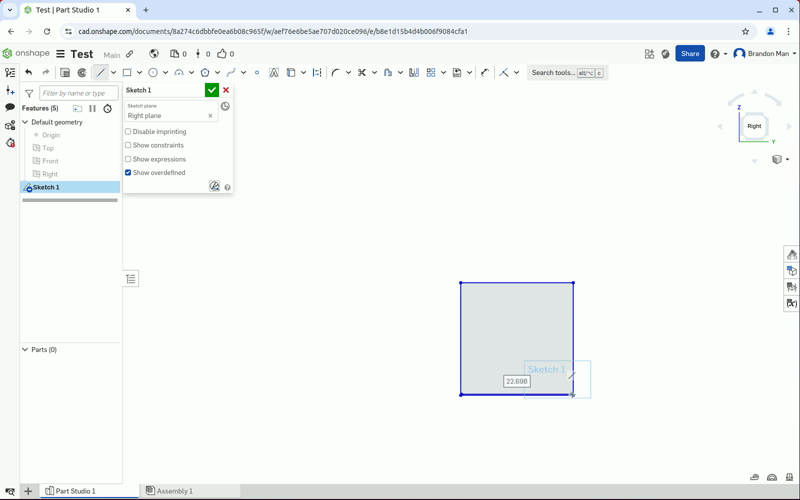
key_down(shift)
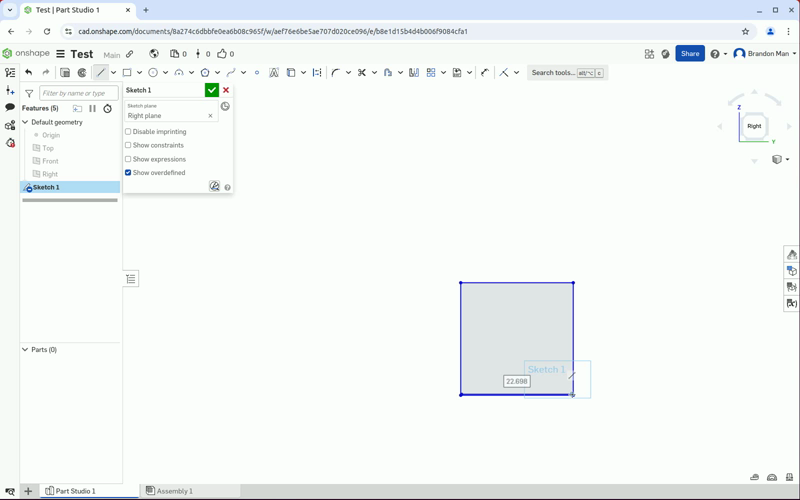
mouse_move(572, 284)
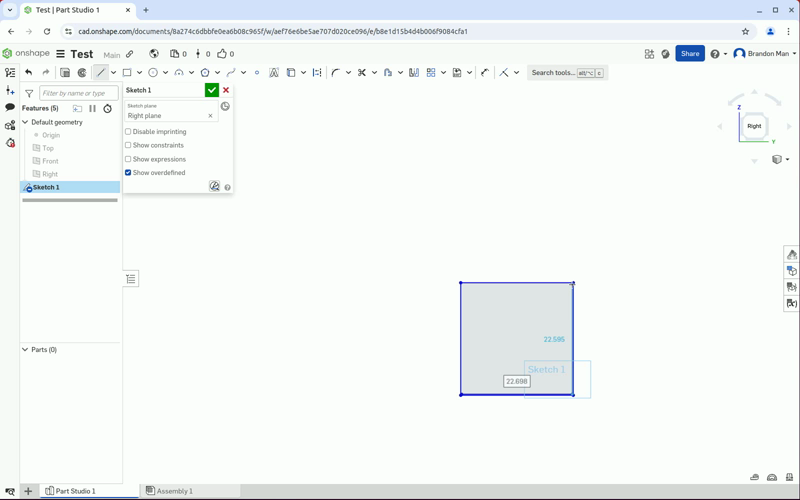
scroll(6)
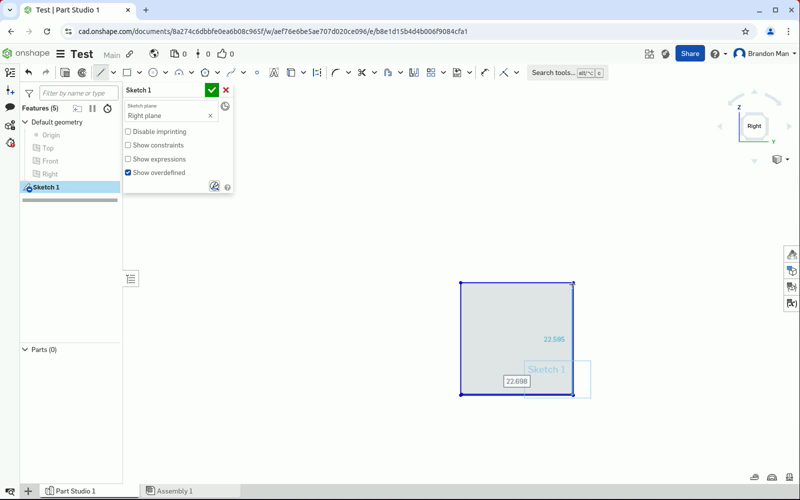
scroll(6)
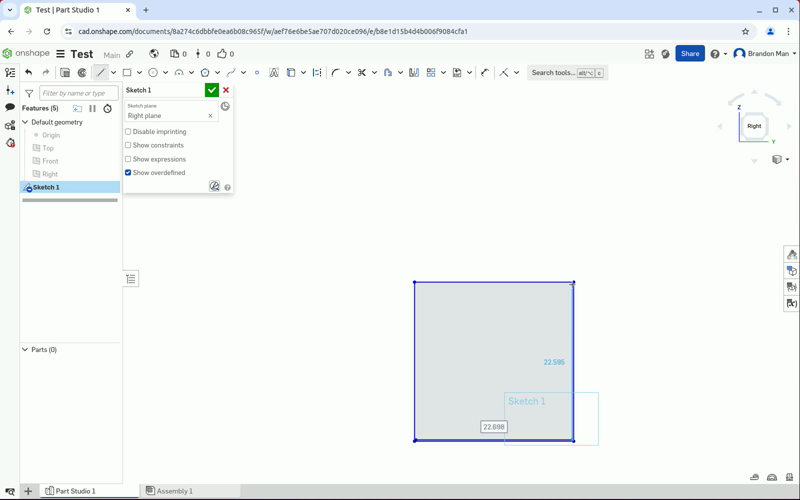
scroll(6)
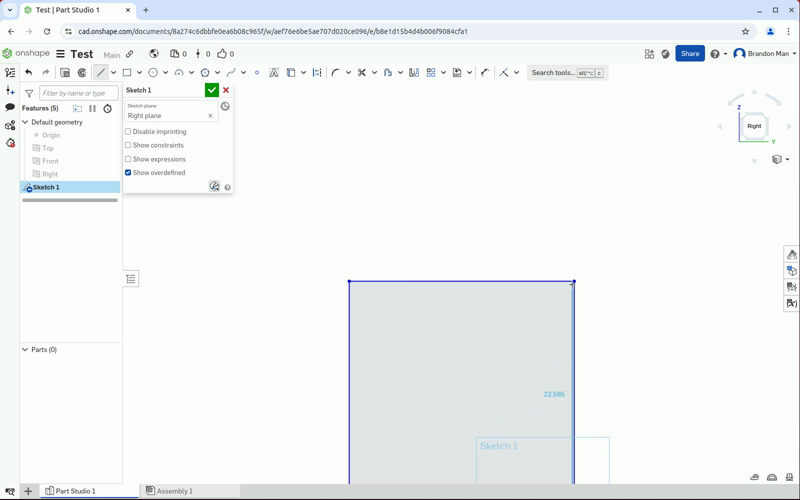
scroll(6)
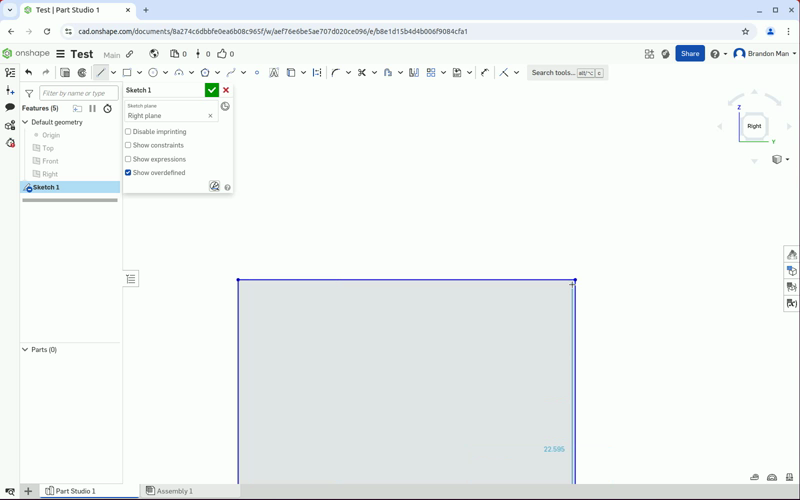
scroll(6)
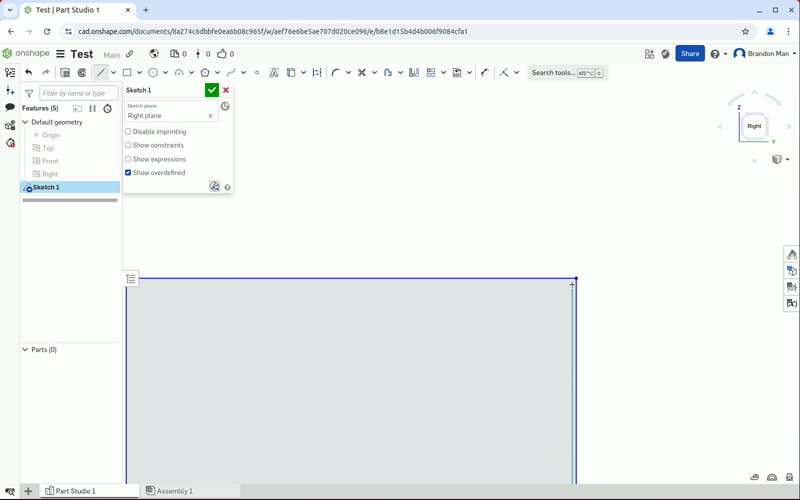
scroll(6)
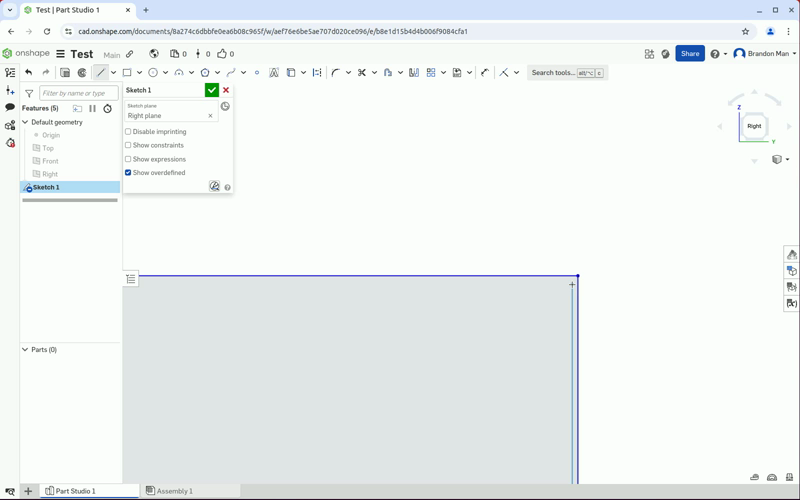
scroll(6)
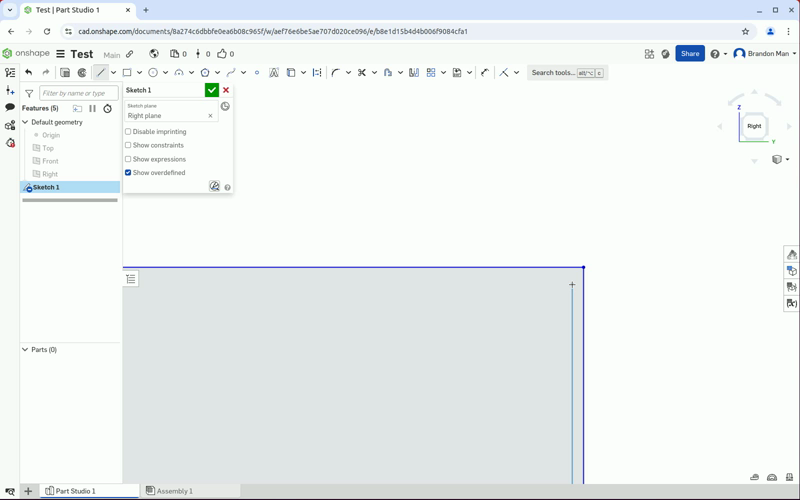
click(572, 284)
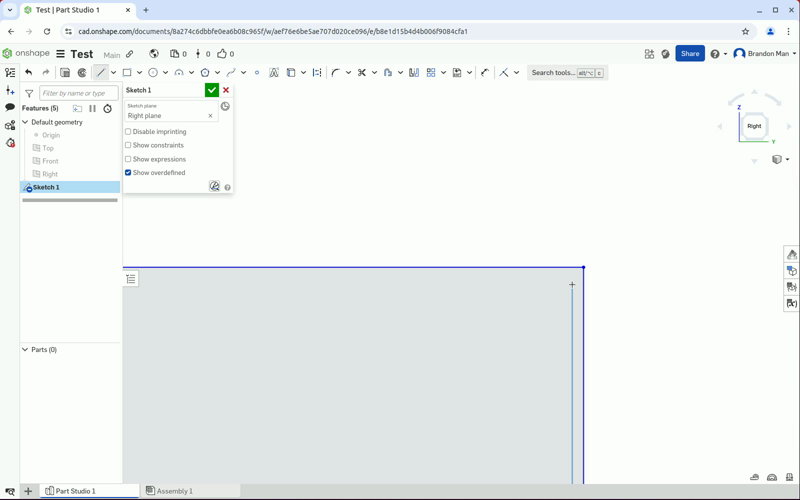
scroll(-6)
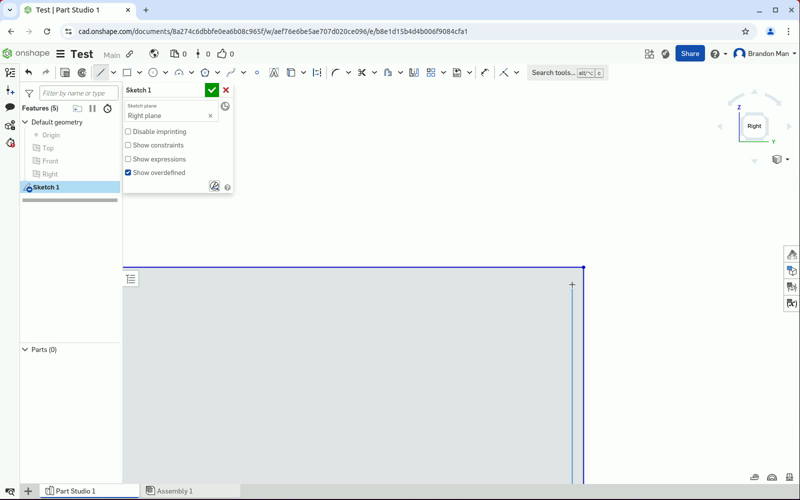
scroll(-6)
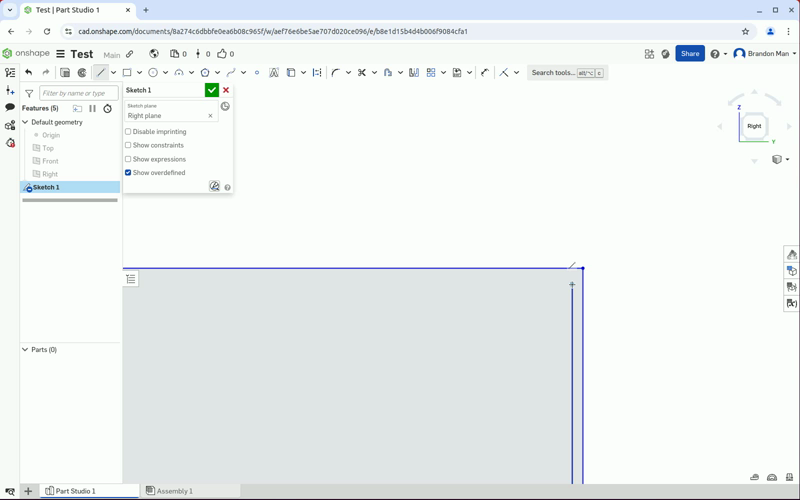
scroll(-6)
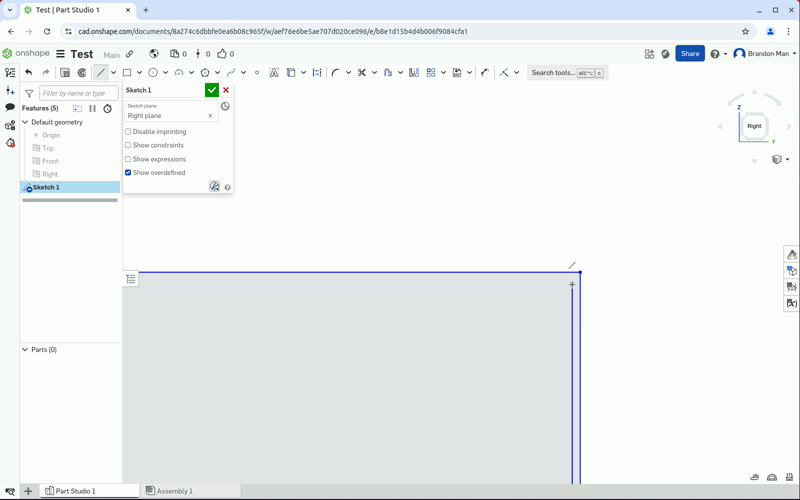
scroll(-6)
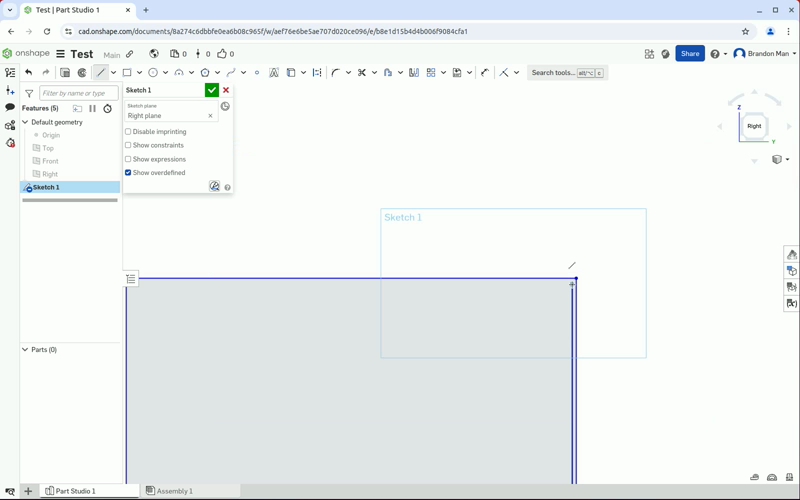
scroll(-6)
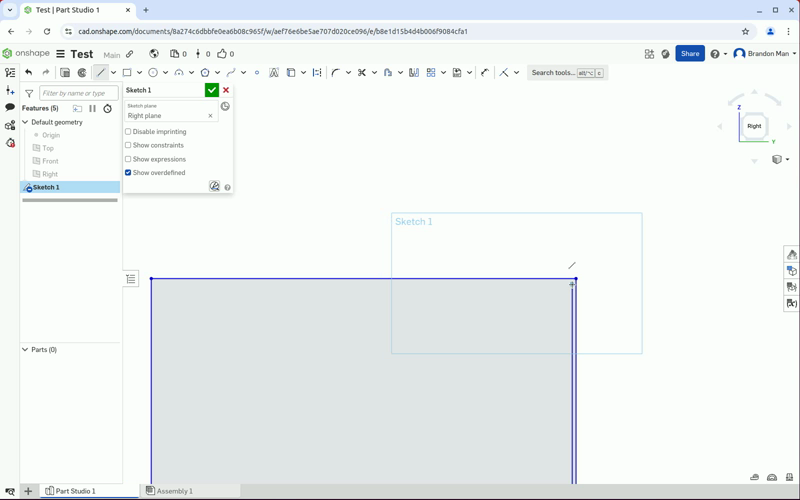
scroll(-6)
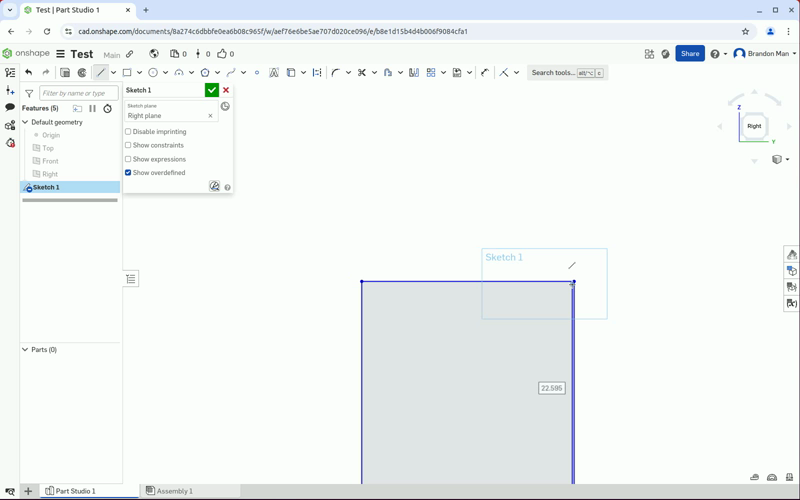
scroll(-6)
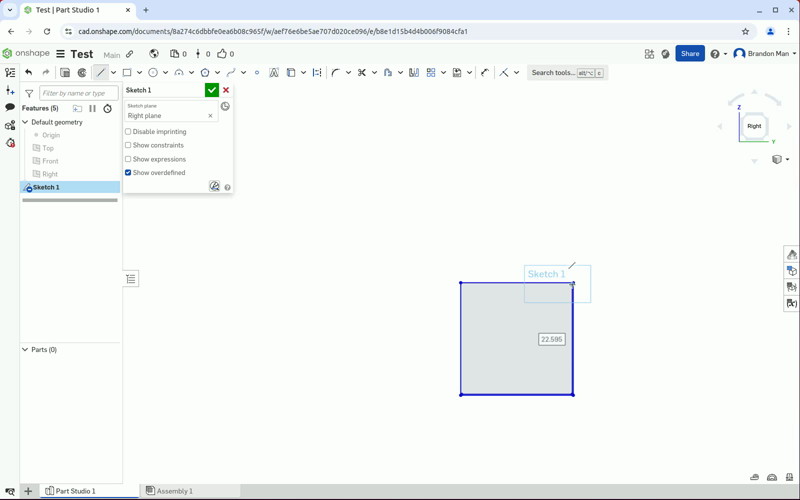
key_up(shift)
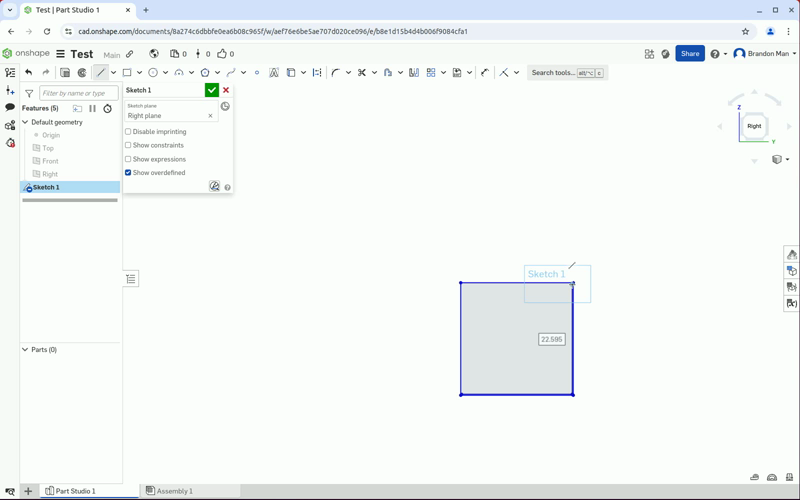
key_down(shift)
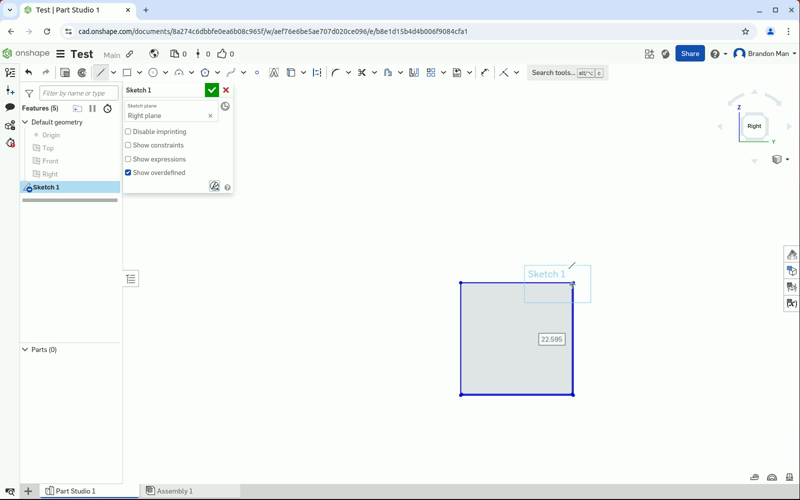
mouse_move(461, 284)
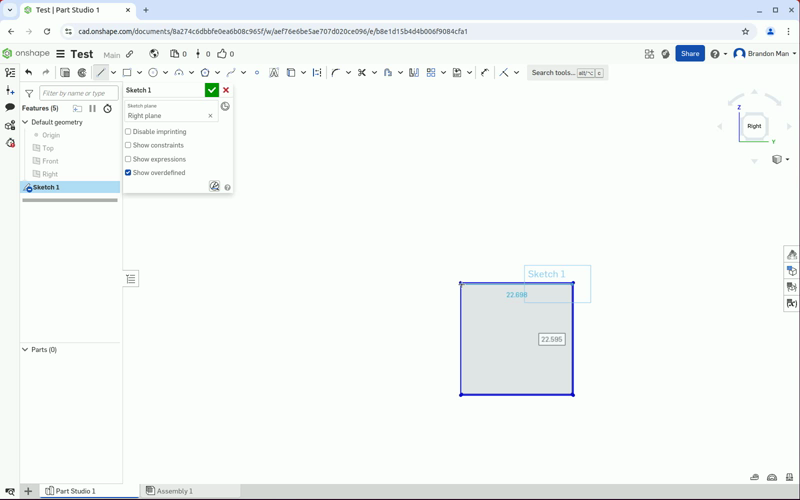
scroll(6)
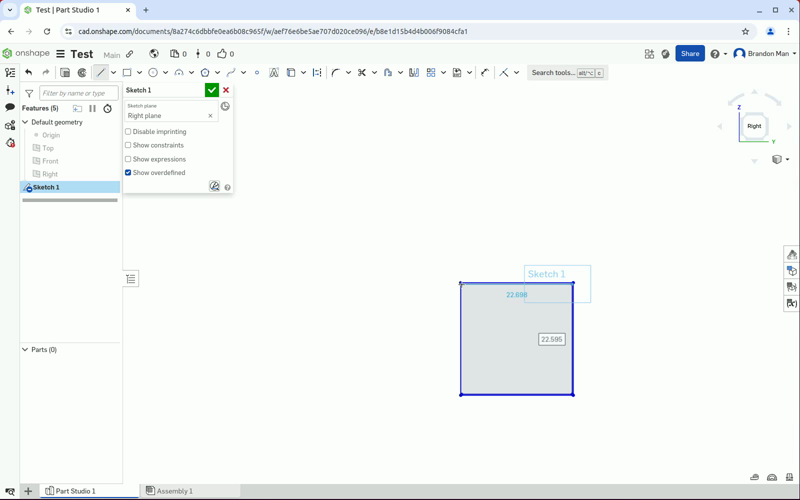
scroll(6)
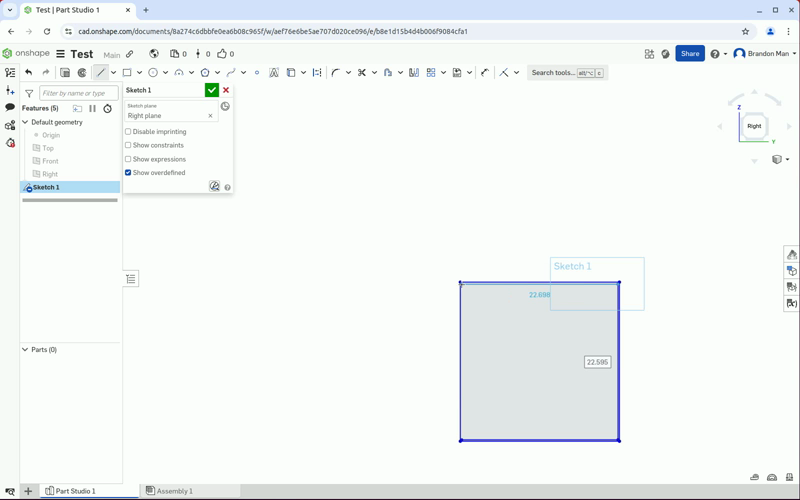
scroll(6)
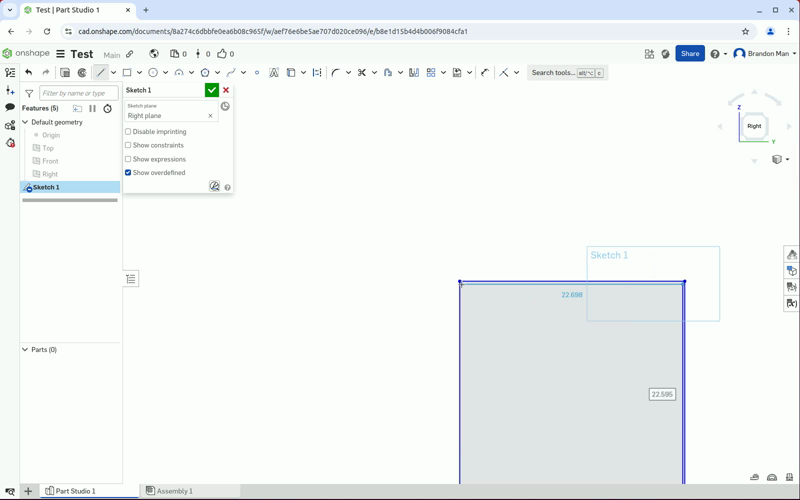
scroll(6)
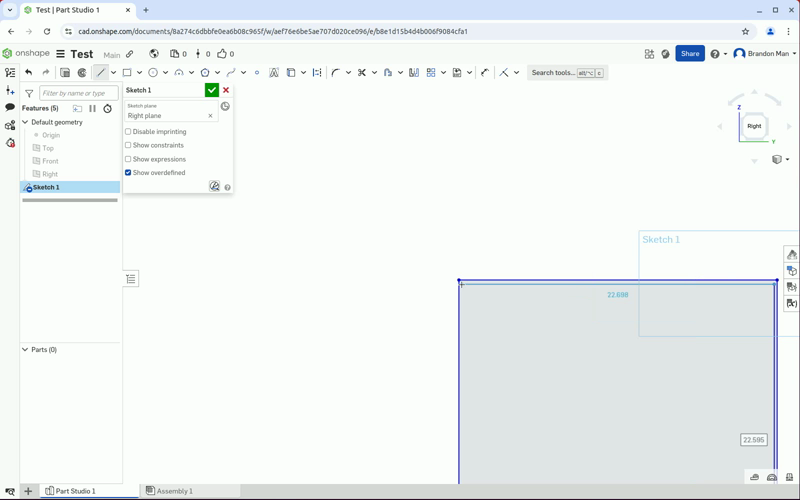
scroll(6)
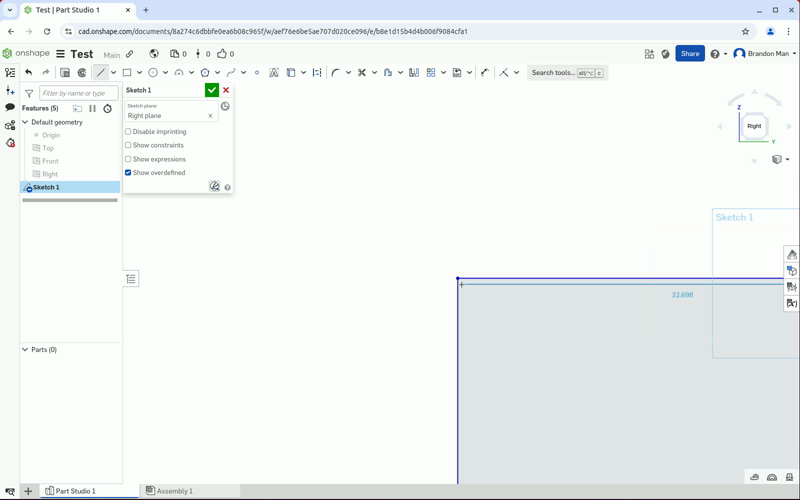
scroll(6)
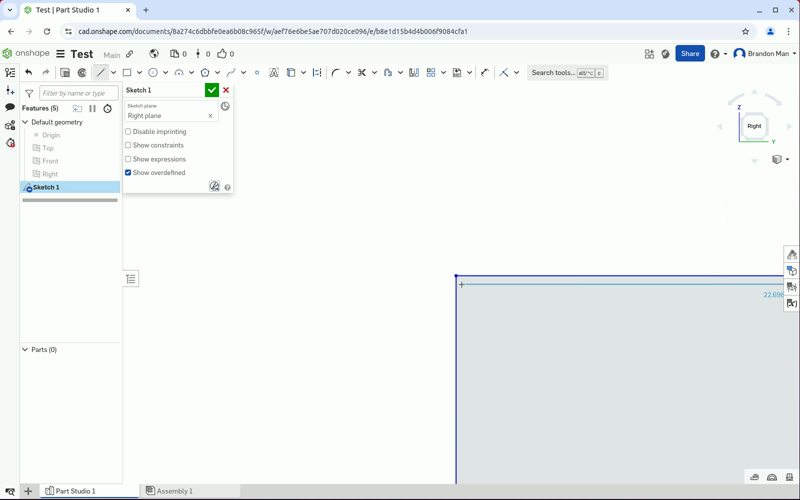
scroll(6)
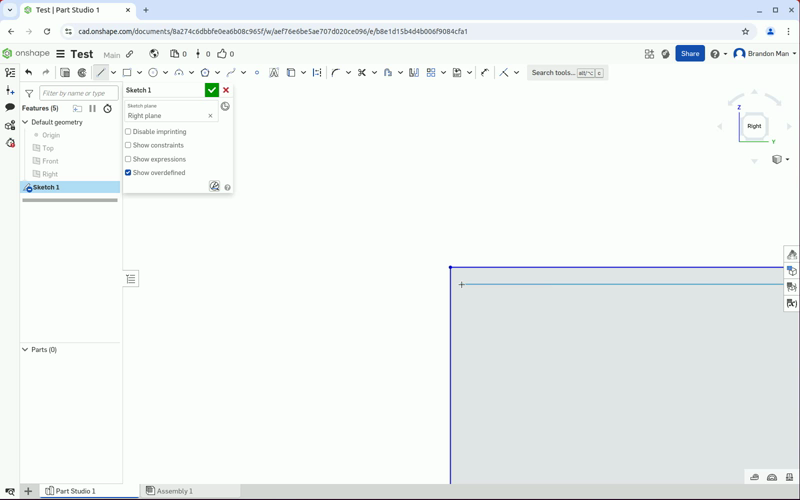
click(461, 284)
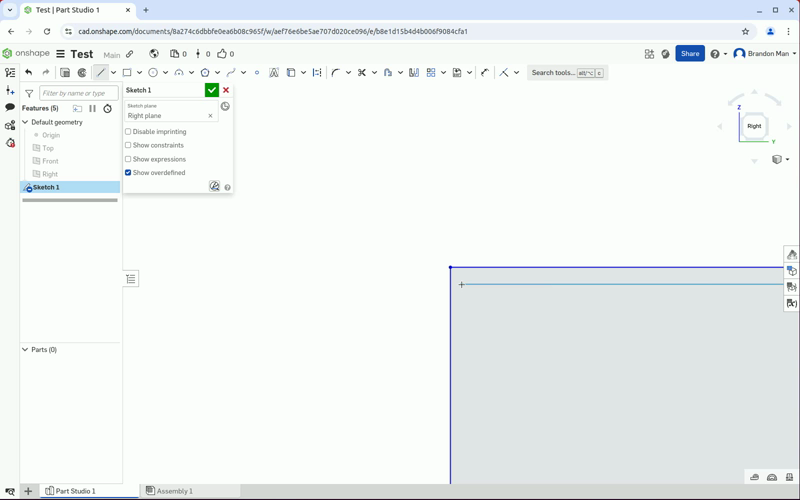
scroll(-6)
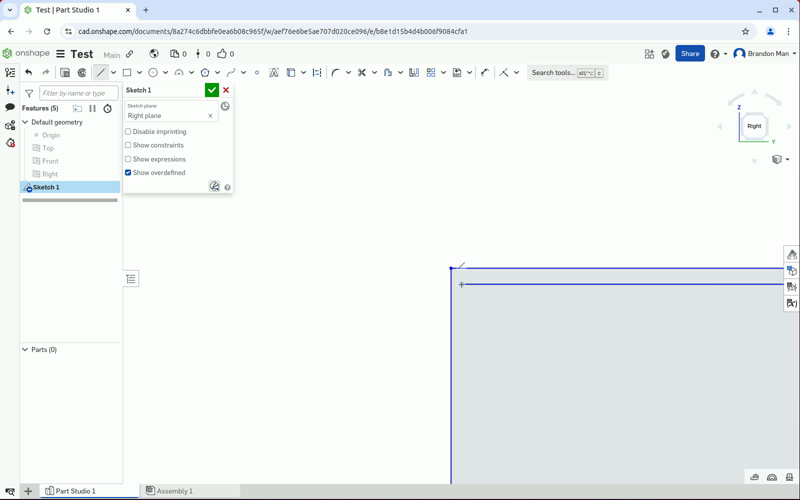
scroll(-6)
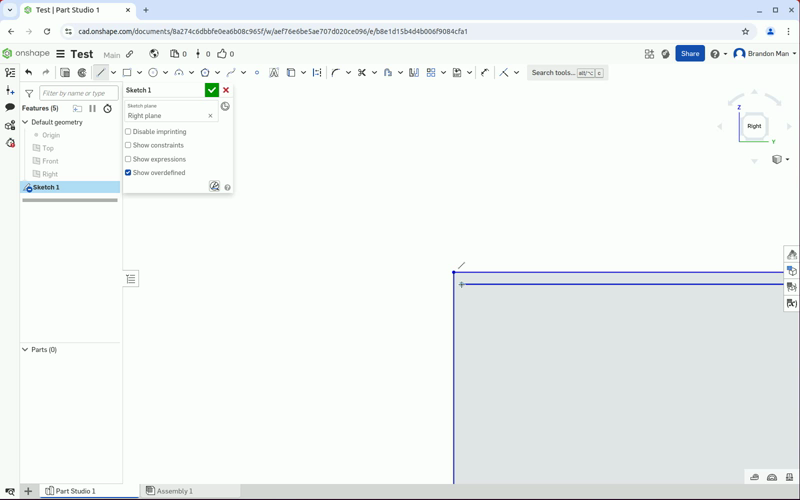
scroll(-6)
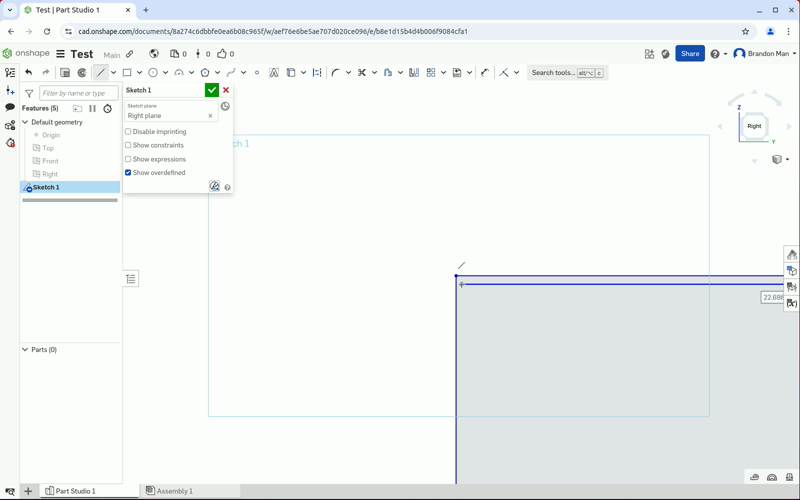
scroll(-6)
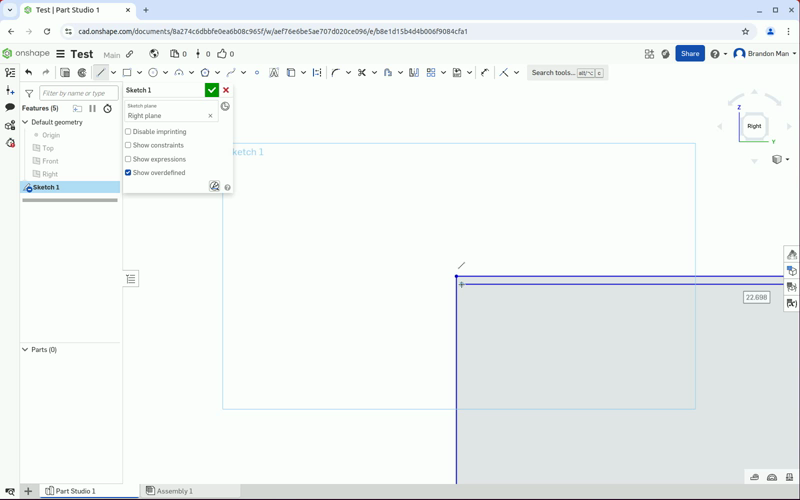
scroll(-6)
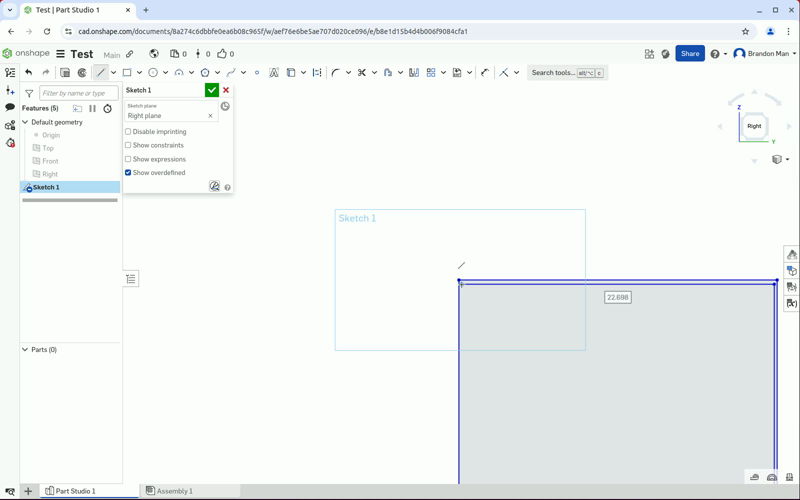
scroll(-6)
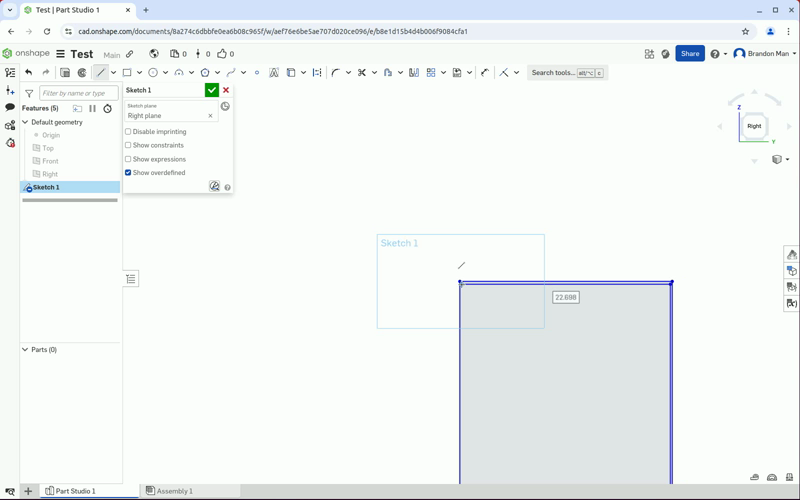
scroll(-6)
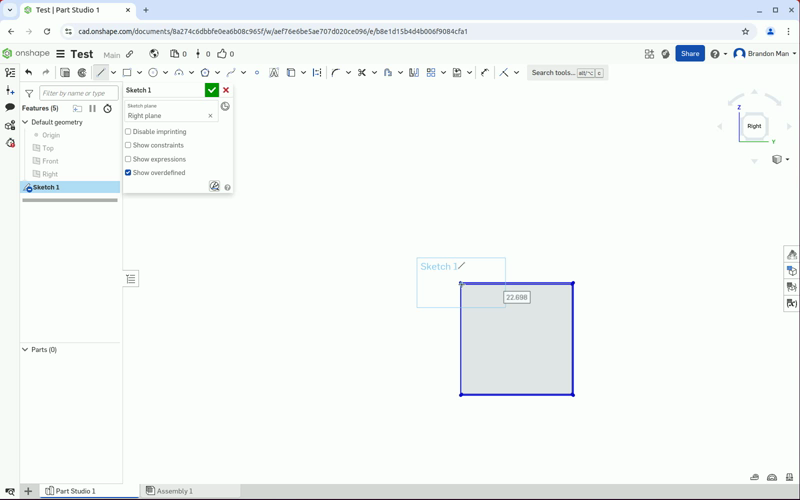
key_up(shift)
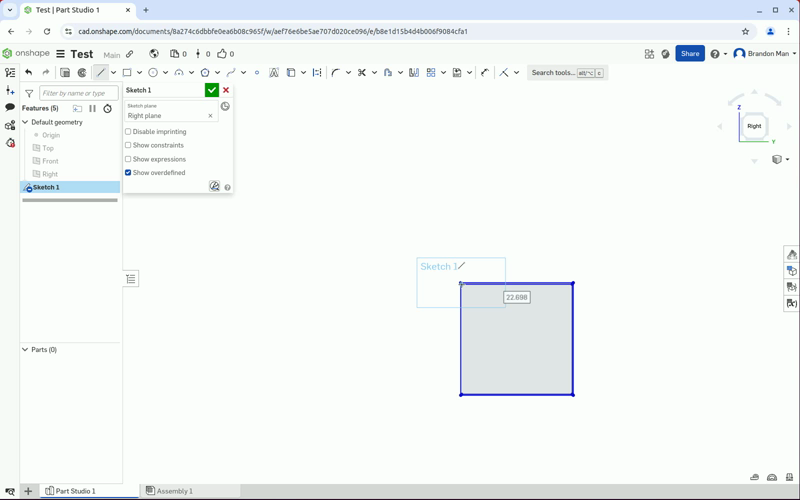
key_down(shift)
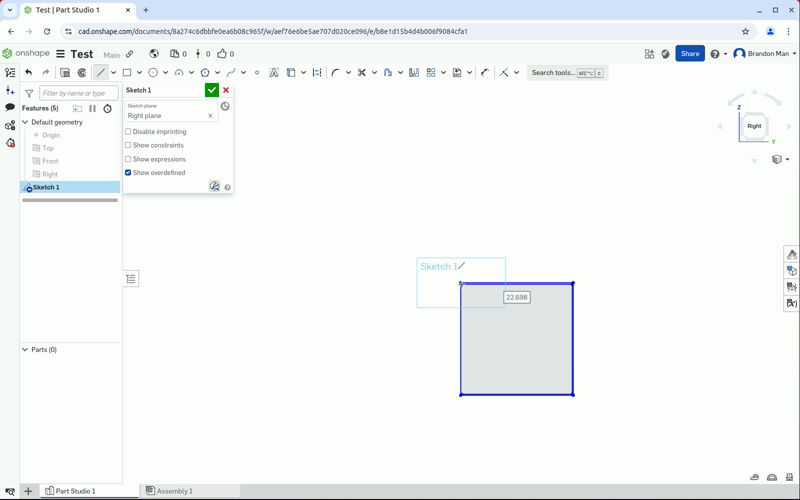
mouse_move(461, 394)
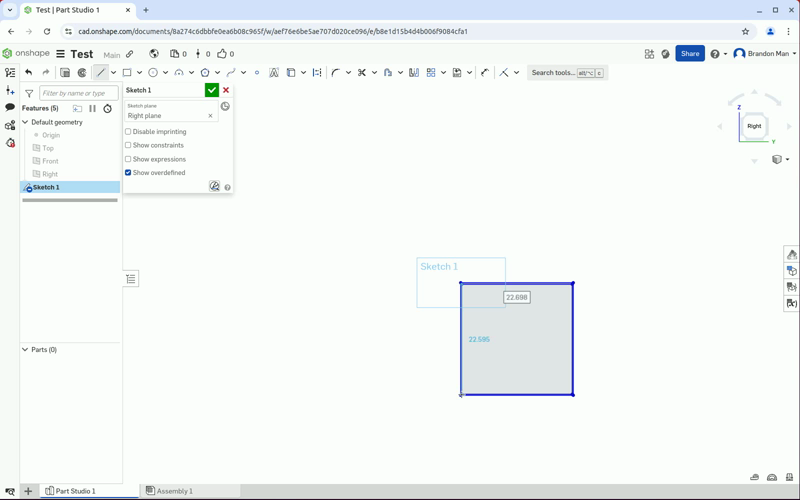
scroll(6)
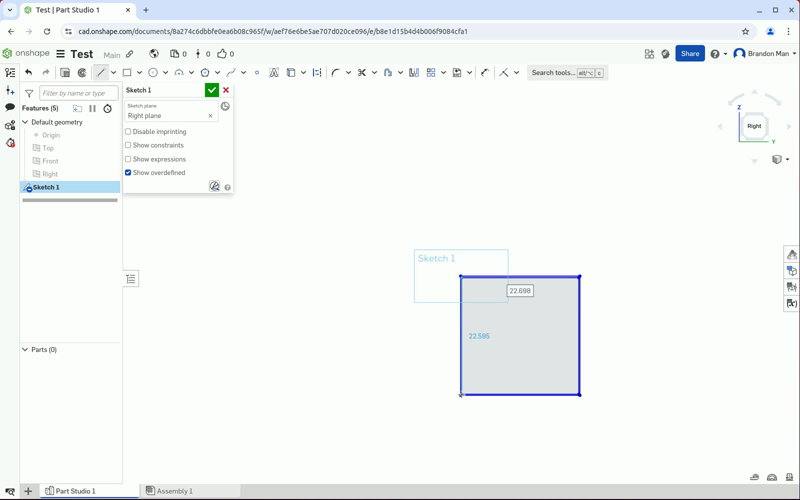
scroll(6)
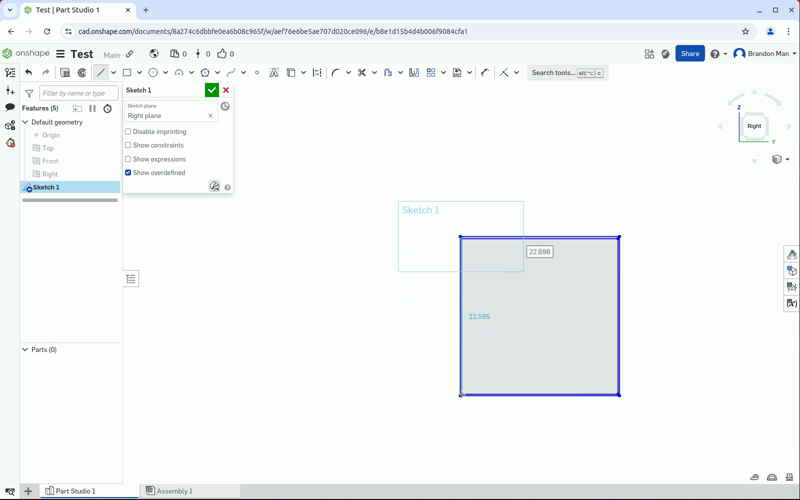
scroll(6)
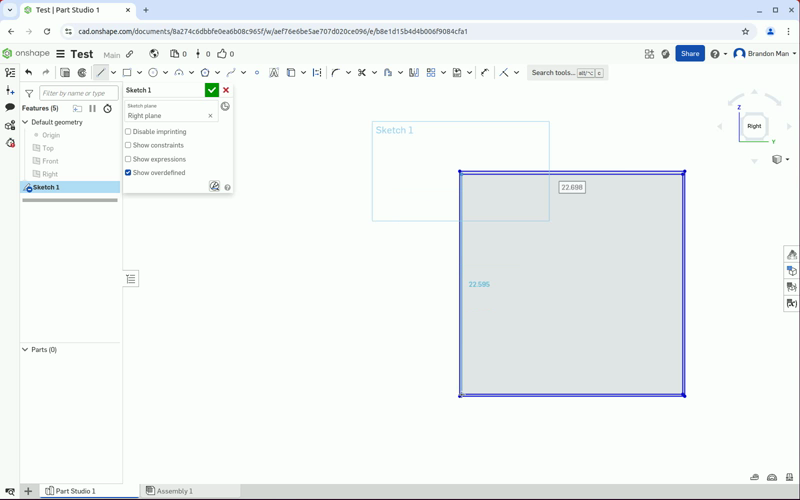
scroll(6)
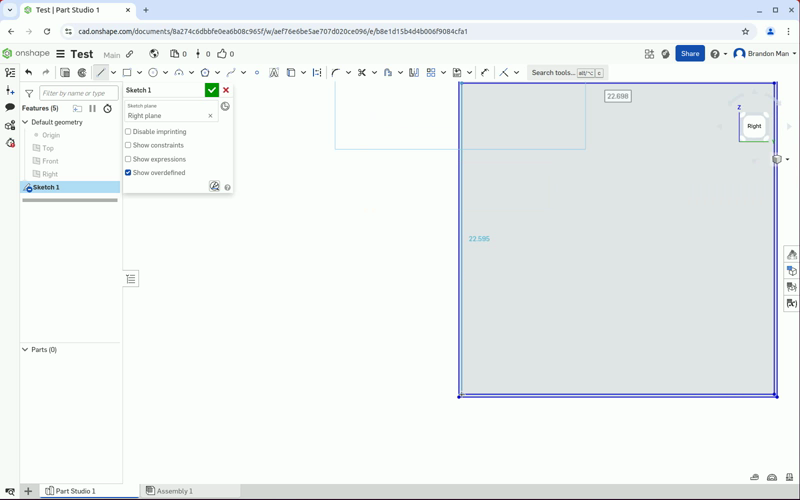
scroll(6)
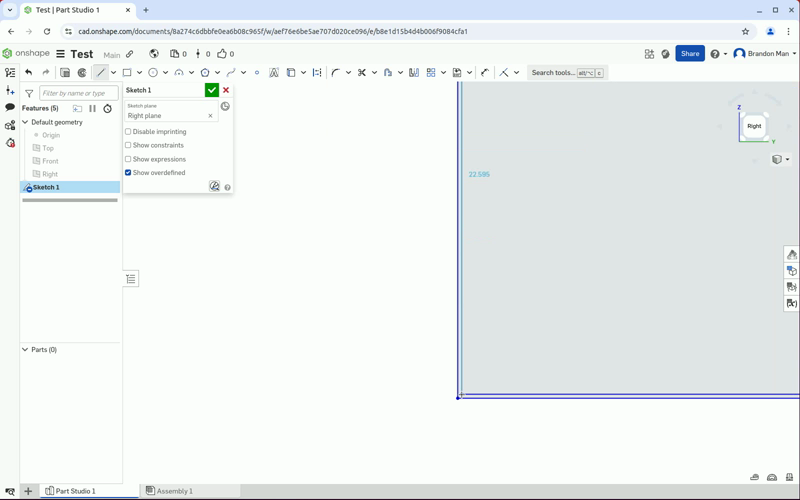
scroll(6)
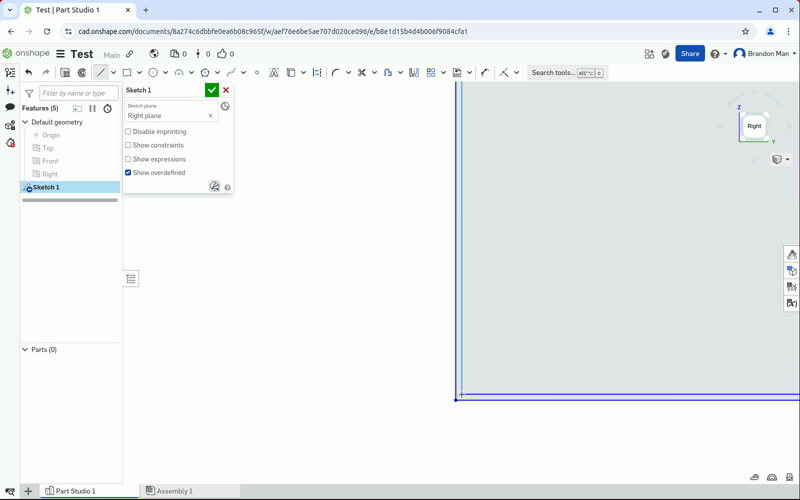
scroll(6)
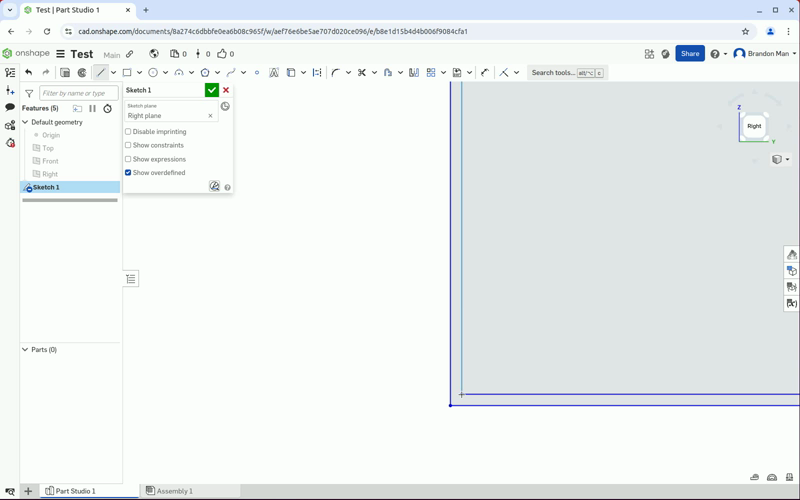
key_up(shift)
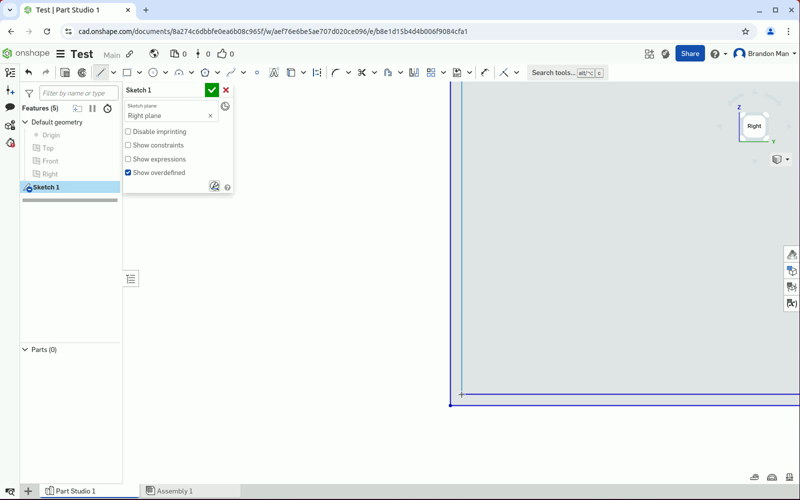
click(461, 394)
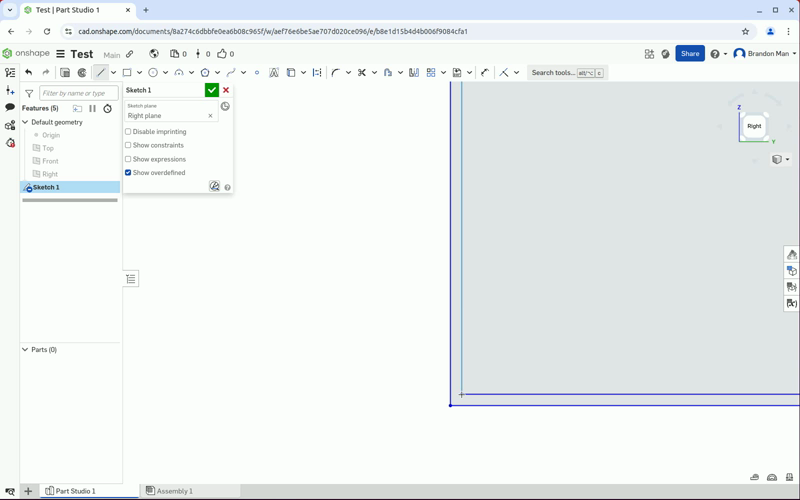
scroll(-6)
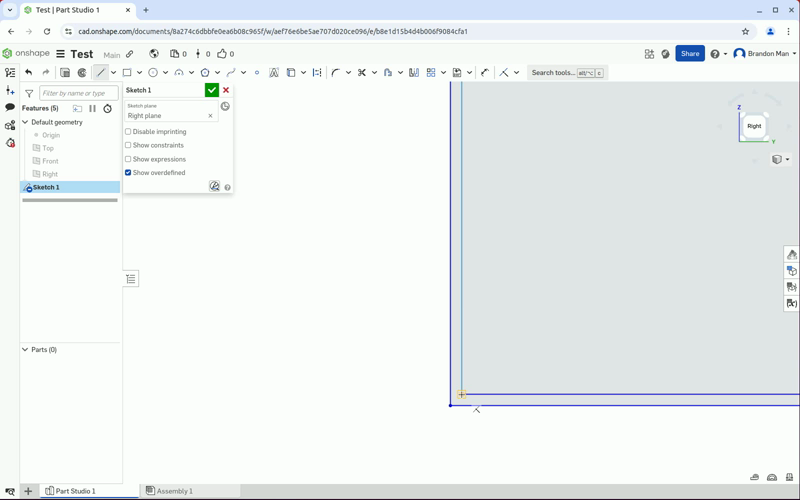
scroll(-6)
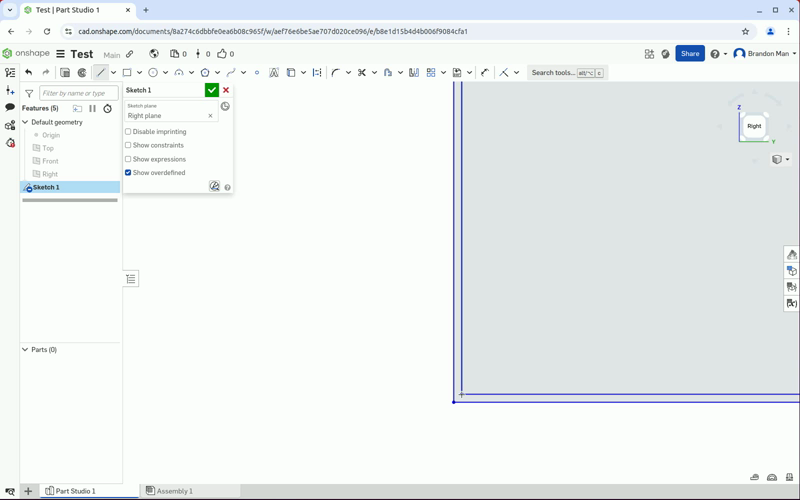
scroll(-6)
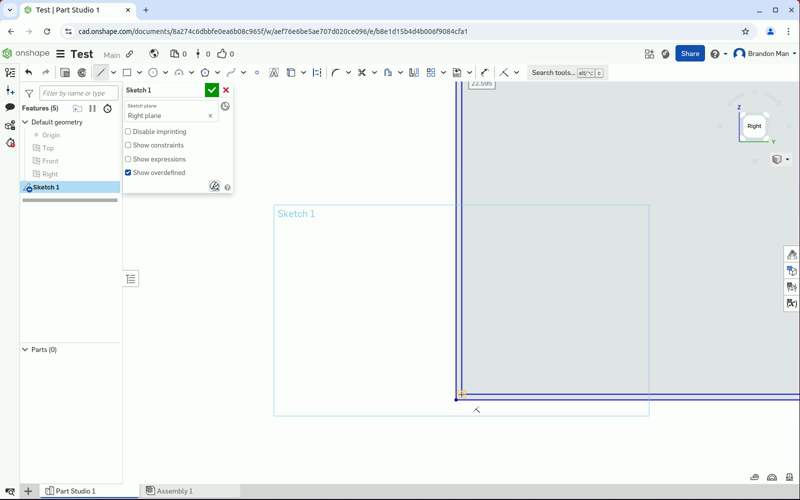
scroll(-6)
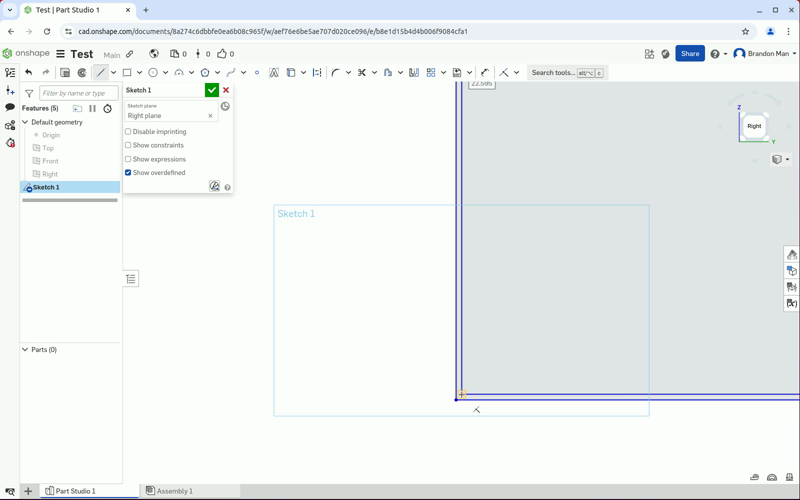
scroll(-6)
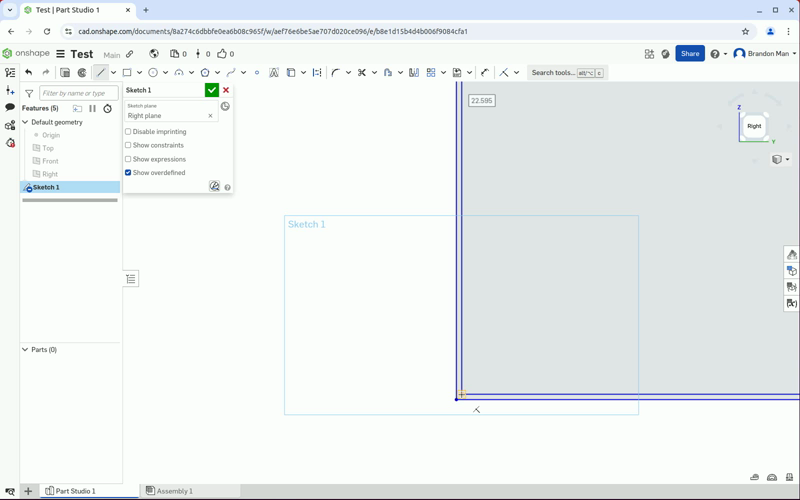
scroll(-6)
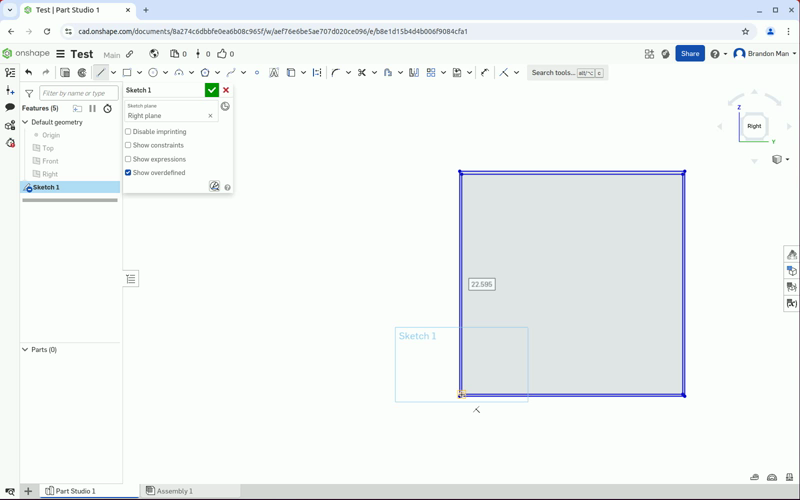
scroll(-6)
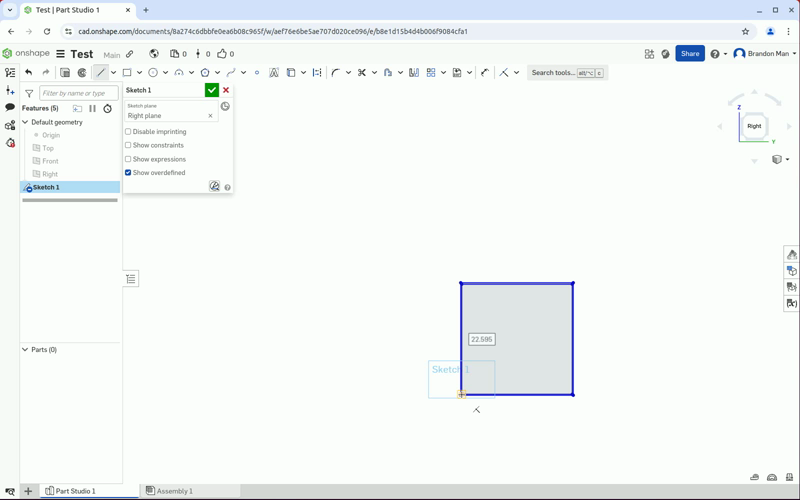
key(esc)
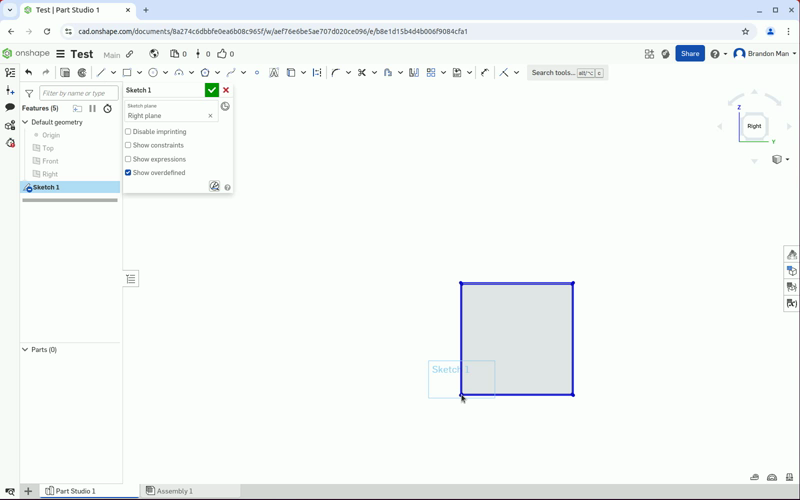
mouse_move(461, 393)
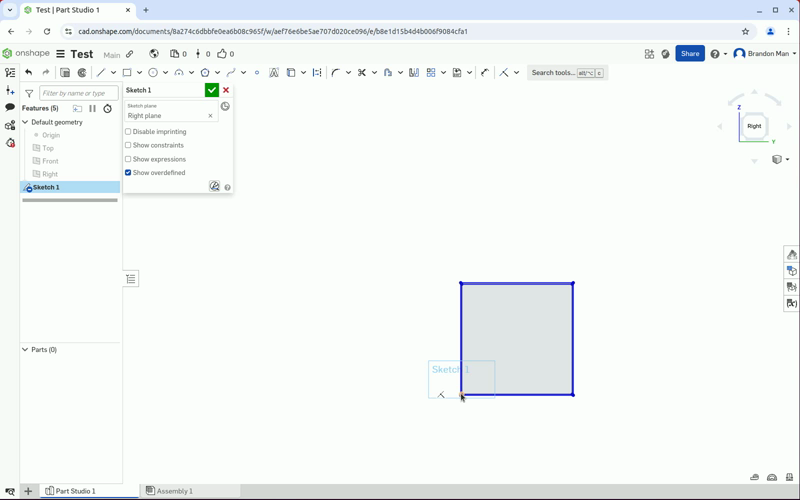
scroll(6)
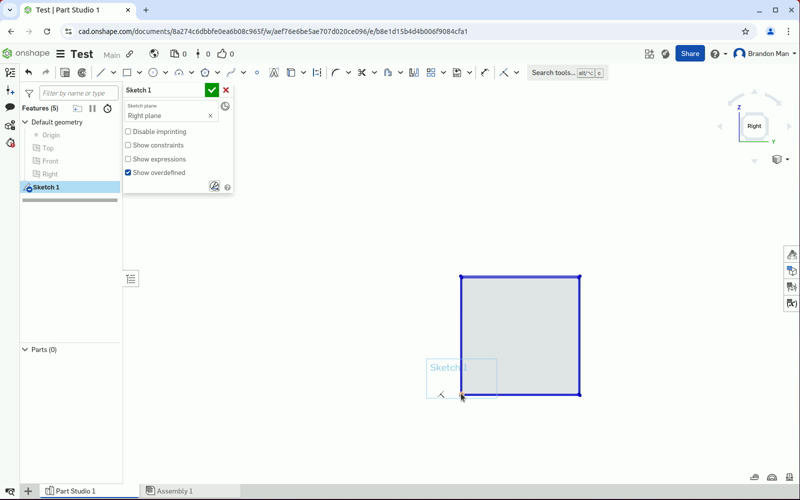
scroll(6)
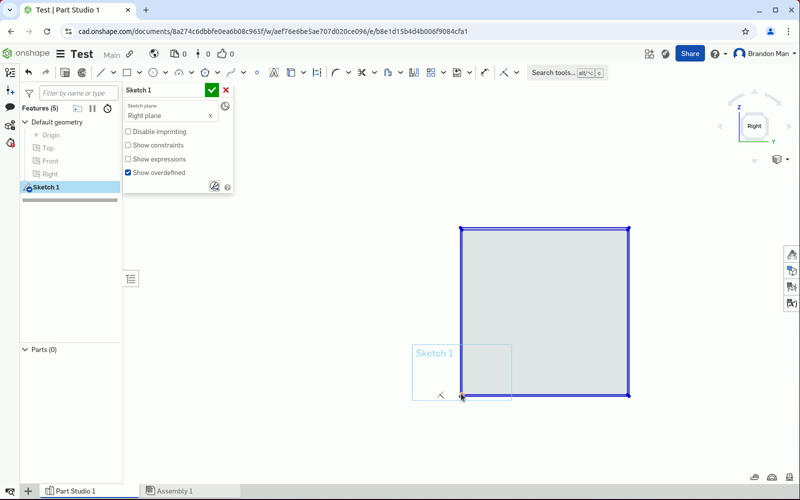
scroll(6)
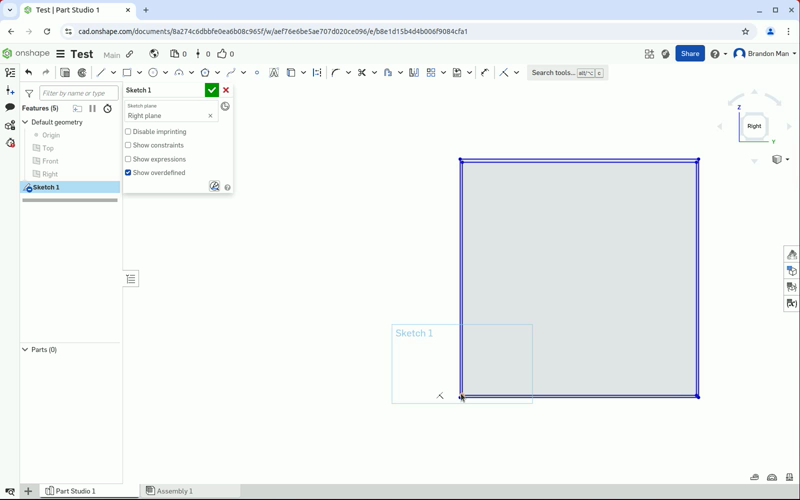
scroll(6)
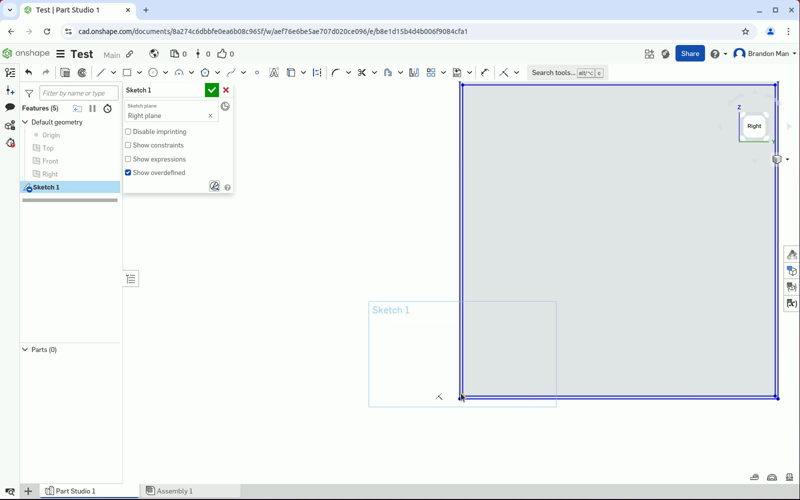
scroll(6)
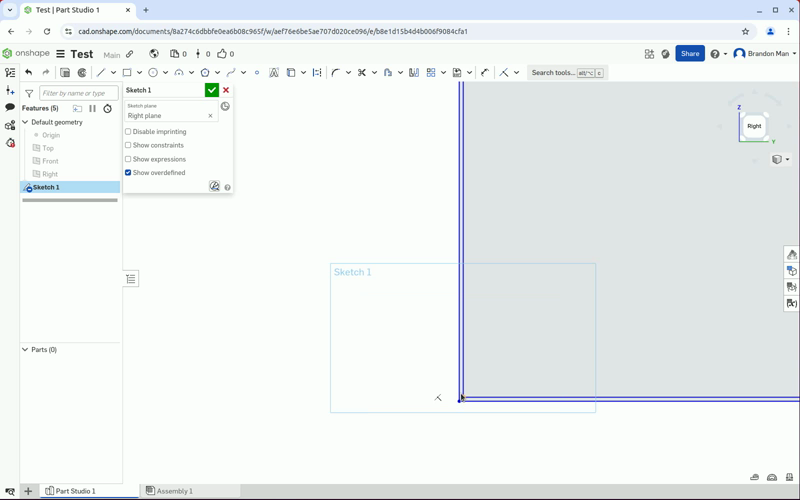
scroll(6)
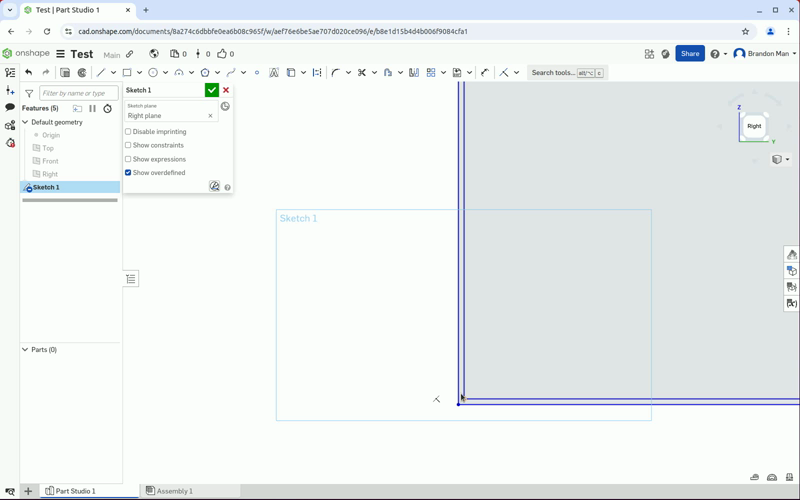
scroll(6)
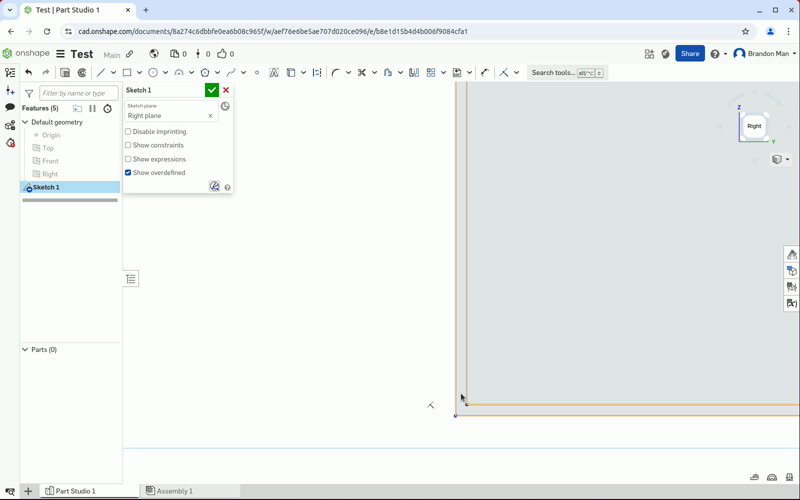
click(461, 393)
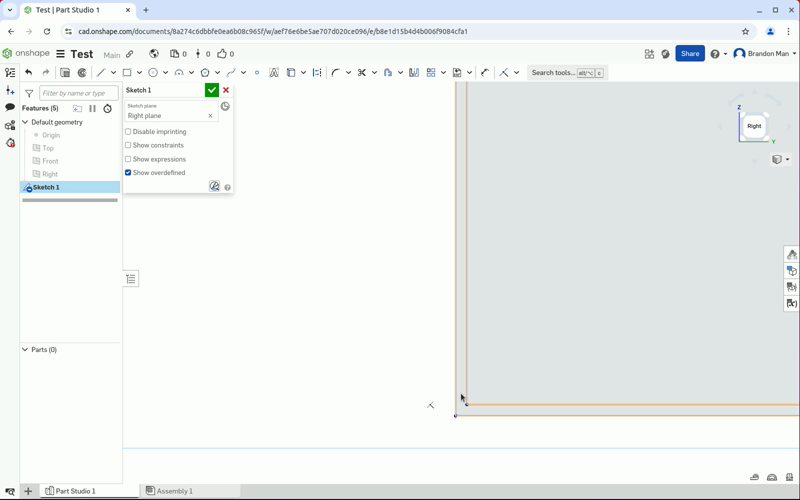
scroll(-6)
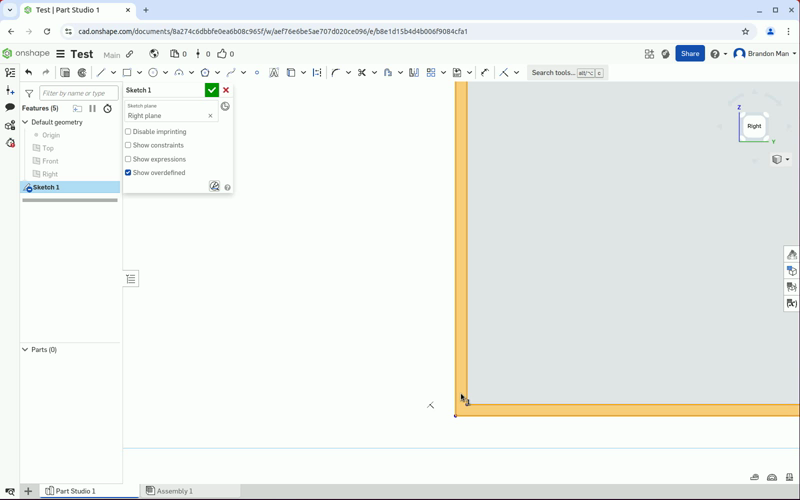
scroll(-6)
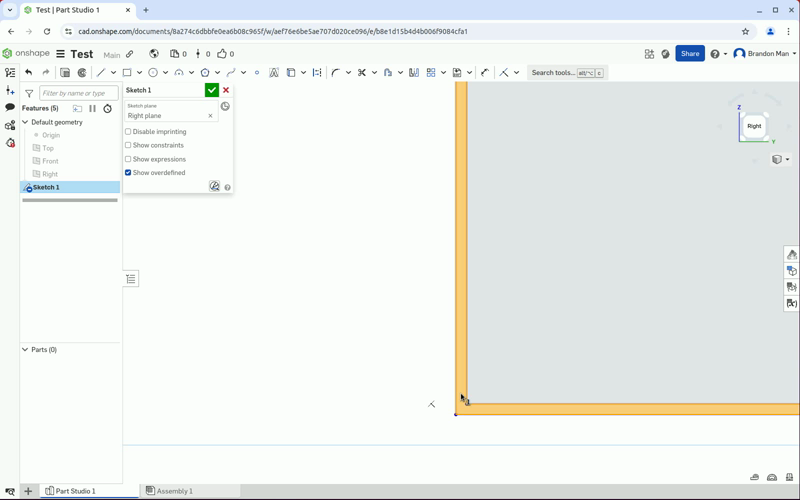
scroll(-6)
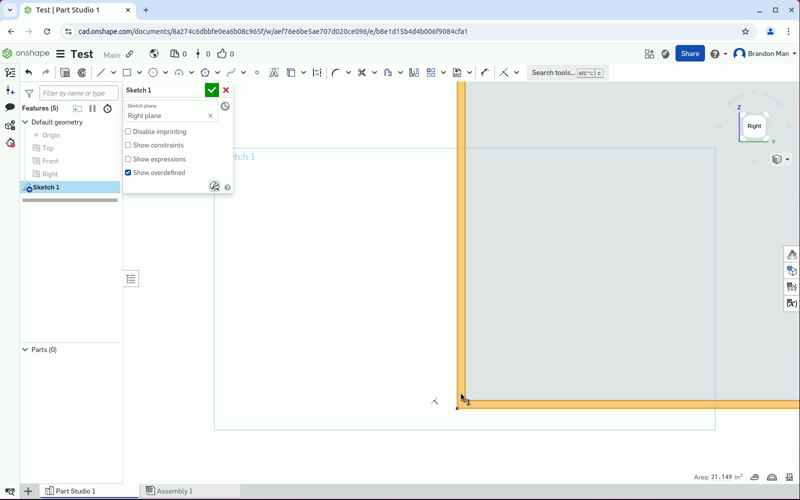
scroll(-6)
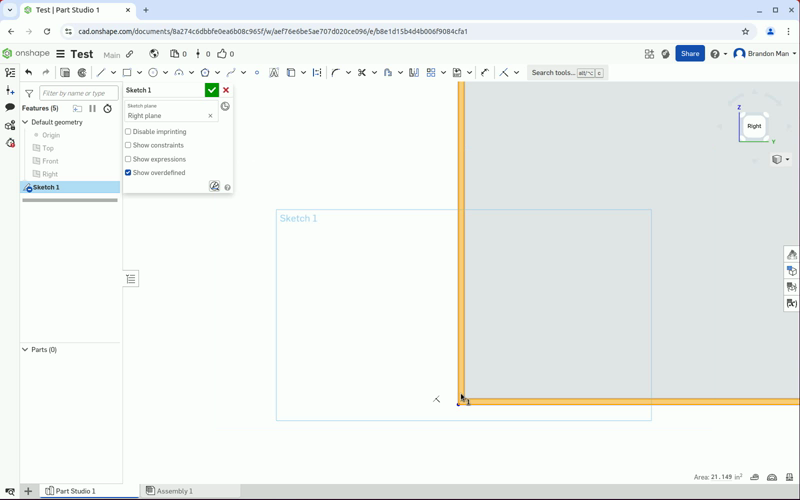
scroll(-6)
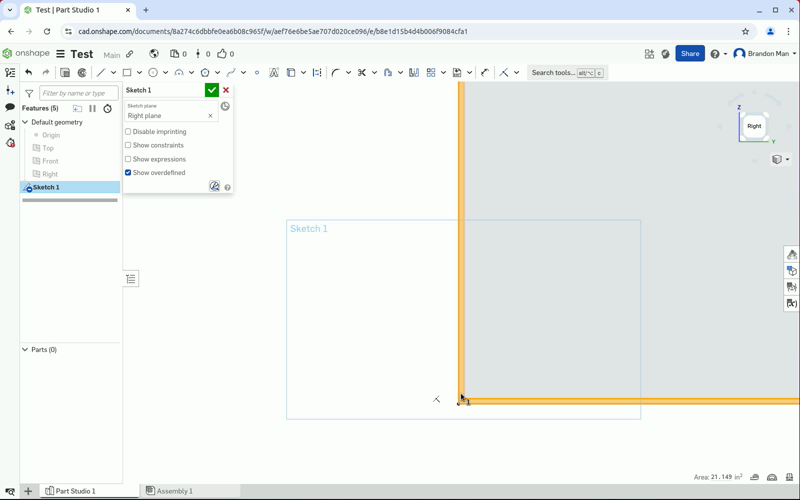
scroll(-6)
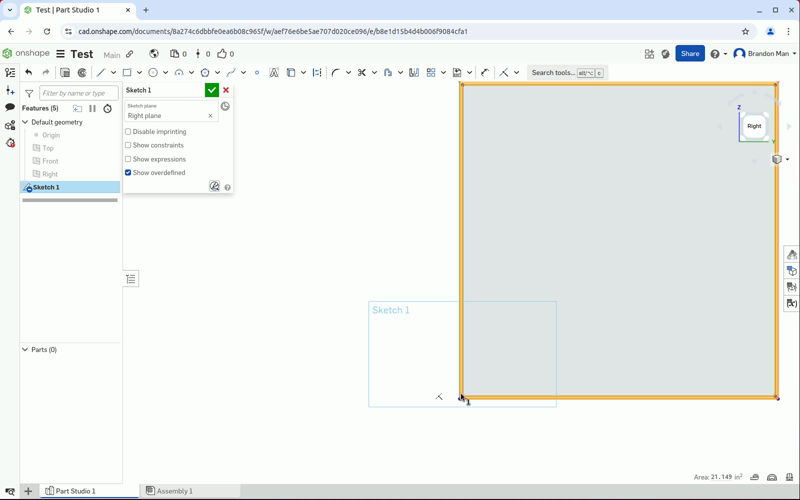
scroll(-6)
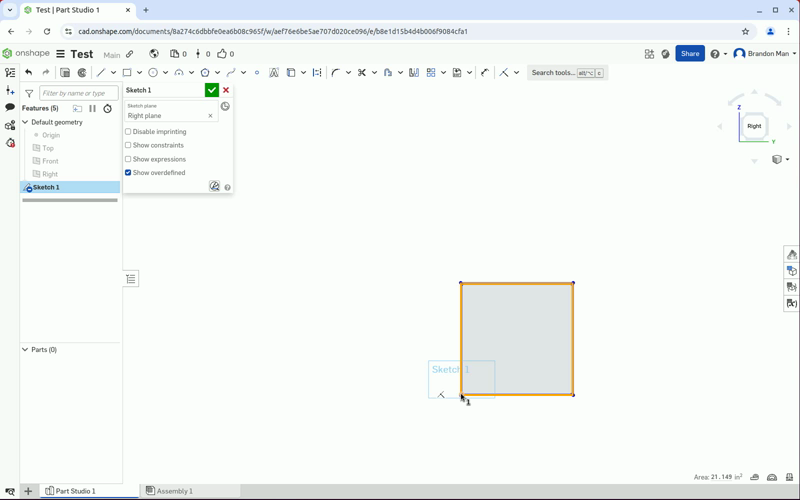
mouse_move(73, 352)
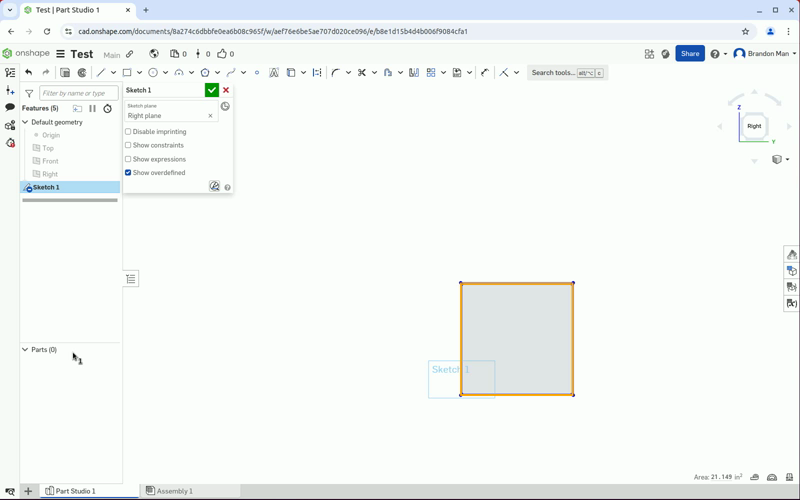
key(shift+y)
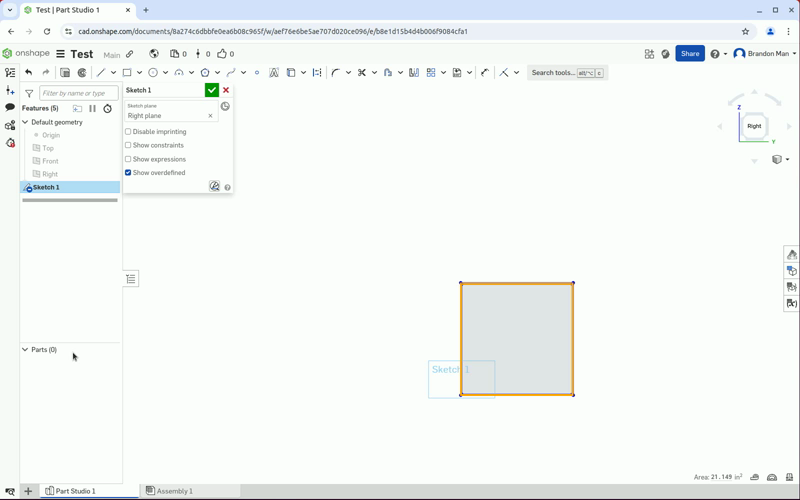
key(shift+e)
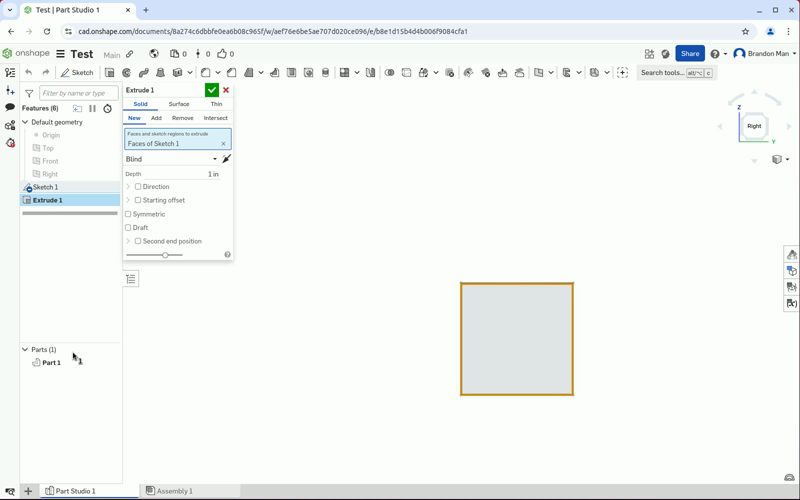
mouse_move(143, 106)
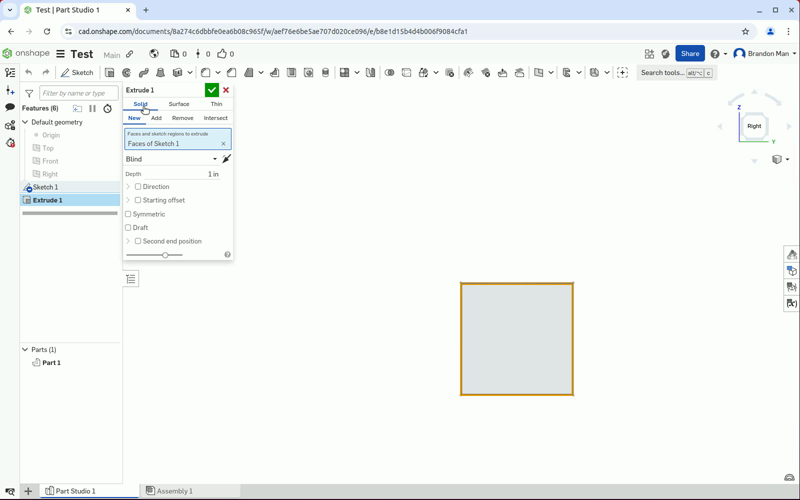
click(143, 106)
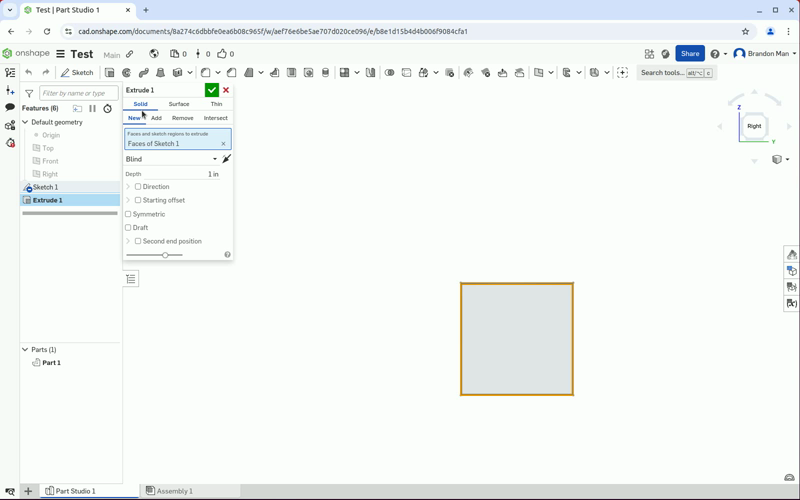
mouse_move(137, 120)
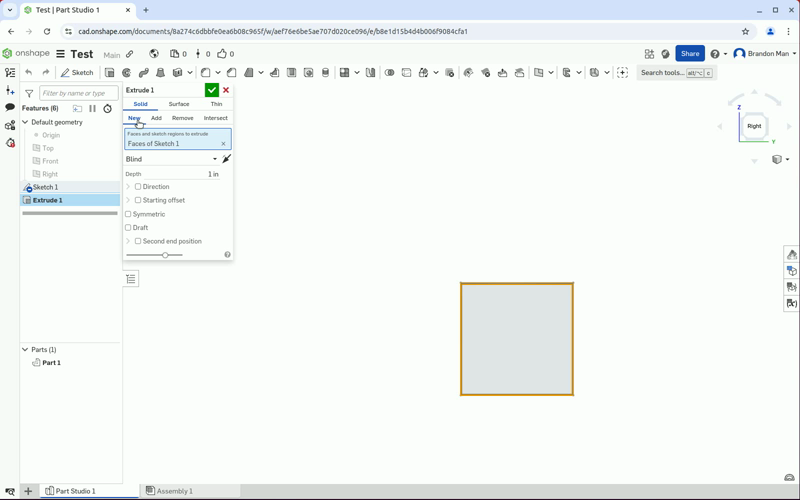
click(137, 120)
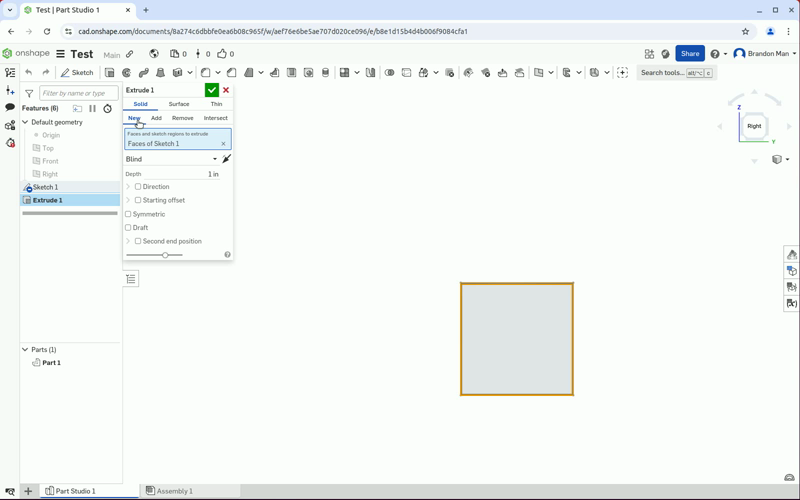
key(tab, 4)
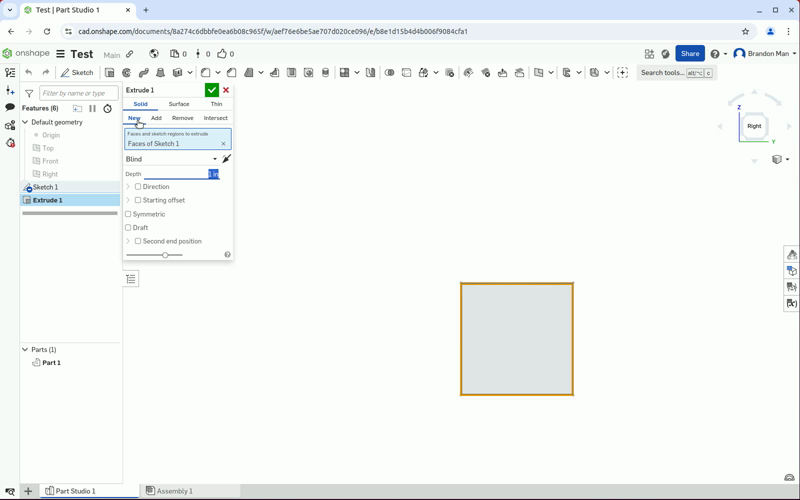
text(13.48)
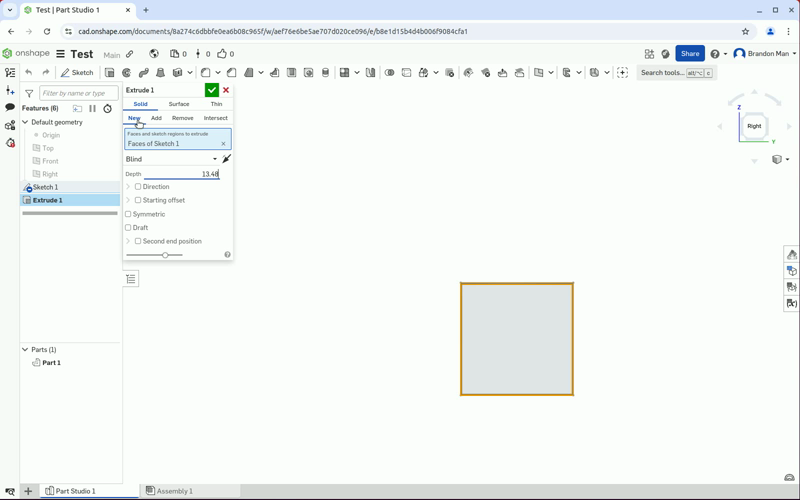
key(enter)
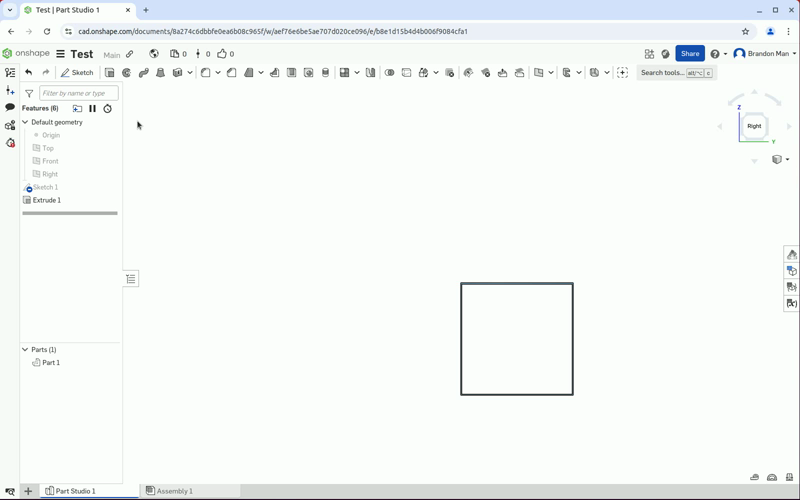
key(shift+h)
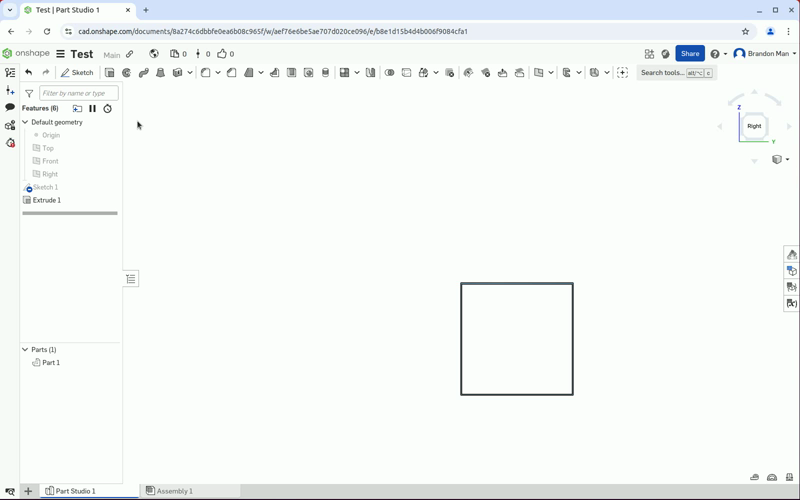
key(shift+h)
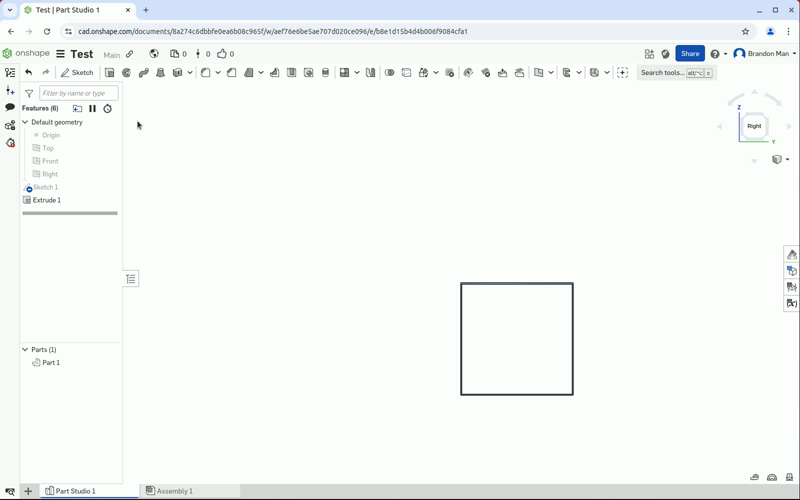
mouse_move(73, 189)
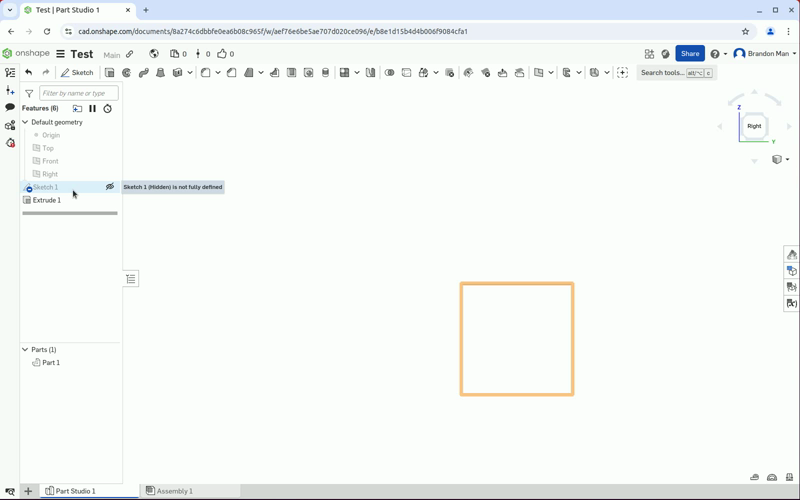
click(73, 189)
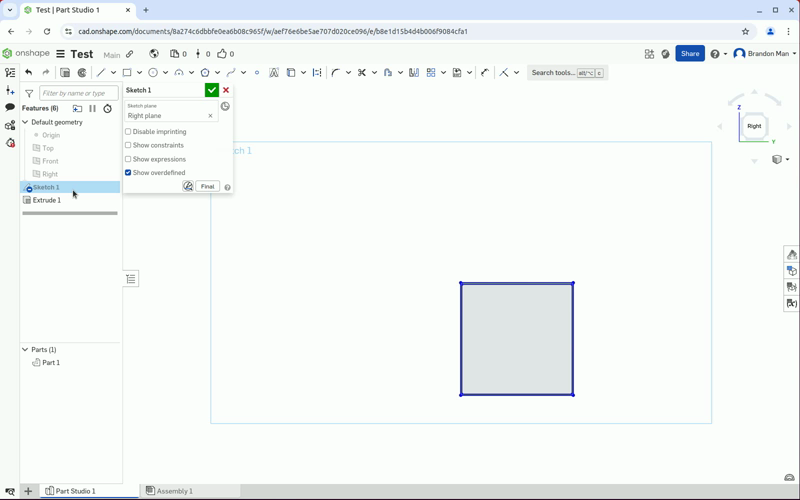
mouse_move(229, 92)
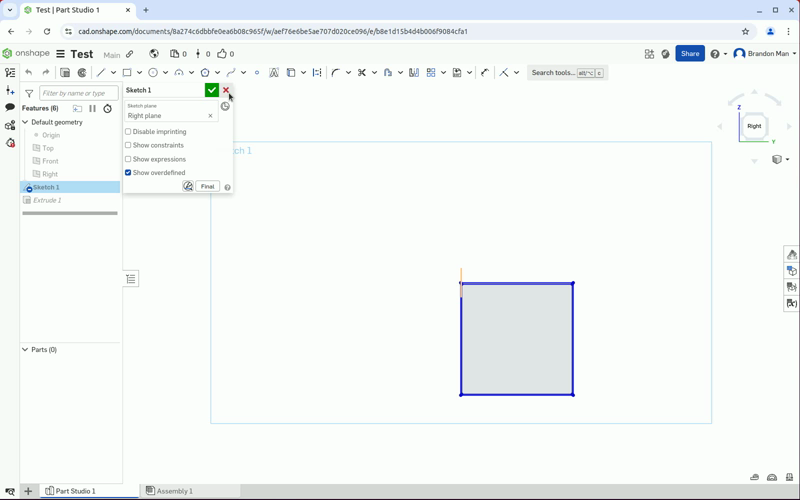
click(229, 92)
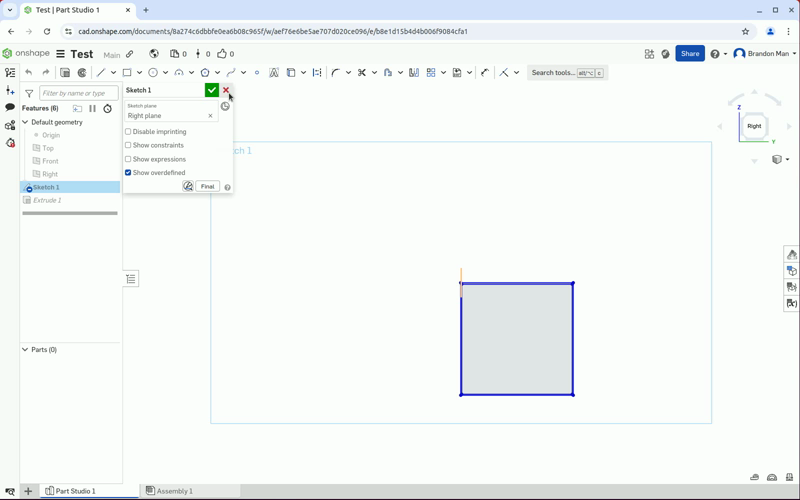
key(shift+s)
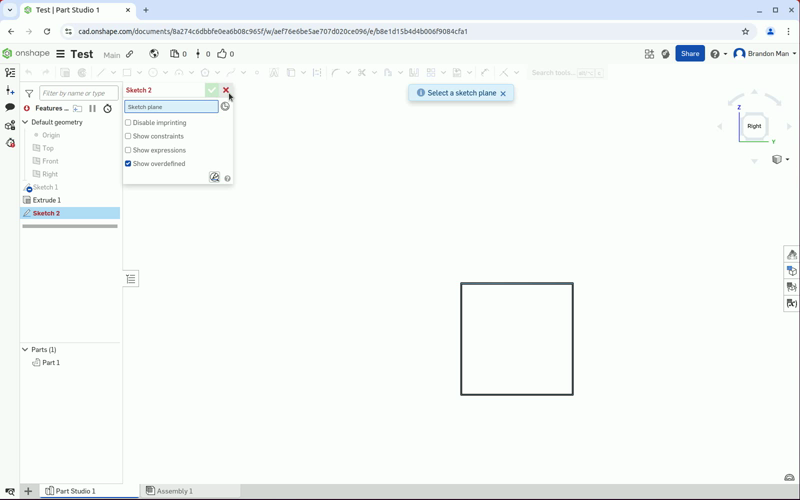
mouse_move(73, 176)
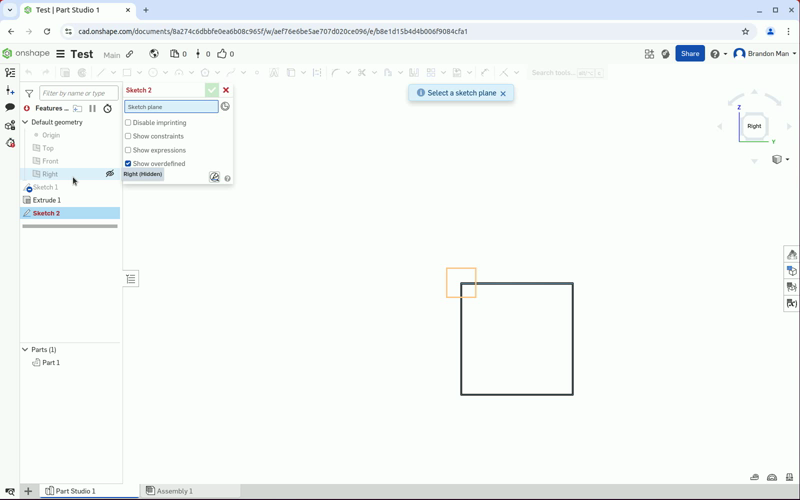
click(73, 176)
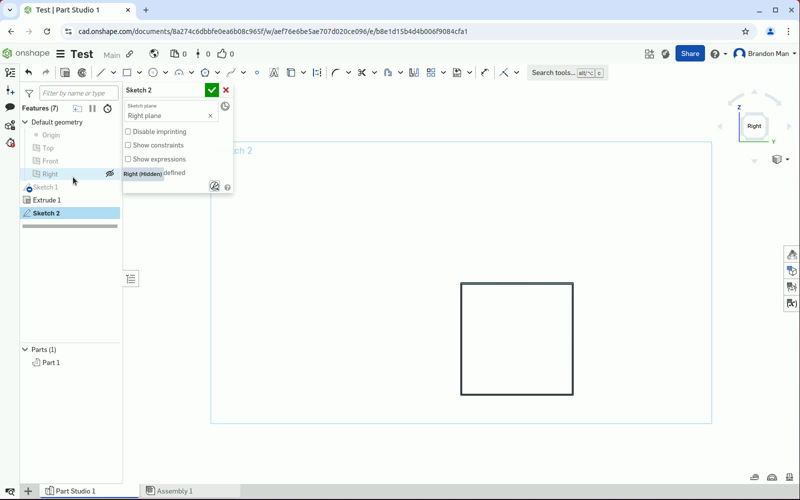
mouse_move(73, 352)
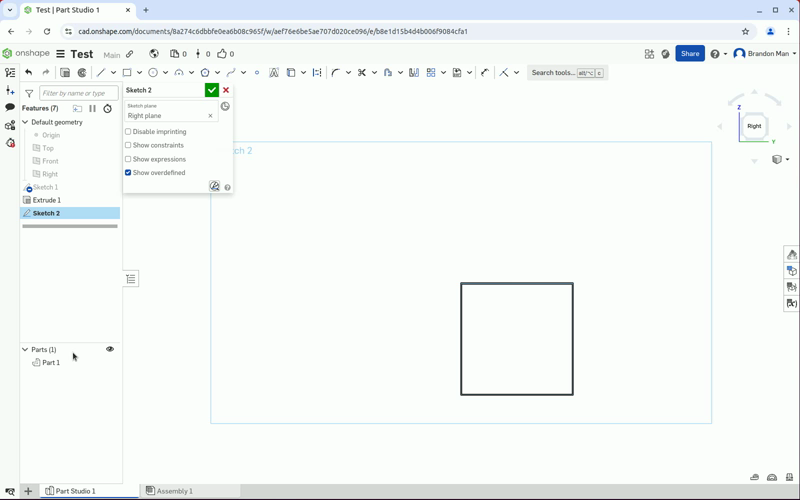
key(y)
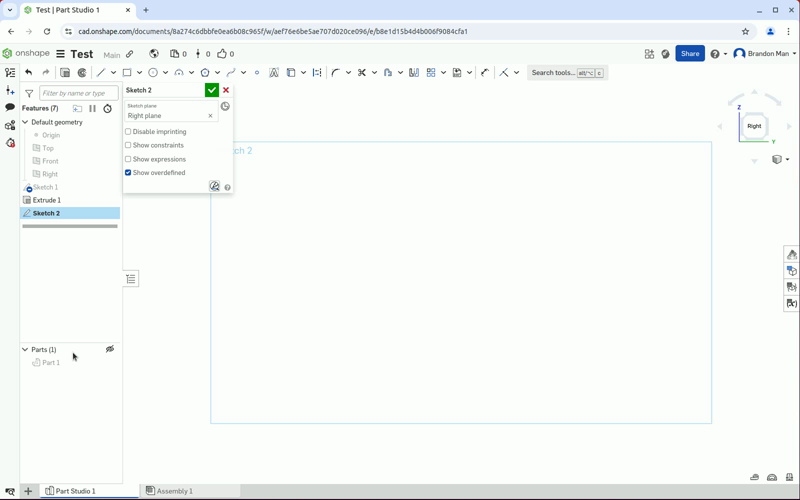
key(l)
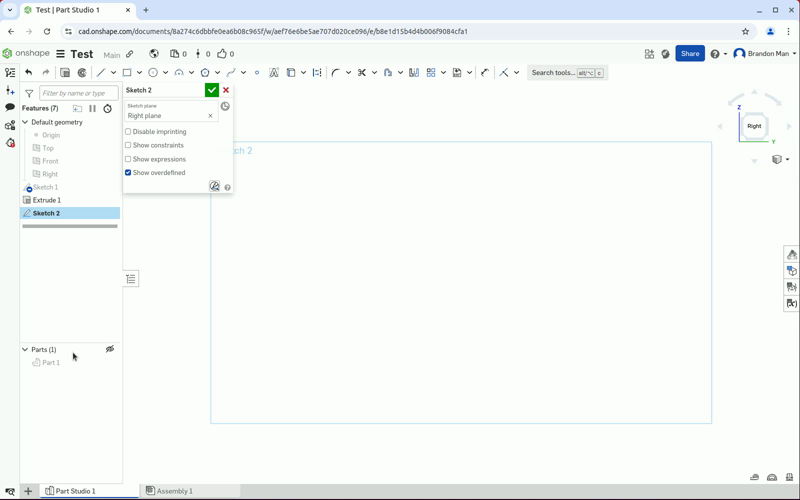
key_down(shift)
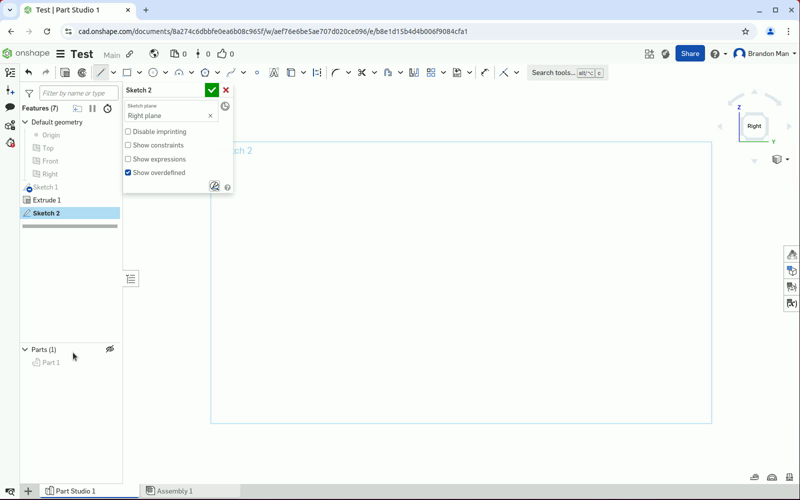
mouse_move(461, 394)
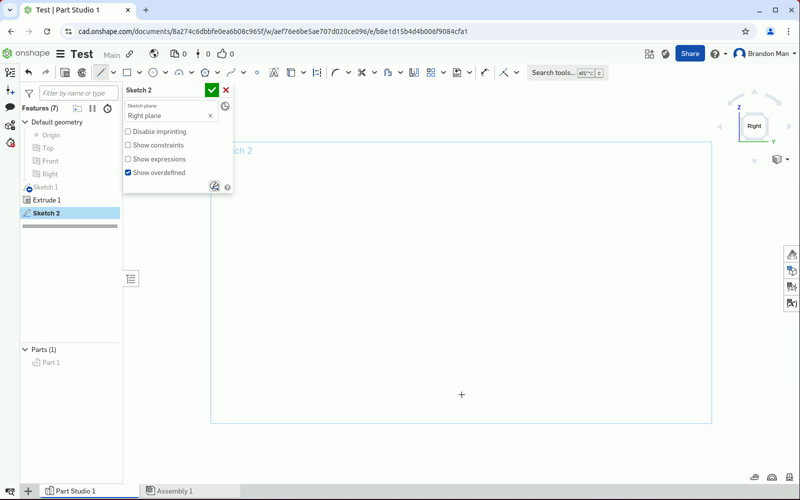
click(461, 394)
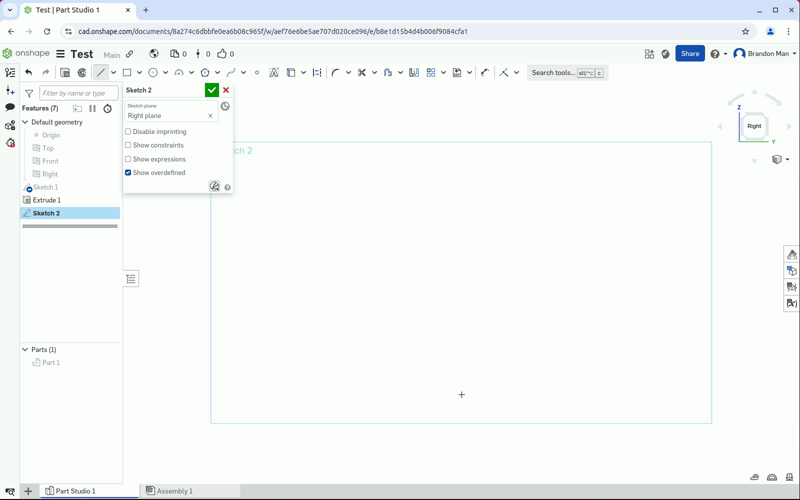
key_up(shift)
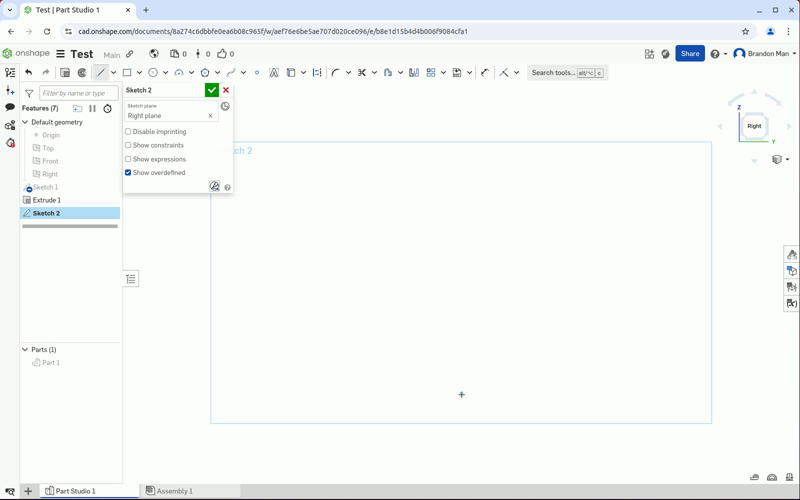
key_down(shift)
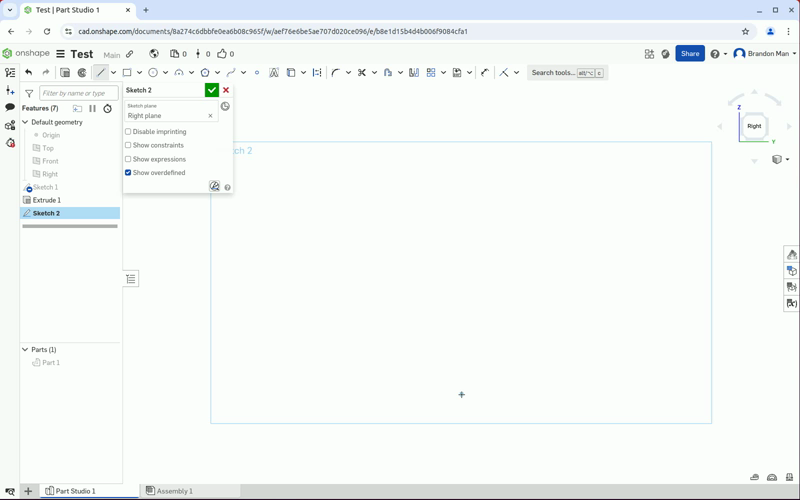
mouse_move(572, 394)
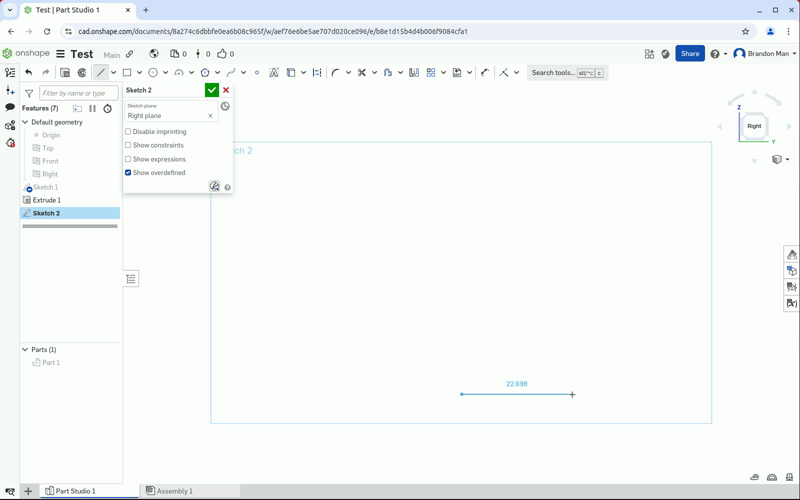
click(572, 394)
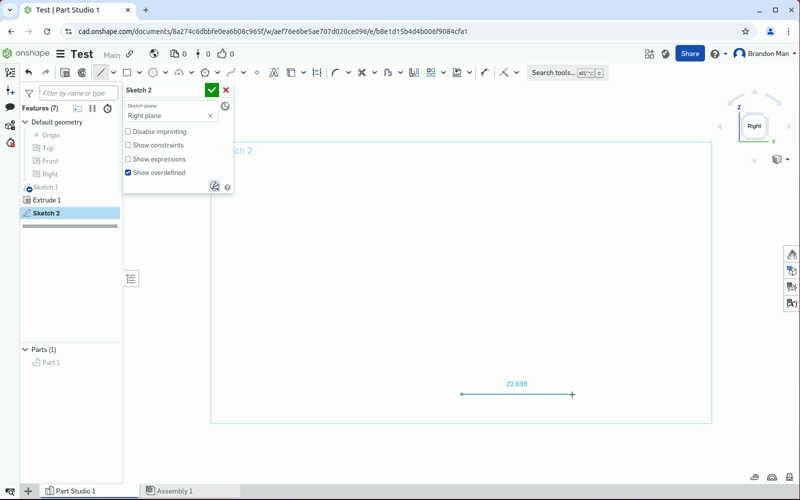
key_up(shift)
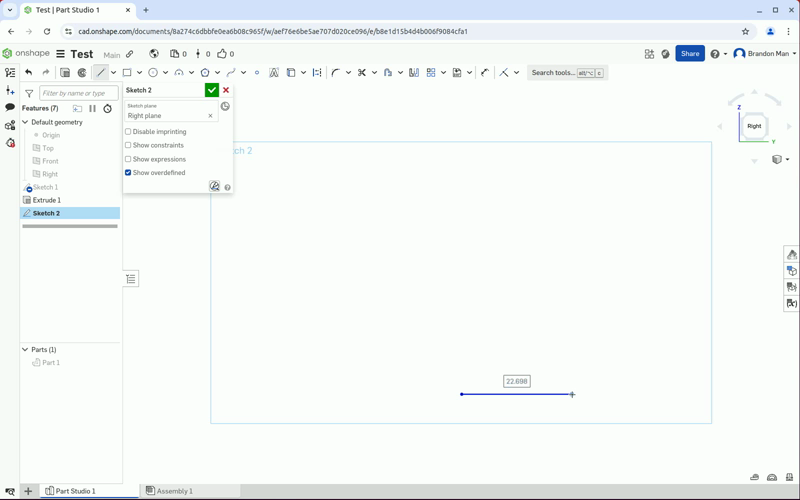
key_down(shift)
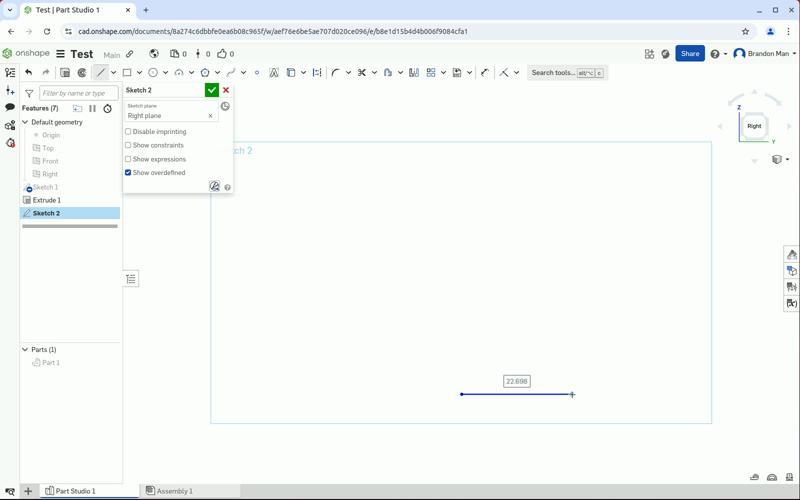
mouse_move(572, 284)
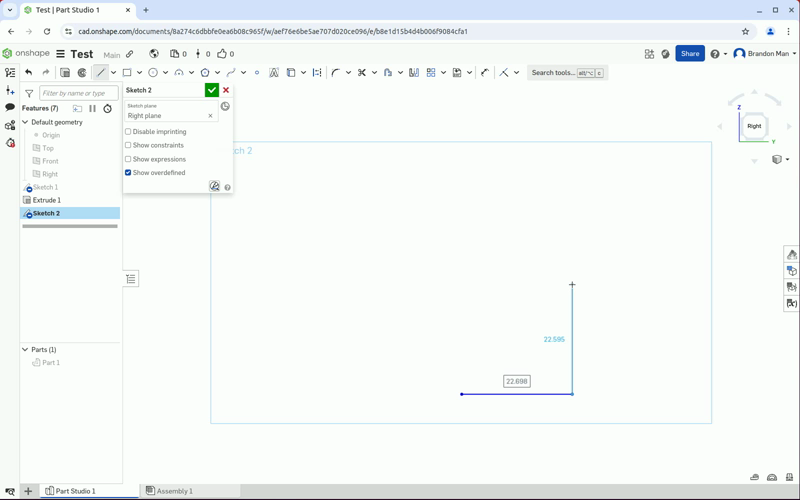
click(572, 284)
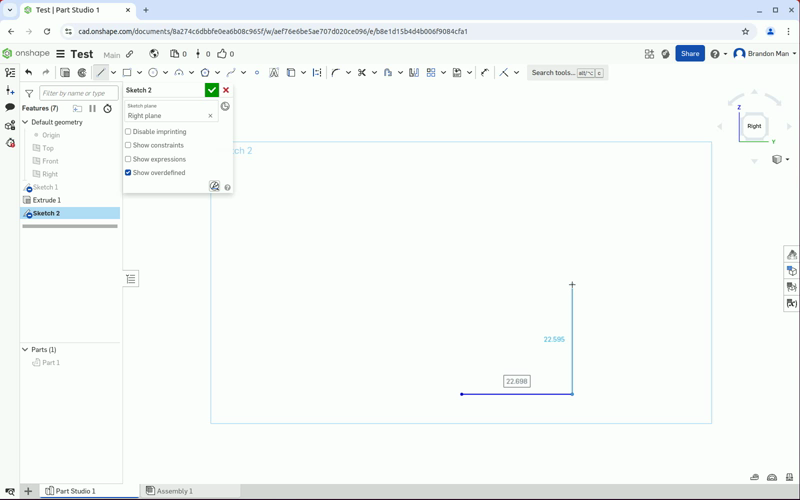
key_up(shift)
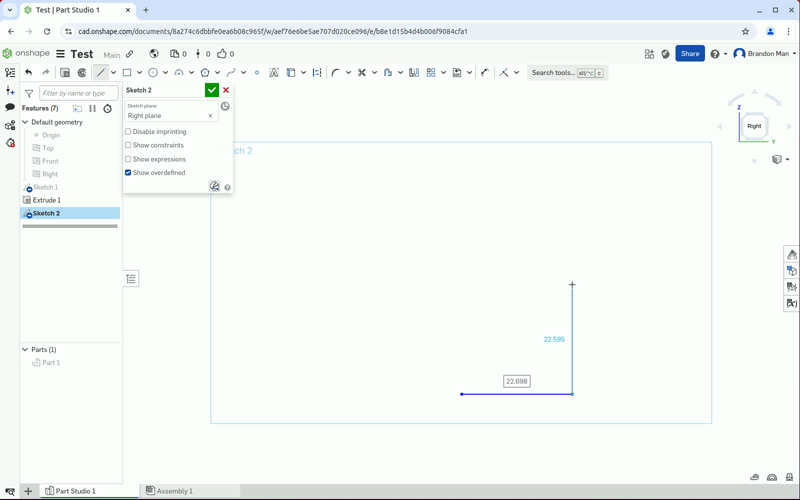
key_down(shift)
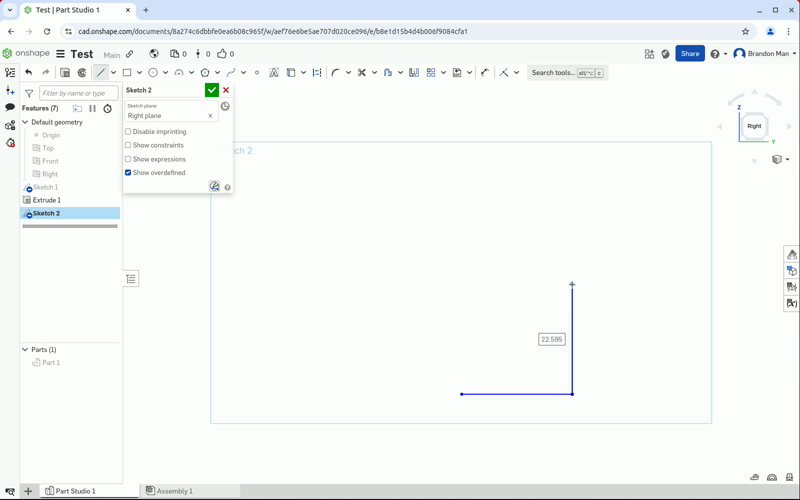
mouse_move(461, 284)
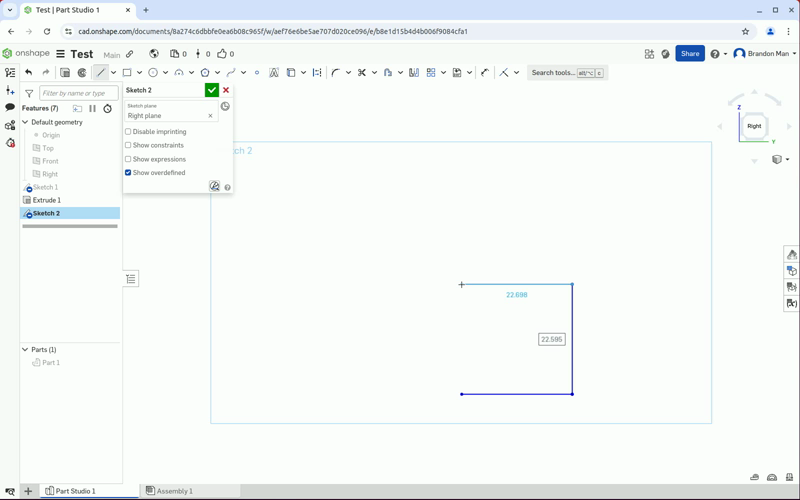
click(461, 284)
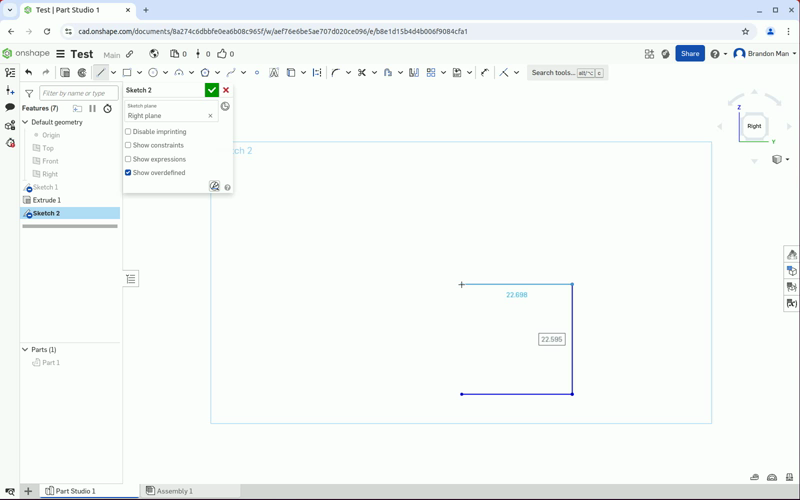
key_up(shift)
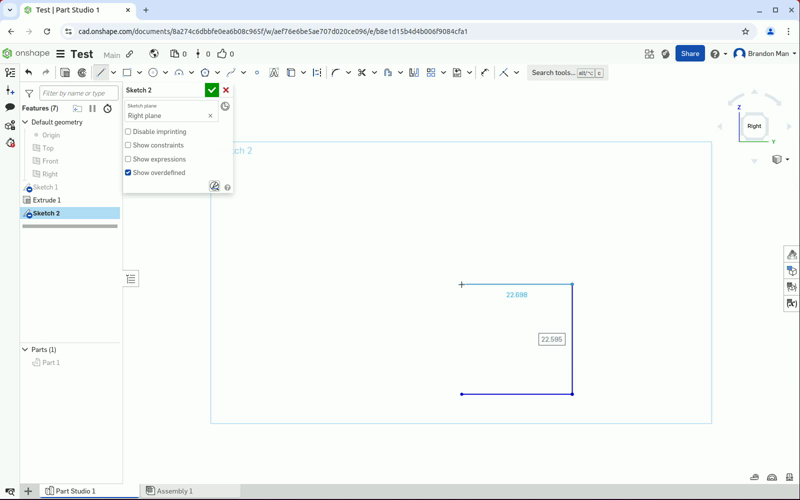
key_down(shift)
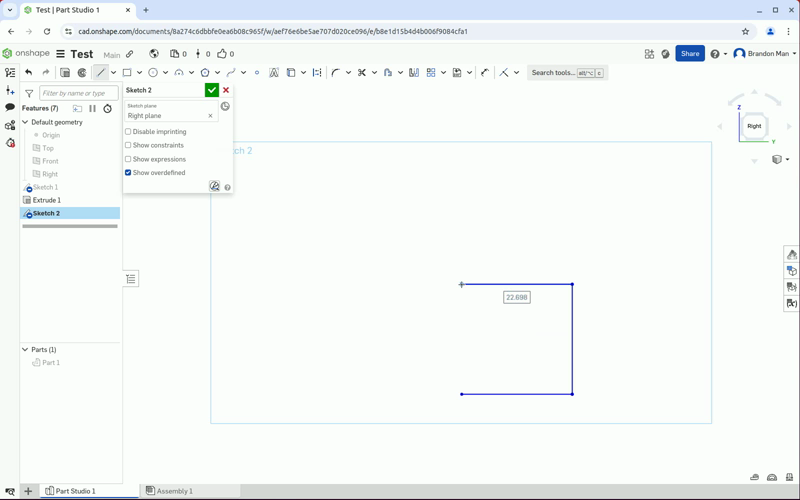
mouse_move(461, 394)
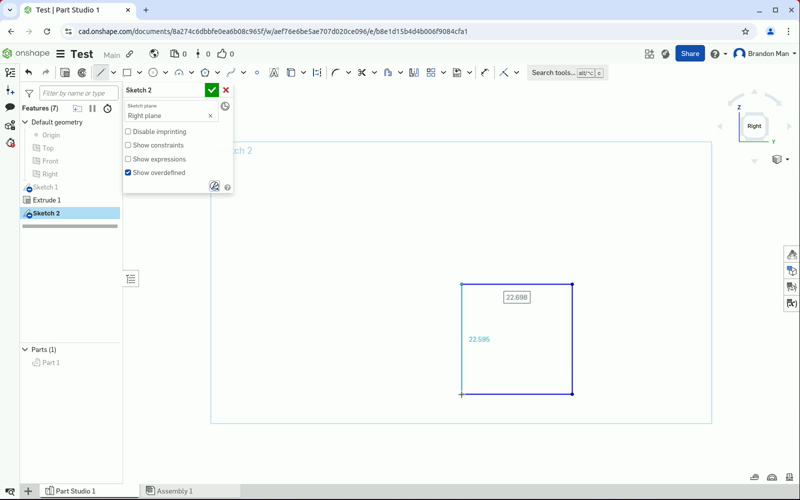
key_up(shift)
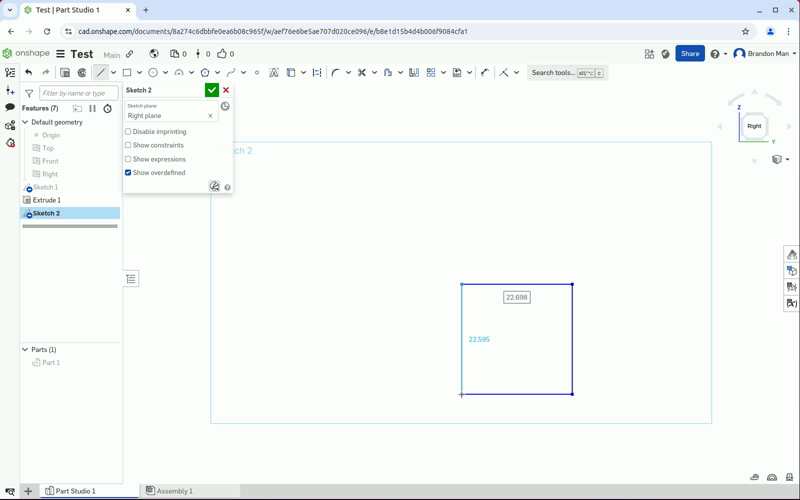
click(461, 394)
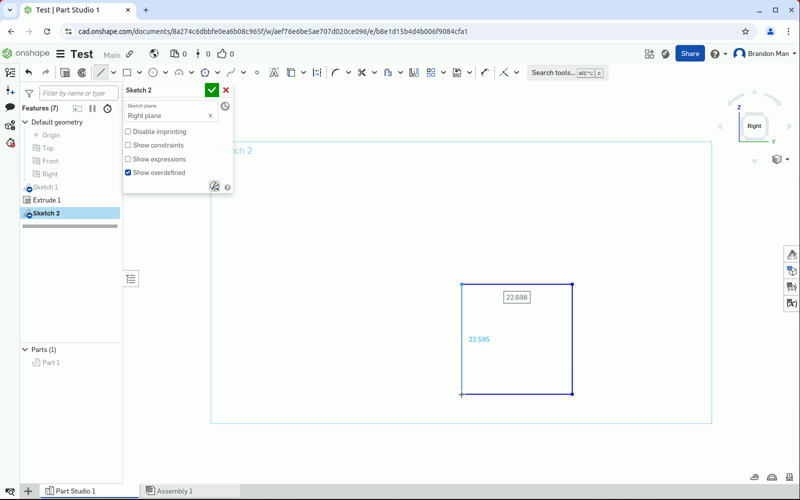
key(esc)
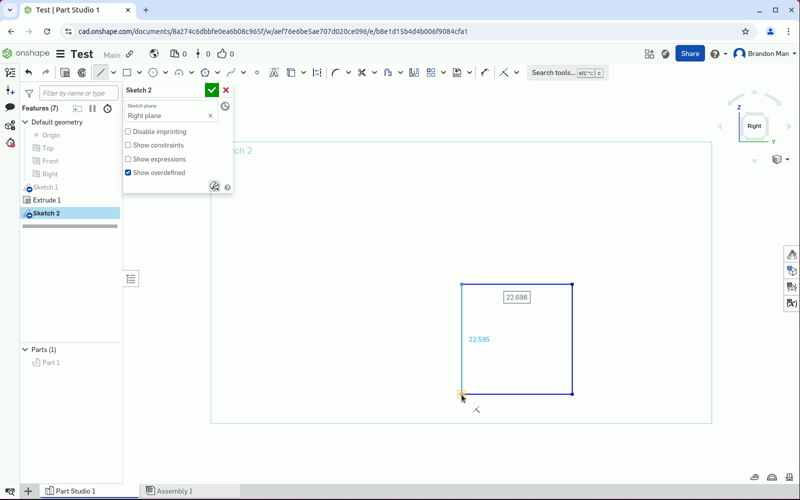
mouse_move(527, 301)
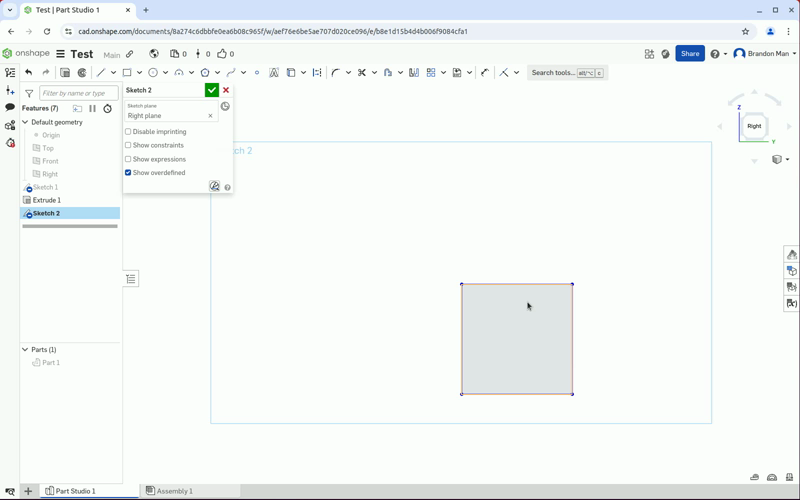
click(527, 301)
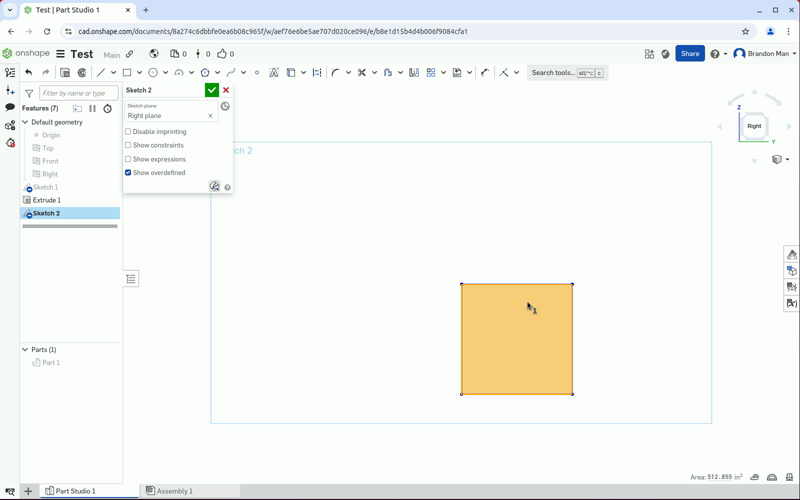
mouse_move(73, 352)
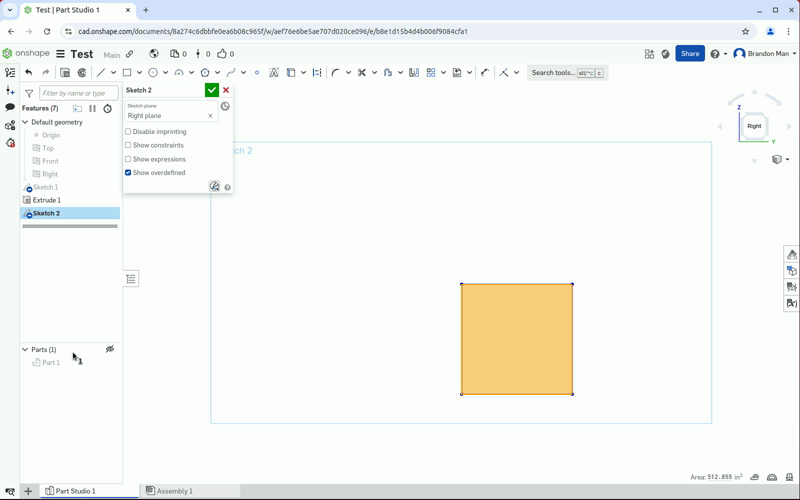
key(shift+y)
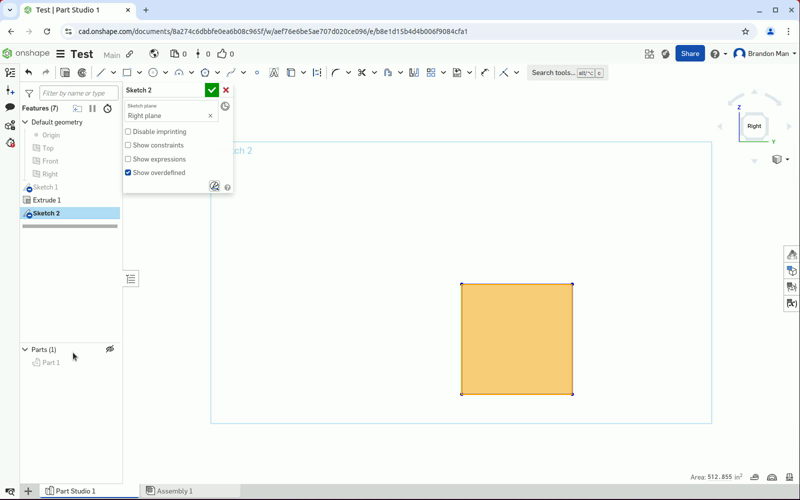
key(shift+e)
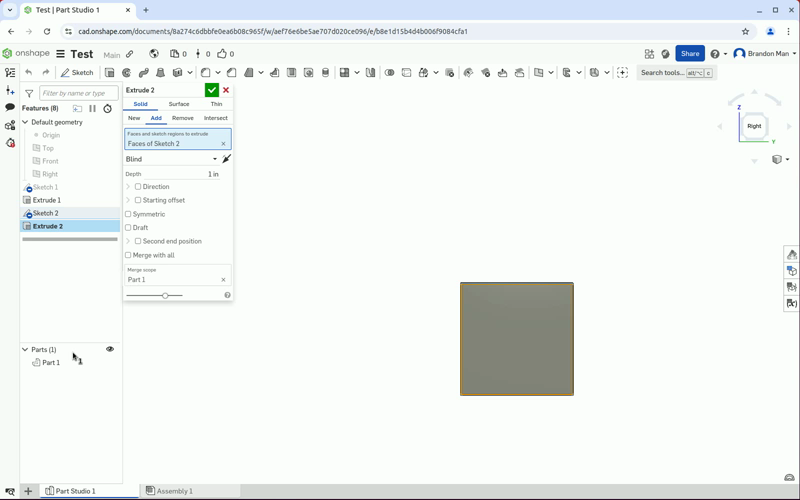
mouse_move(143, 106)
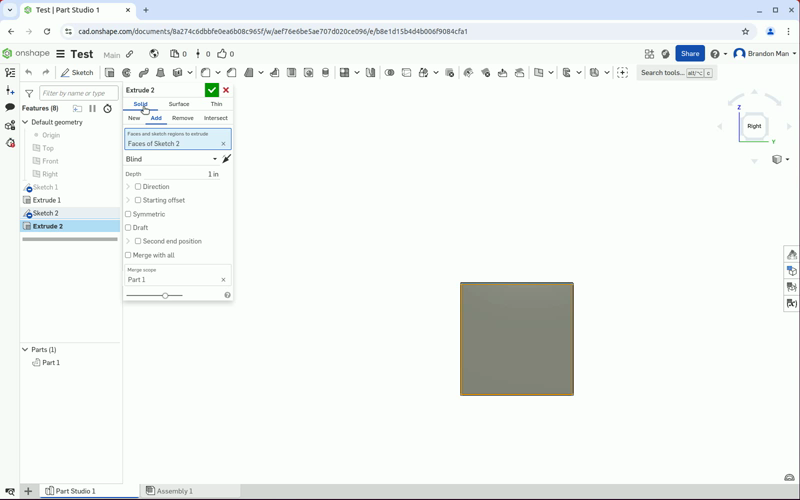
click(143, 106)
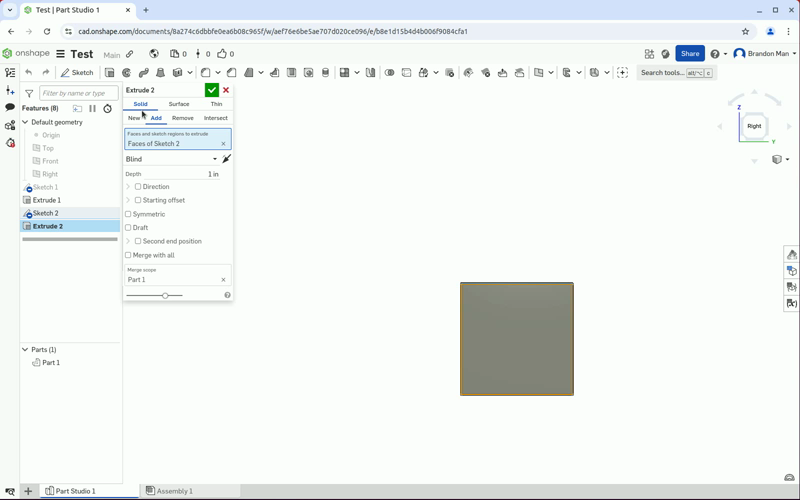
mouse_move(137, 120)
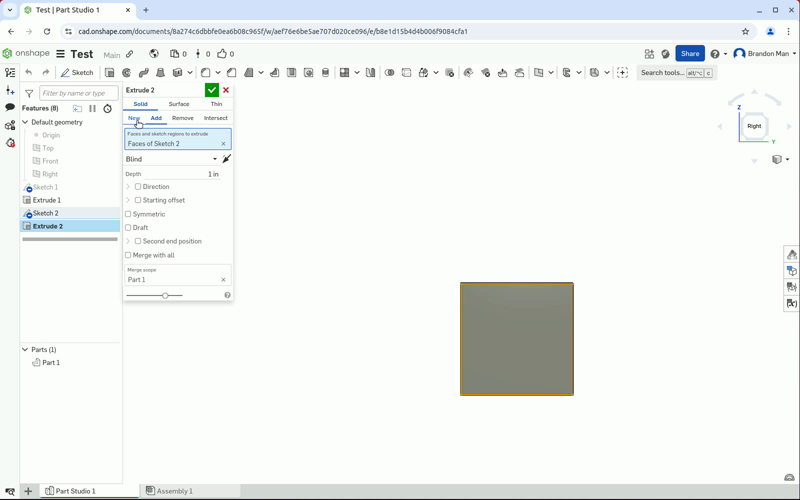
click(137, 120)
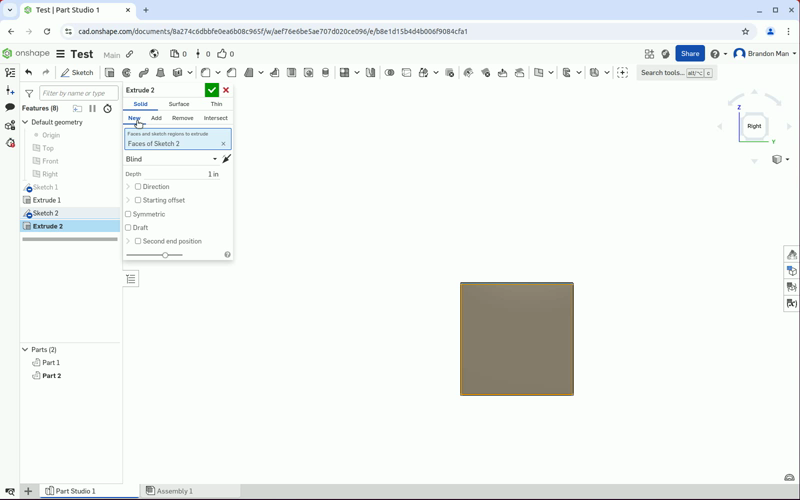
key(tab, 4)
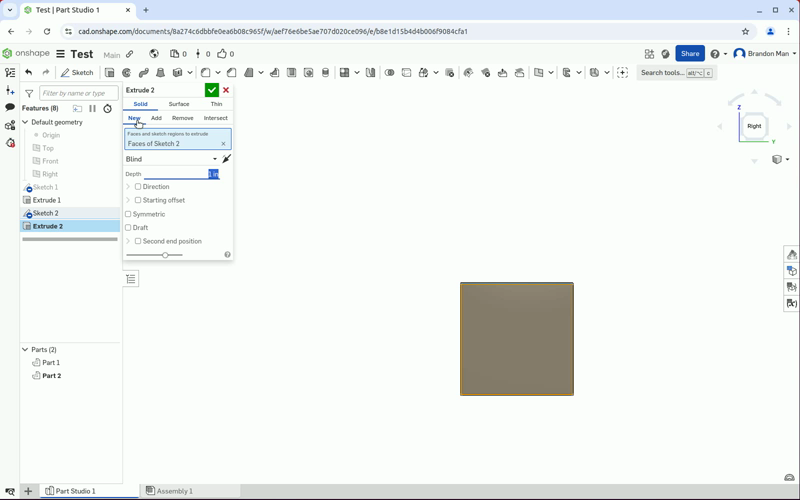
text(0.241)
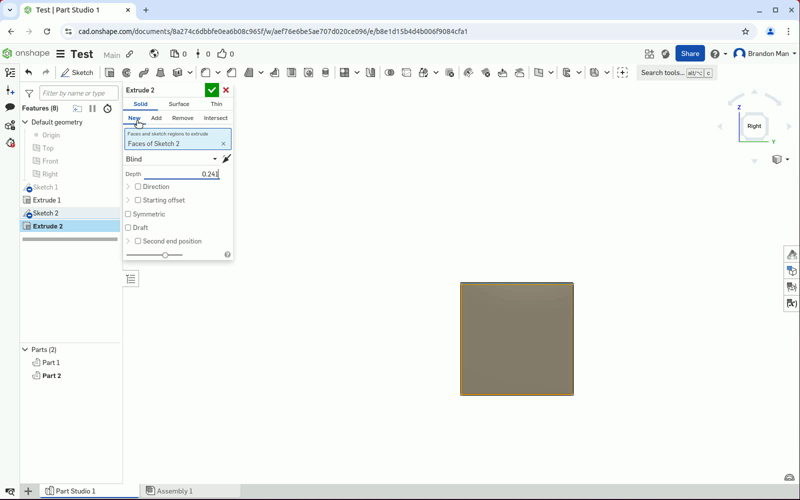
key(enter)
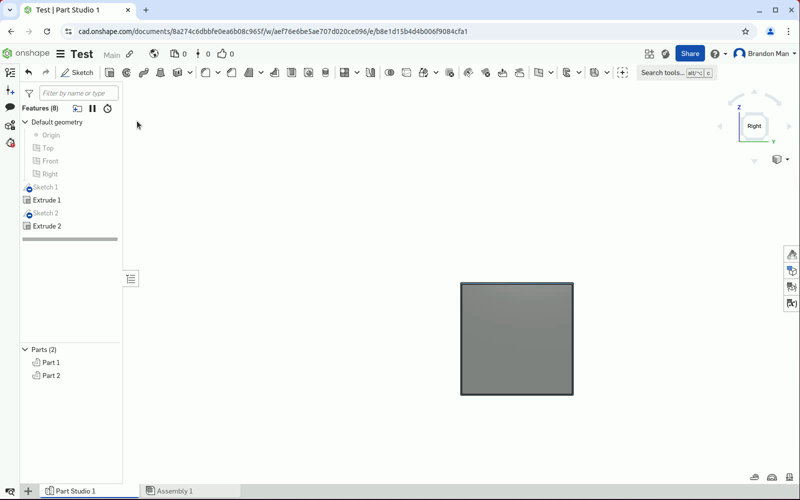
key(shift+h)
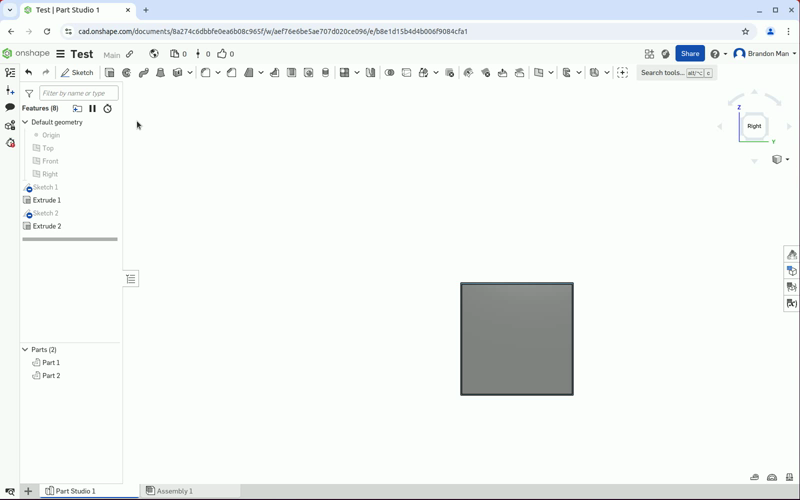
key(shift+h)
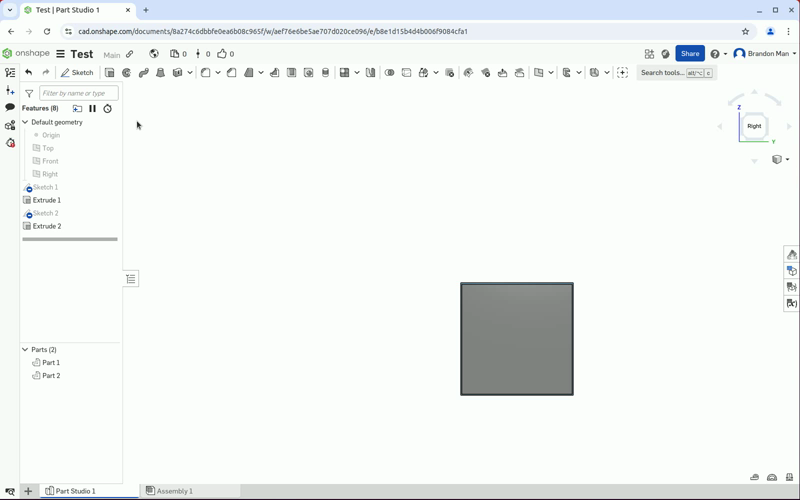
mouse_move(73, 189)
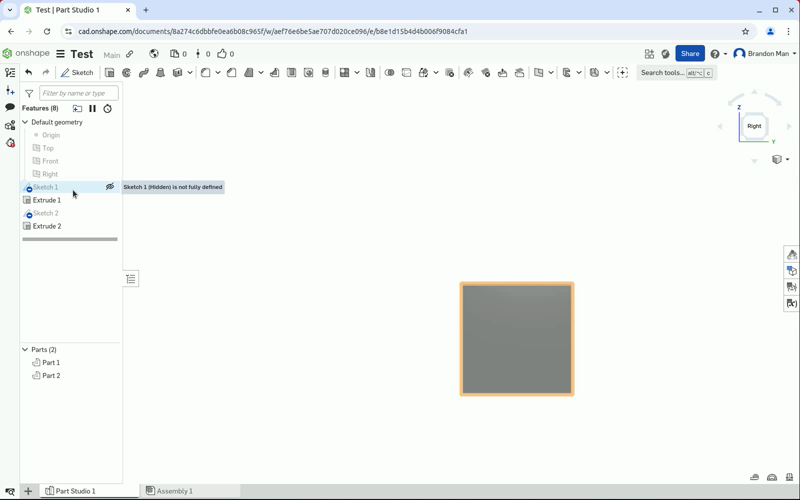
click(73, 189)
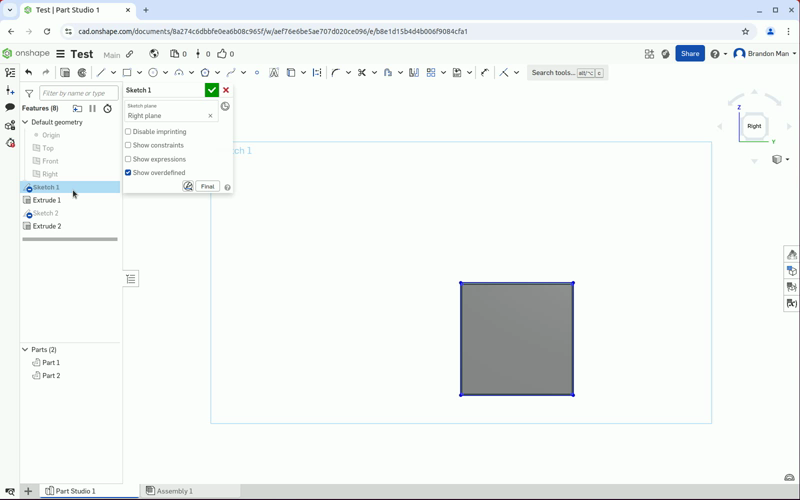
mouse_move(229, 92)
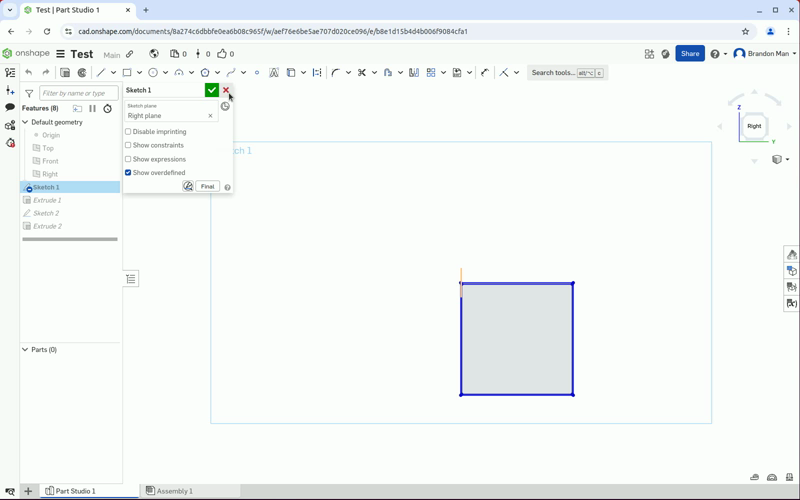
click(229, 92)
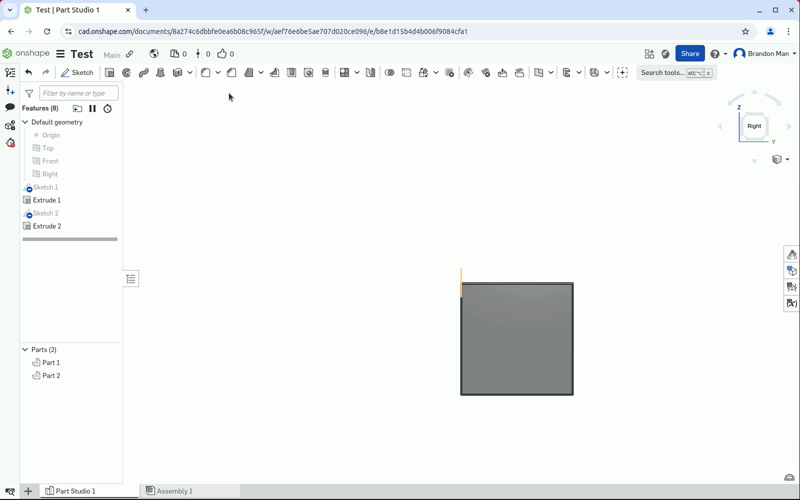
mouse_move(541, 75)
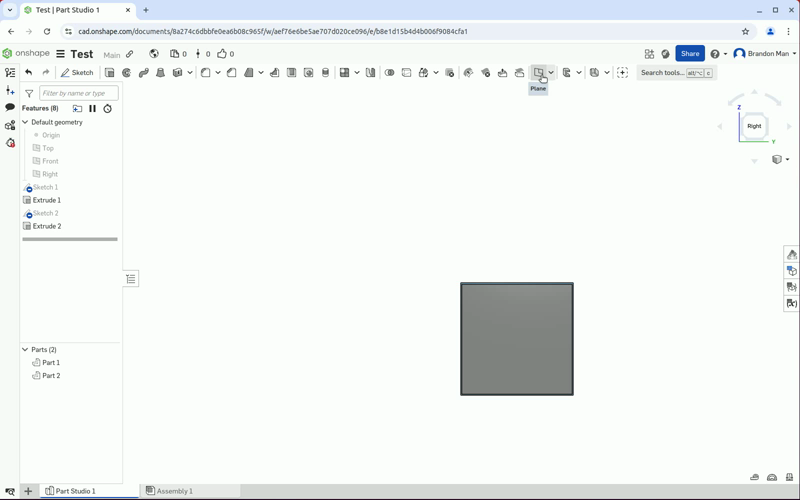
click(541, 75)
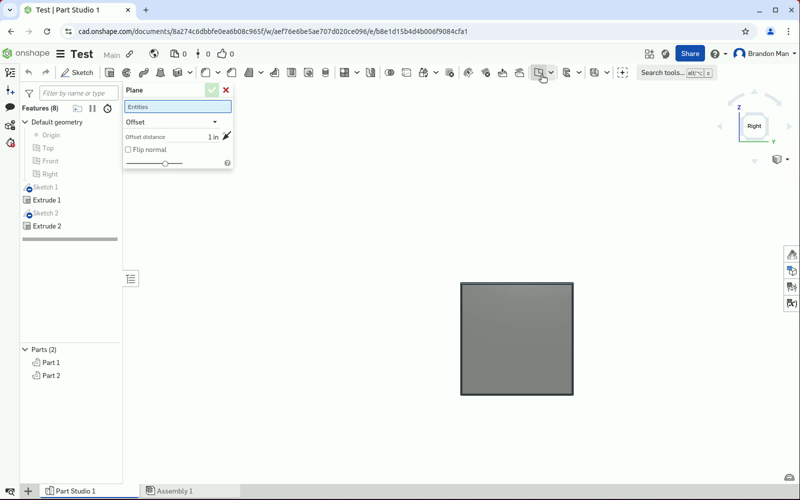
mouse_move(73, 176)
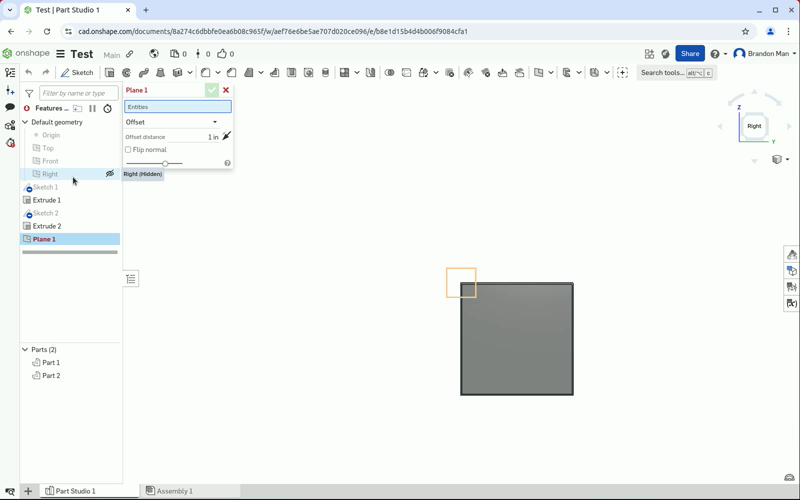
click(73, 176)
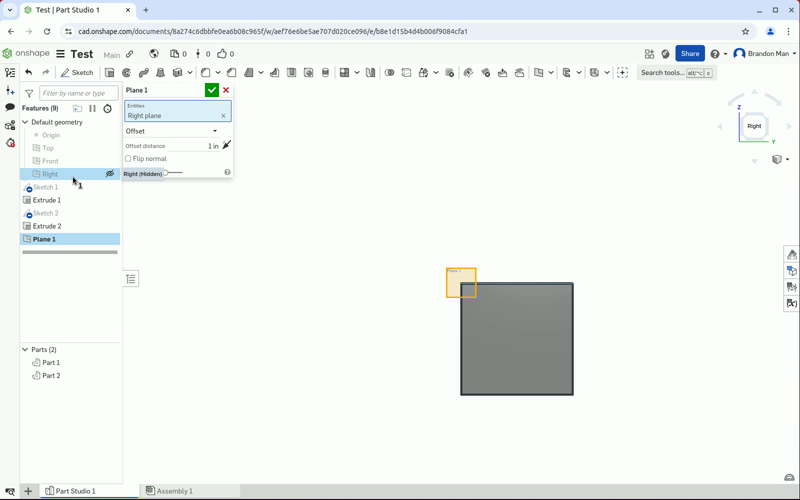
key(tab, 2)
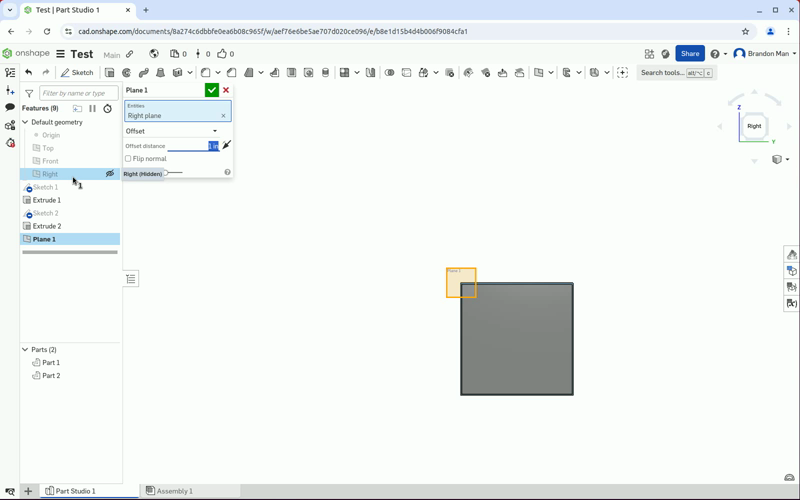
text(0.246)
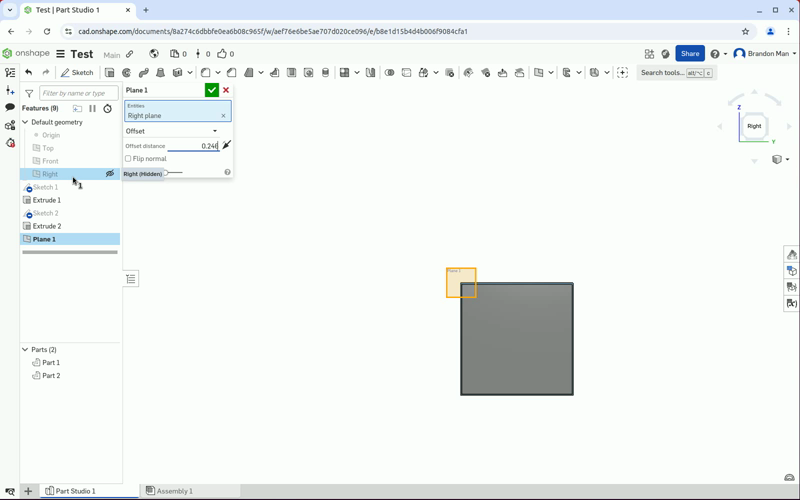
key(enter, 2)
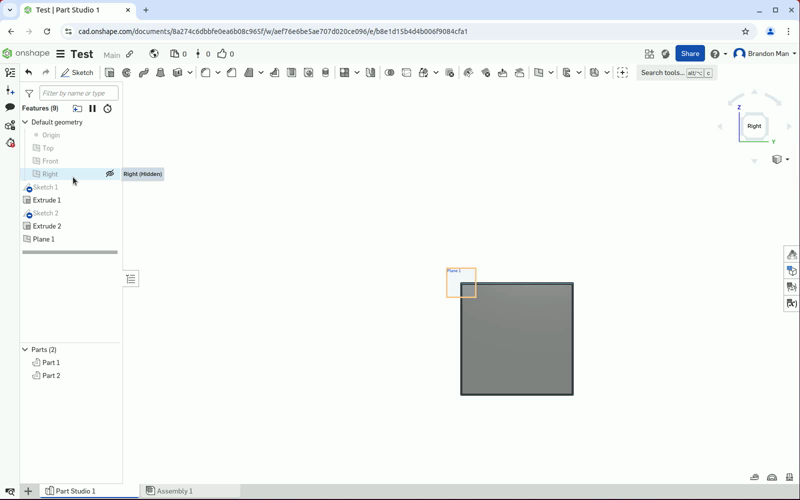
key(shift+s)
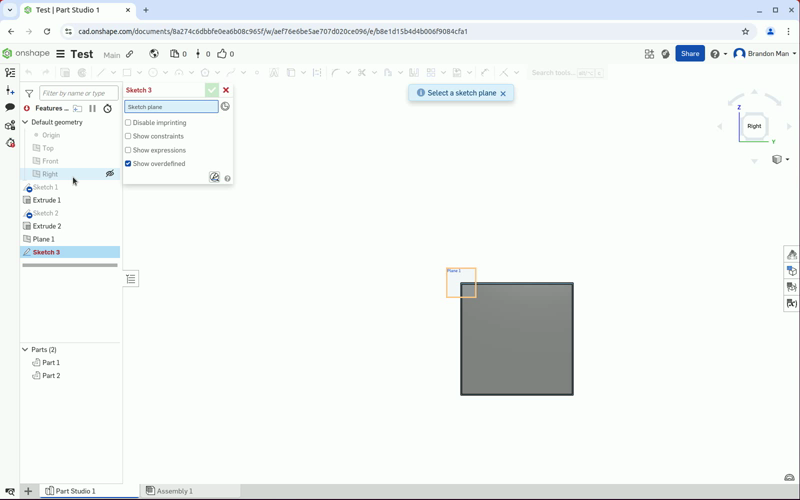
mouse_move(73, 241)
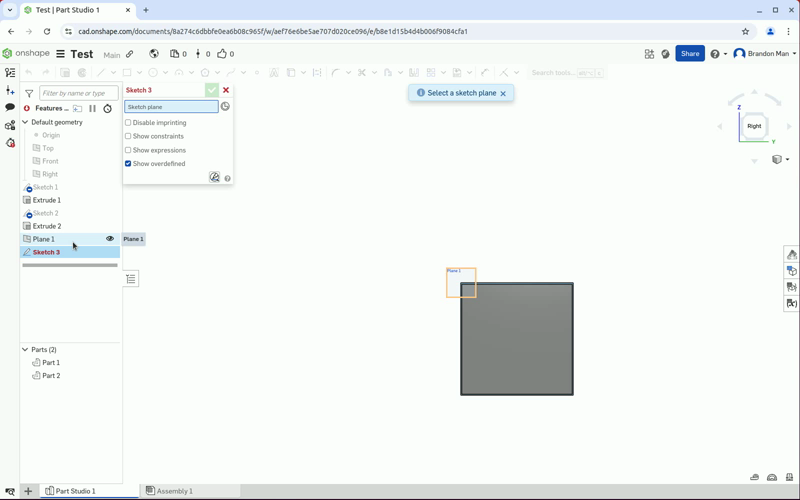
click(73, 241)
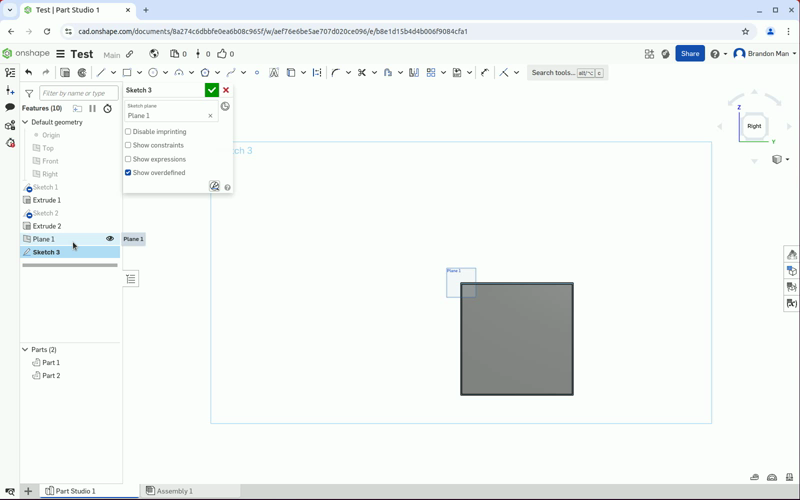
mouse_move(73, 352)
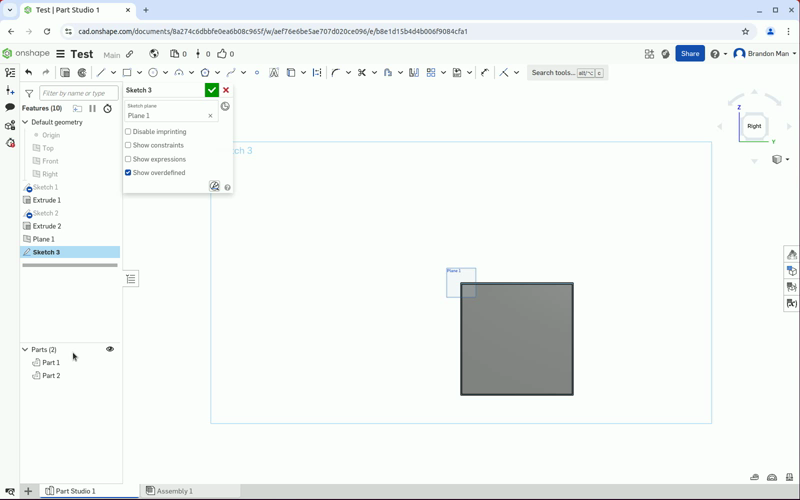
key(y)
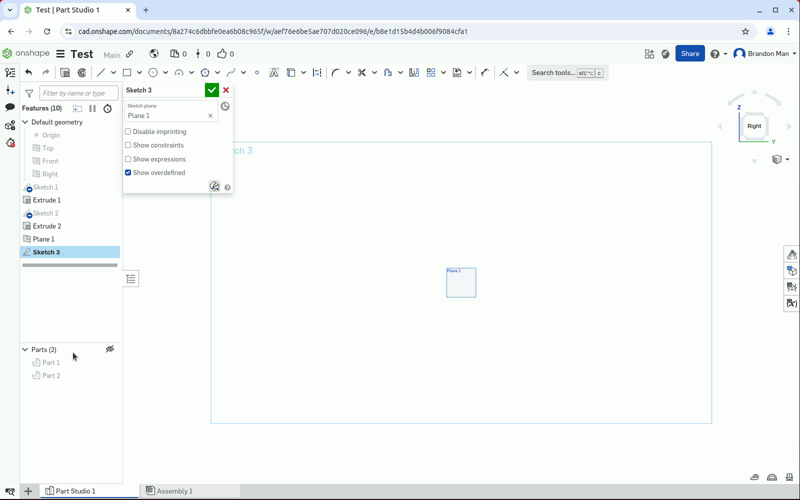
key(c)
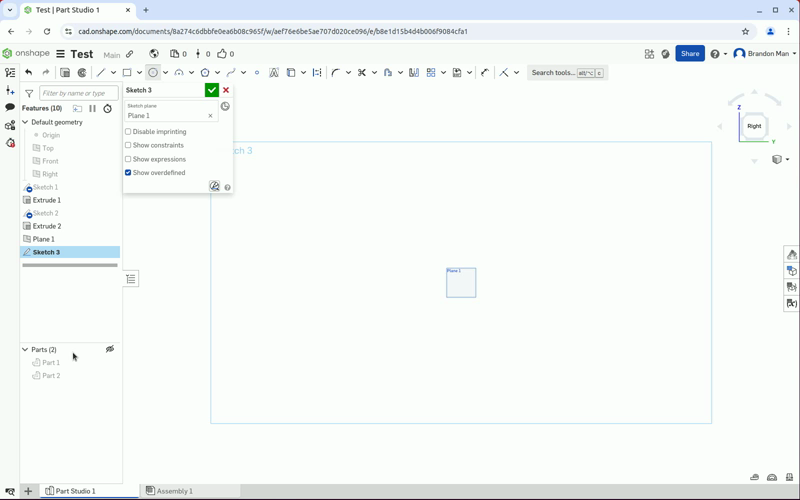
key_down(shift)
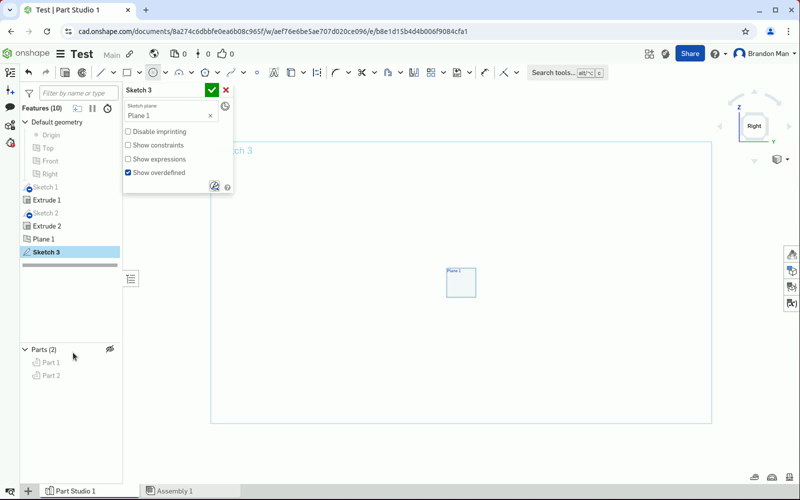
mouse_move(513, 353)
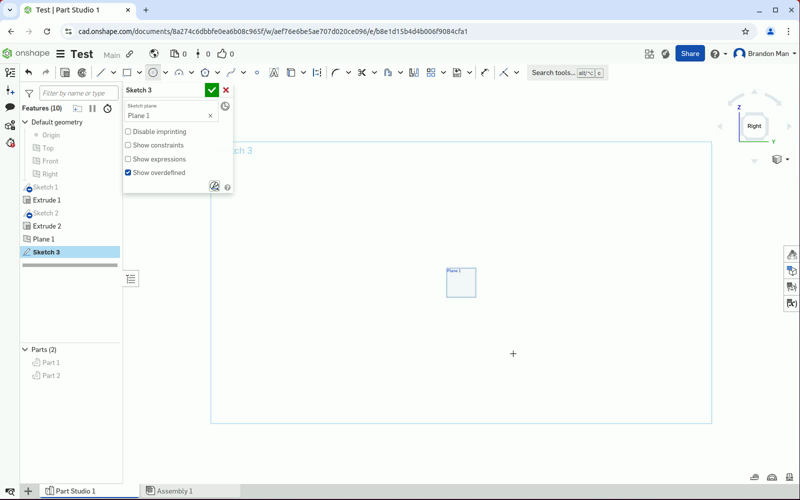
click(513, 353)
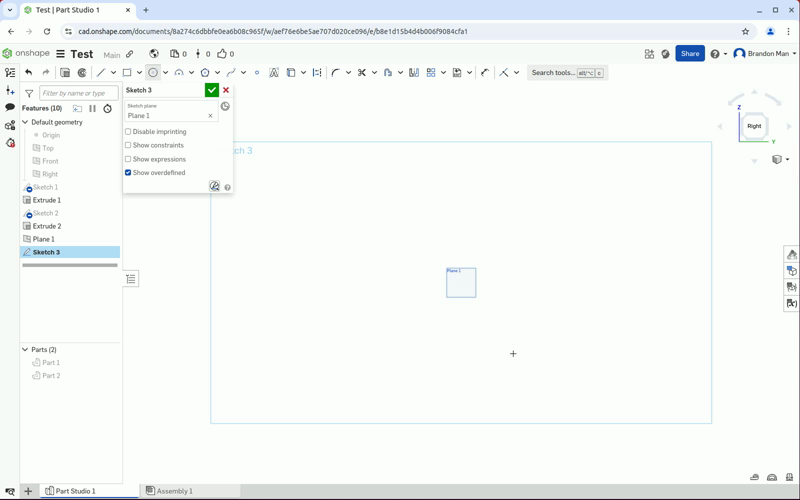
key_up(shift)
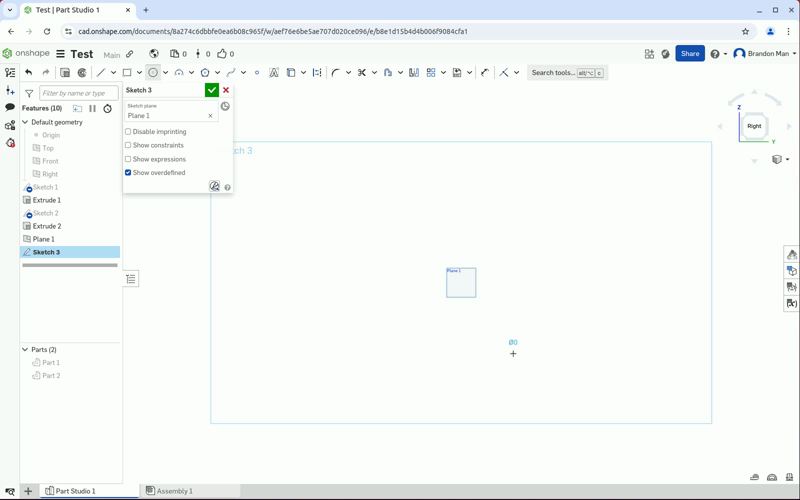
mouse_move(541, 353)
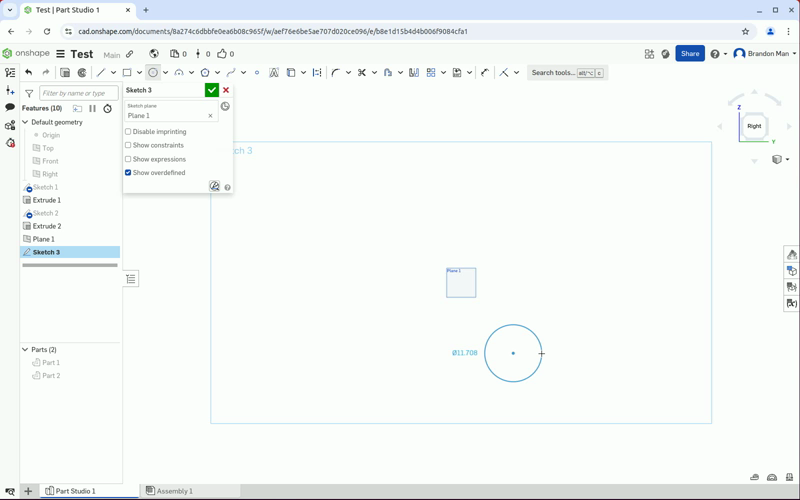
click(541, 353)
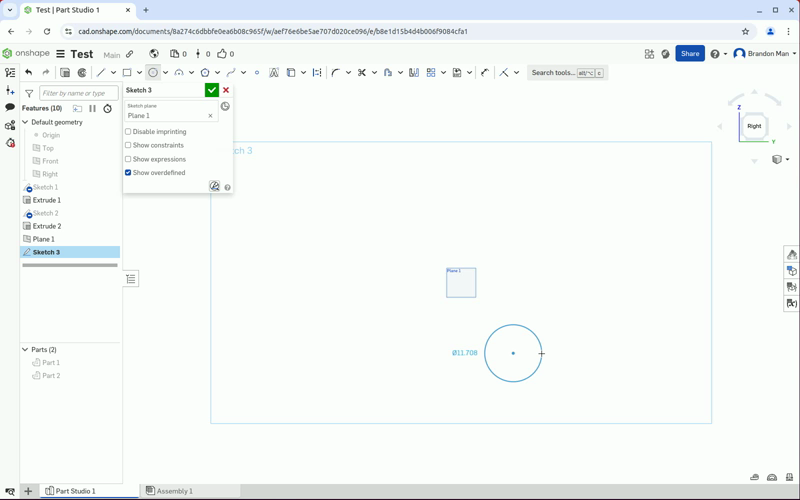
key(esc)
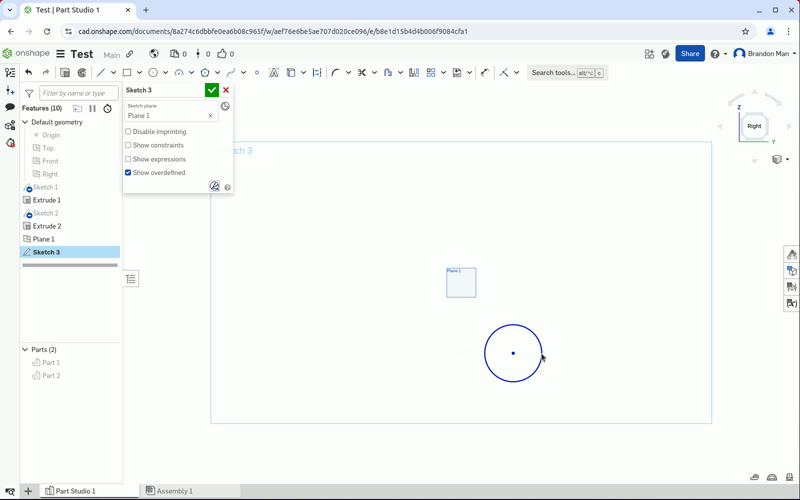
mouse_move(490, 364)
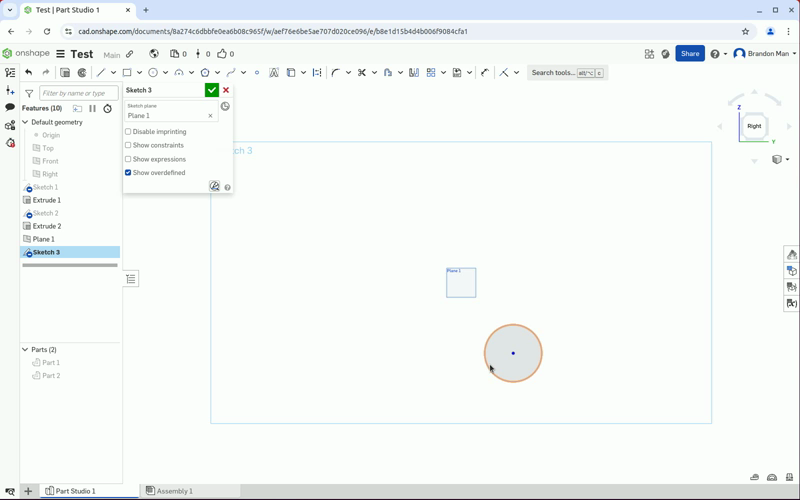
click(490, 364)
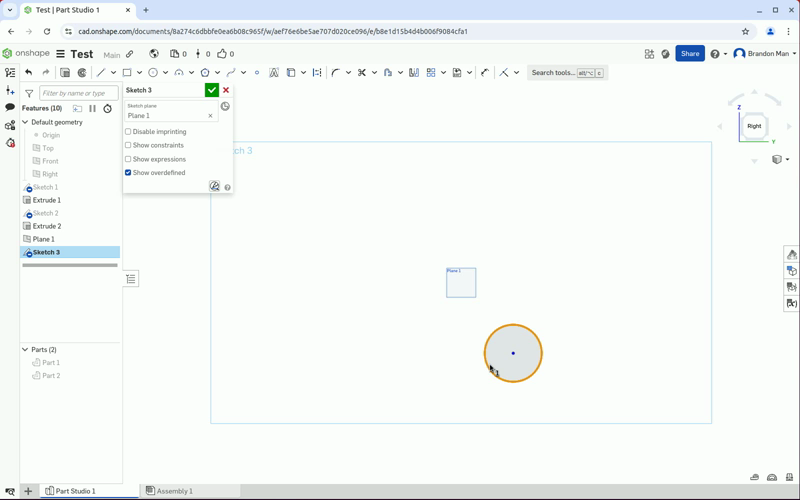
mouse_move(73, 352)
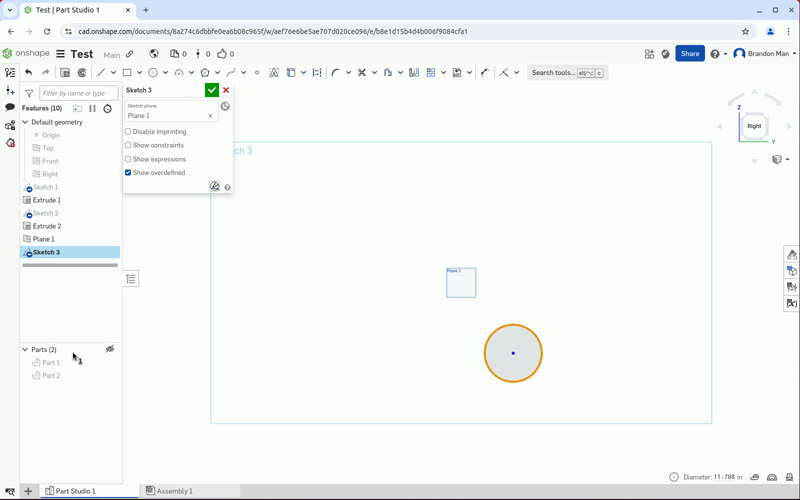
key(shift+y)
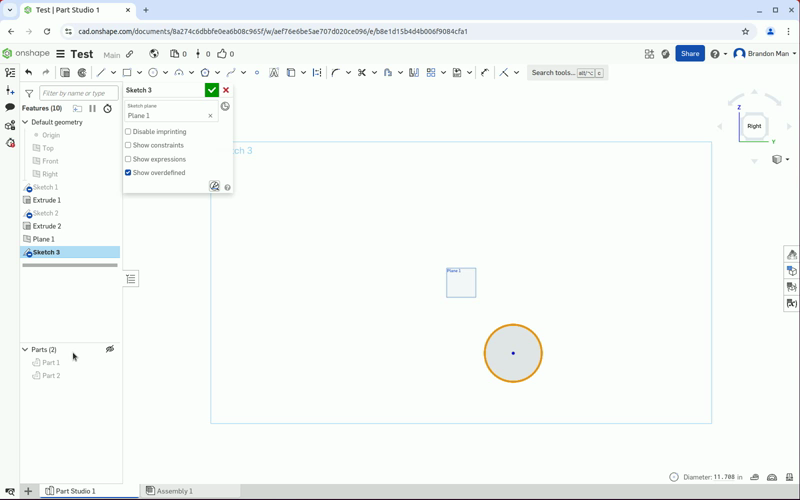
key(shift+e)
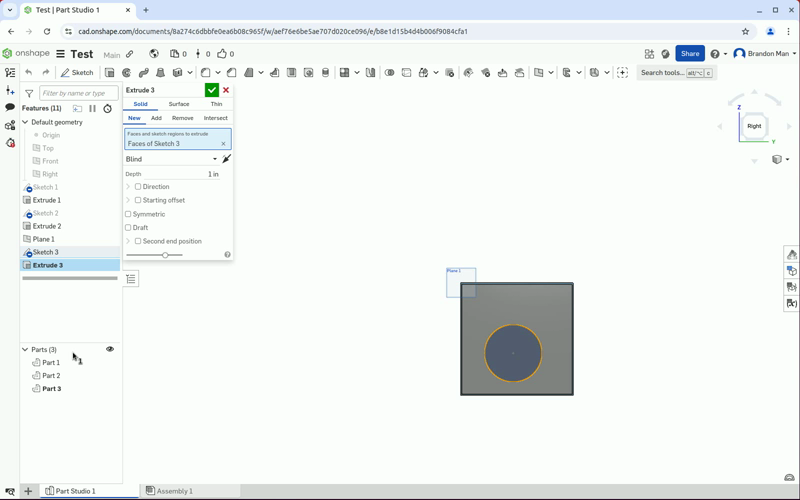
mouse_move(143, 106)
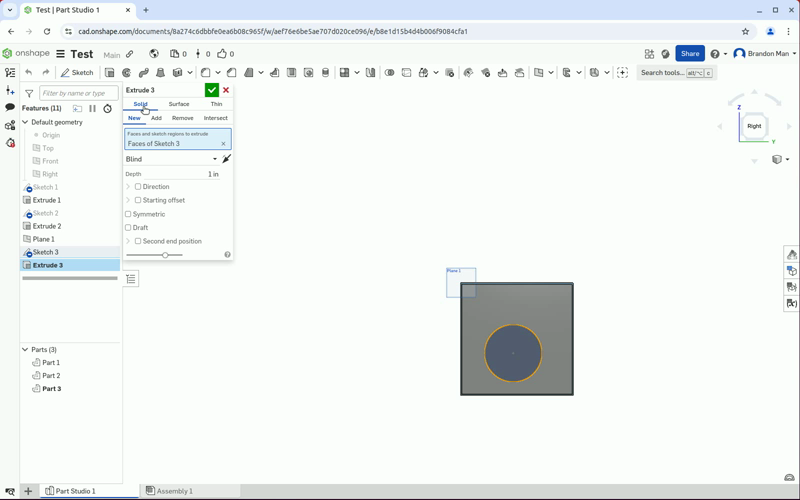
click(143, 106)
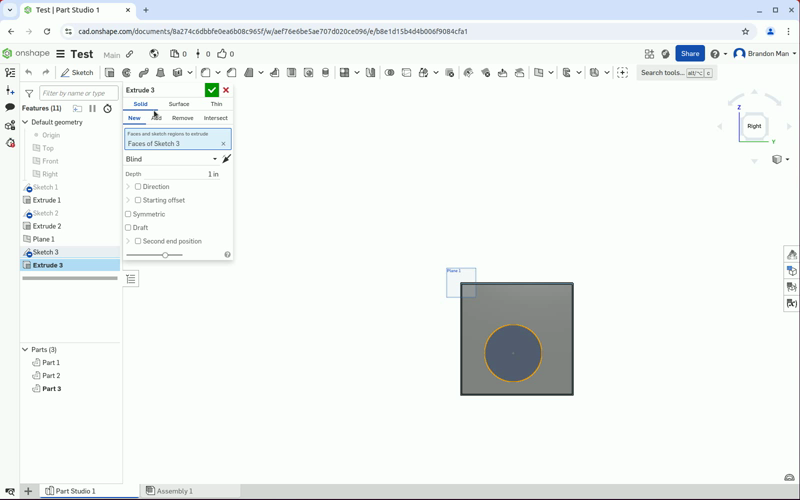
mouse_move(186, 120)
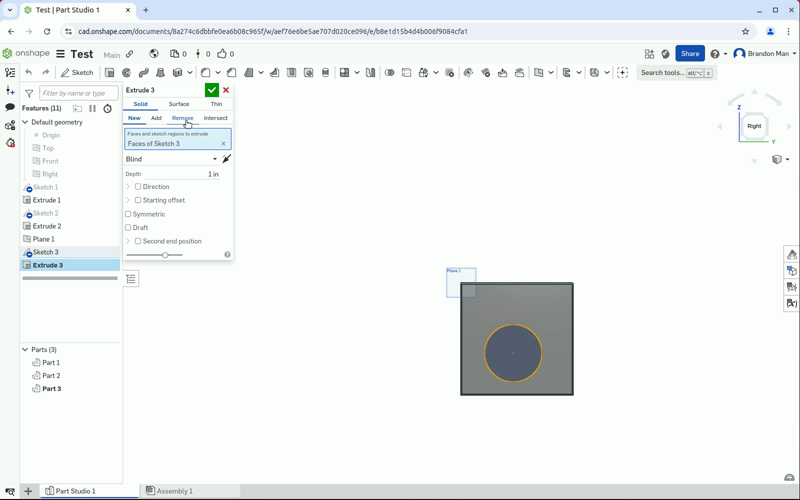
click(186, 120)
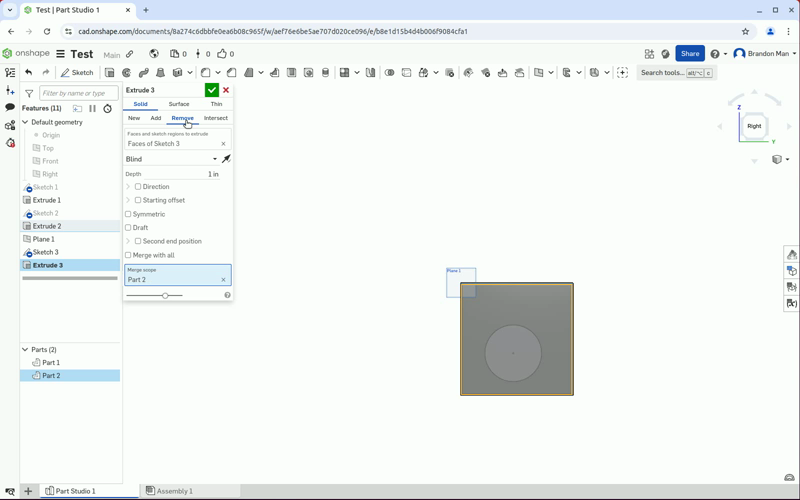
key(tab, 4)
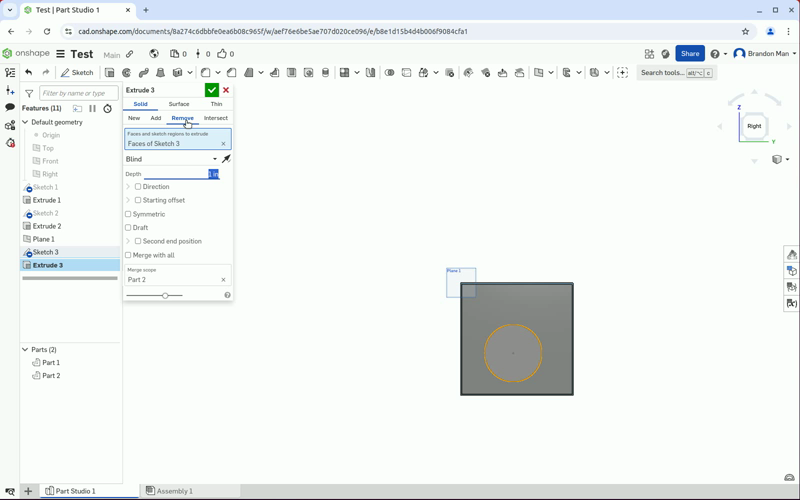
text(0.963)
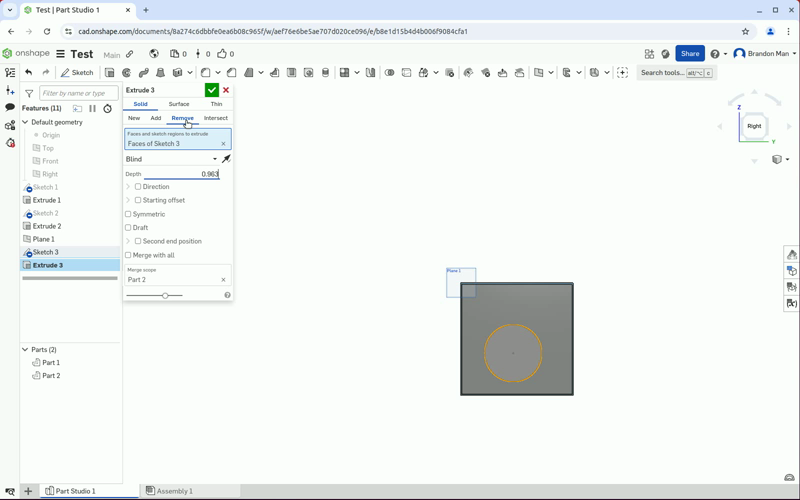
key(tab, 6)
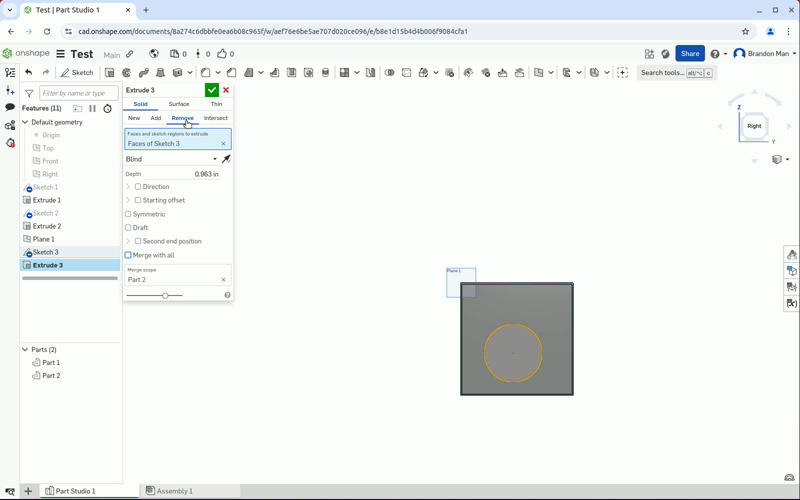
key(space)
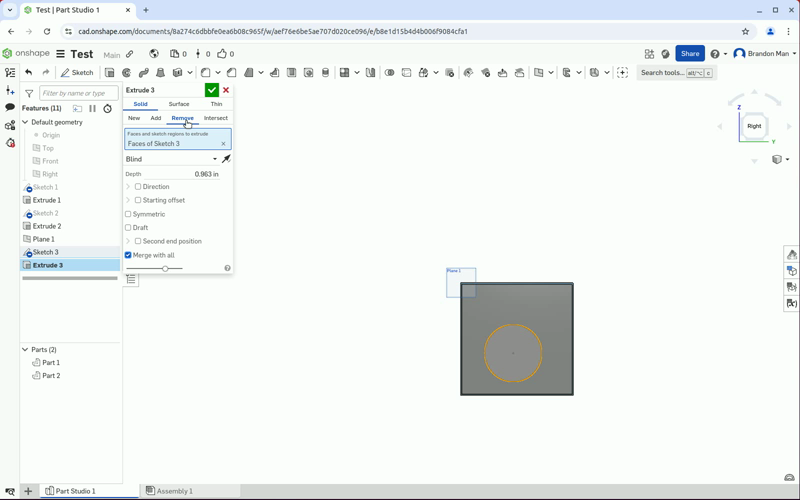
key(enter)
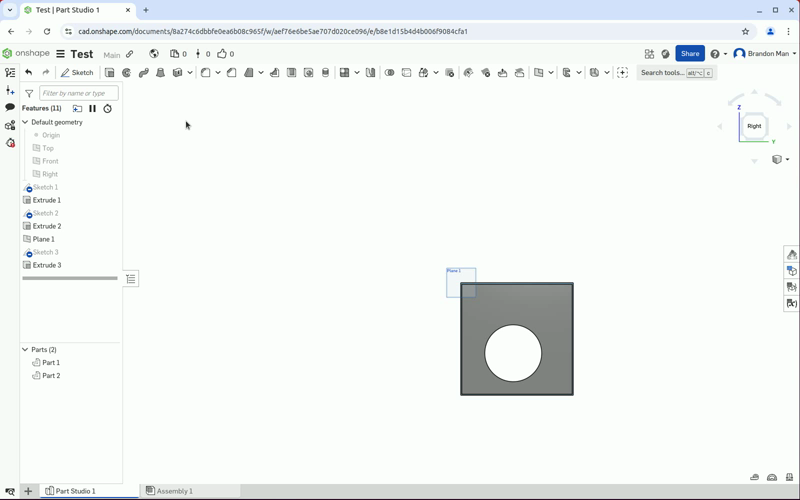
key(shift+h)
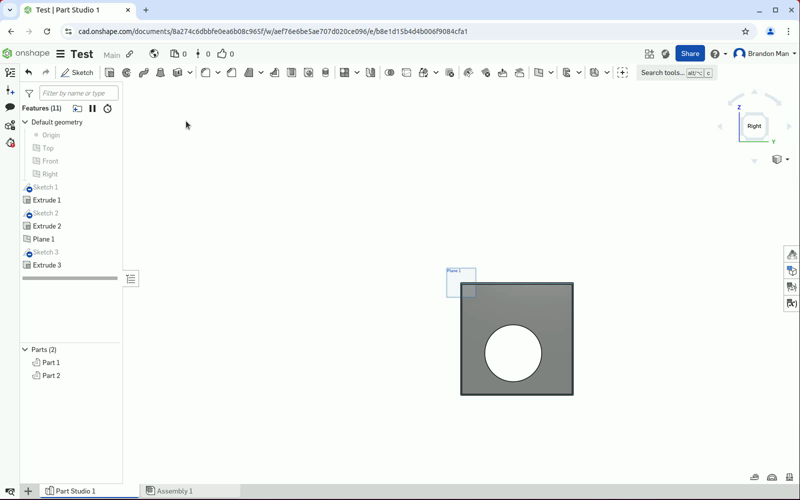
key(shift+h)
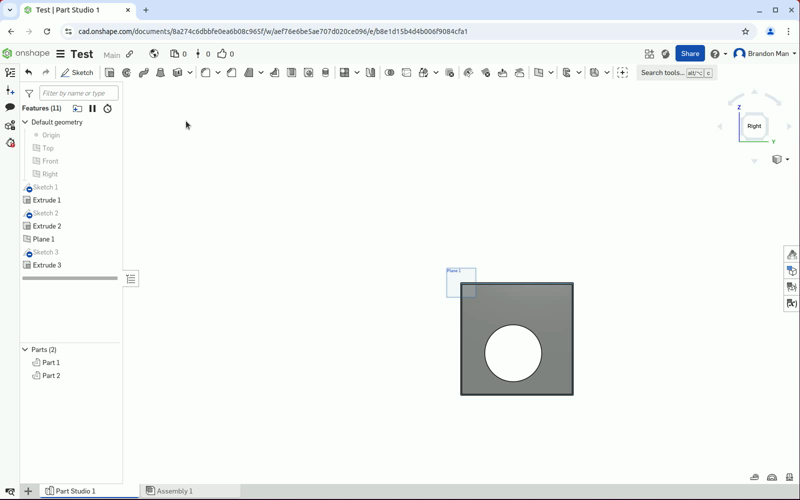
mouse_move(73, 189)
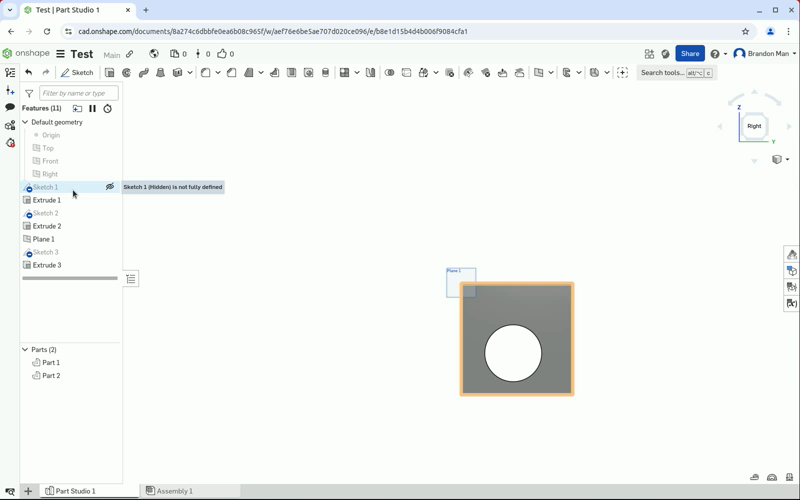
click(73, 189)
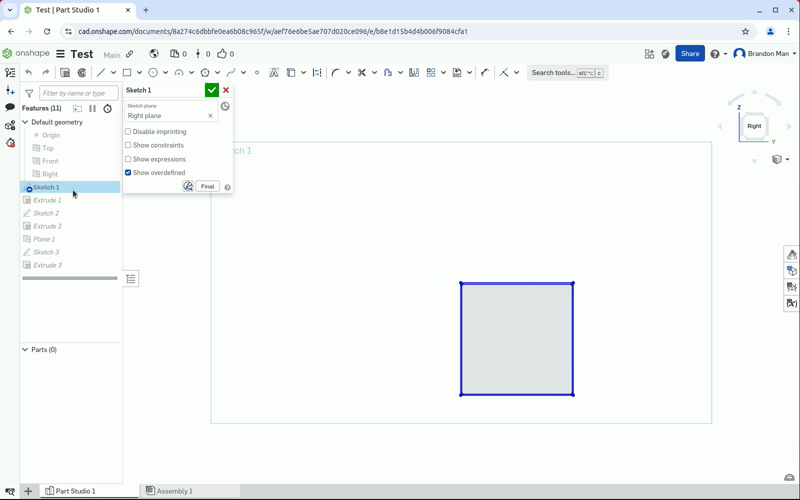
mouse_move(229, 92)
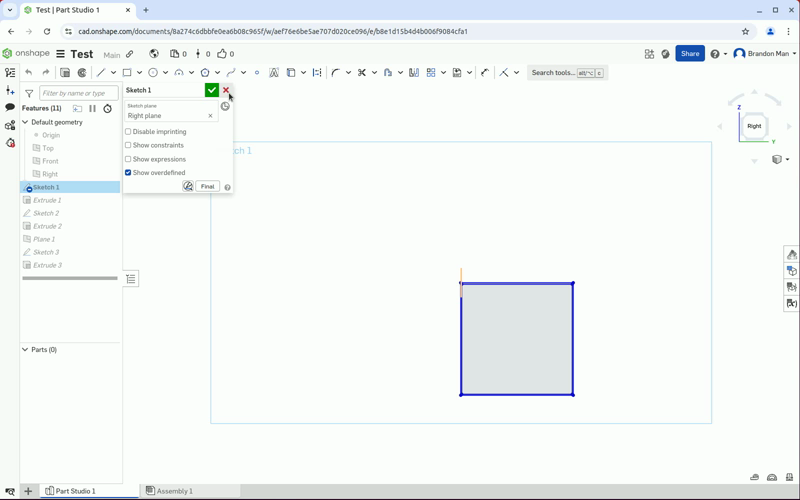
click(229, 92)
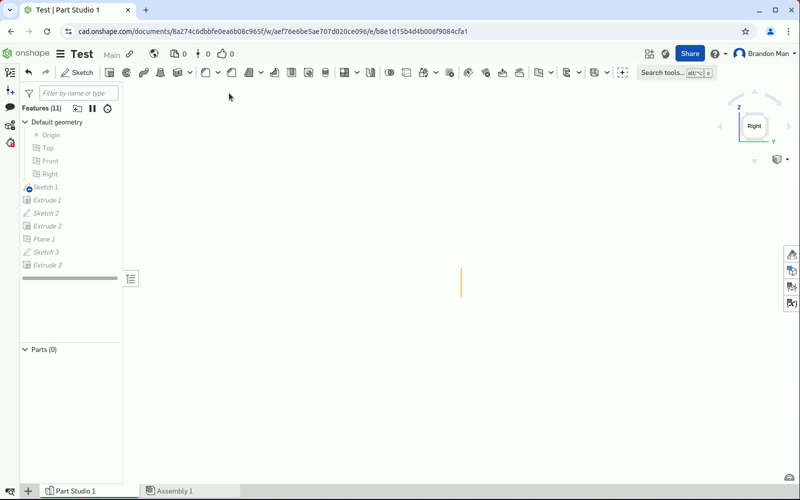
mouse_move(73, 352)
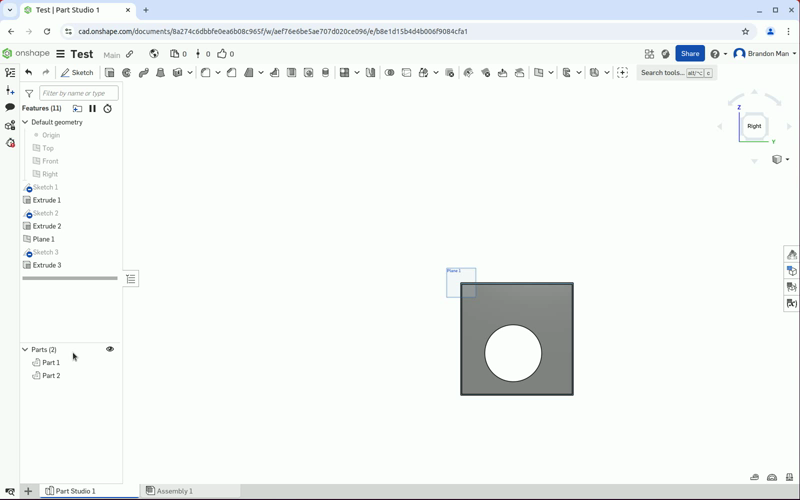
key(y)
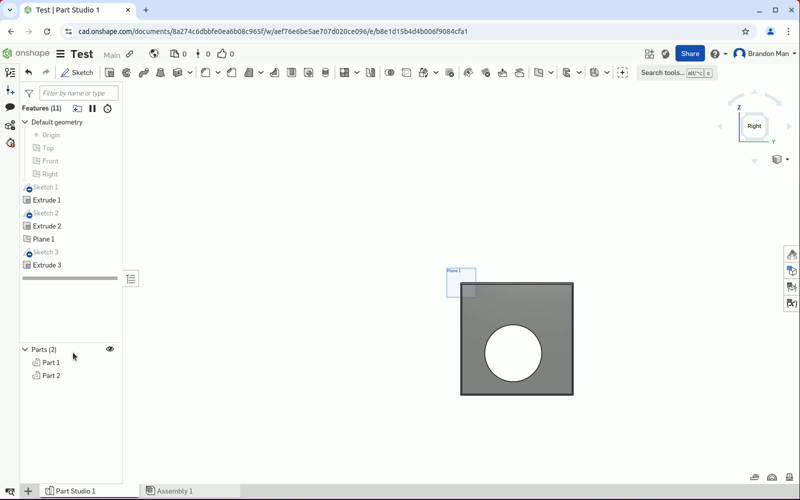
key(shift+p)
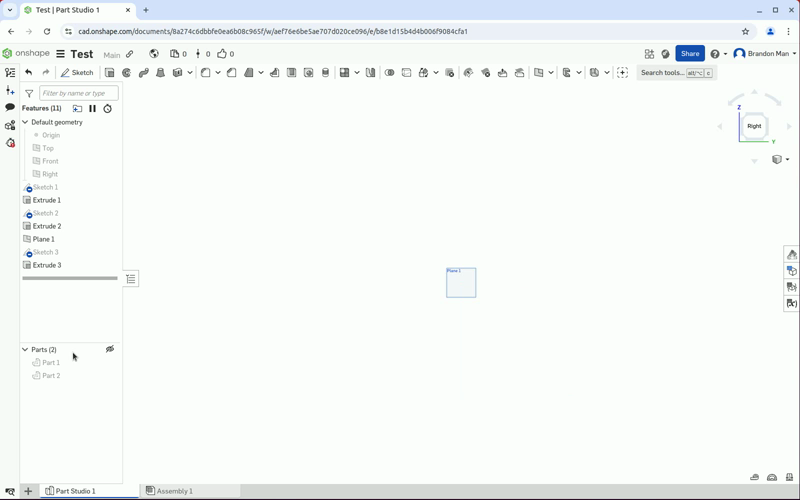
key(space)
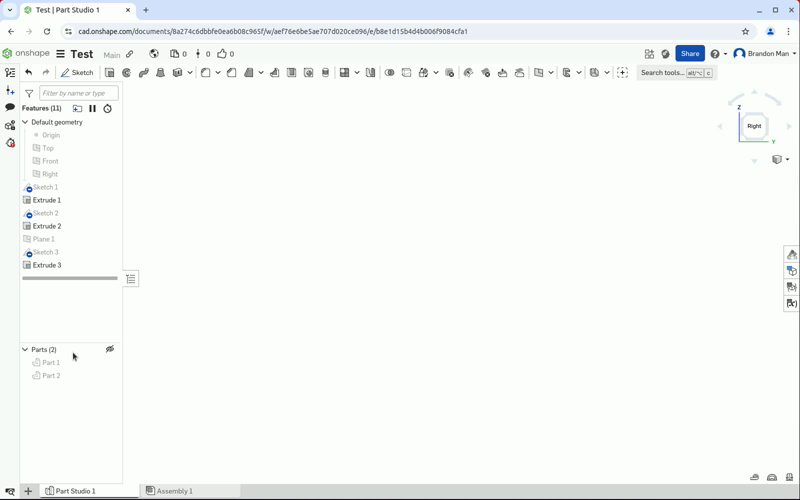
key_down(shift)
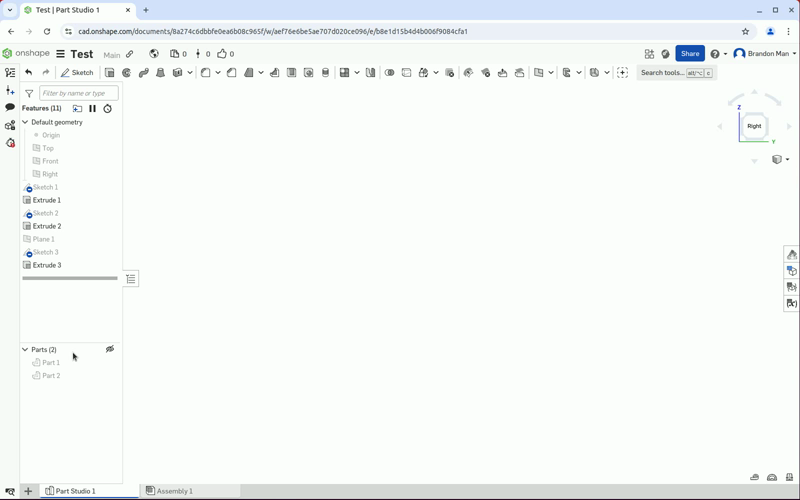
key(right)
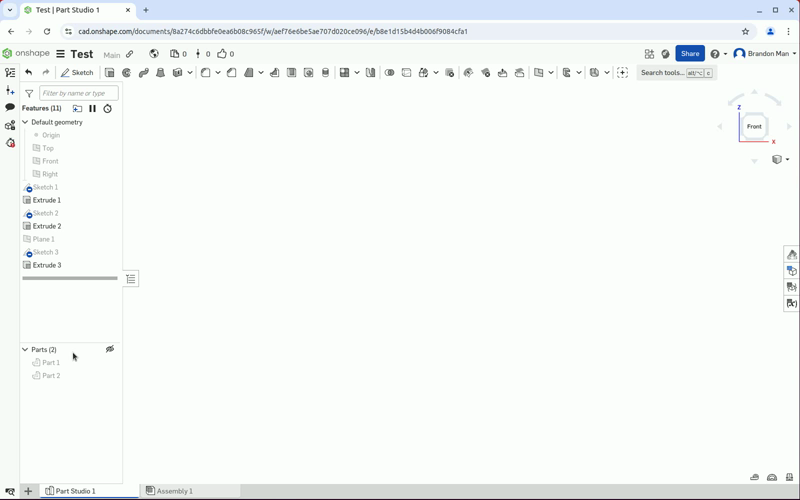
key_up(shift)
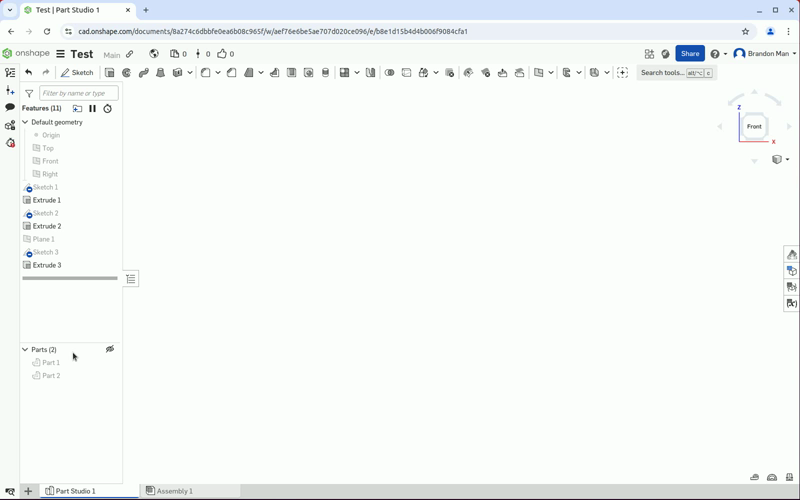
mouse_move(73, 352)
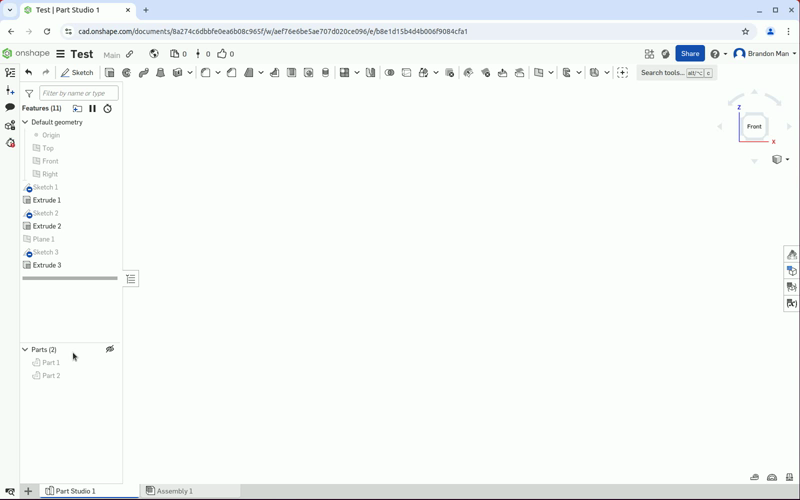
key(shift+y)
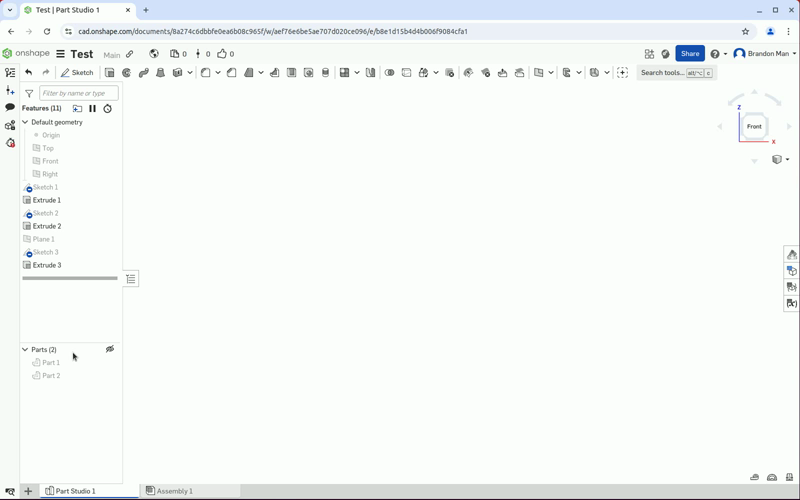
key(shift+s)
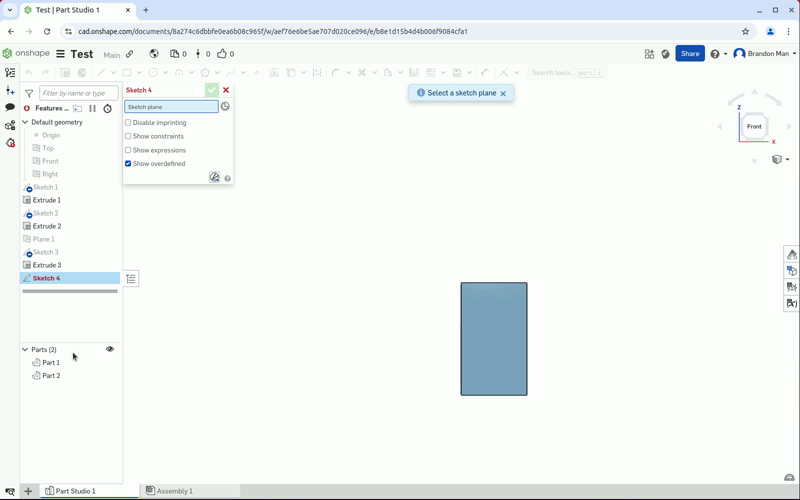
mouse_move(73, 163)
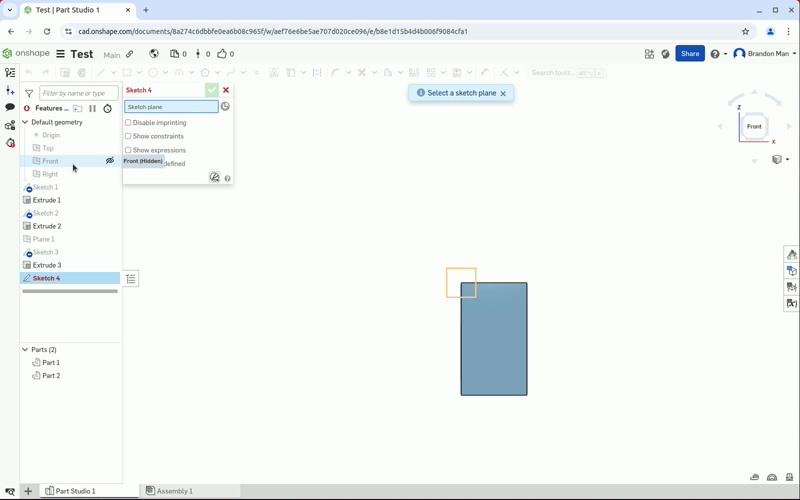
click(73, 163)
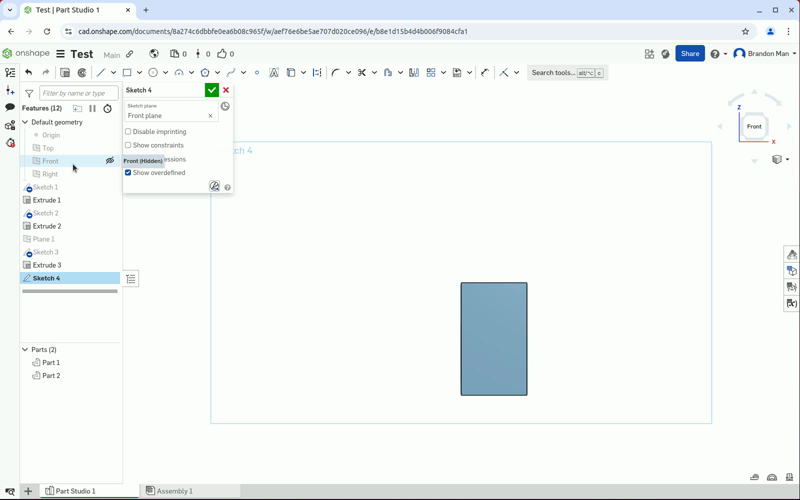
mouse_move(73, 352)
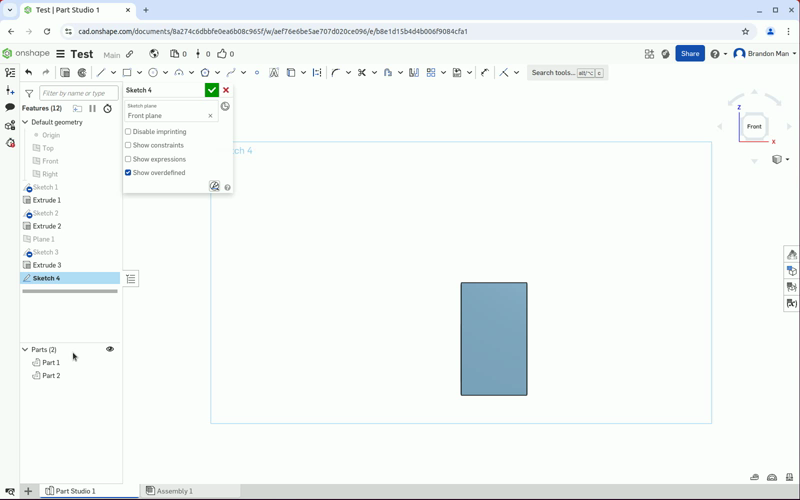
key(y)
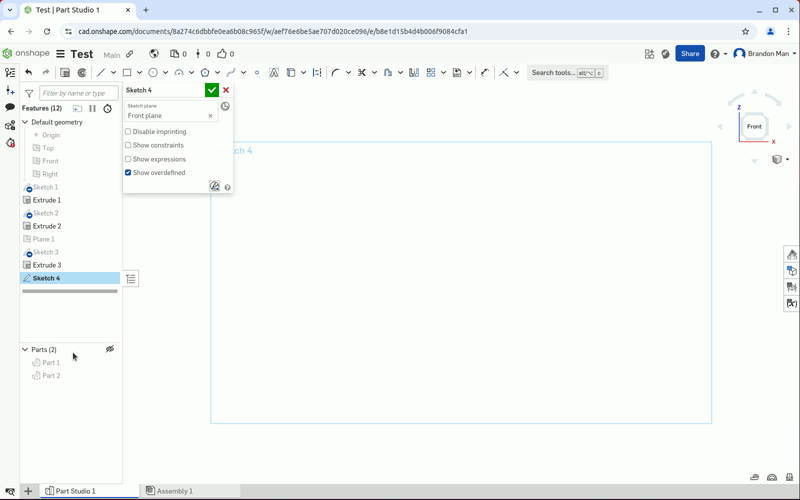
key(c)
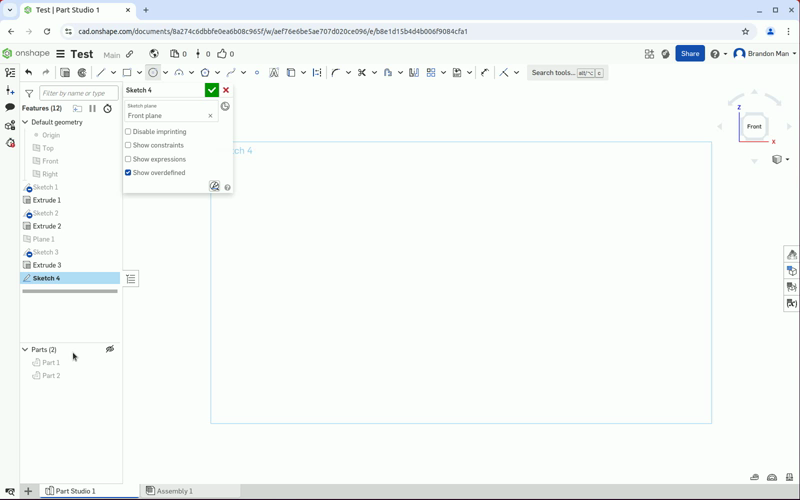
key_down(shift)
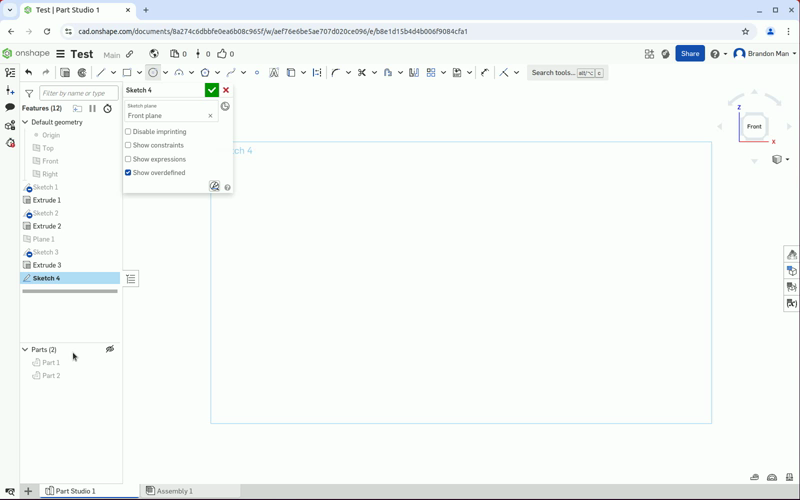
mouse_move(496, 362)
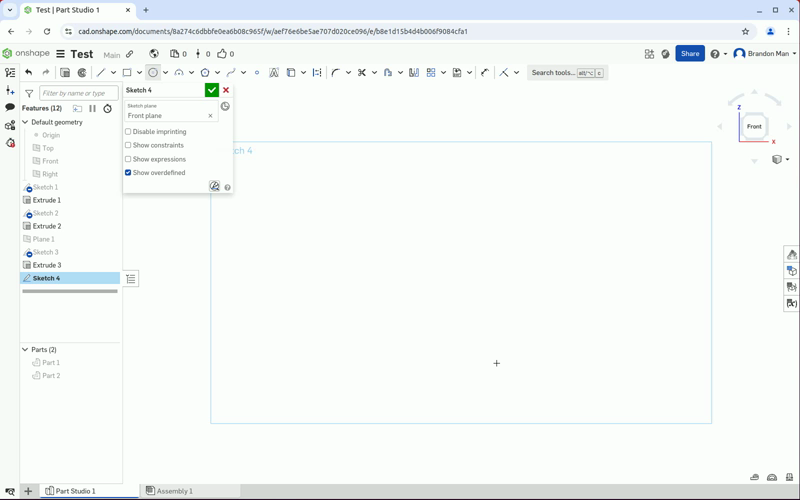
click(496, 362)
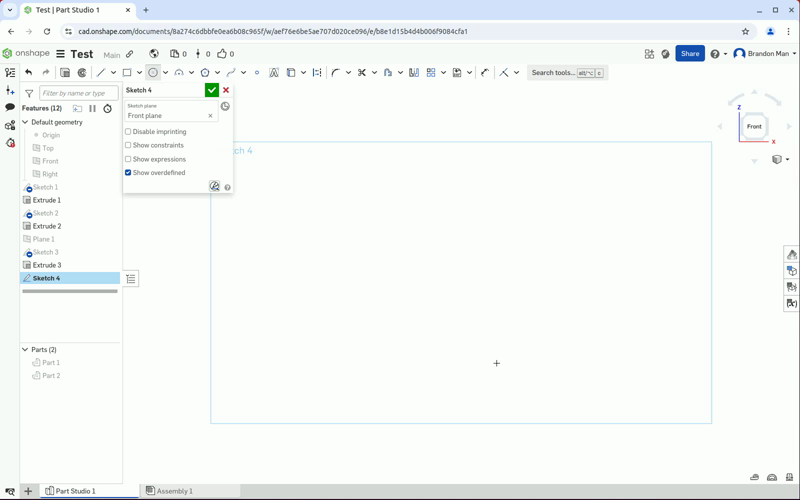
key_up(shift)
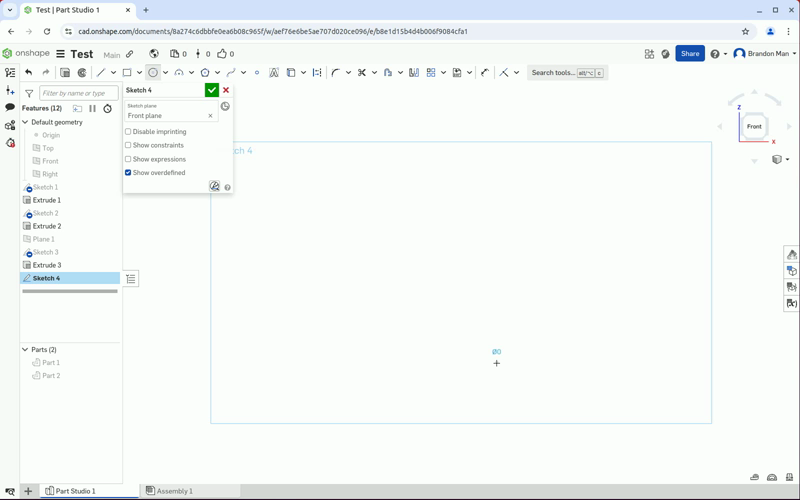
mouse_move(514, 362)
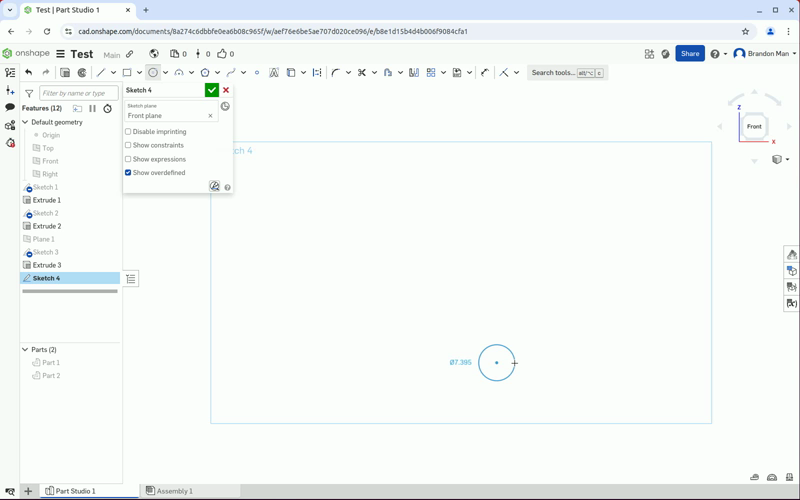
click(514, 362)
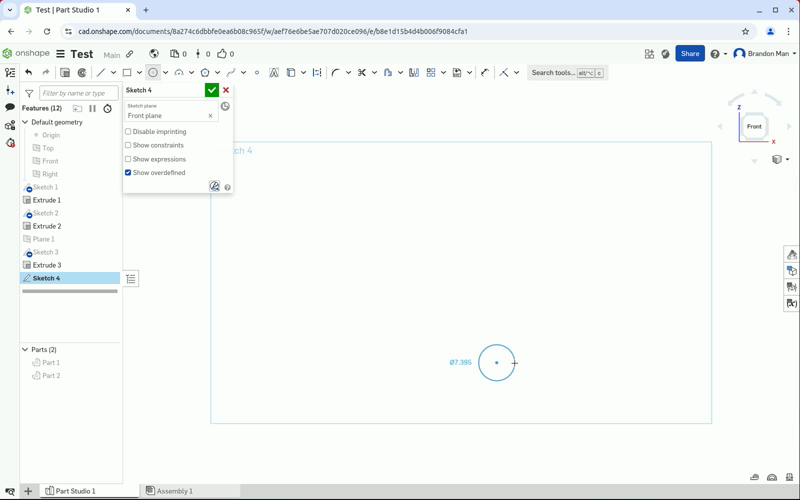
key(esc)
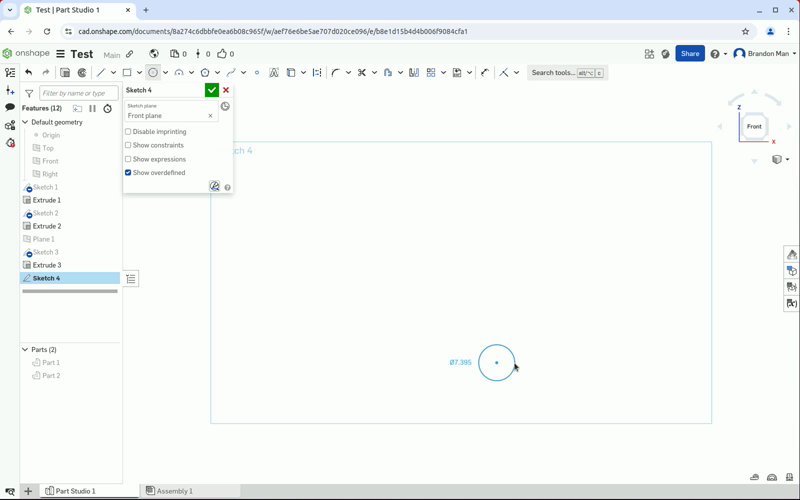
mouse_move(502, 359)
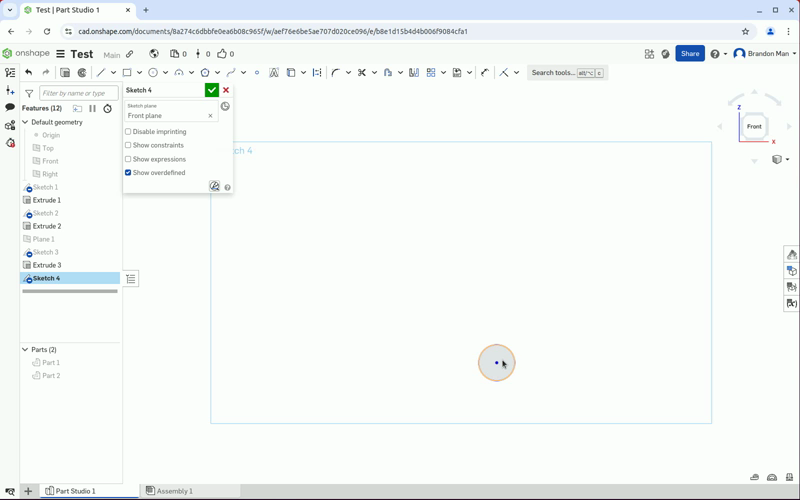
scroll(6)
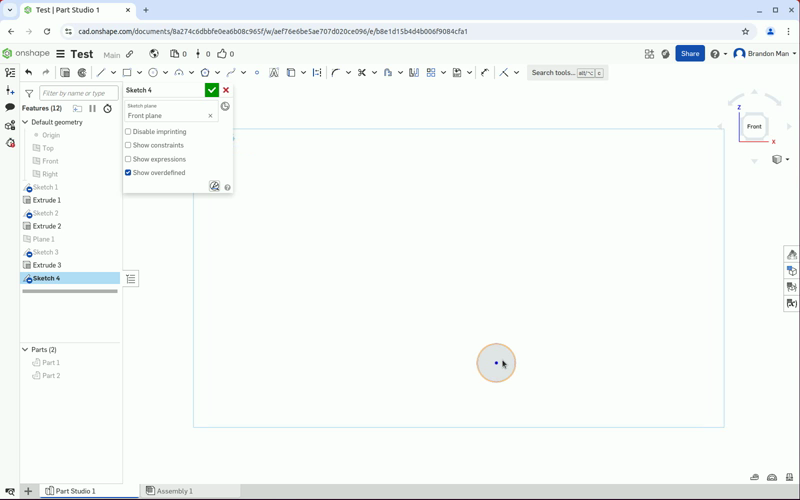
scroll(6)
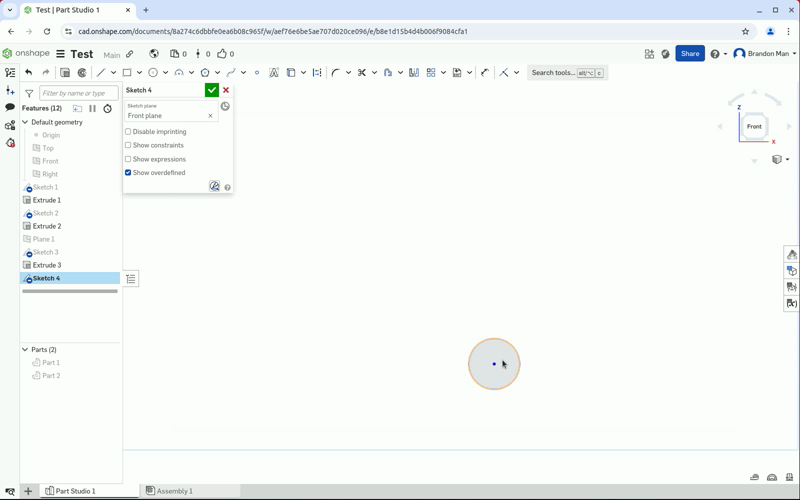
scroll(6)
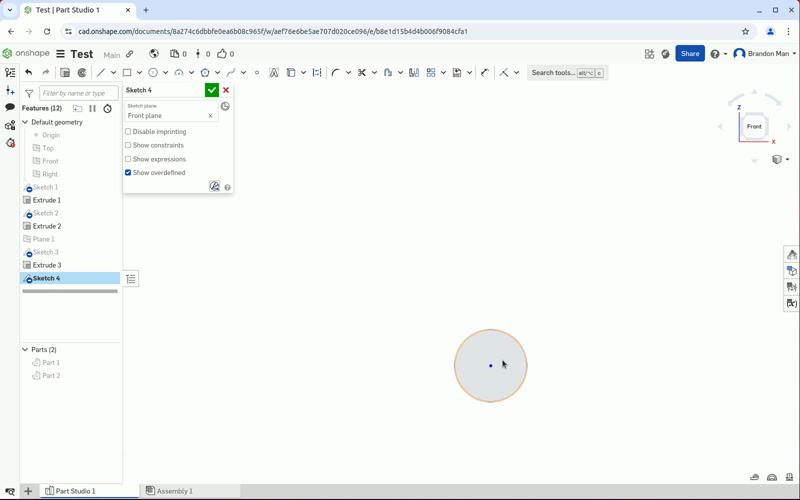
scroll(6)
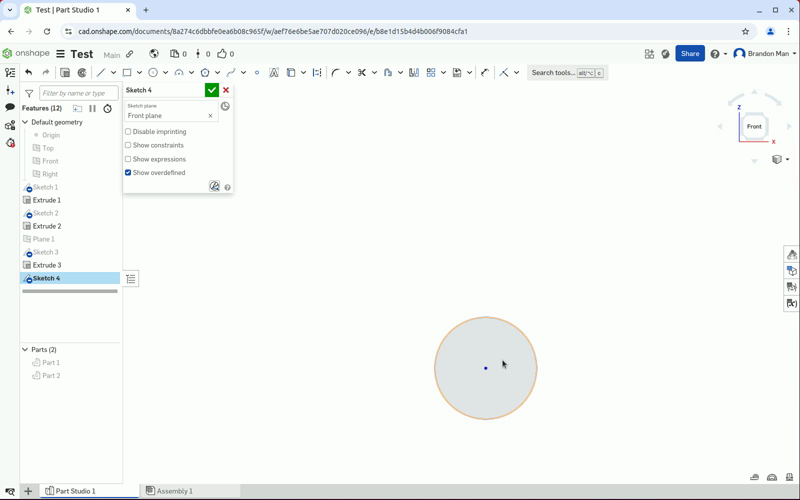
scroll(6)
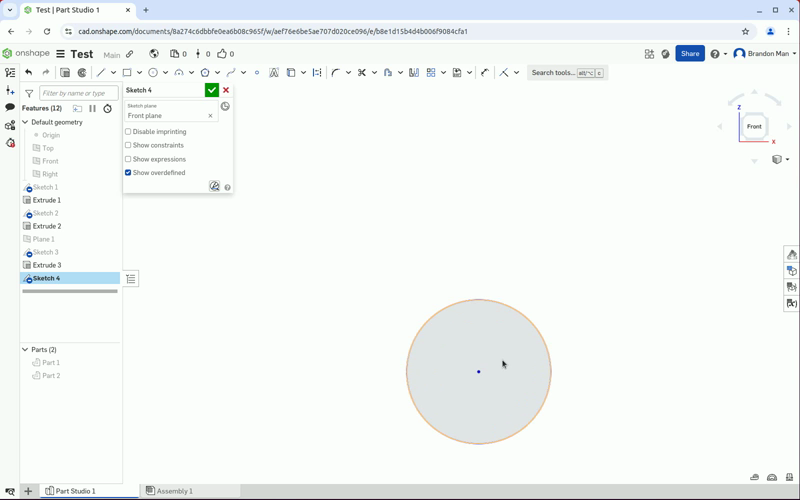
scroll(6)
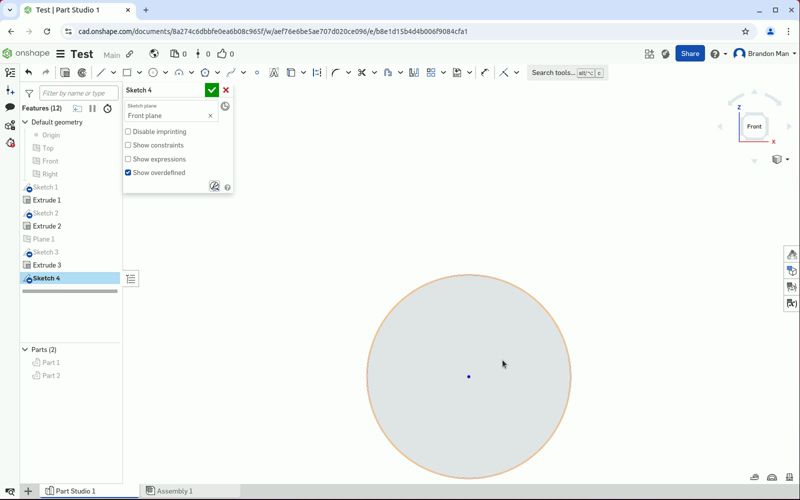
scroll(6)
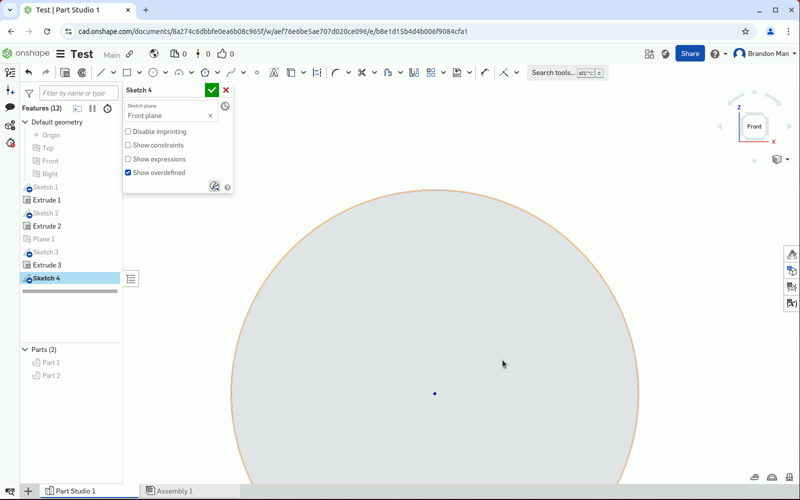
click(502, 359)
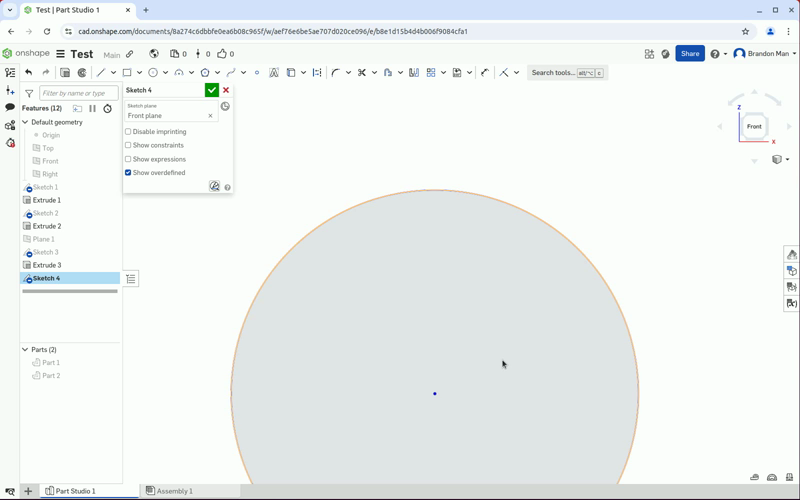
scroll(-6)
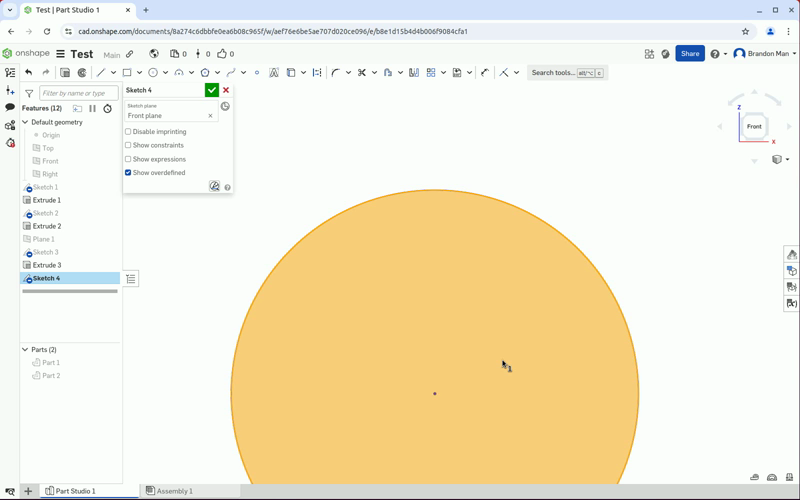
scroll(-6)
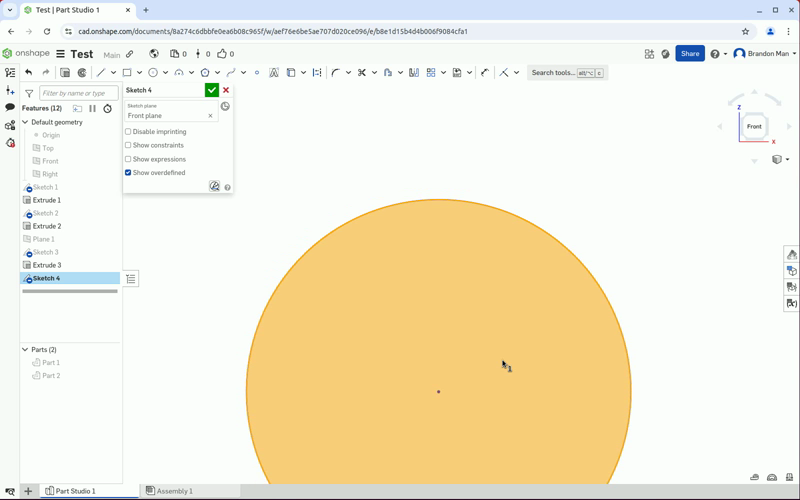
scroll(-6)
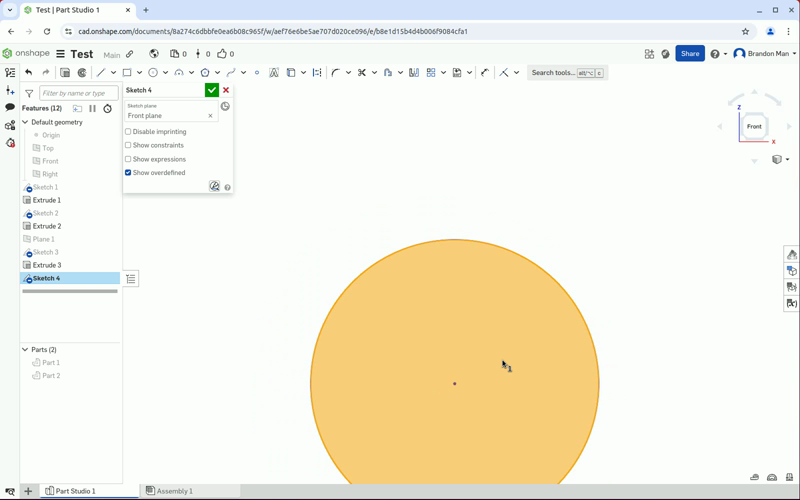
scroll(-6)
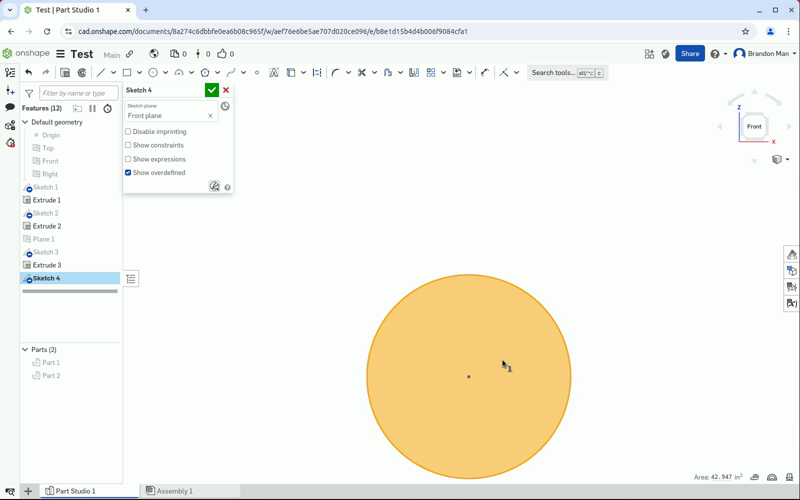
scroll(-6)
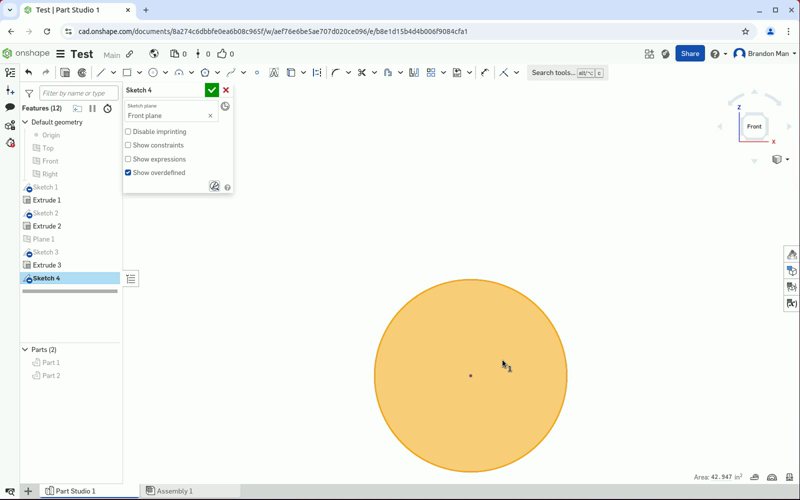
scroll(-6)
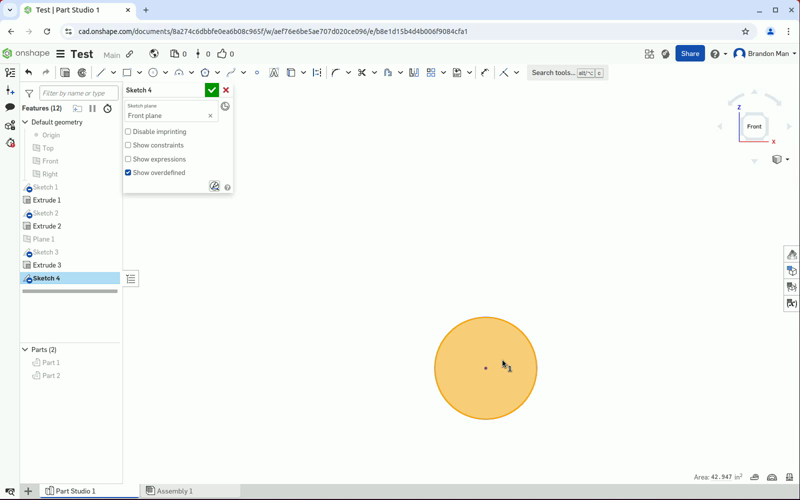
scroll(-6)
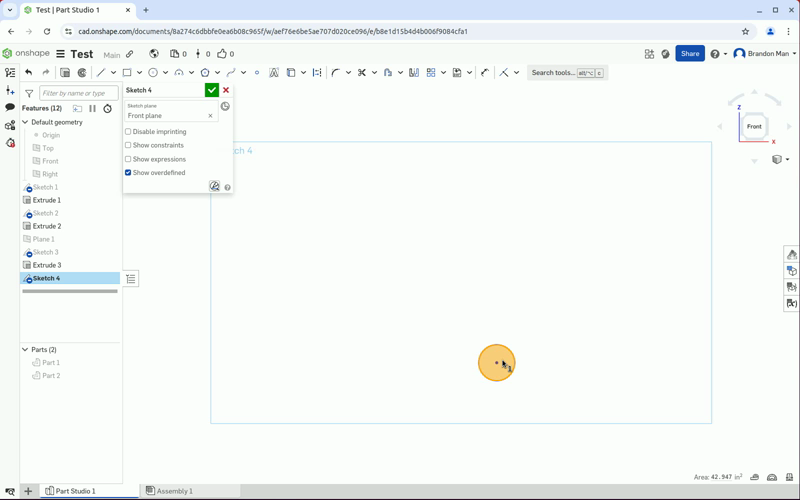
mouse_move(73, 352)
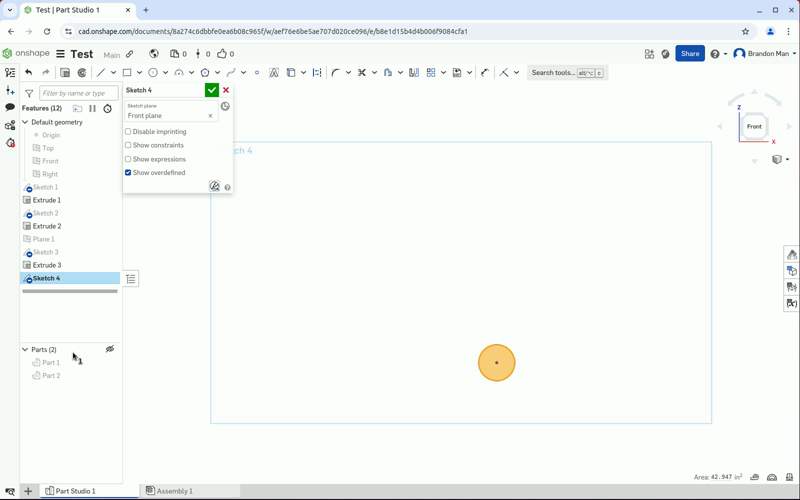
key(shift+y)
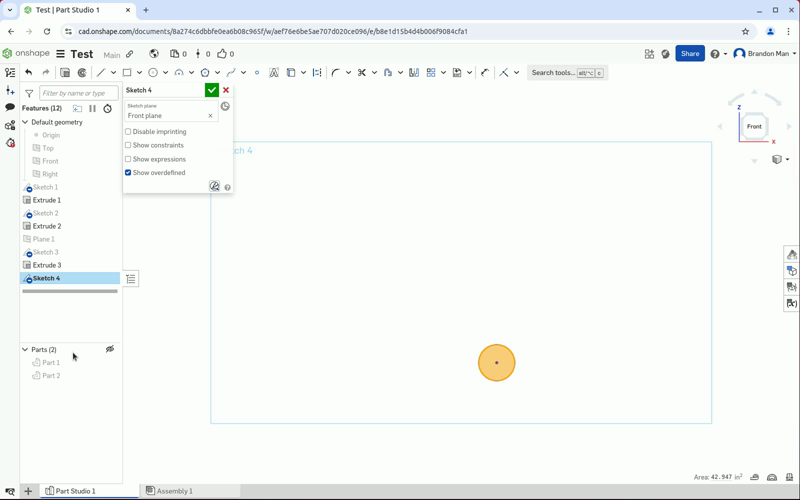
key(shift+e)
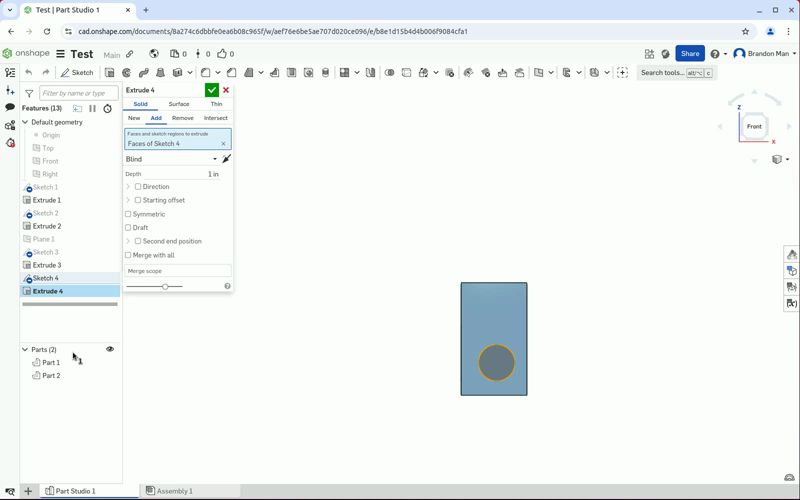
mouse_move(143, 106)
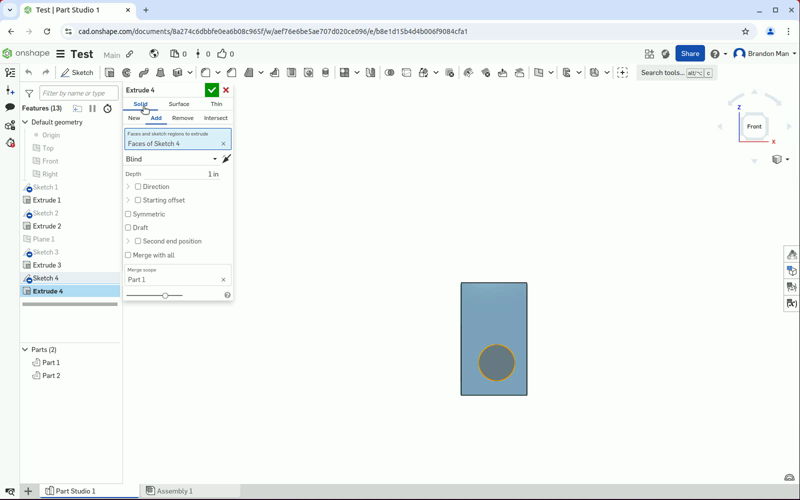
click(143, 106)
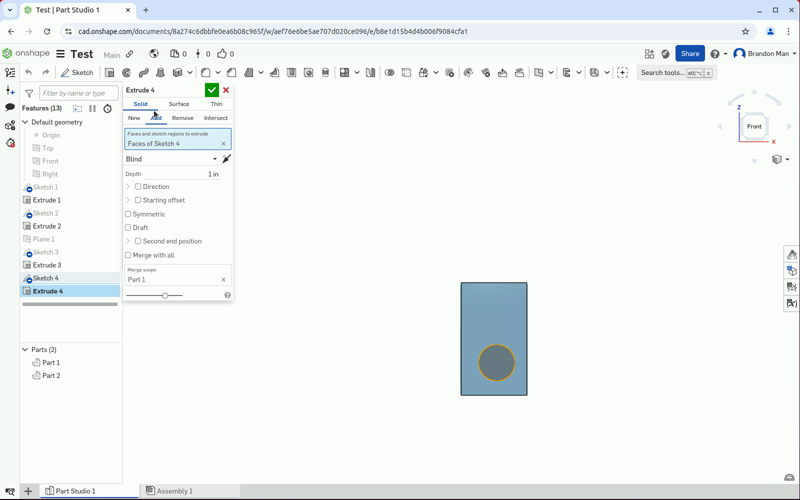
mouse_move(186, 120)
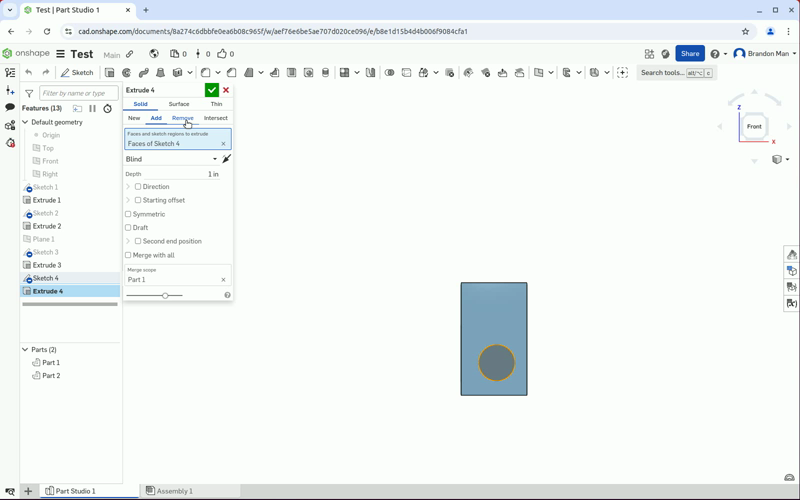
click(186, 120)
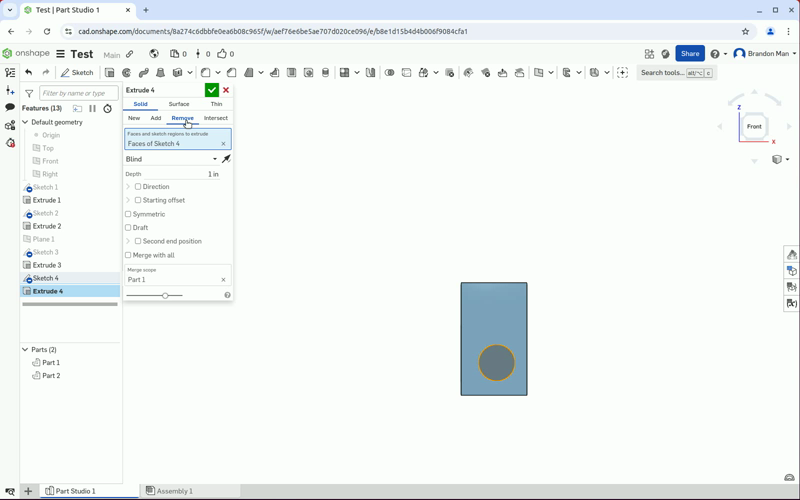
key(tab, 4)
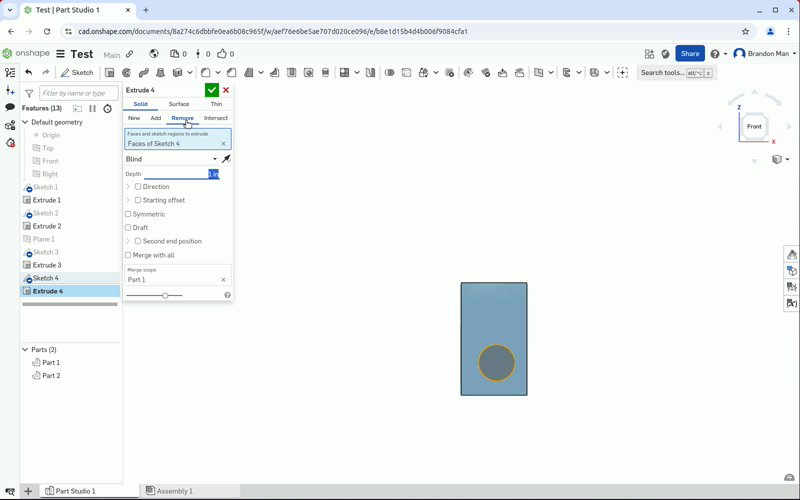
text(0.963)
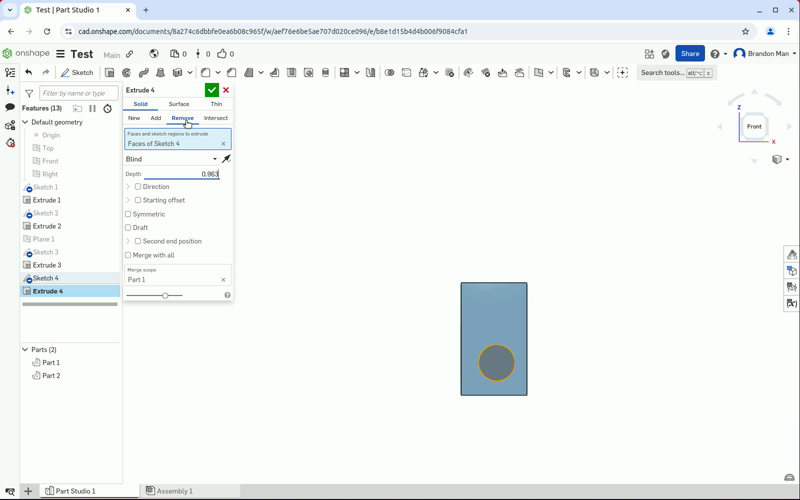
key(tab, 6)
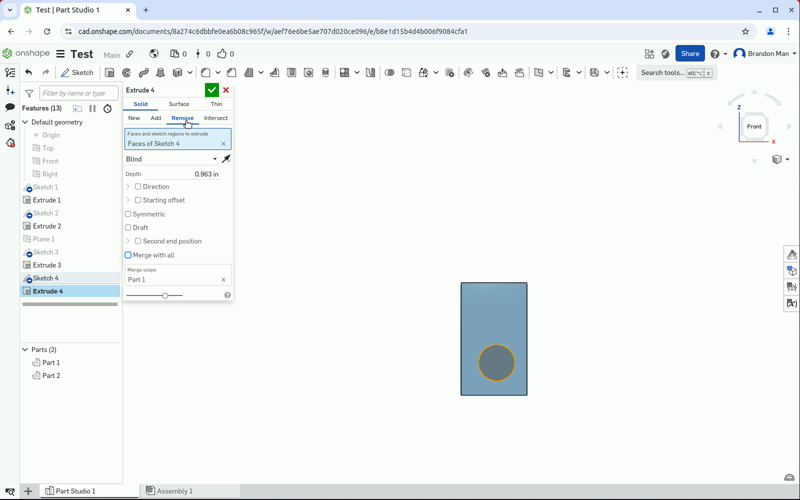
key(space)
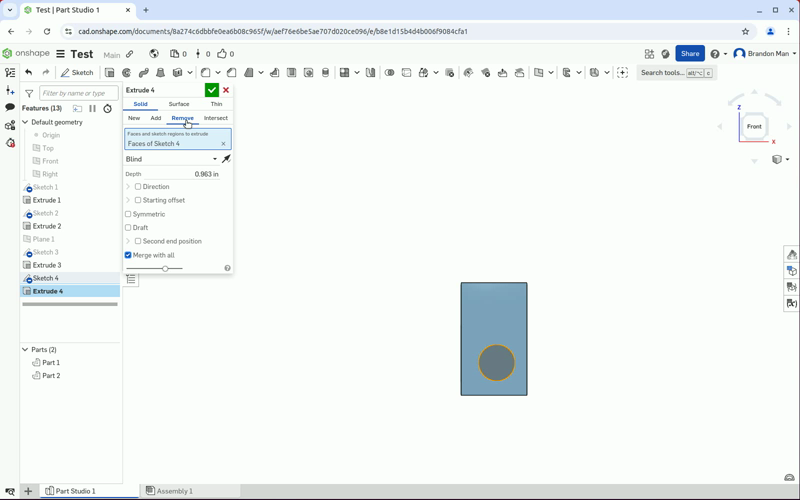
key(enter)
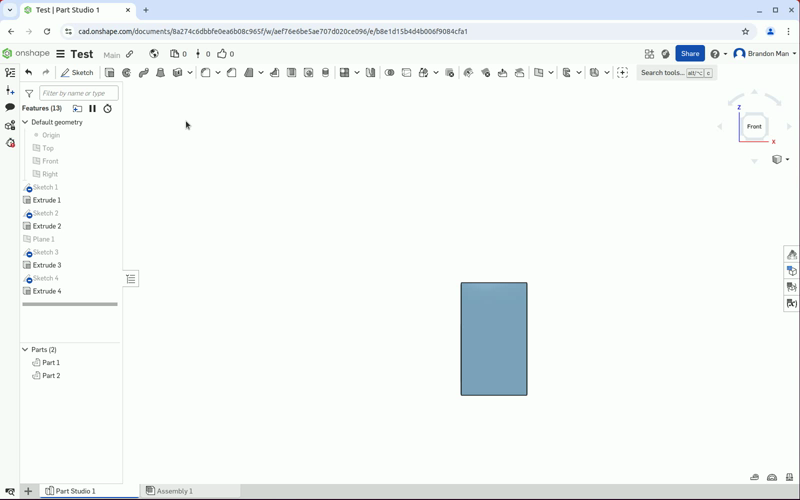
key(shift+h)
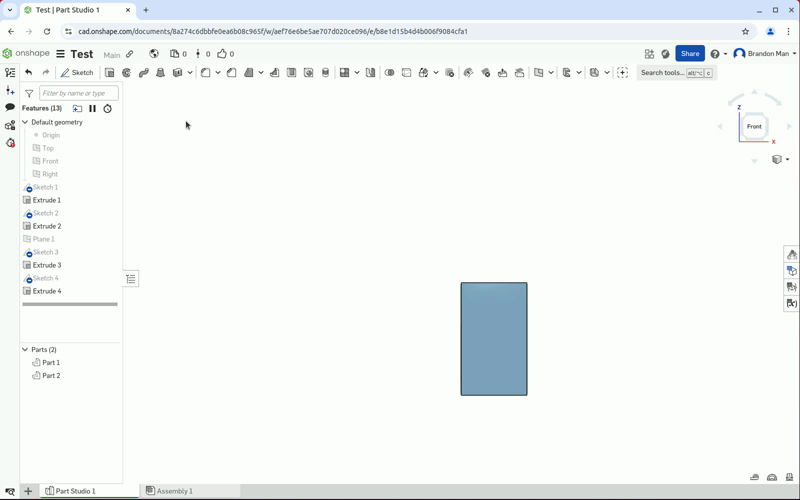
key(shift+h)
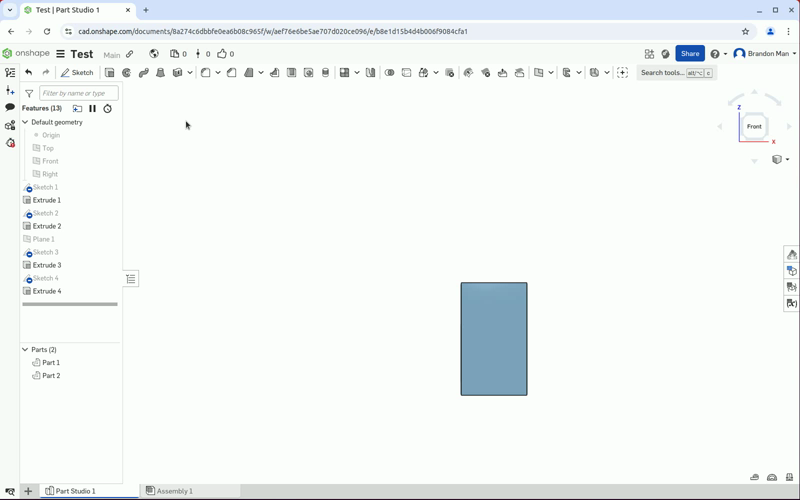
mouse_move(73, 189)
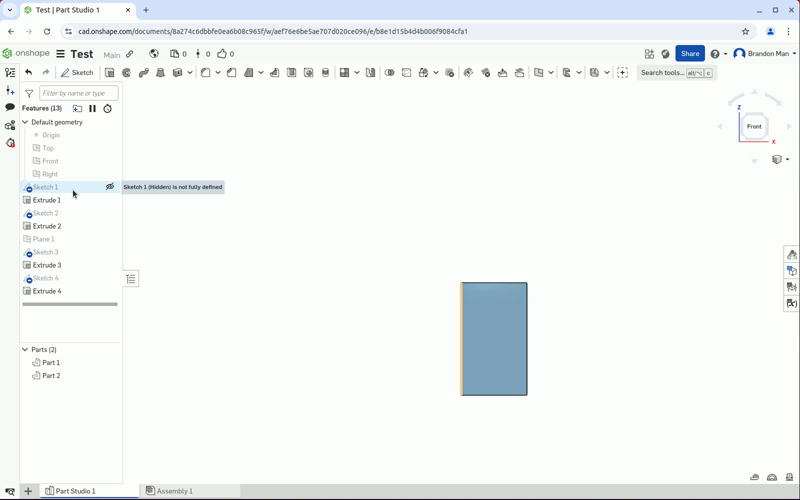
click(73, 189)
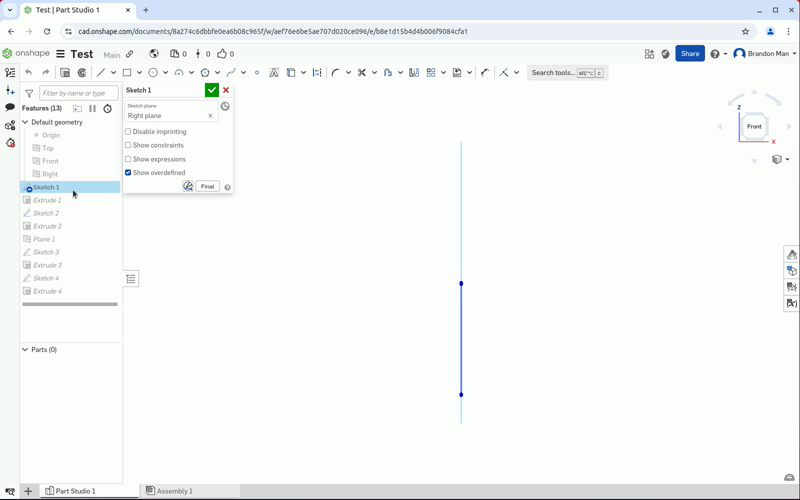
mouse_move(229, 92)
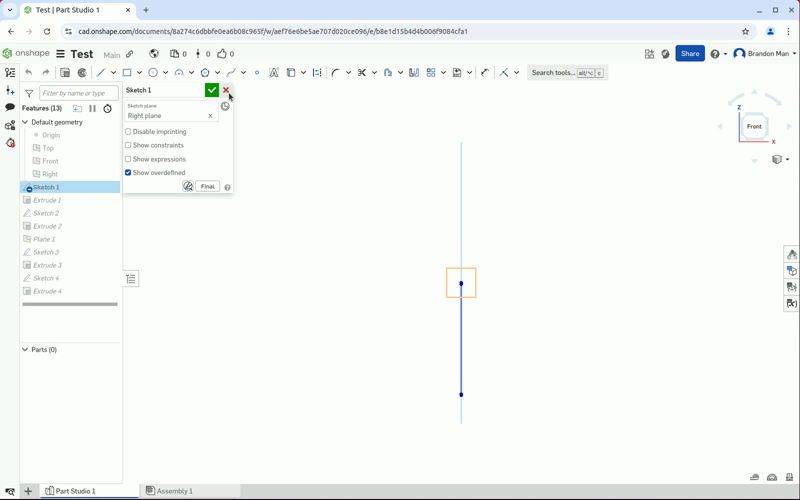
click(229, 92)
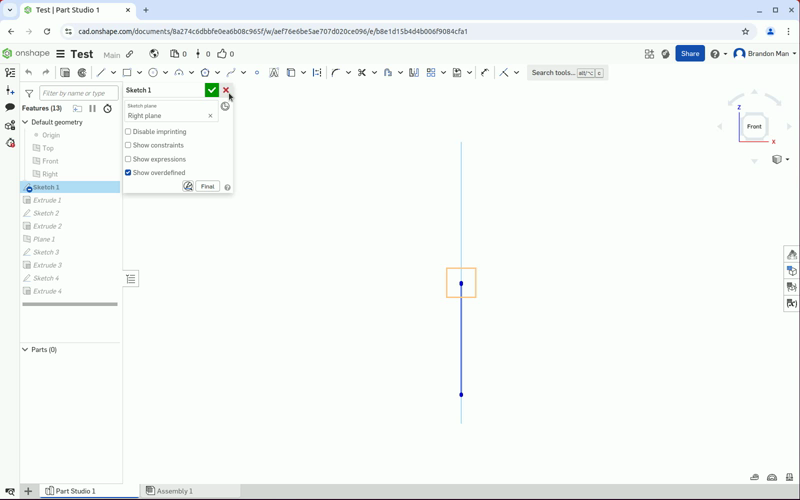
key(shift+s)
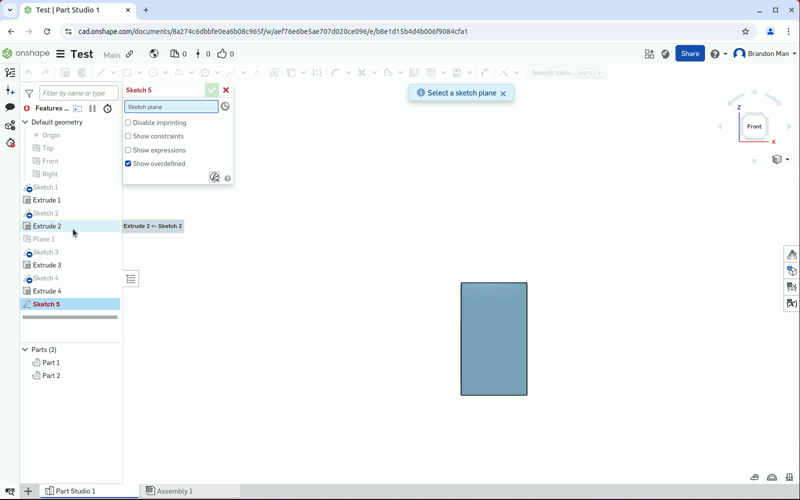
scroll(3)
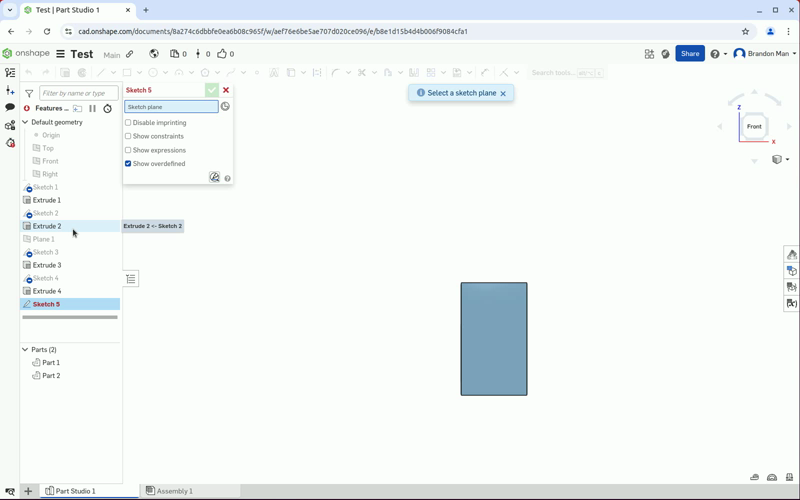
mouse_move(73, 163)
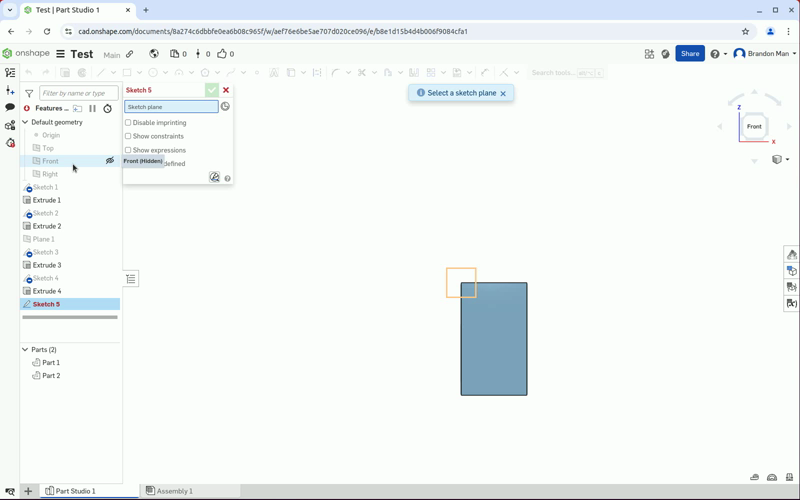
click(73, 163)
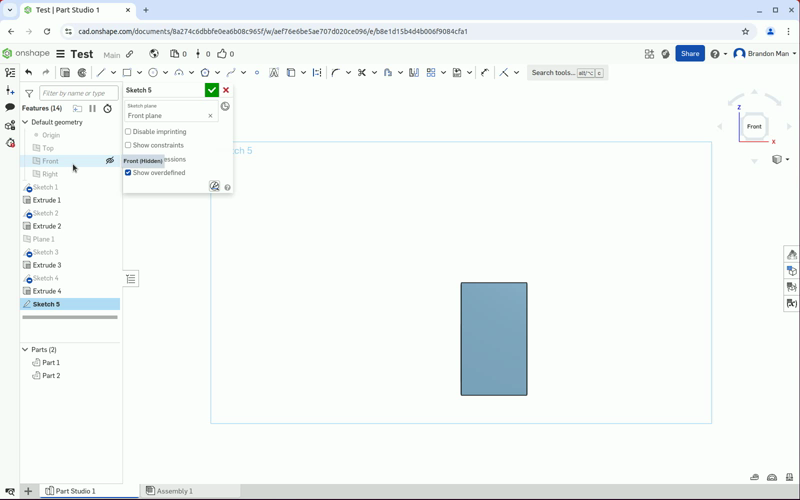
mouse_move(73, 352)
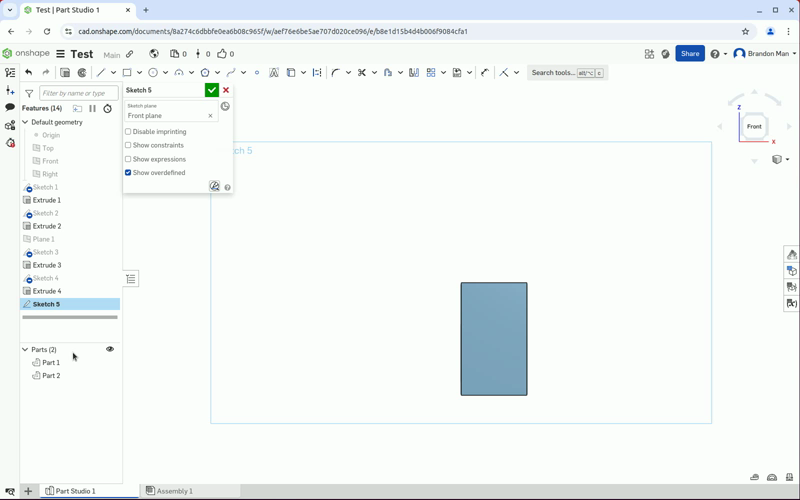
key(y)
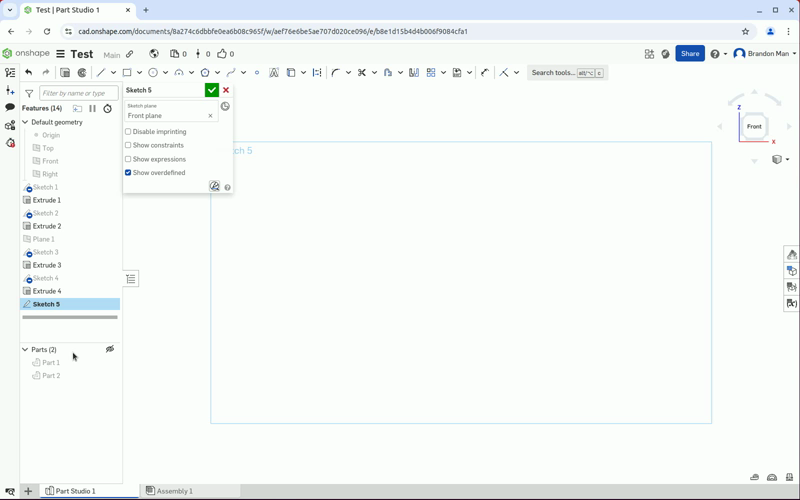
key(c)
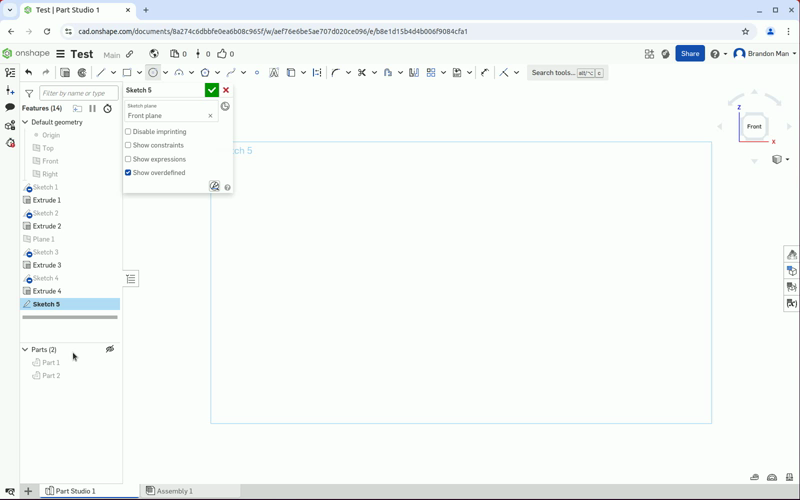
key_down(shift)
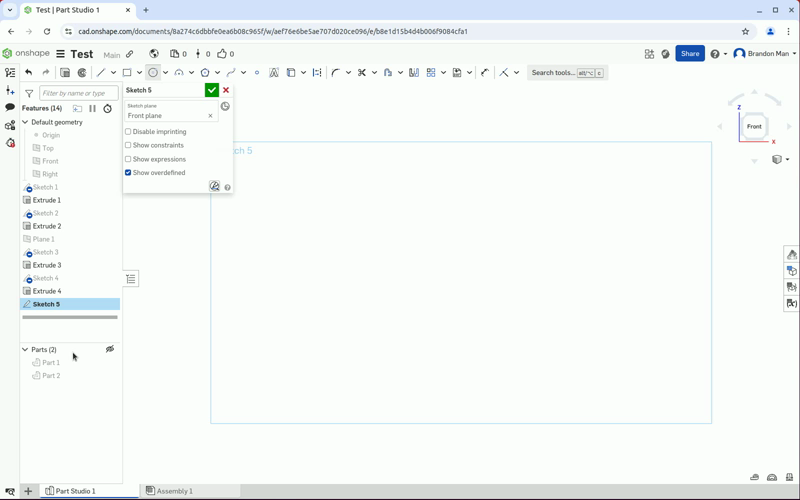
mouse_move(496, 314)
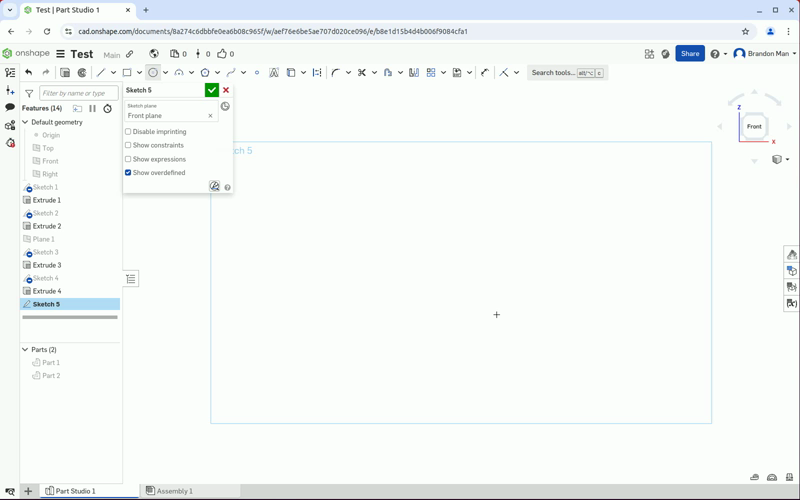
click(496, 314)
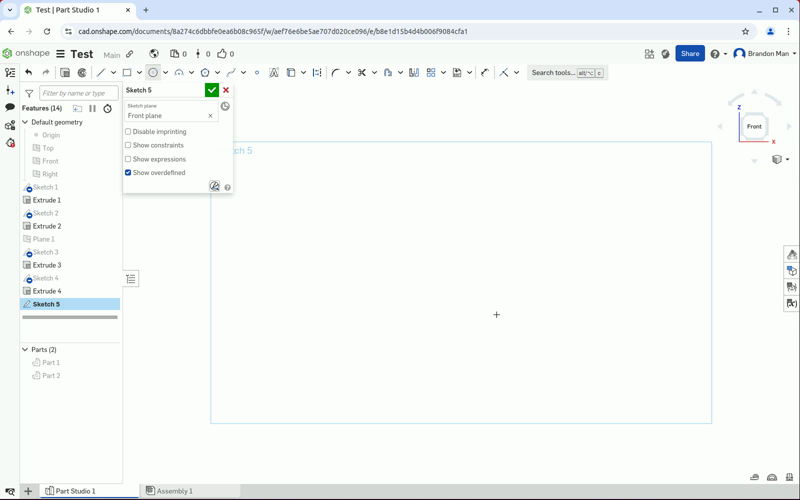
key_up(shift)
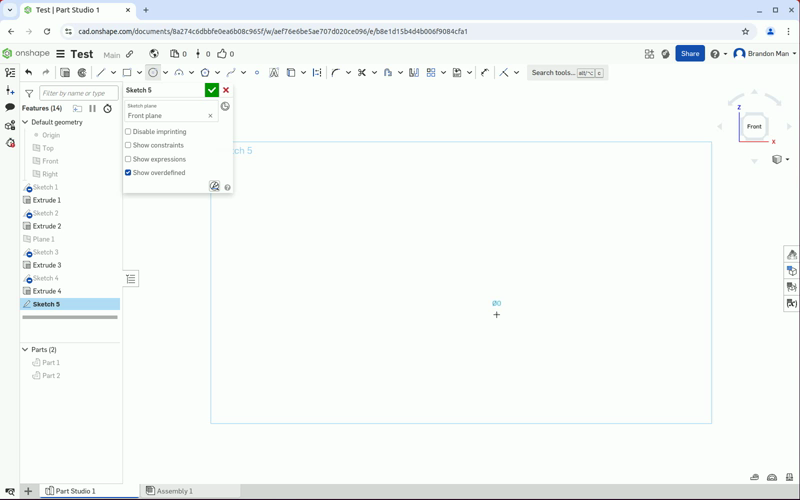
mouse_move(514, 314)
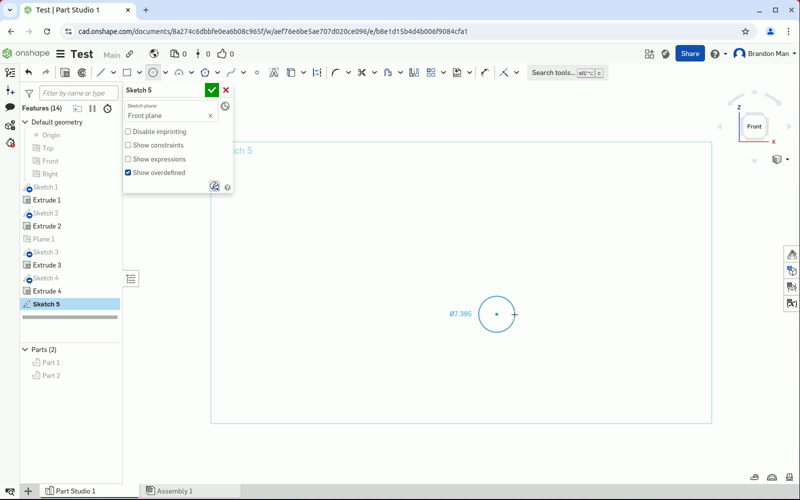
click(514, 314)
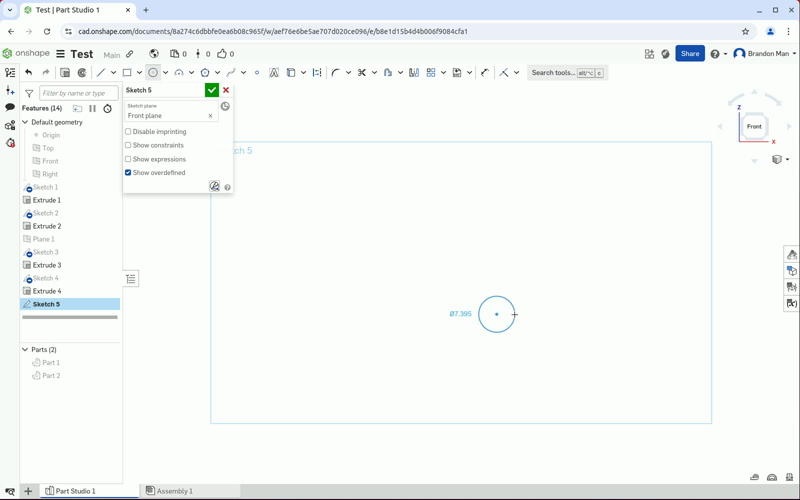
key(esc)
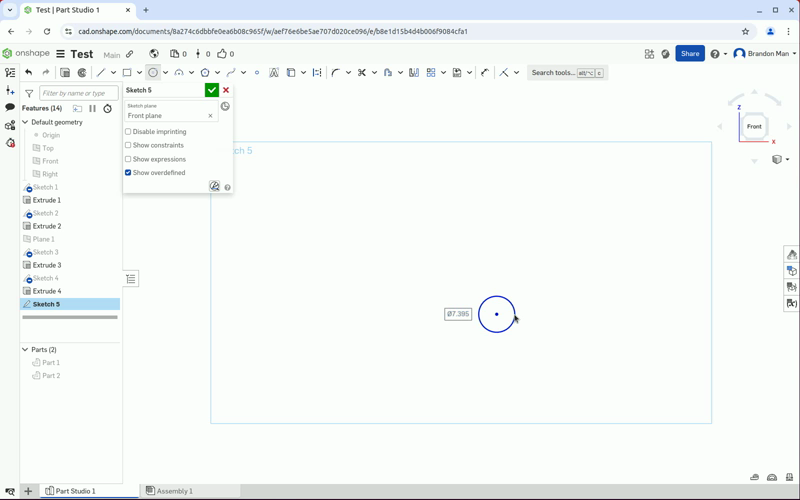
mouse_move(491, 321)
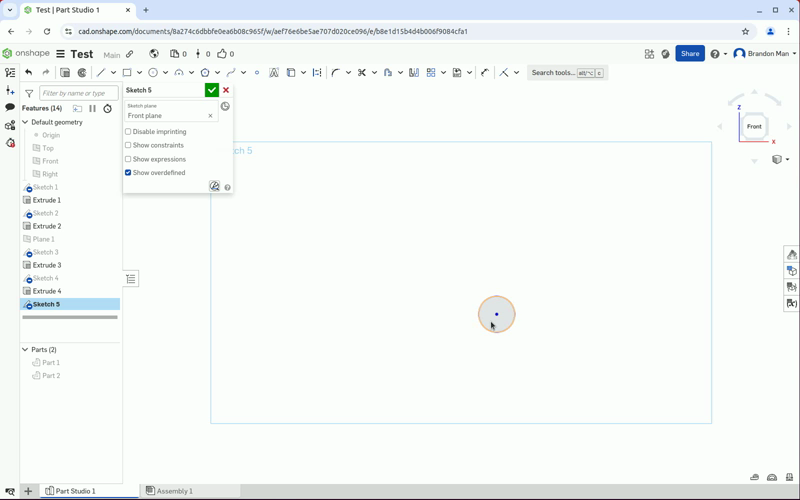
scroll(6)
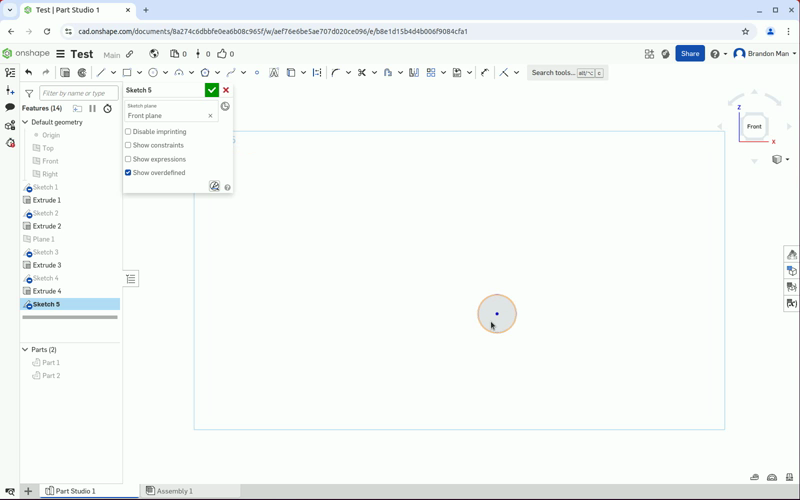
scroll(6)
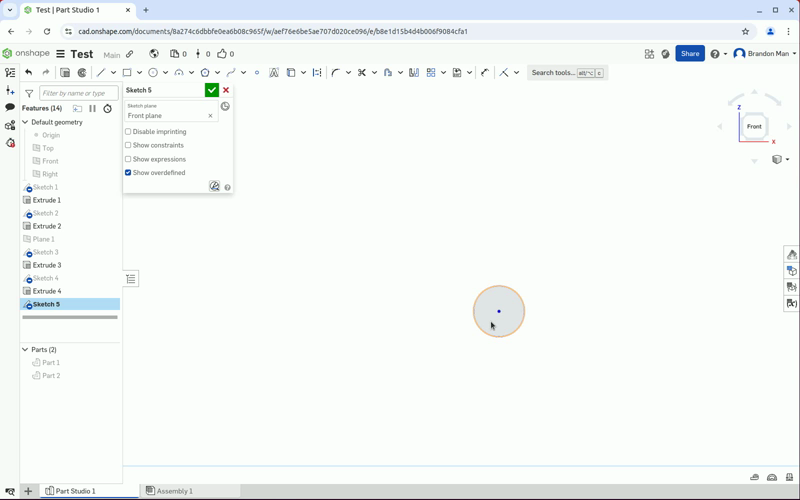
scroll(6)
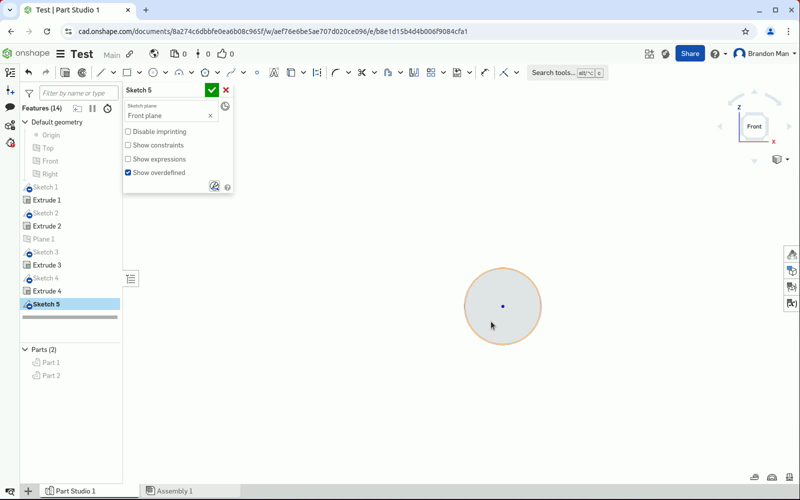
scroll(6)
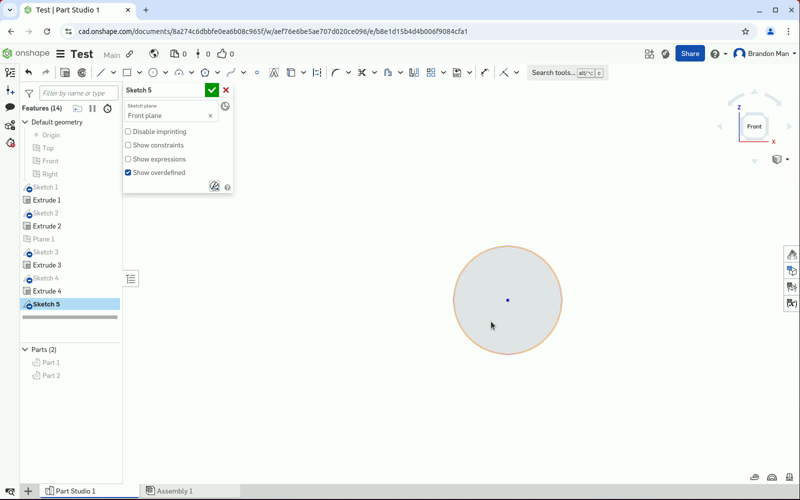
scroll(6)
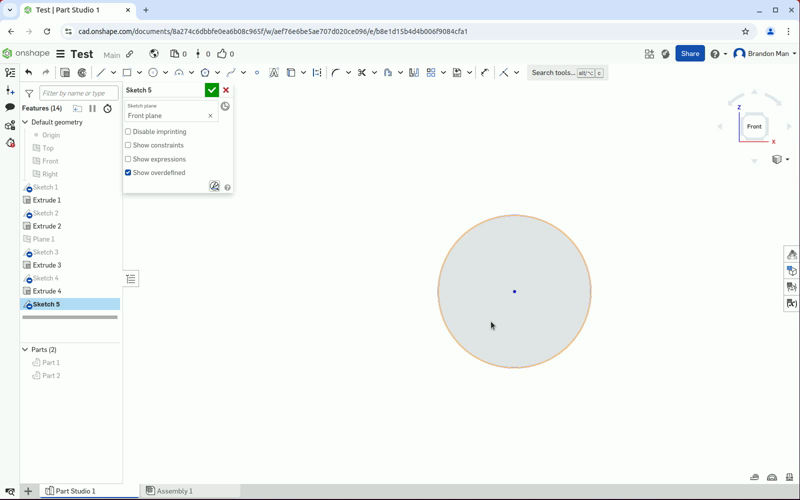
scroll(6)
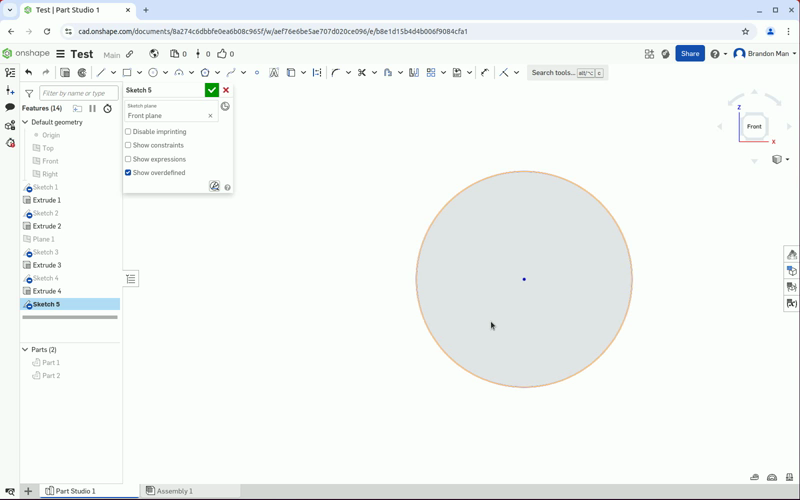
scroll(6)
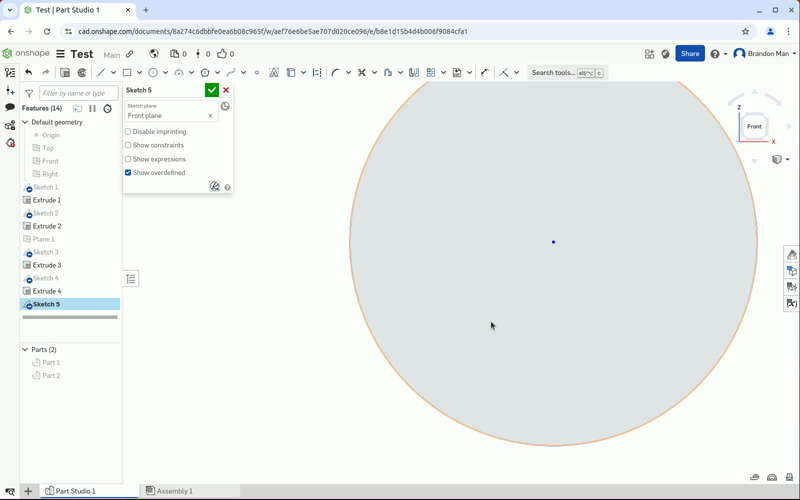
click(491, 321)
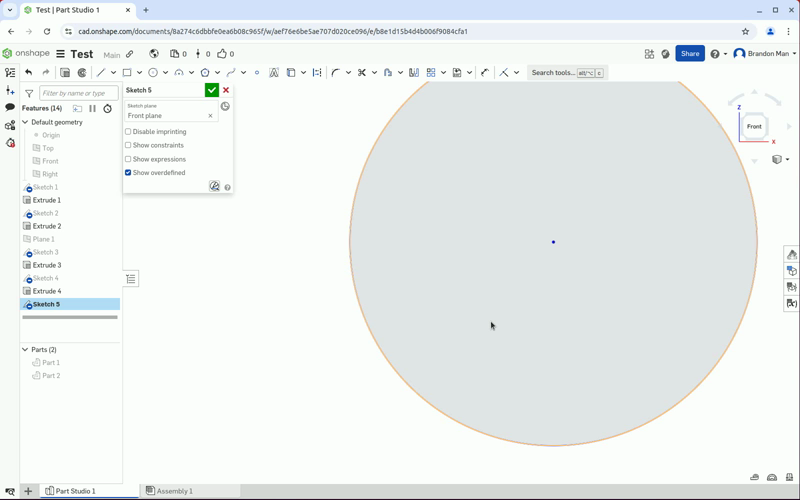
scroll(-6)
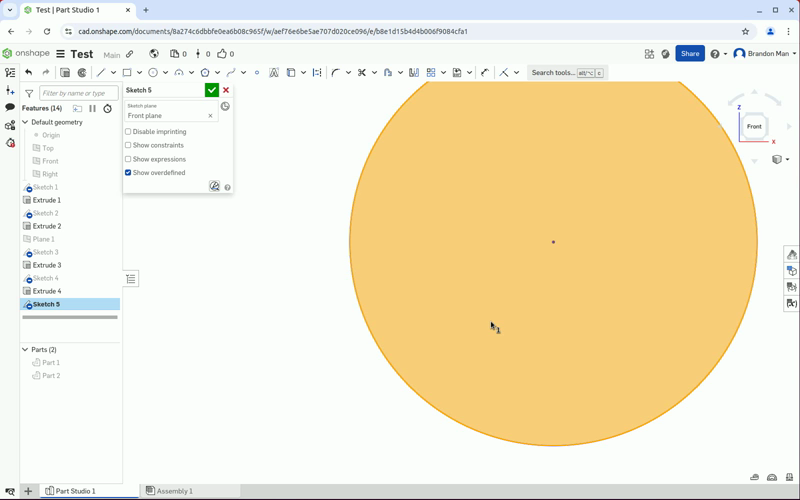
scroll(-6)
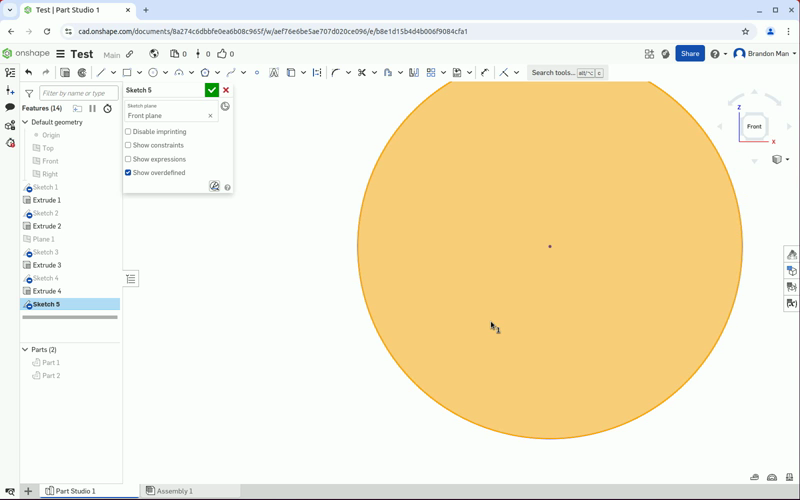
scroll(-6)
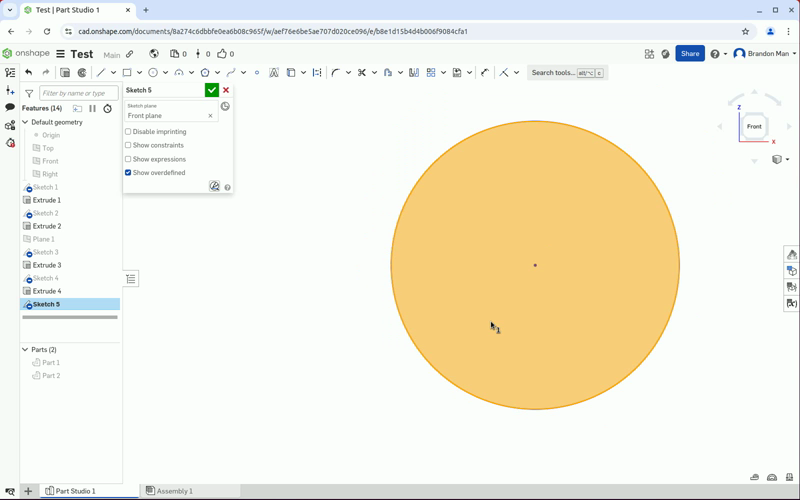
scroll(-6)
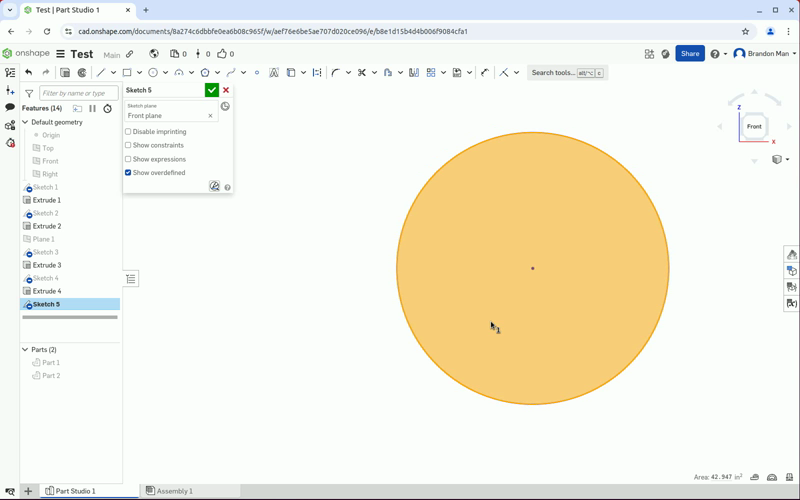
scroll(-6)
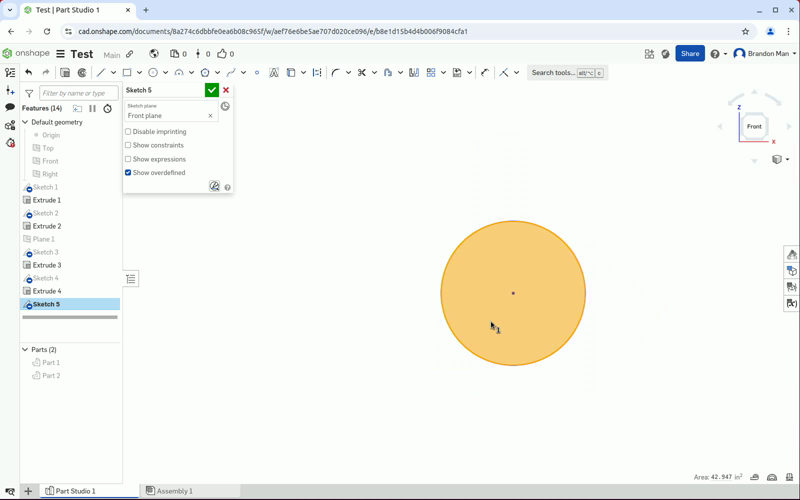
scroll(-6)
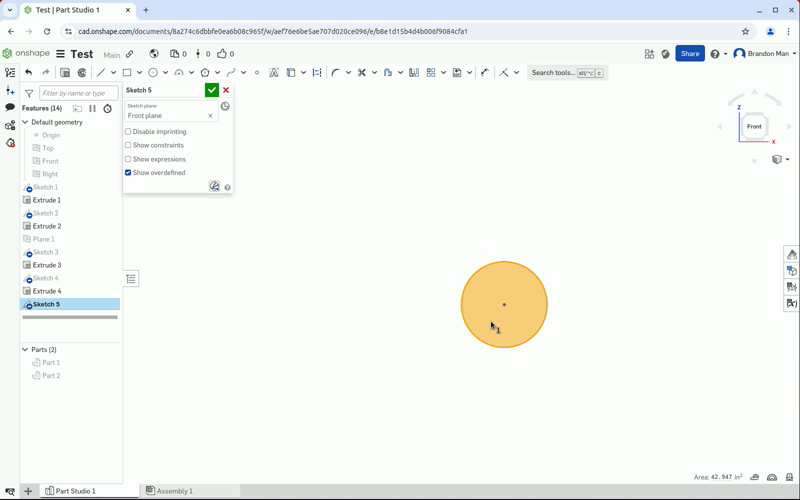
scroll(-6)
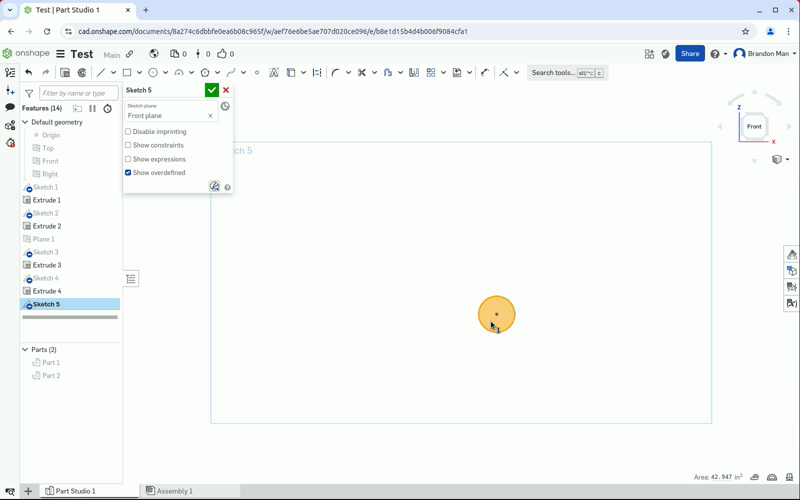
mouse_move(73, 352)
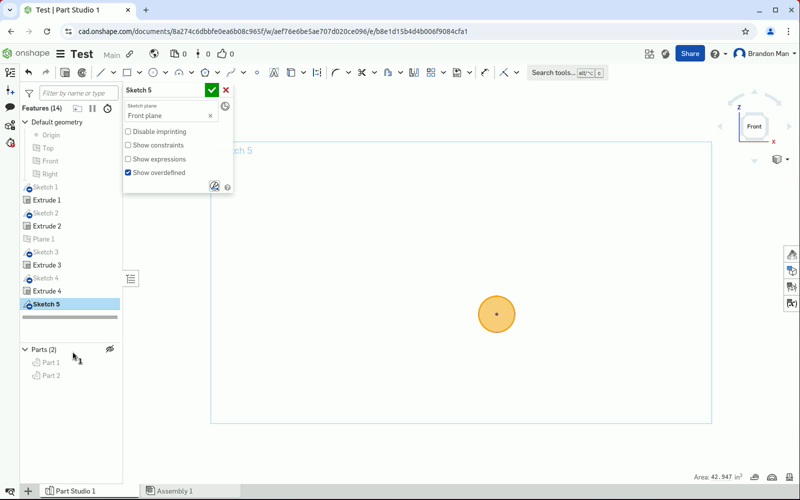
key(shift+y)
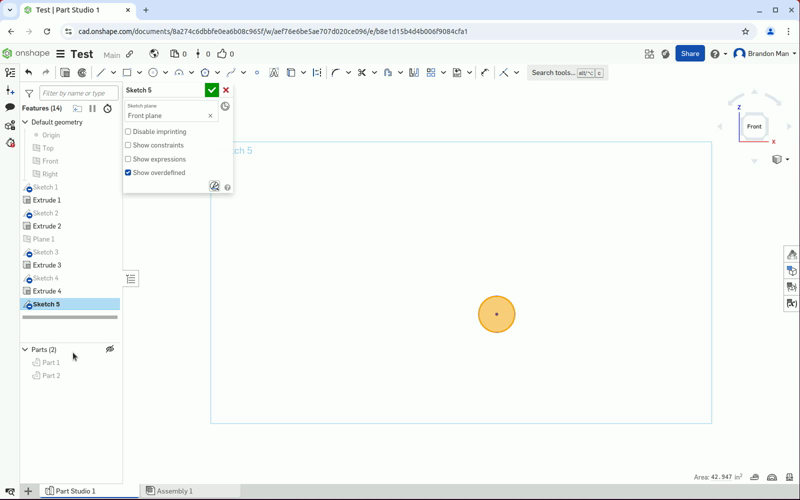
key(shift+e)
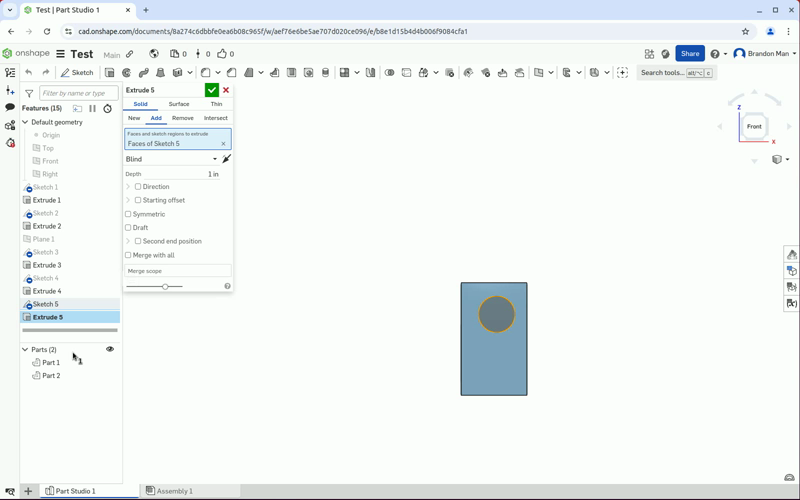
mouse_move(143, 106)
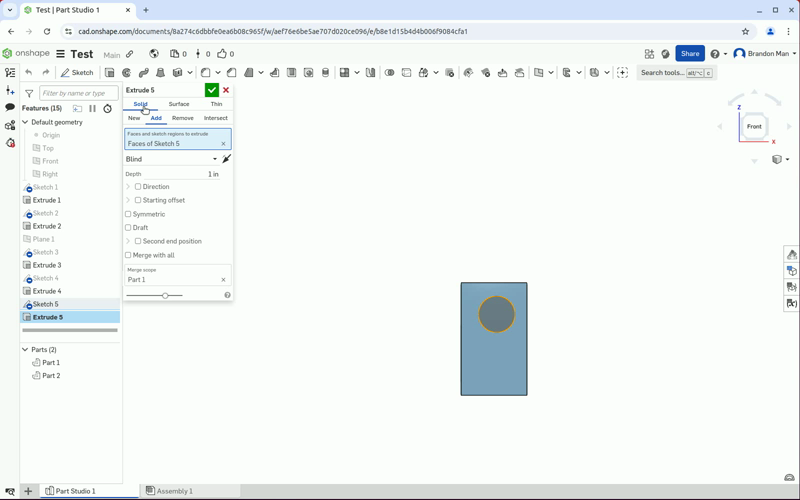
click(143, 106)
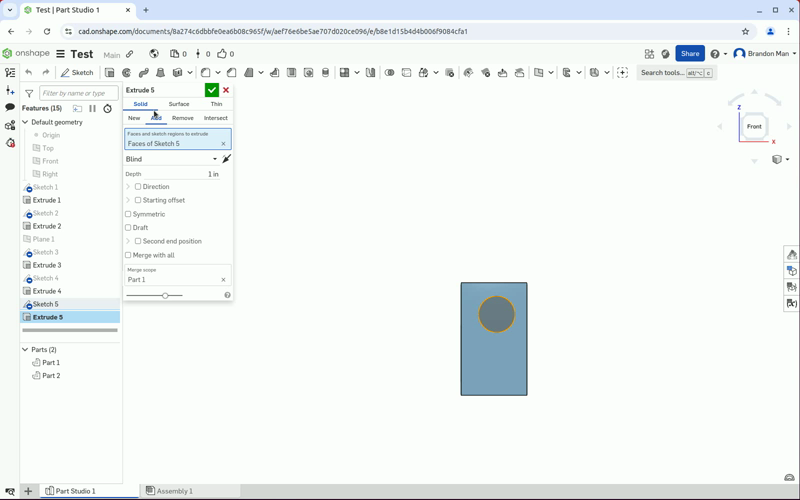
mouse_move(186, 120)
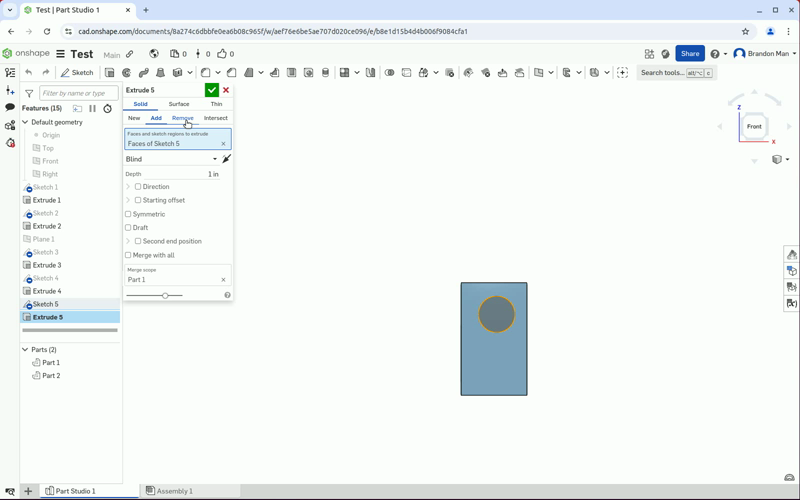
click(186, 120)
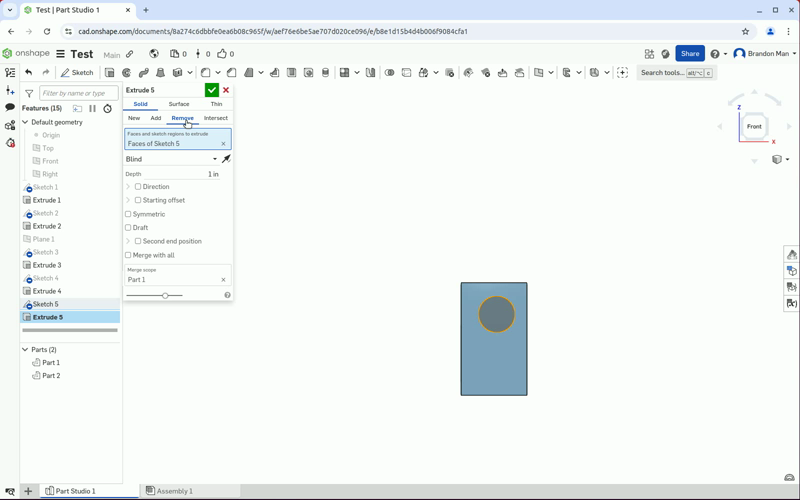
key(tab, 4)
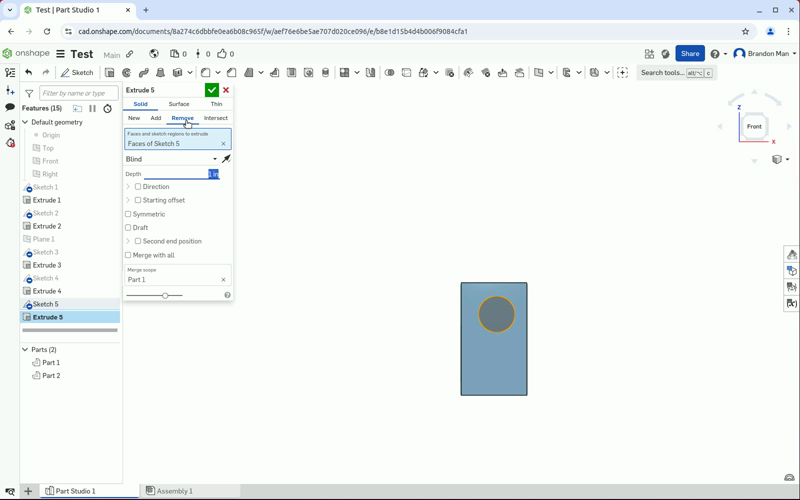
text(0.963)
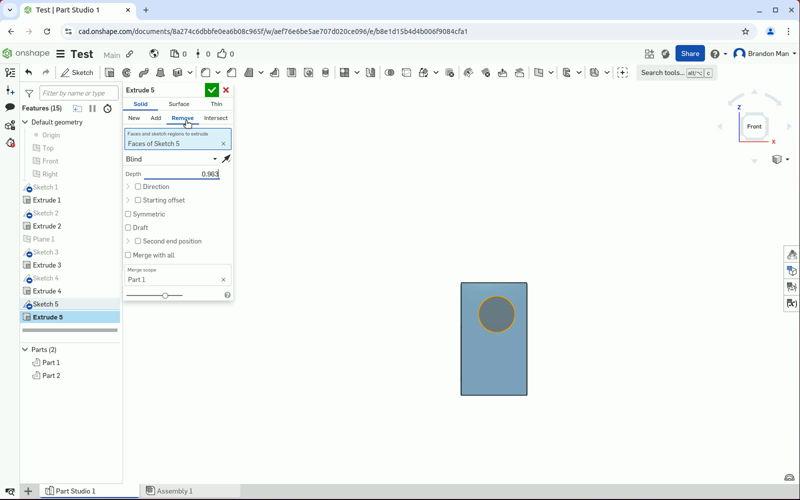
key(tab, 6)
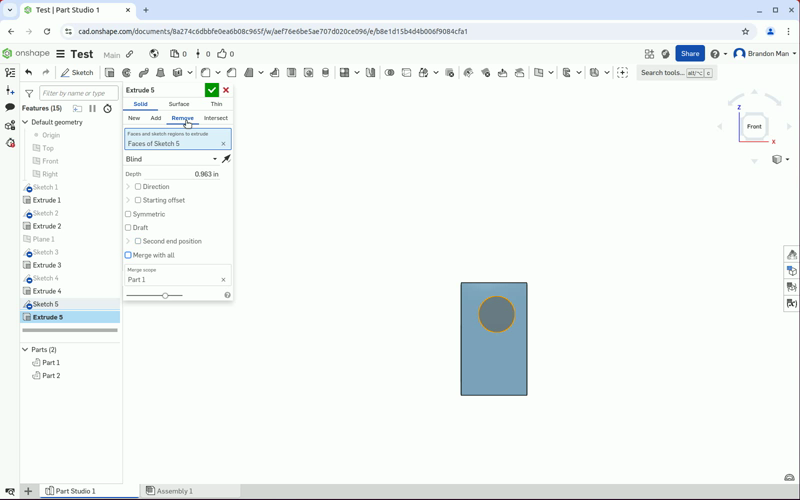
key(space)
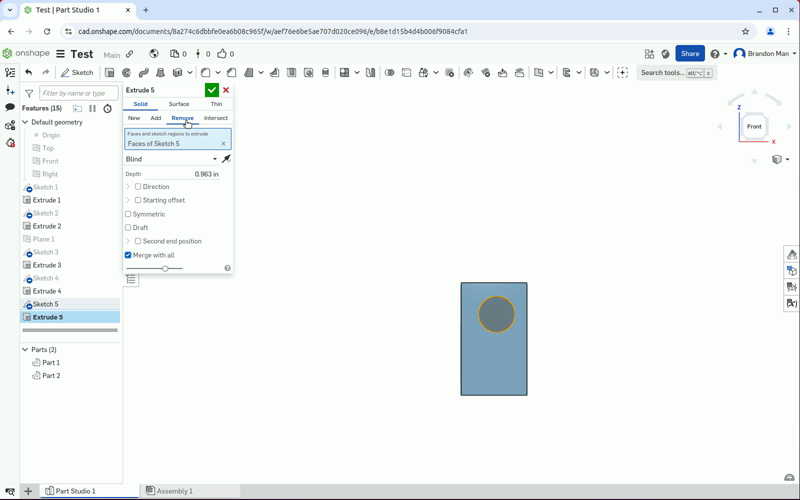
key(enter)
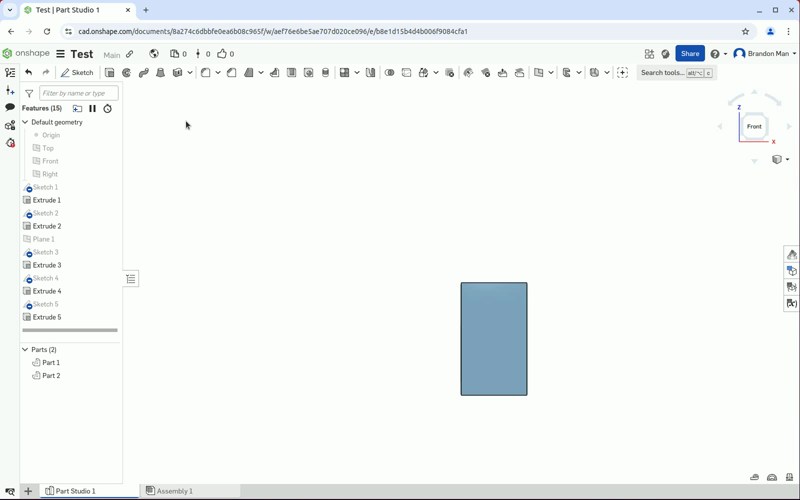
key(shift+h)
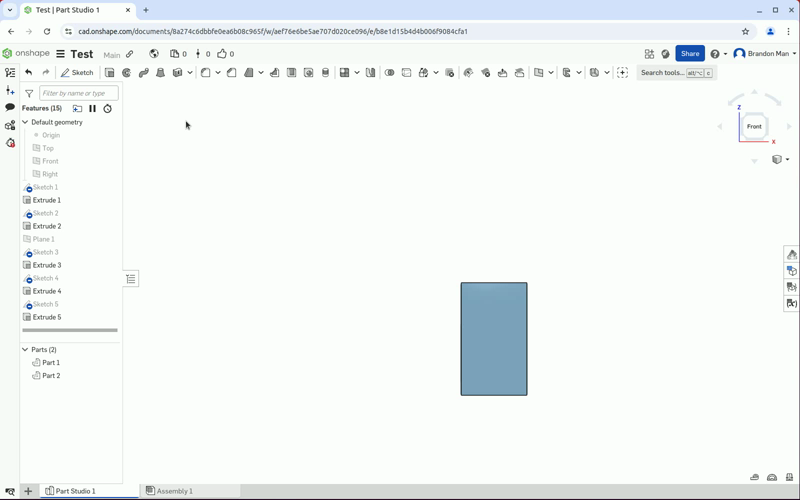
key(shift+h)
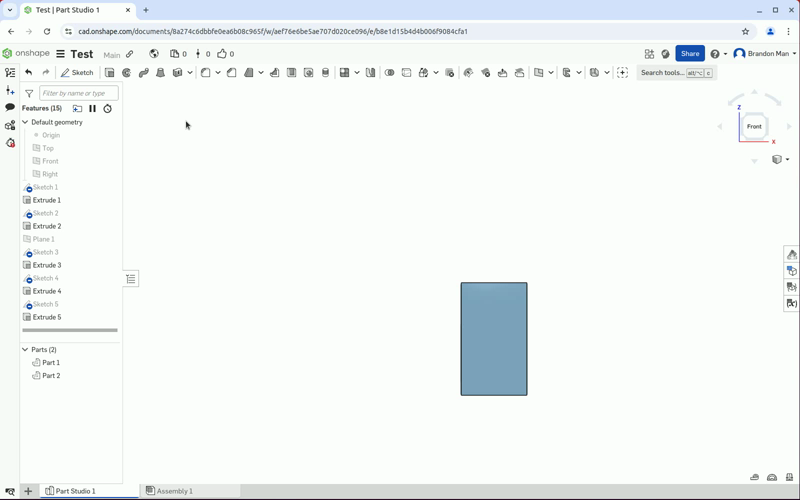
mouse_move(73, 189)
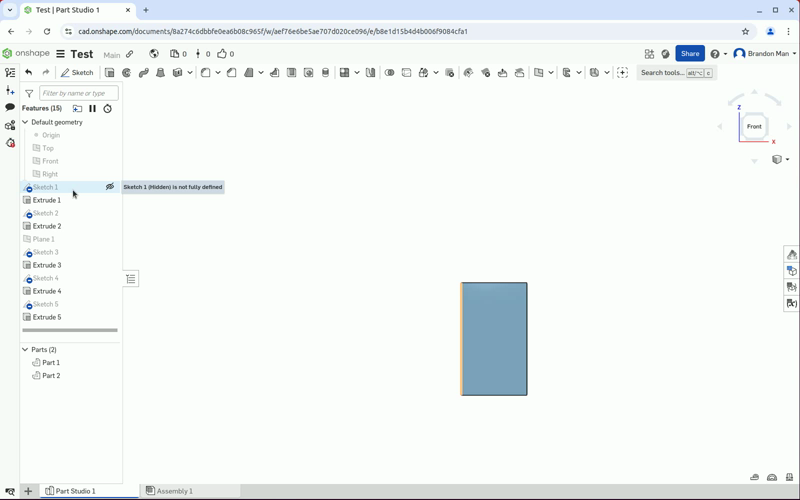
click(73, 189)
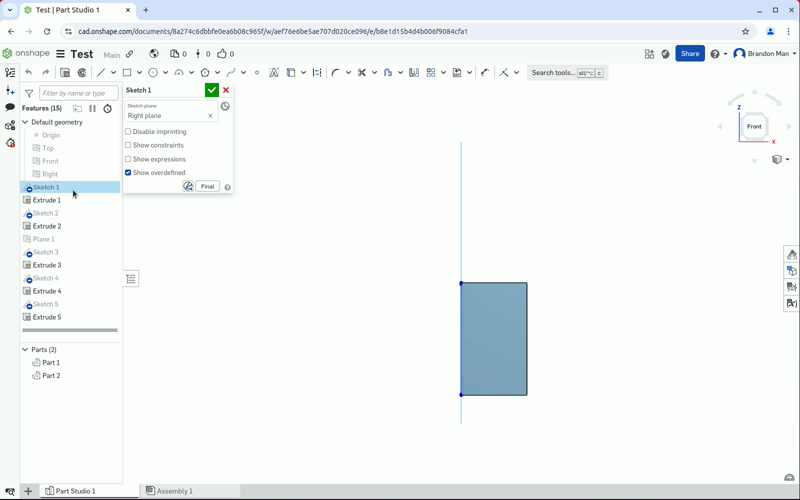
mouse_move(229, 92)
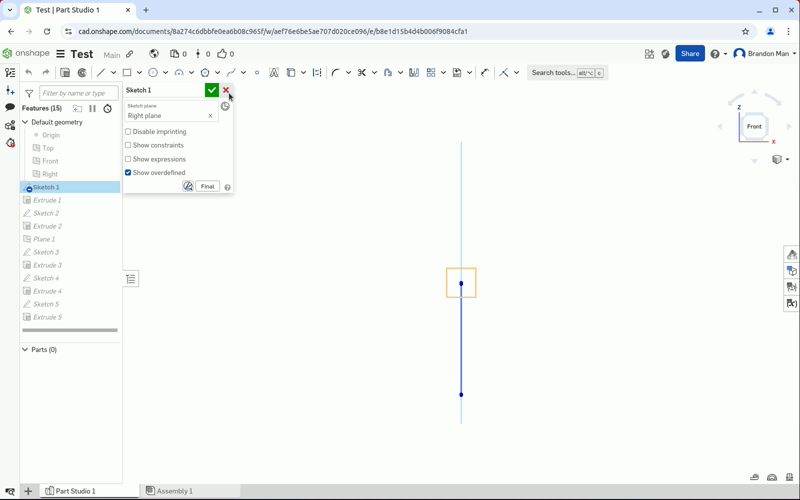
click(229, 92)
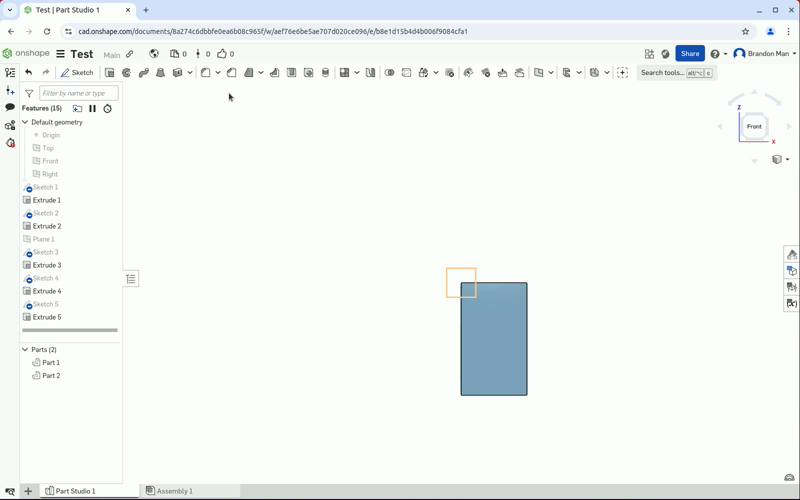
mouse_move(73, 352)
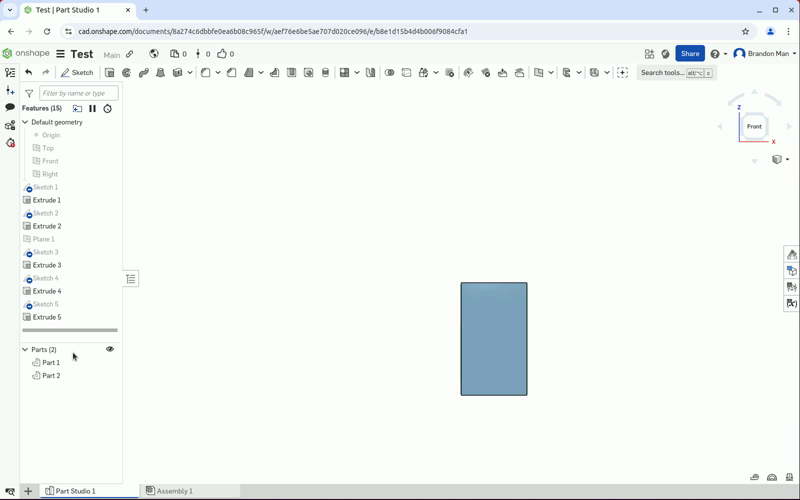
key(y)
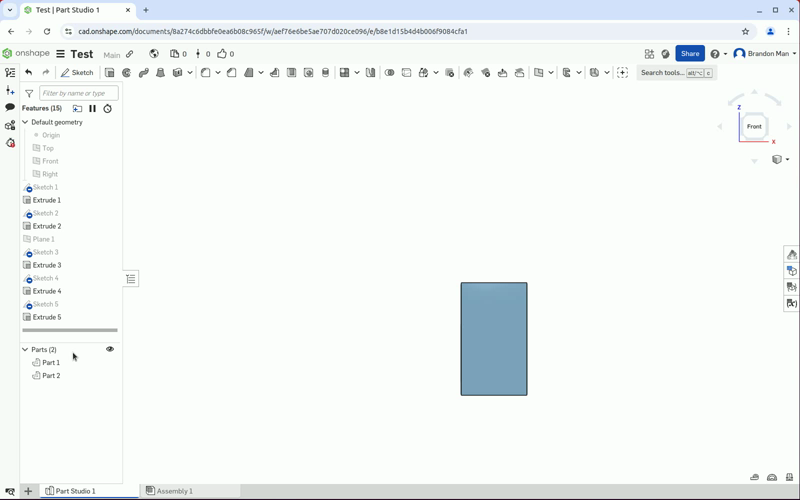
key(shift+p)
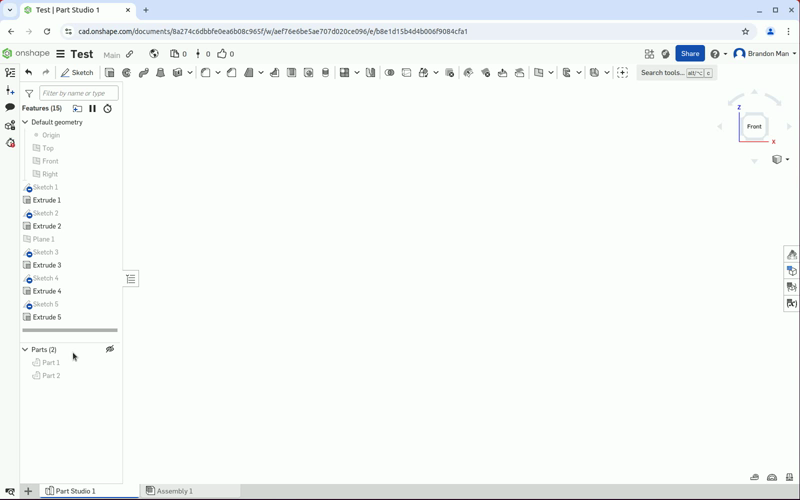
key(space)
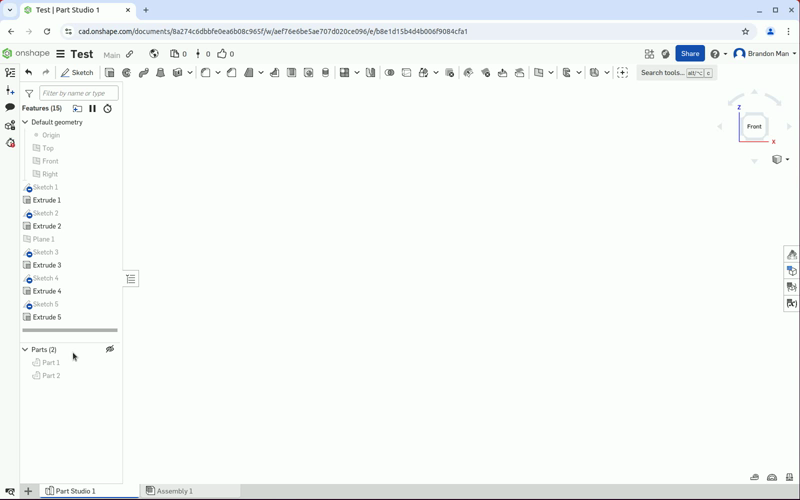
key_down(shift)
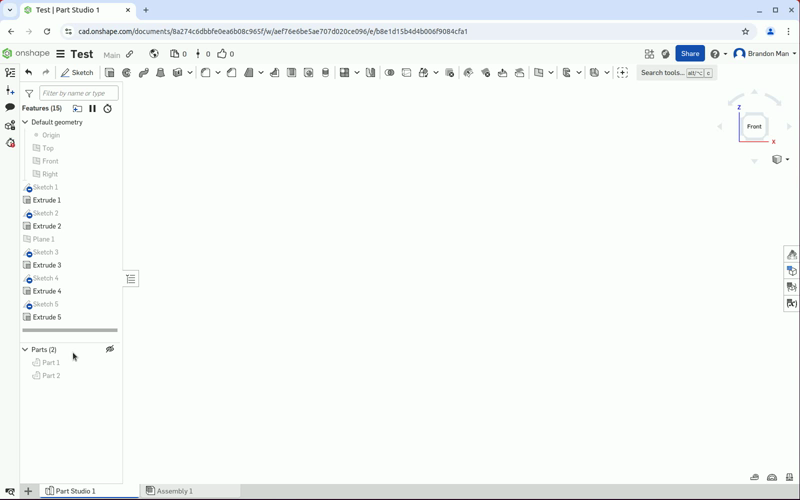
key(left)
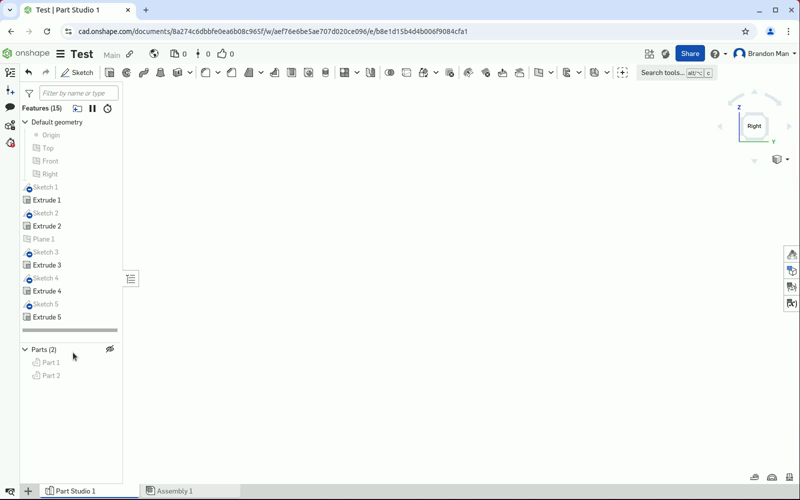
key_up(shift)
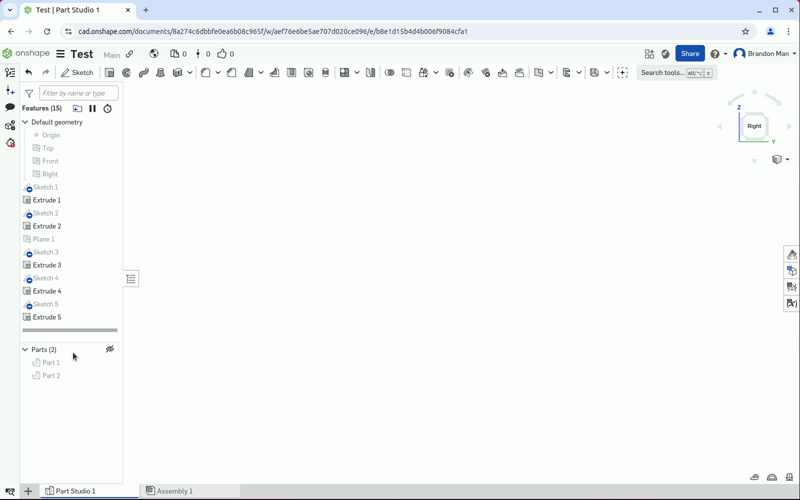
mouse_move(73, 352)
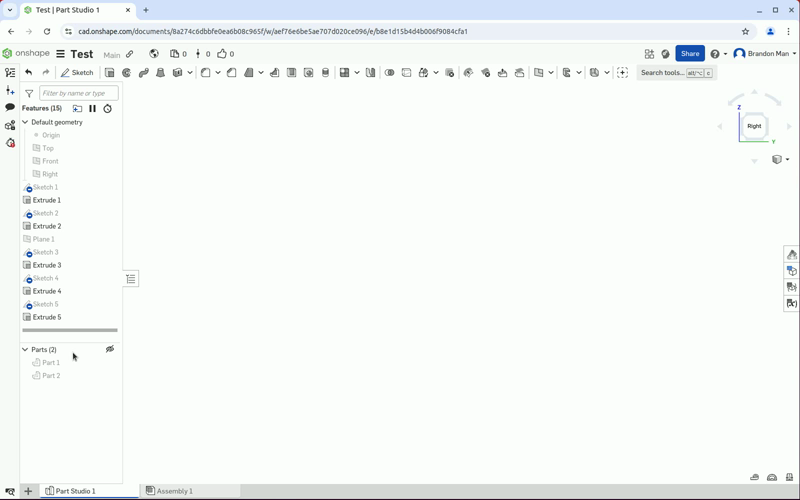
key(shift+y)
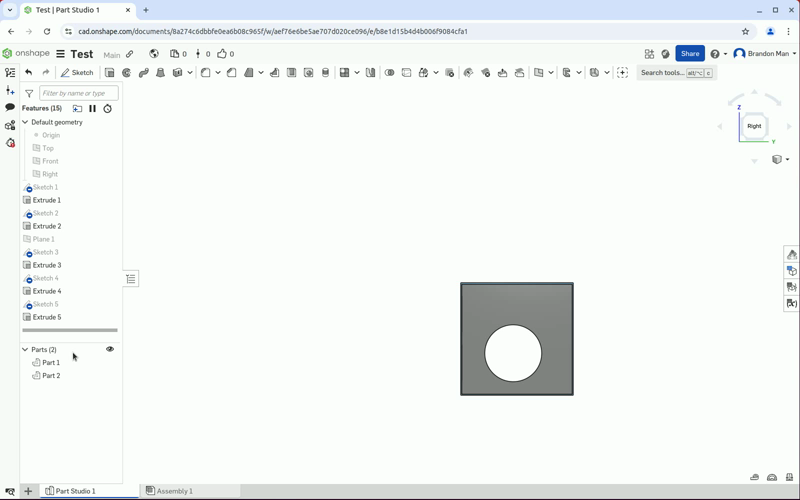
mouse_move(541, 75)
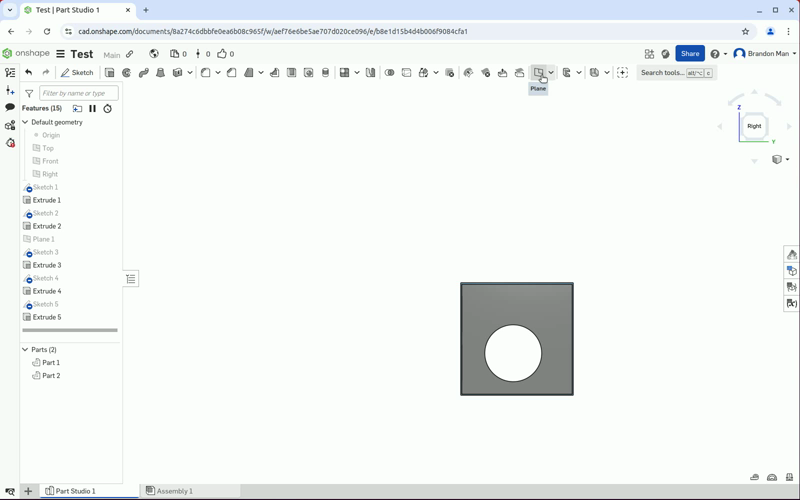
click(541, 75)
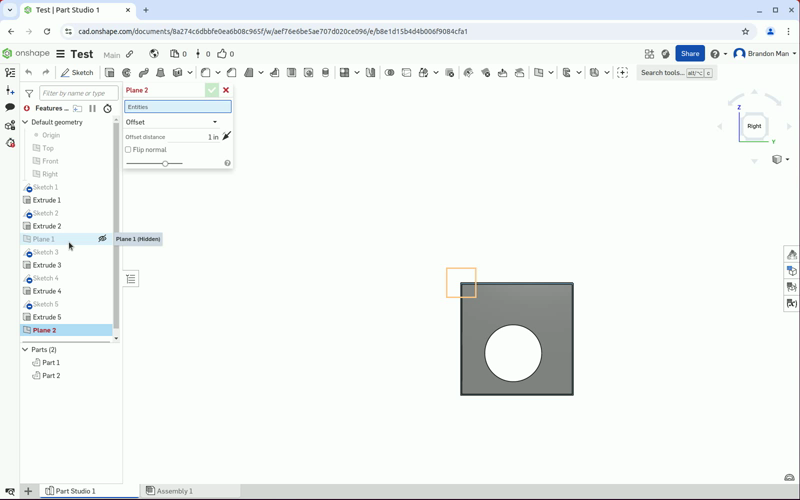
scroll(3)
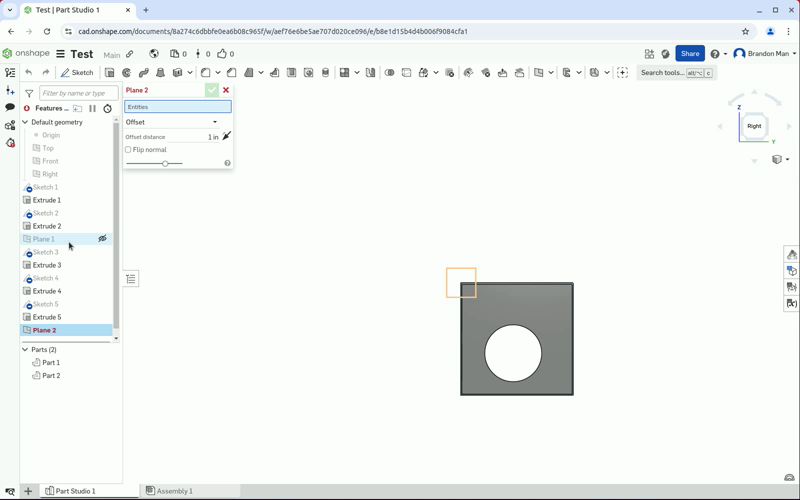
mouse_move(69, 176)
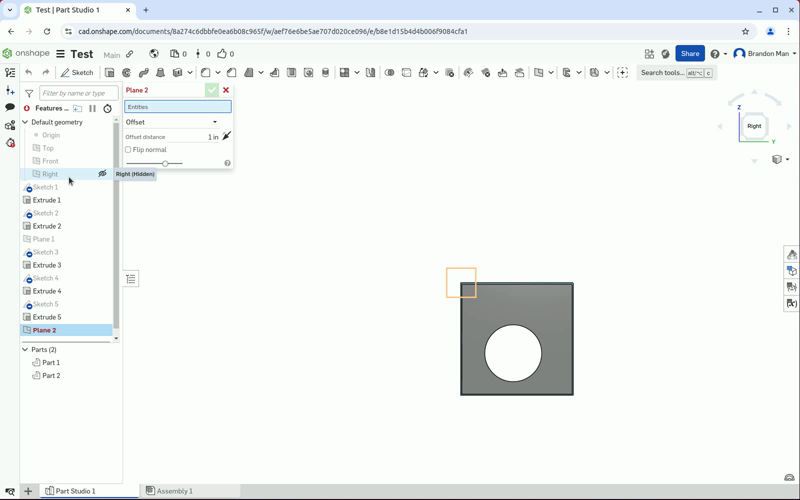
click(69, 176)
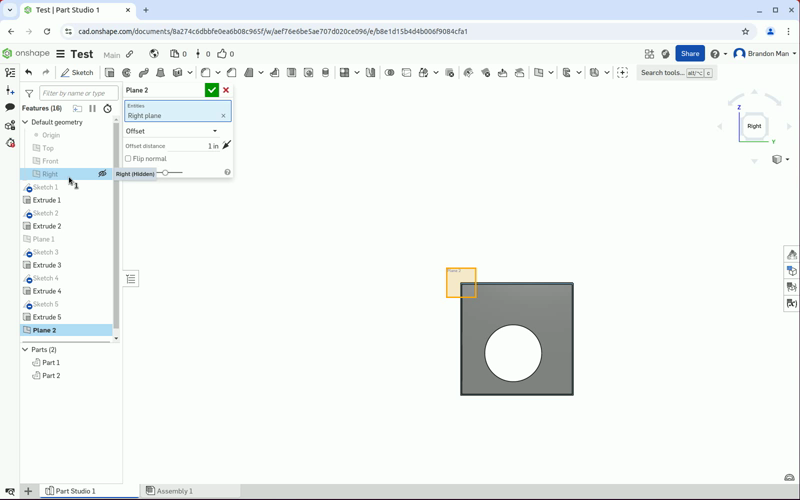
key(tab, 2)
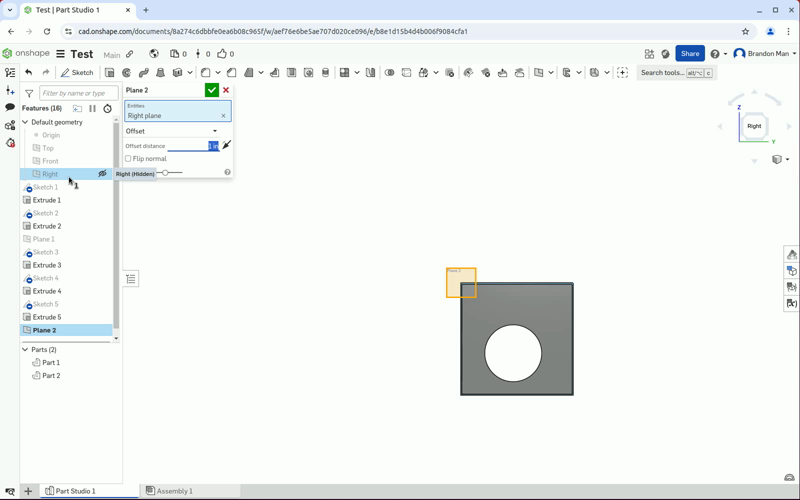
text(13.495)
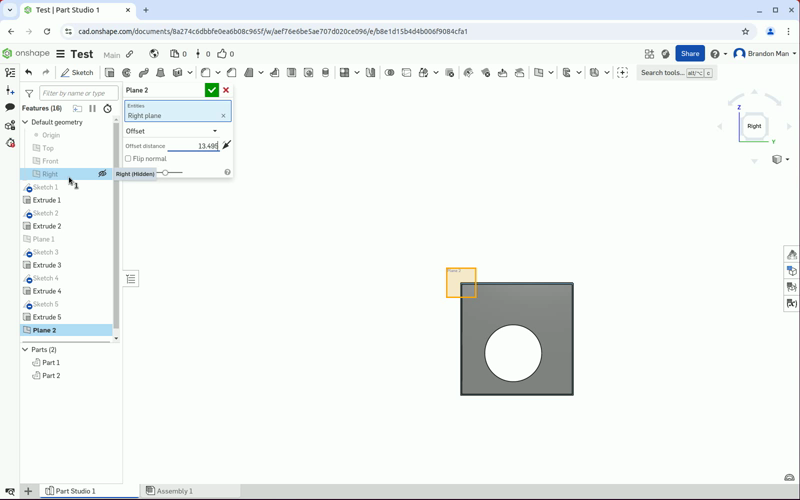
key(enter, 2)
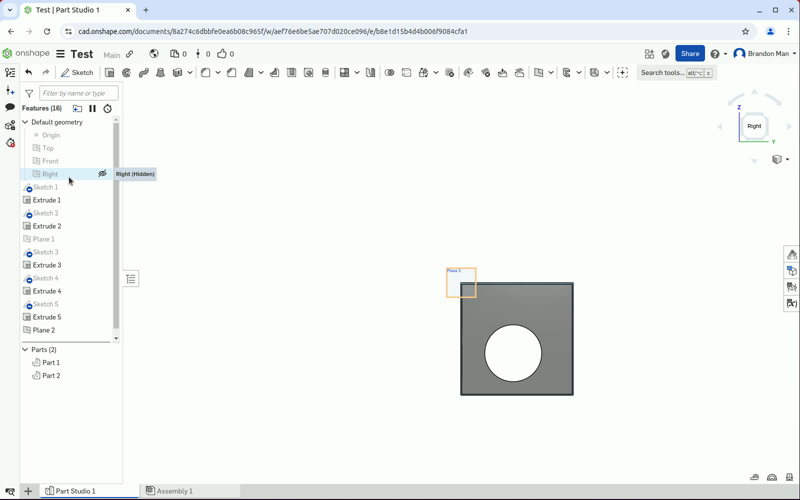
key(shift+s)
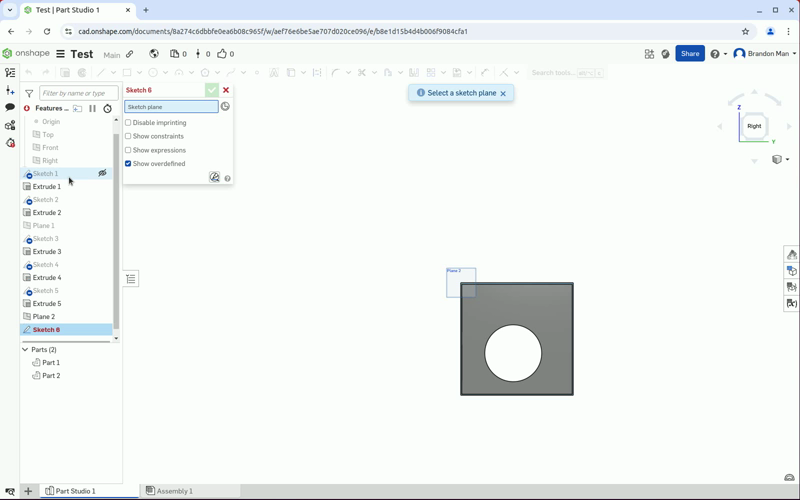
mouse_move(69, 319)
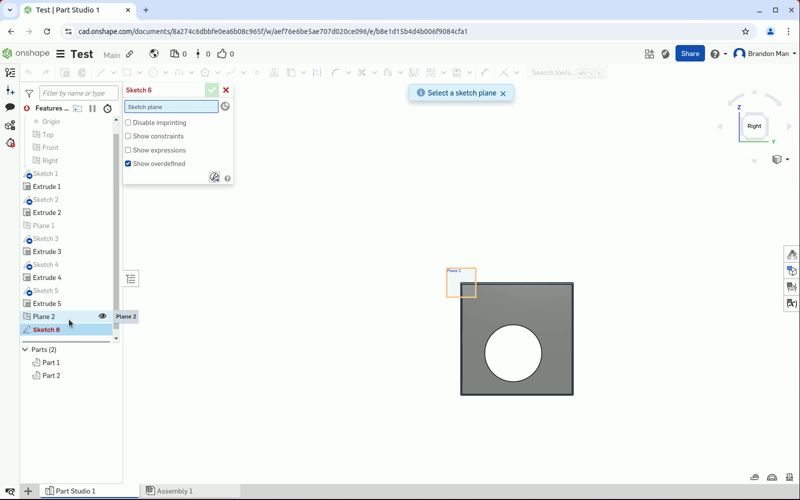
click(69, 319)
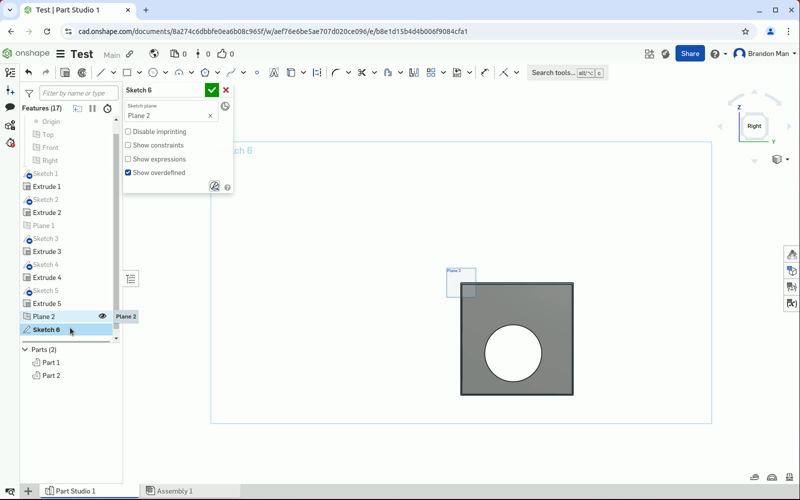
mouse_move(73, 352)
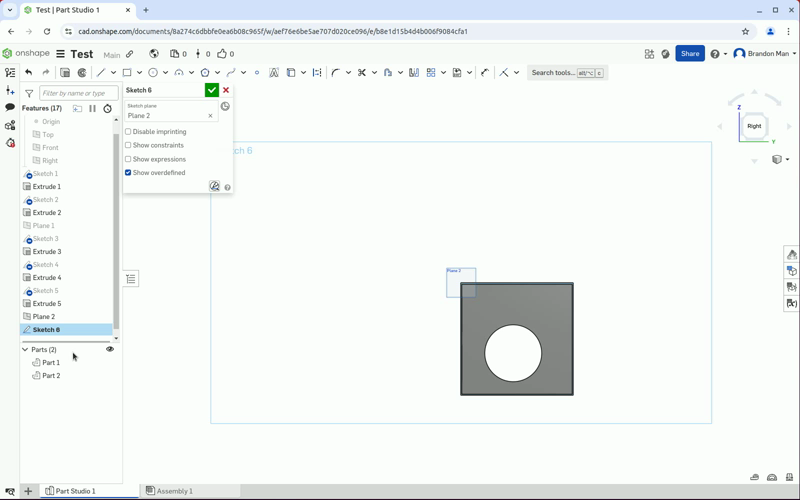
key(y)
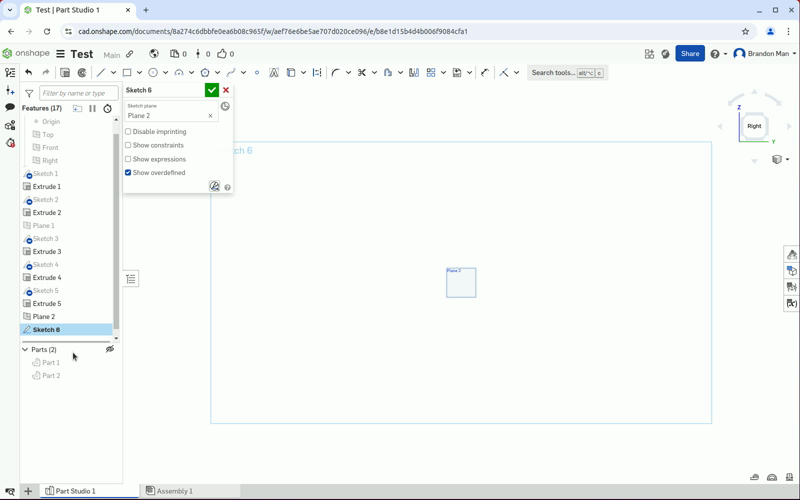
key(l)
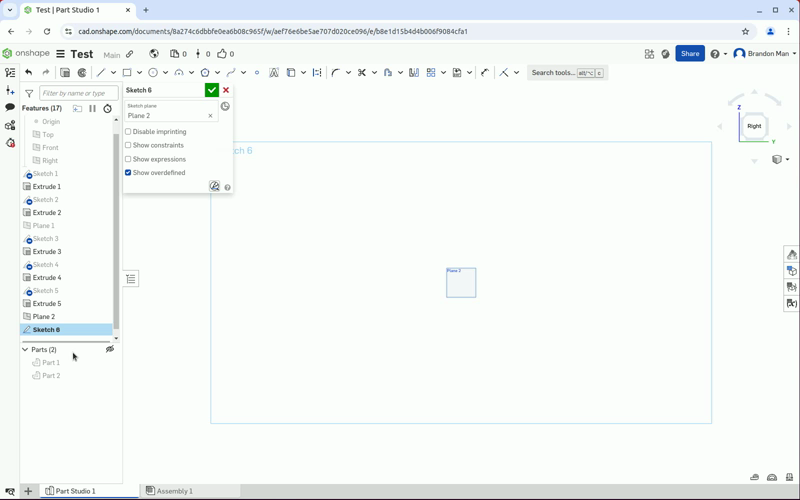
key_down(shift)
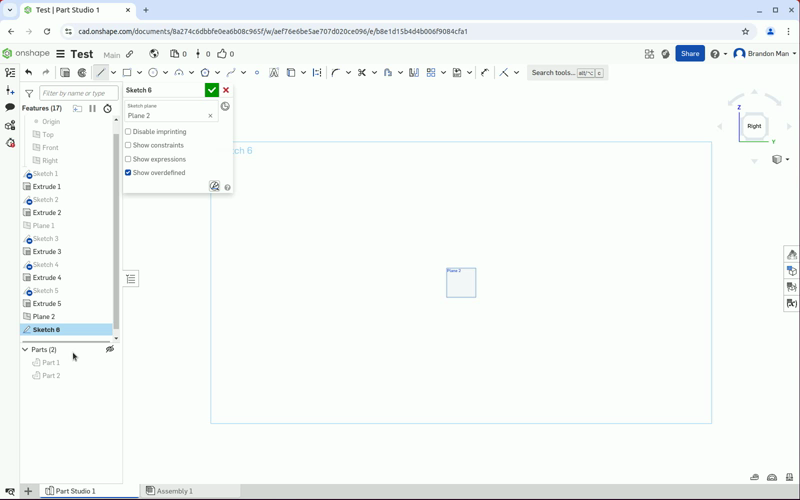
mouse_move(461, 394)
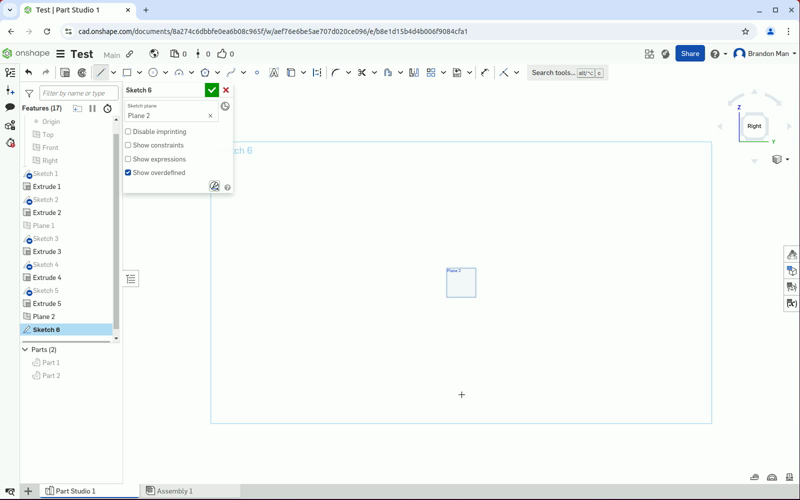
click(461, 394)
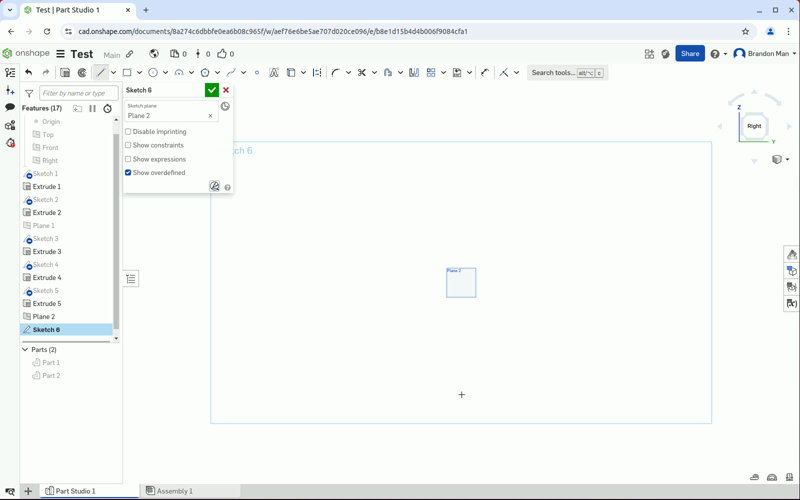
key_up(shift)
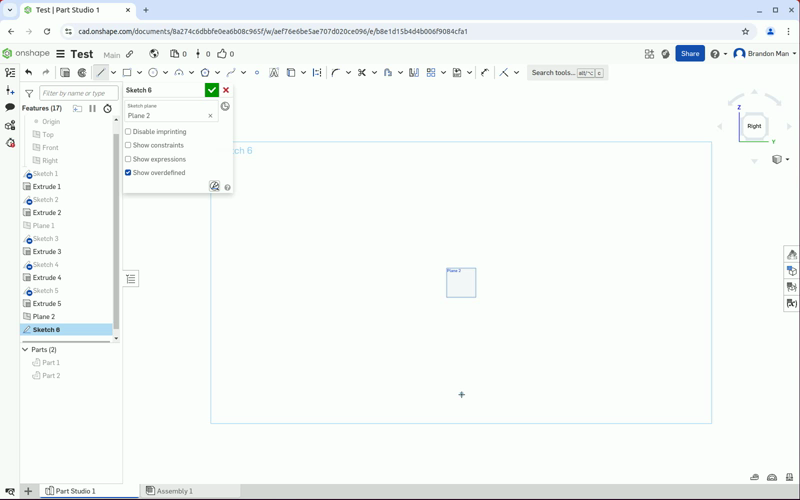
key_down(shift)
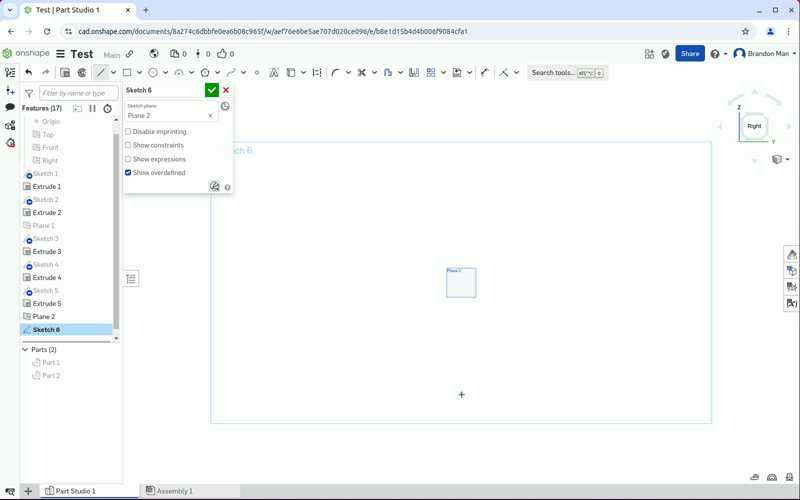
mouse_move(572, 394)
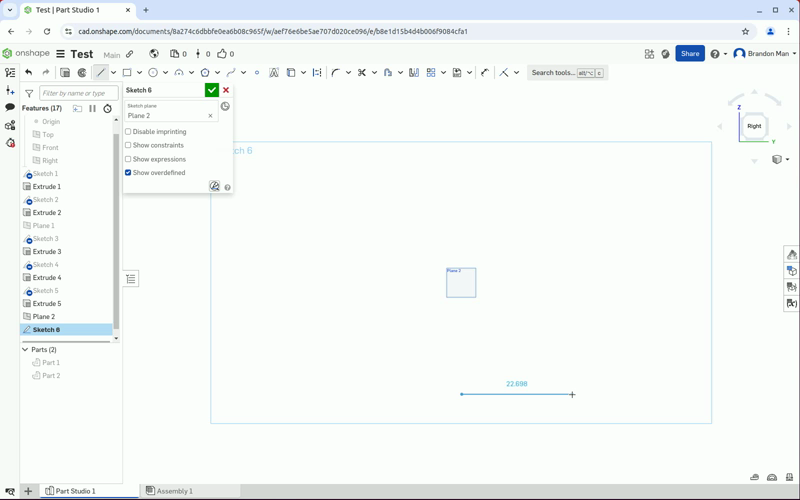
click(572, 394)
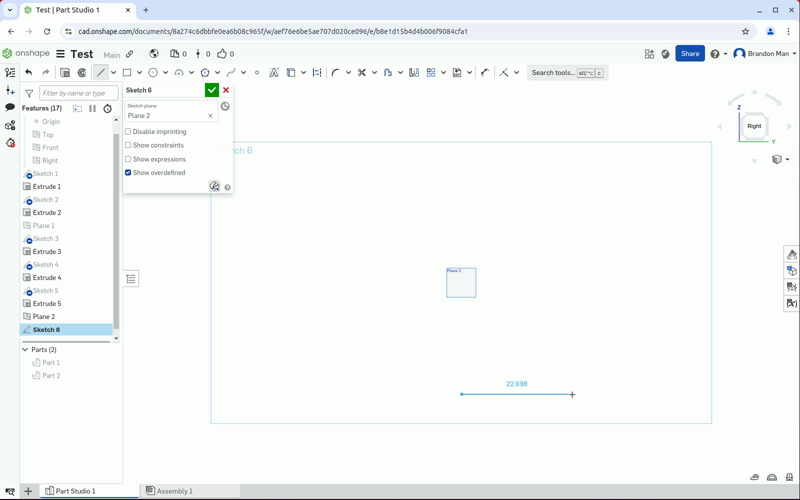
key_up(shift)
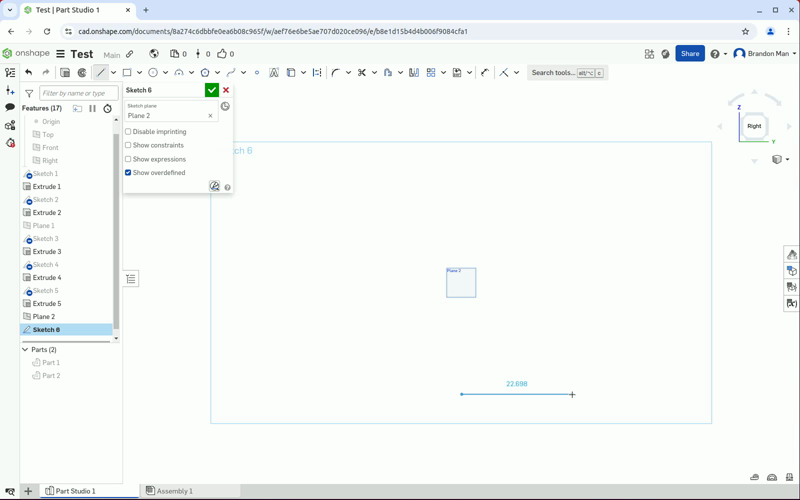
key_down(shift)
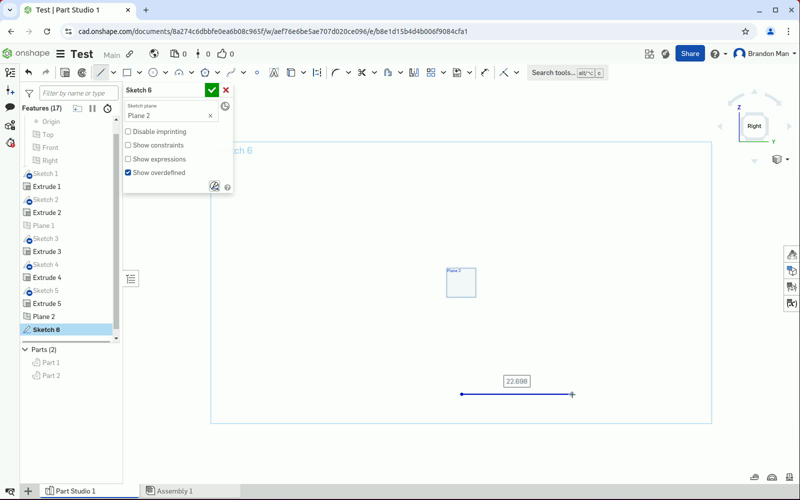
mouse_move(572, 284)
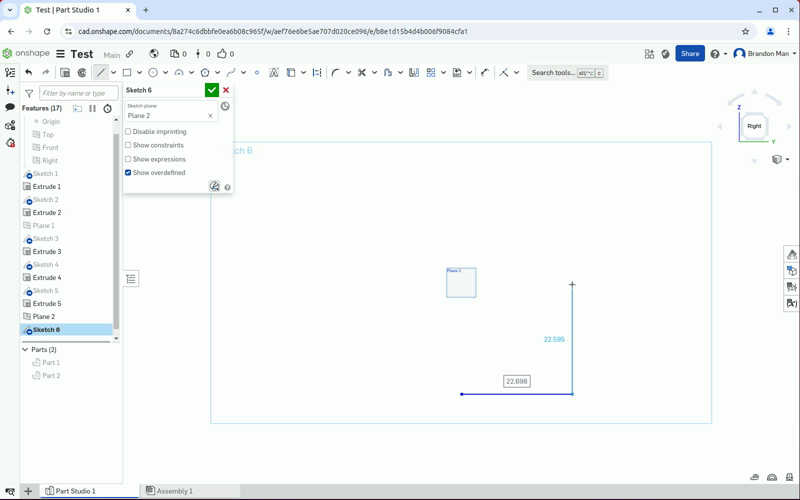
click(572, 284)
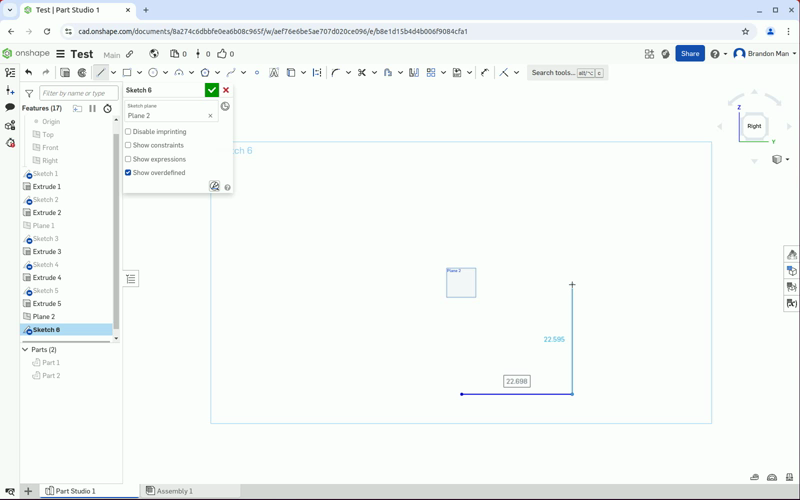
key_up(shift)
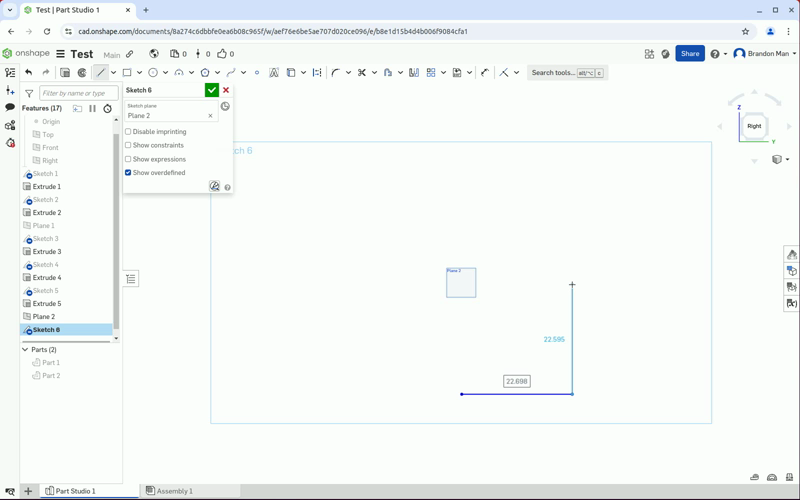
key_down(shift)
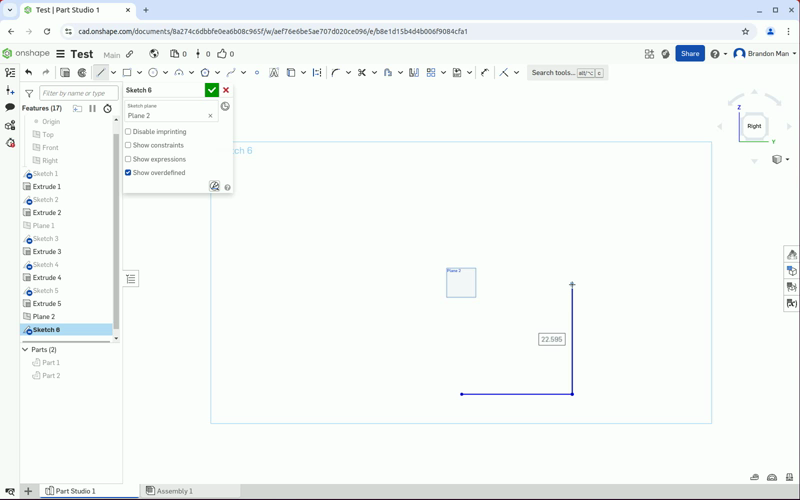
mouse_move(461, 284)
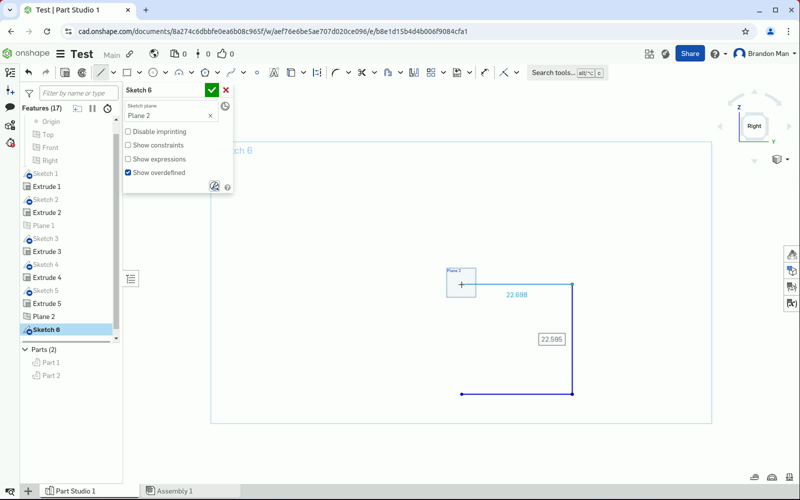
click(461, 284)
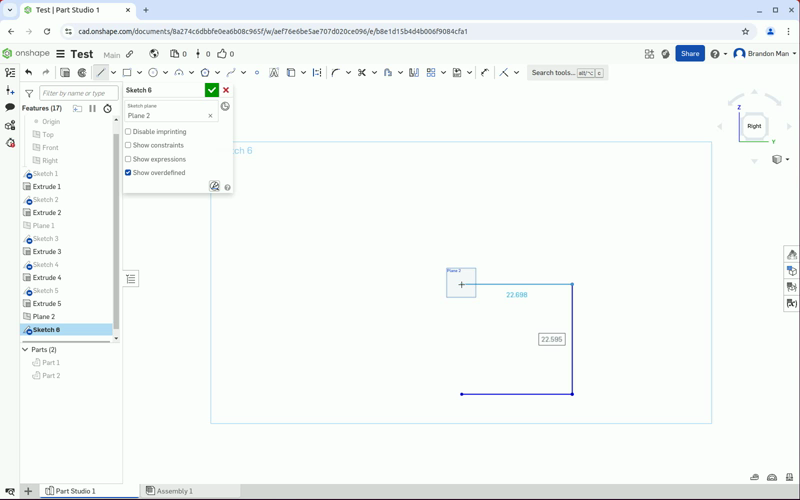
key_up(shift)
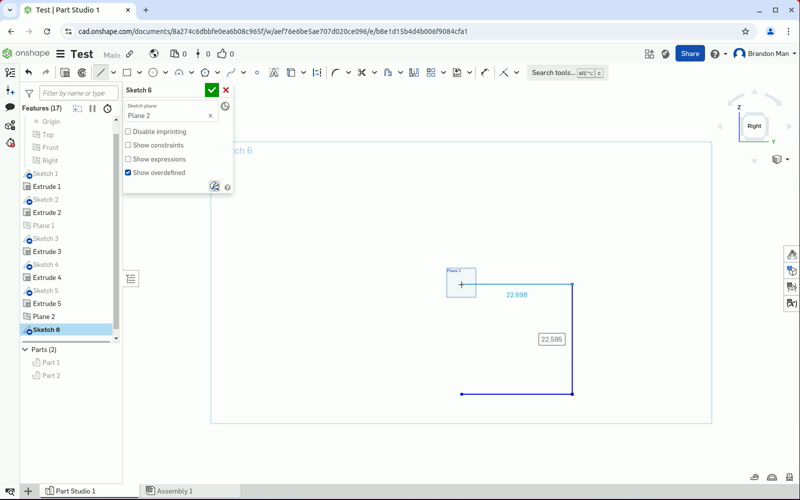
key_down(shift)
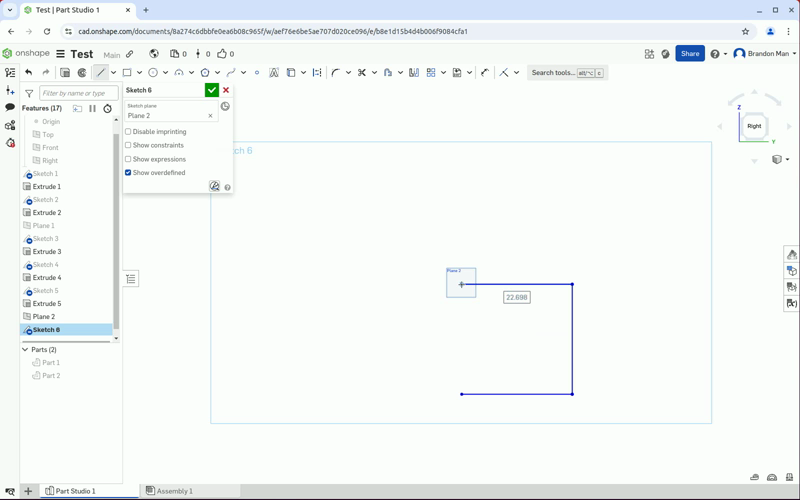
mouse_move(461, 394)
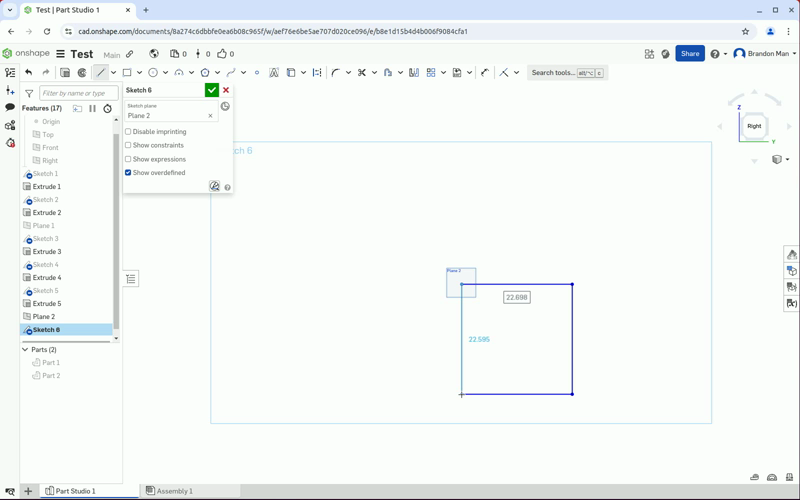
key_up(shift)
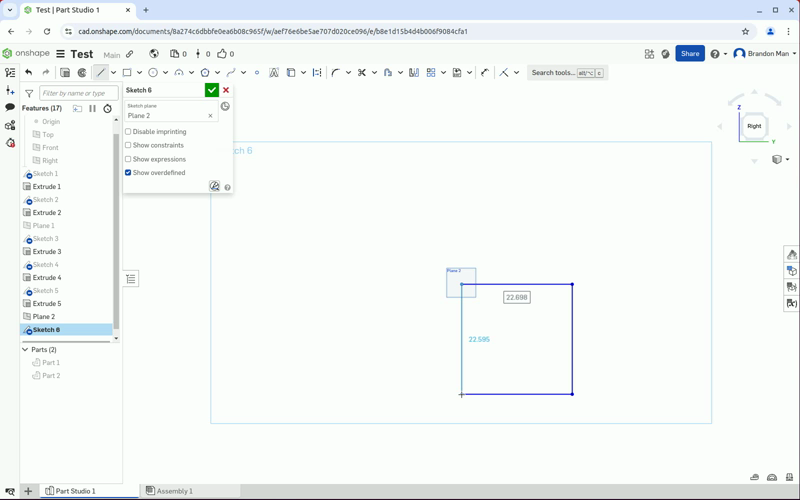
click(461, 394)
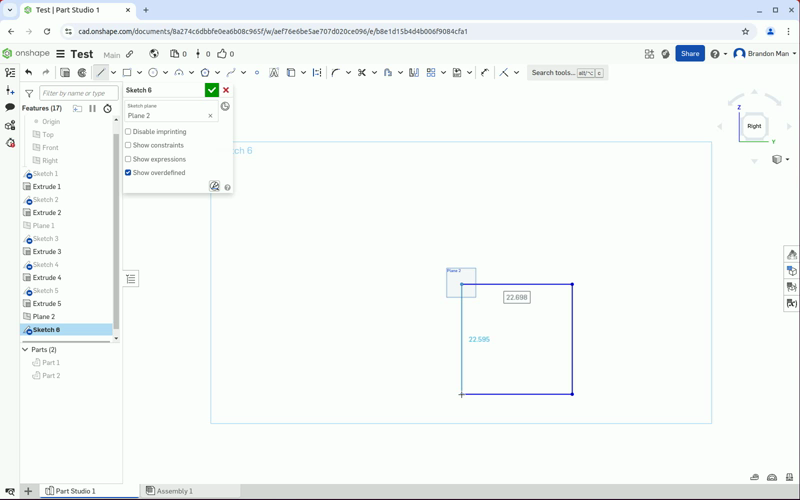
key(esc)
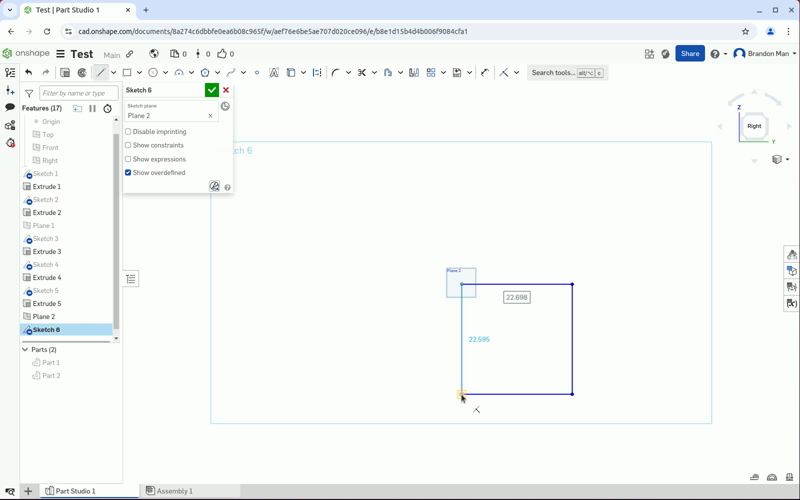
mouse_move(518, 330)
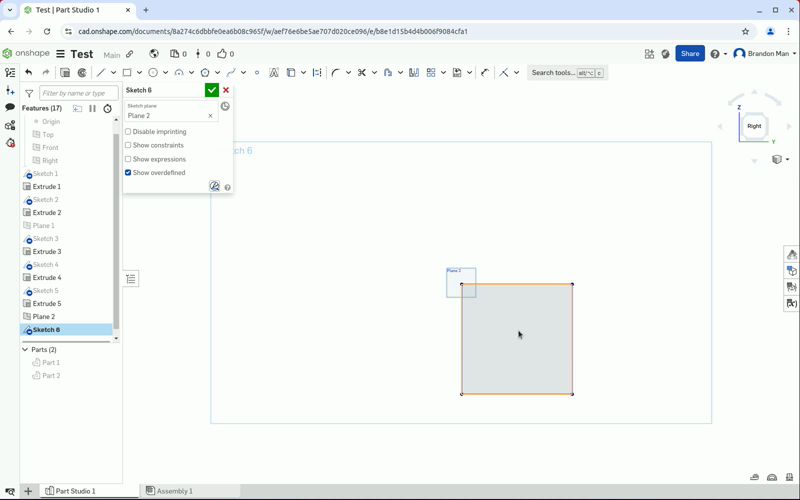
click(518, 330)
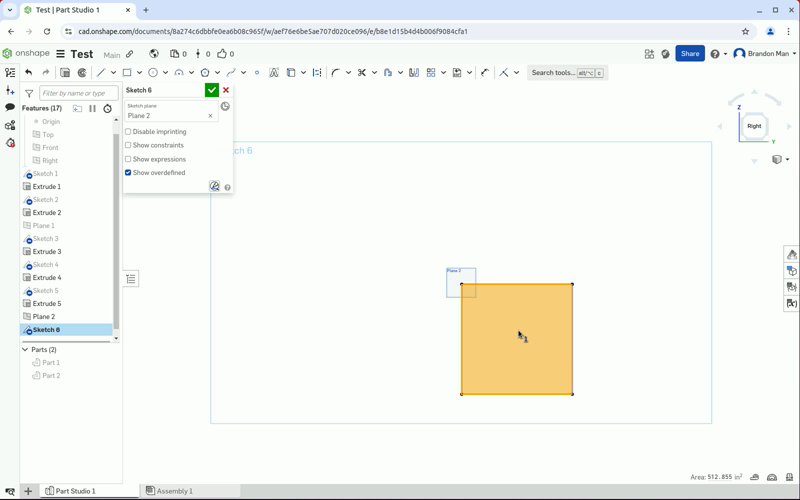
mouse_move(73, 352)
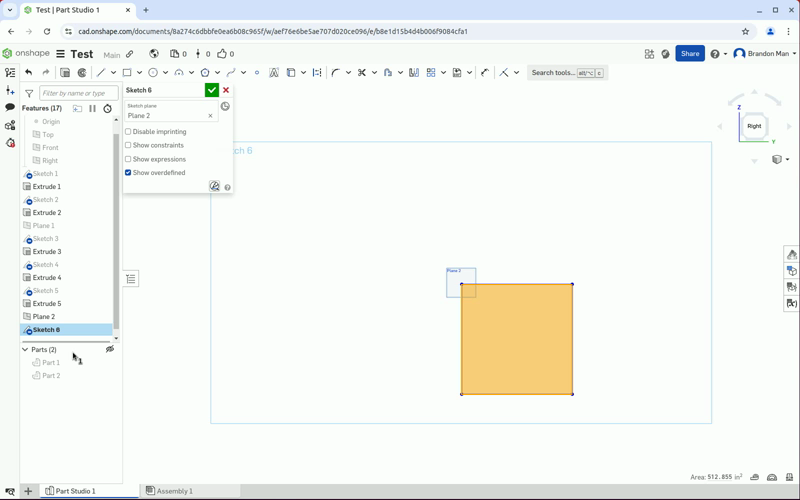
key(shift+y)
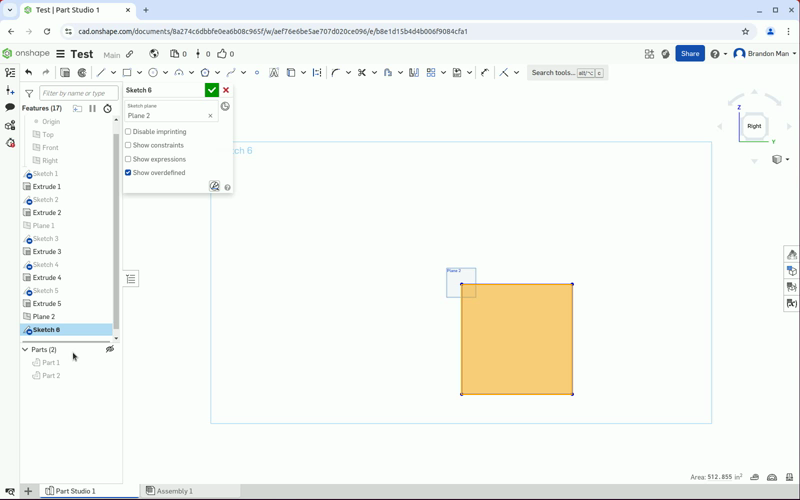
key(shift+e)
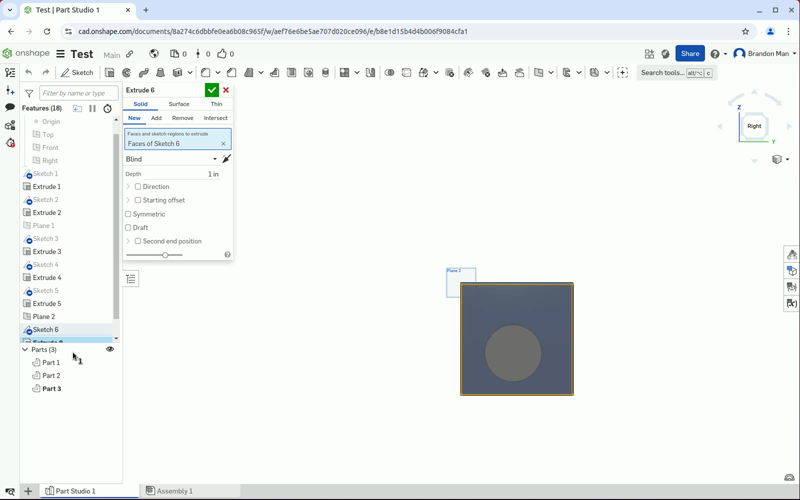
mouse_move(143, 106)
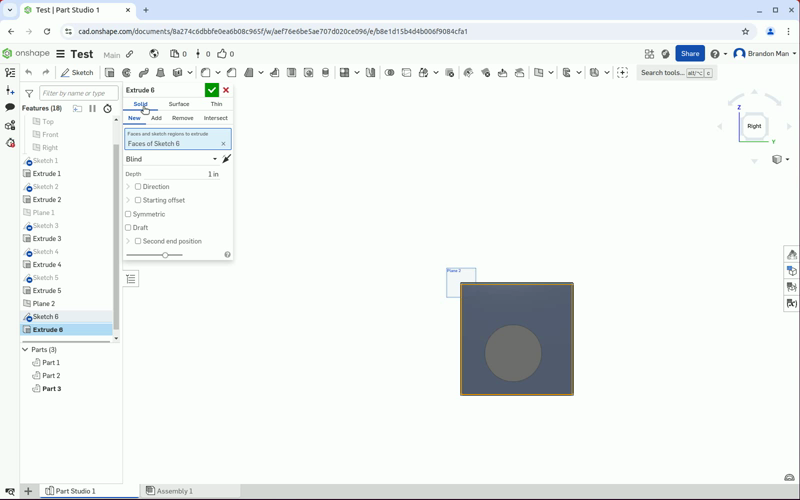
click(143, 106)
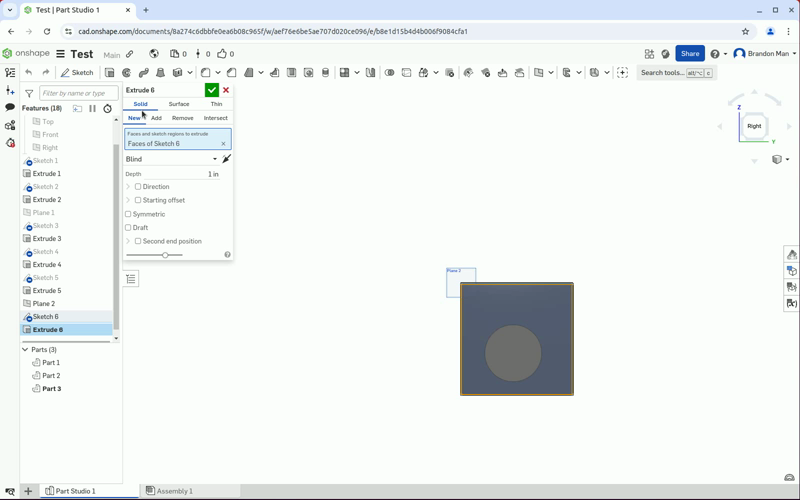
mouse_move(137, 120)
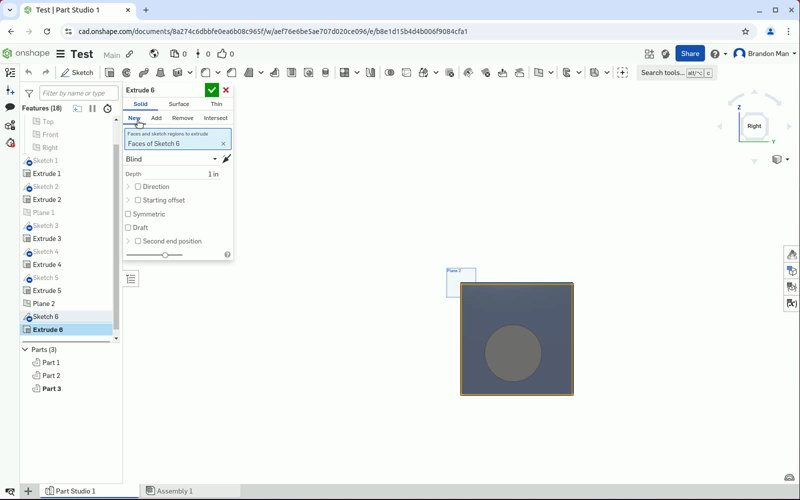
click(137, 120)
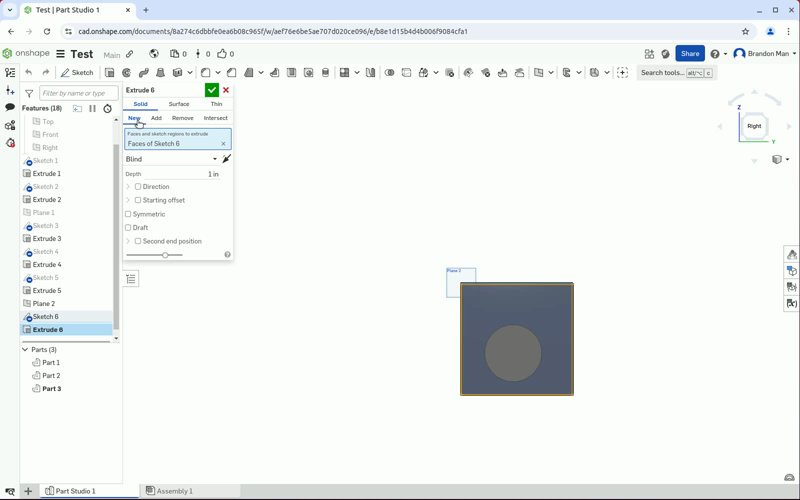
key(tab, 4)
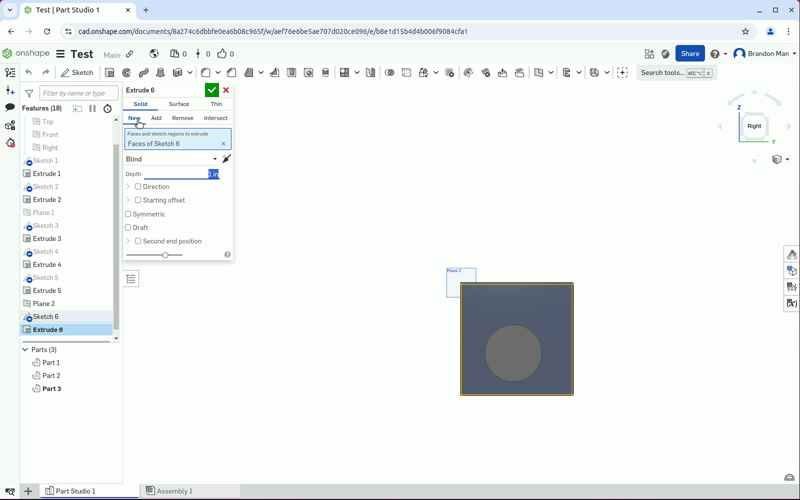
text(0.241)
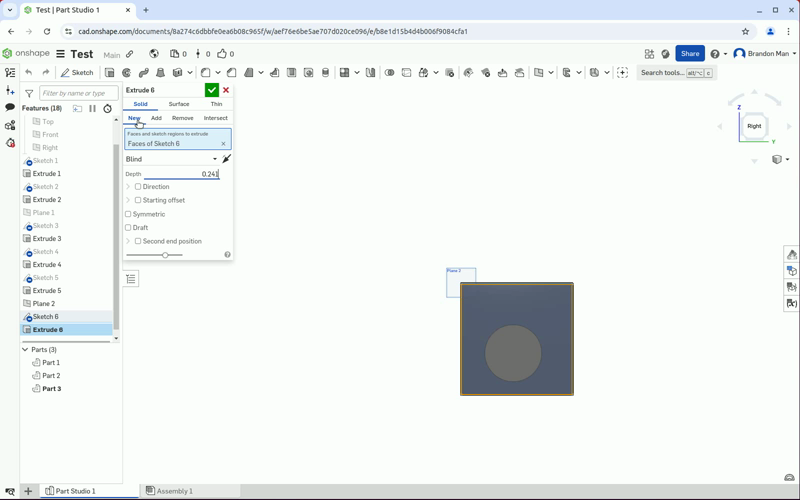
key(enter)
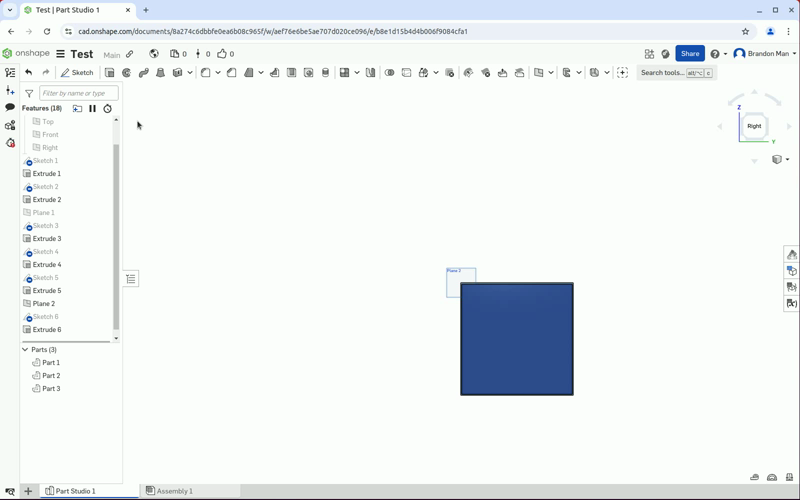
key(shift+h)
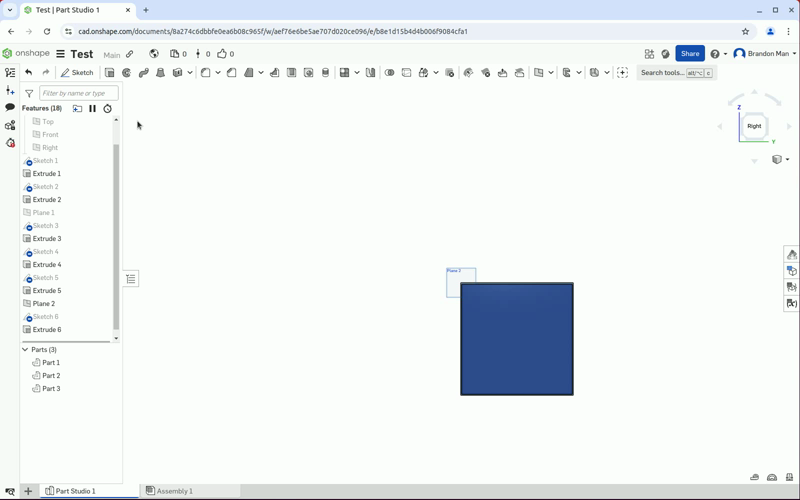
key(shift+h)
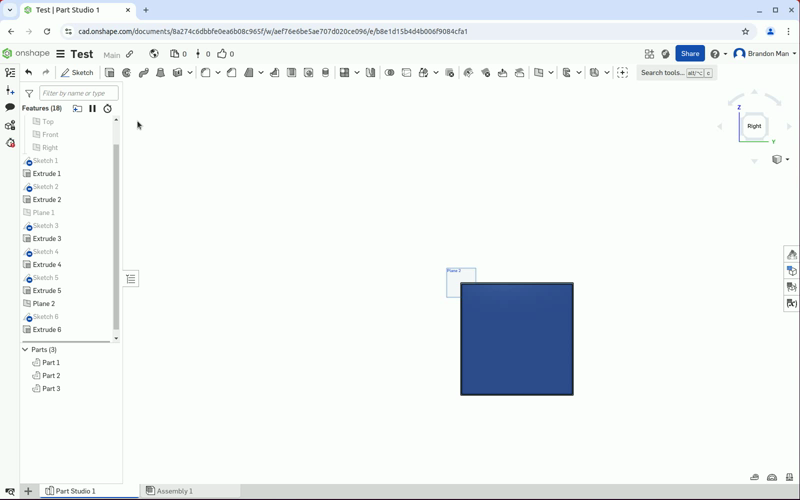
mouse_move(69, 163)
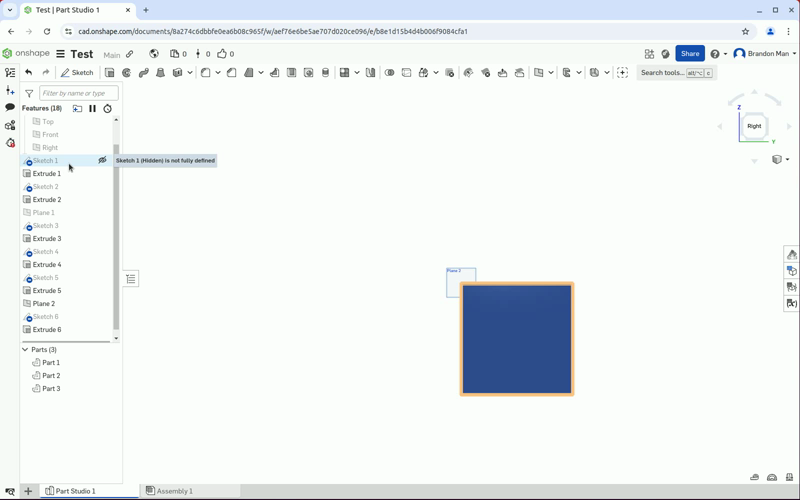
click(69, 163)
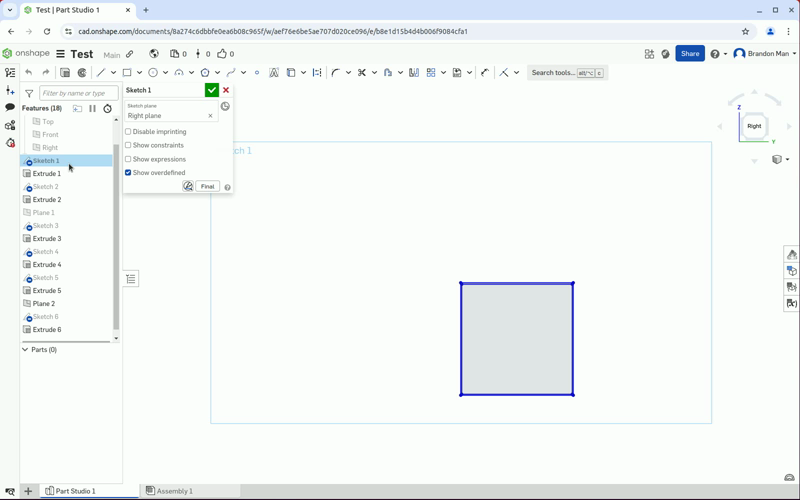
mouse_move(229, 92)
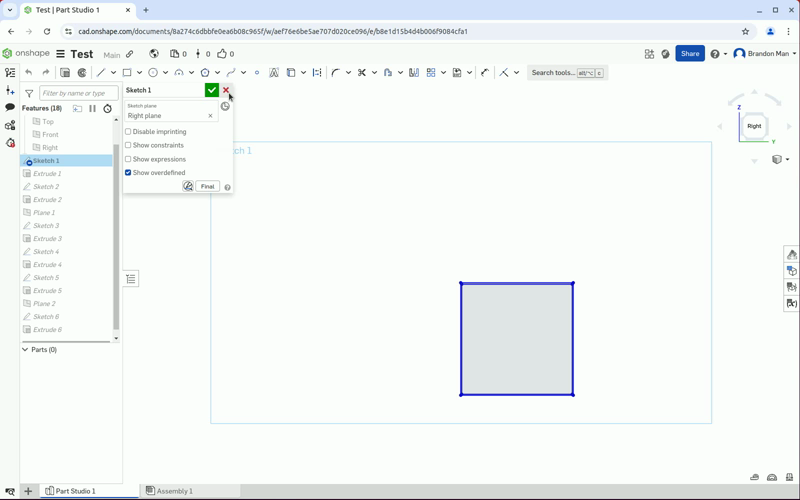
click(229, 92)
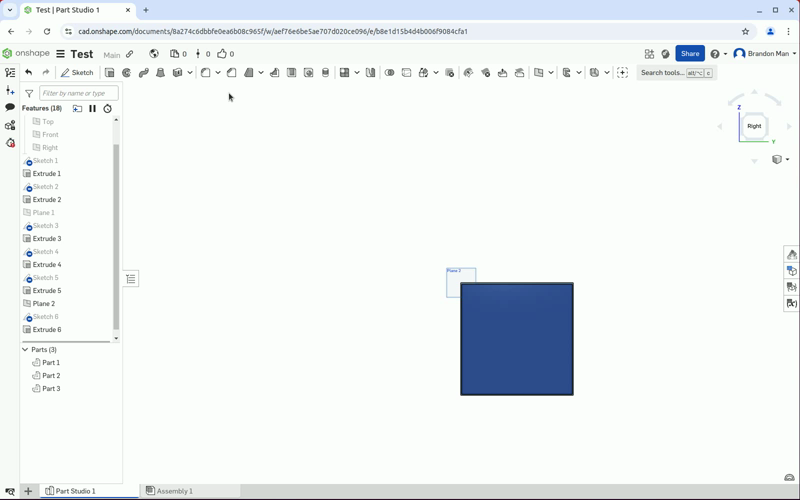
mouse_move(541, 75)
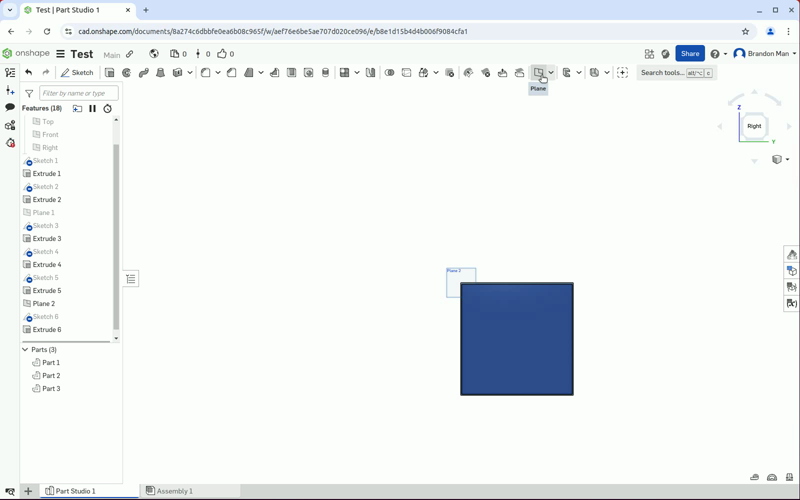
click(541, 75)
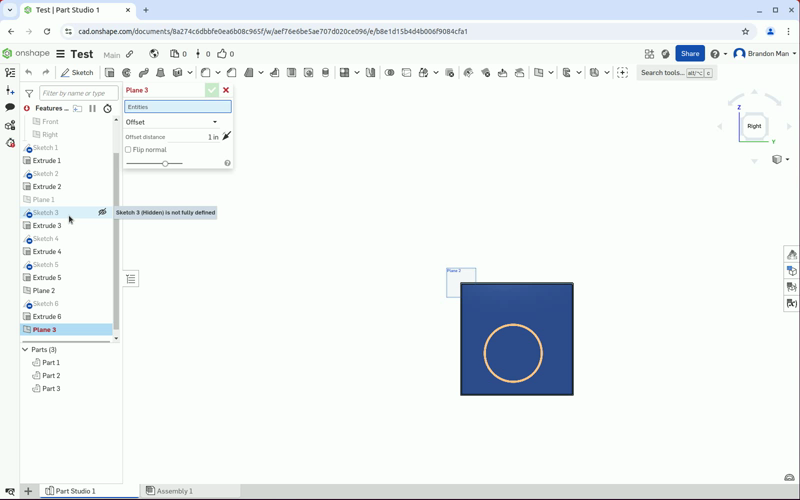
scroll(3)
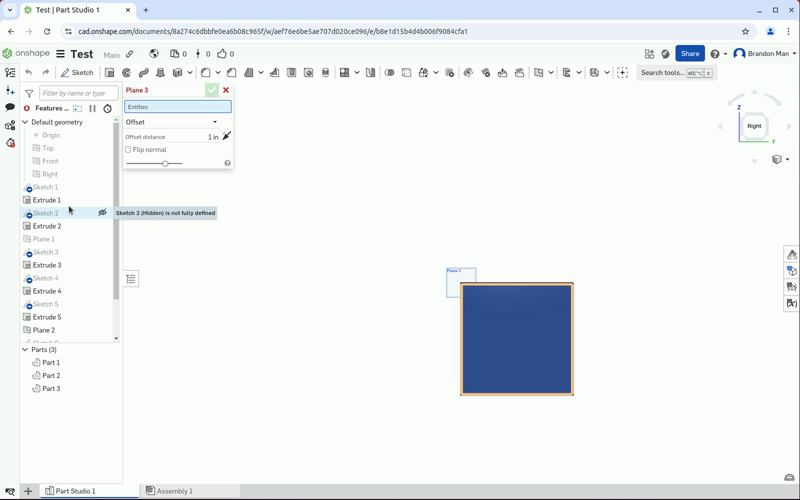
mouse_move(69, 176)
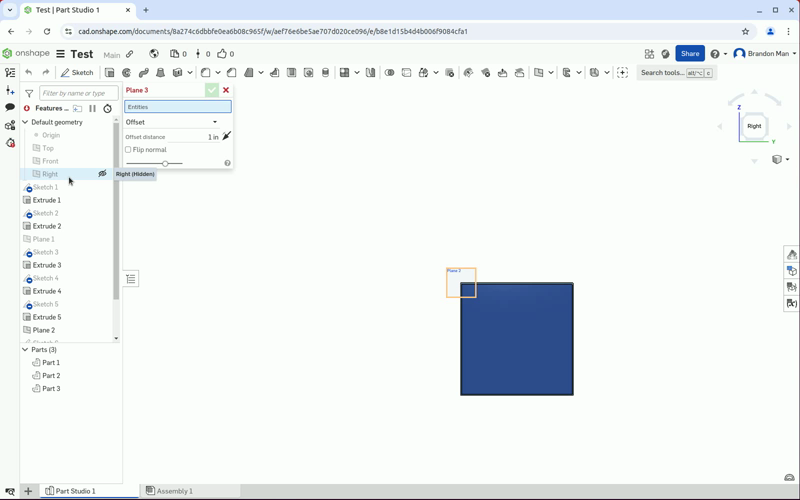
click(69, 176)
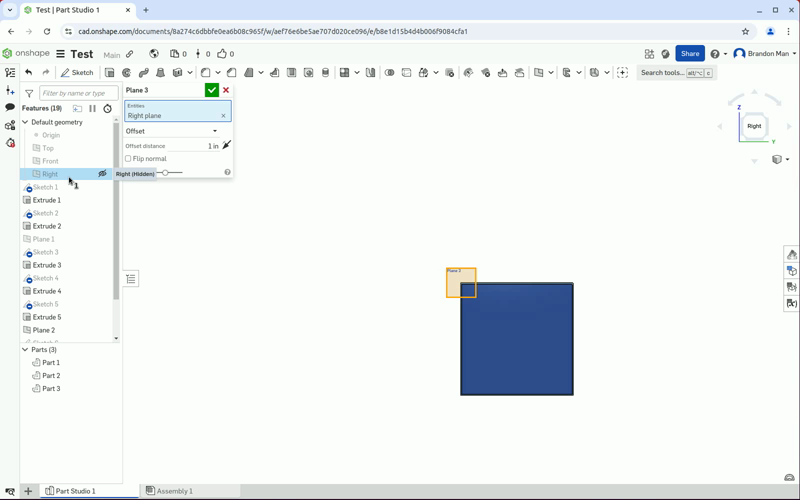
key(tab, 2)
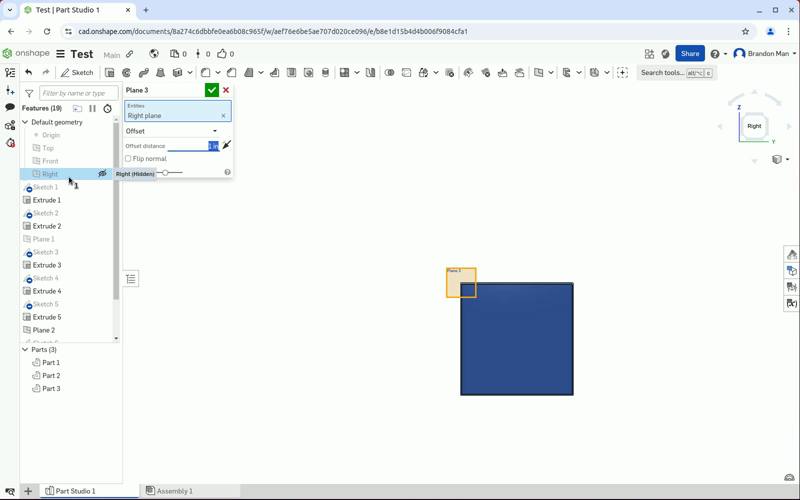
text(13.711)
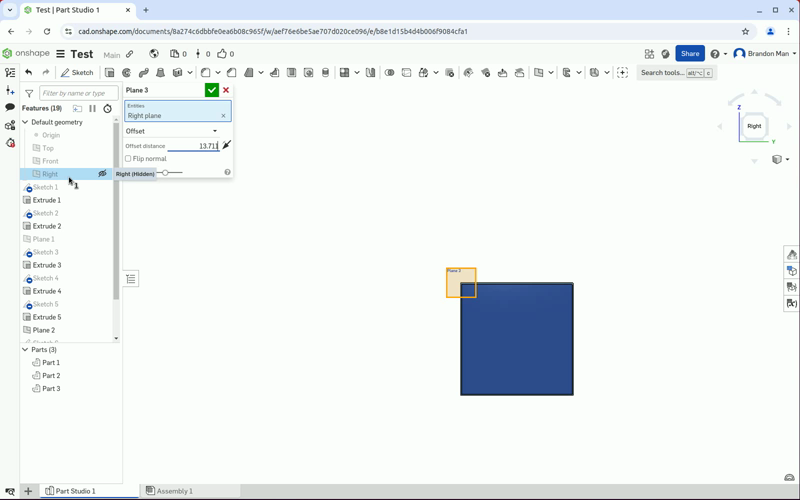
key(enter, 2)
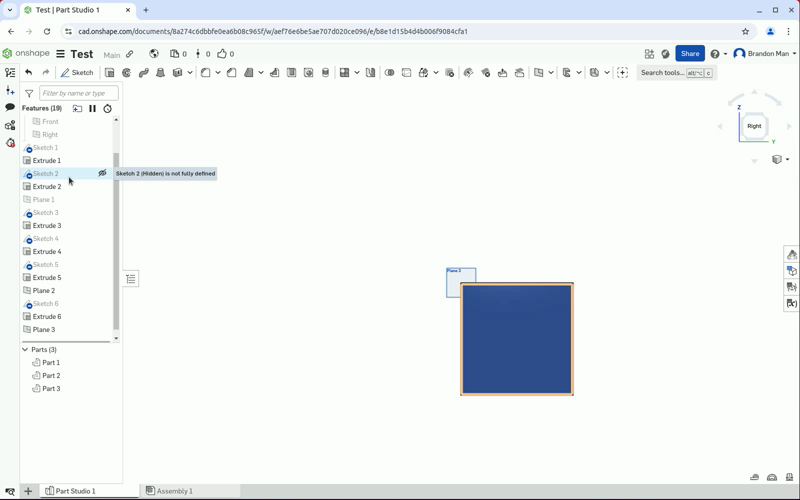
key(shift+s)
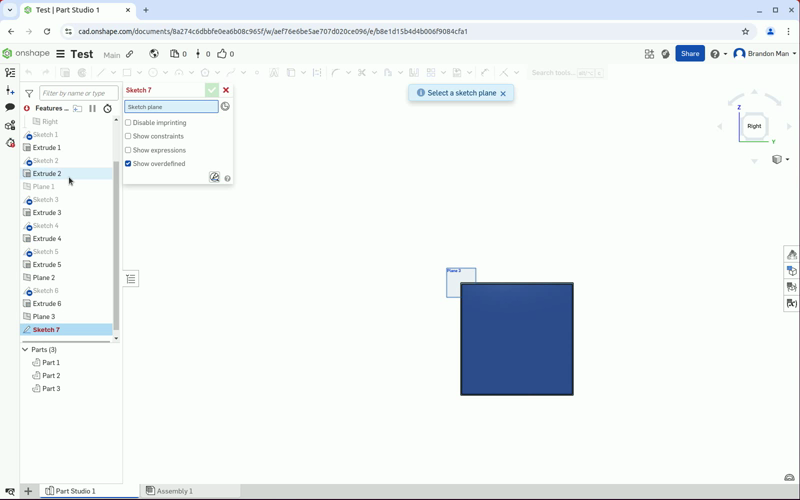
mouse_move(69, 319)
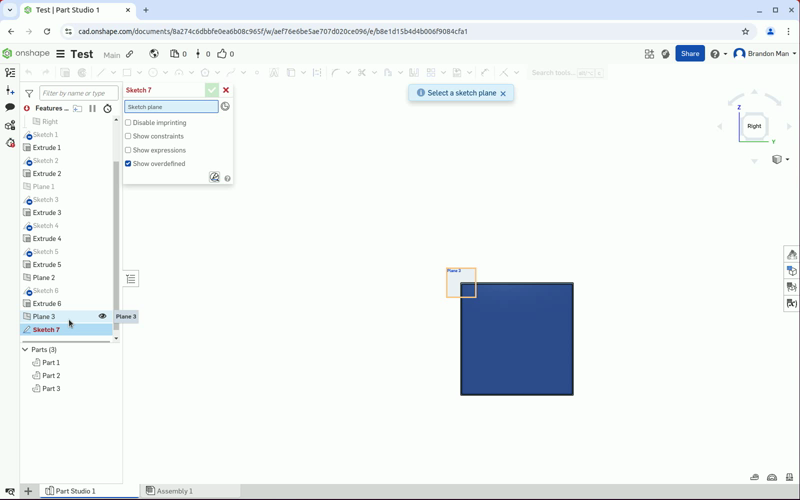
click(69, 319)
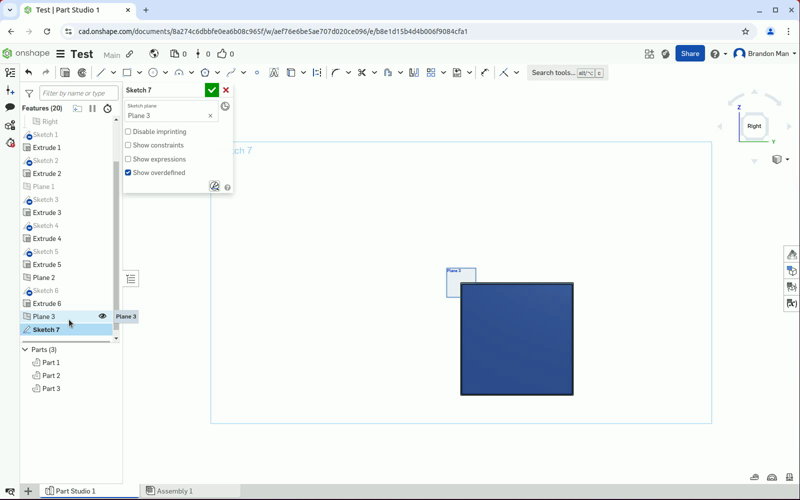
mouse_move(73, 352)
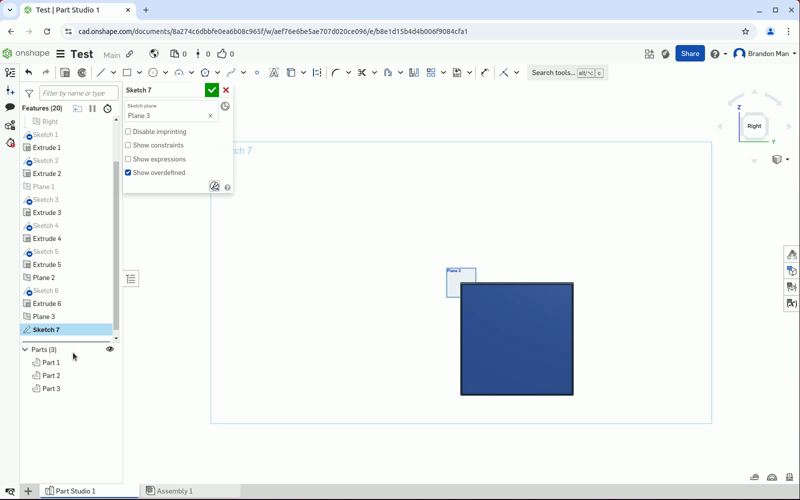
key(y)
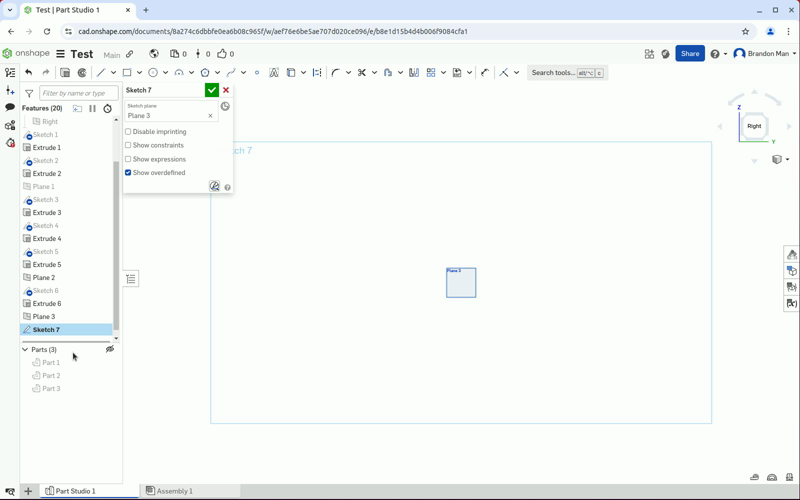
key(c)
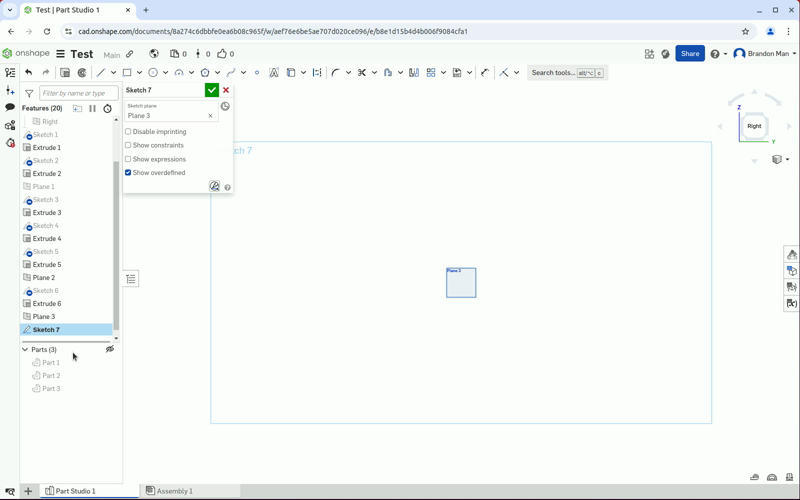
key_down(shift)
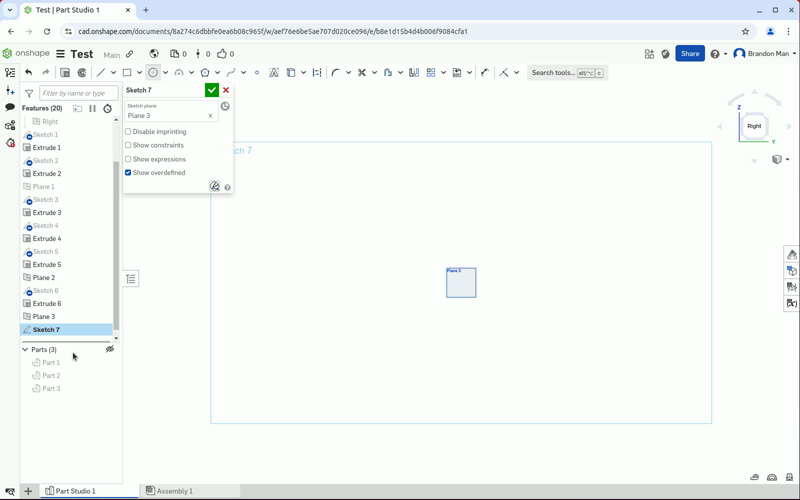
mouse_move(532, 308)
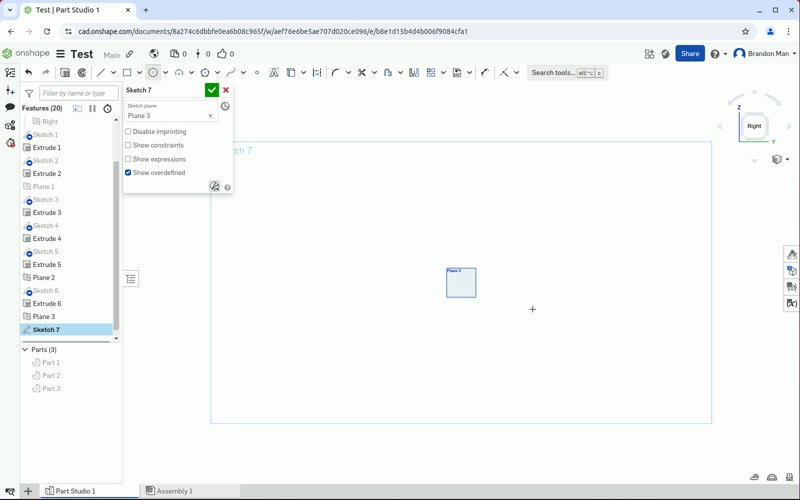
click(532, 308)
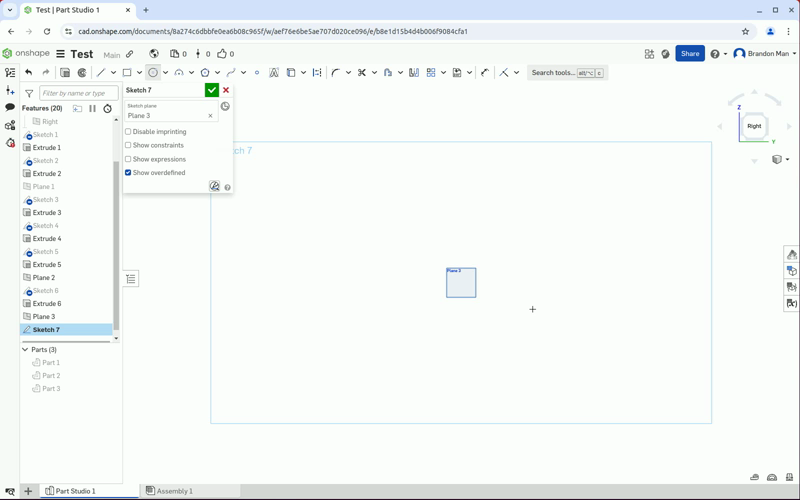
key_up(shift)
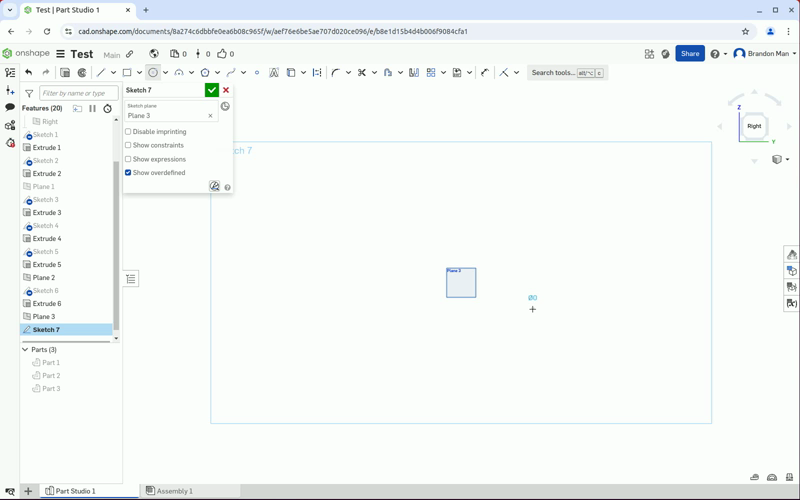
mouse_move(552, 308)
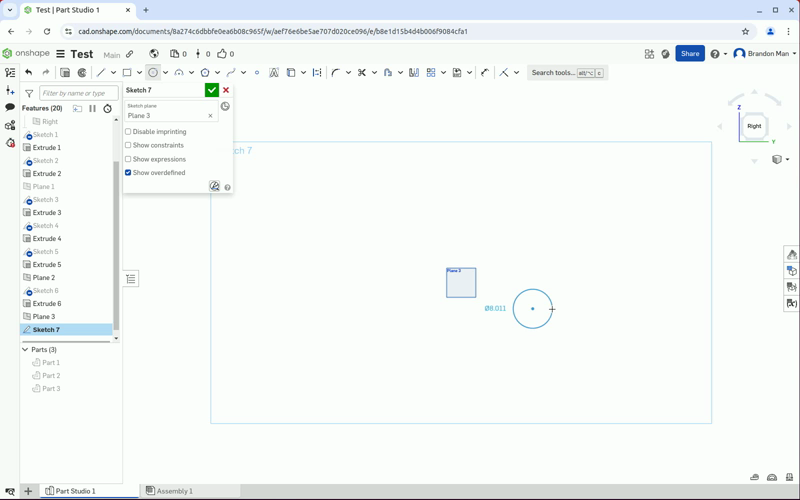
click(552, 308)
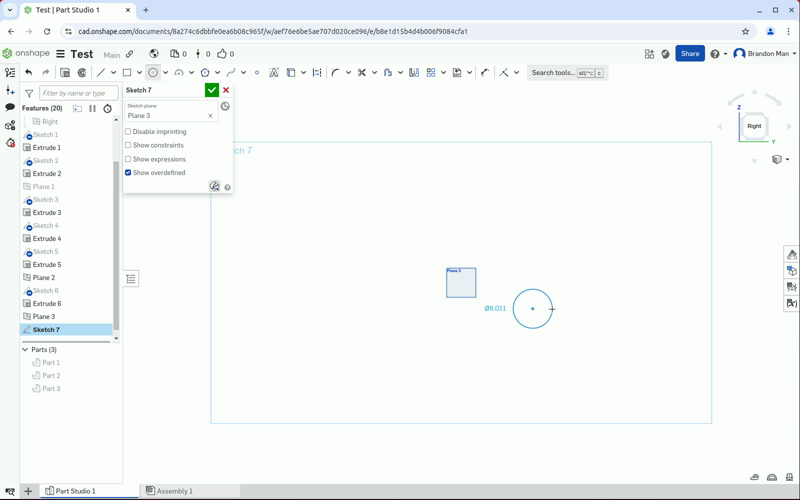
key(esc)
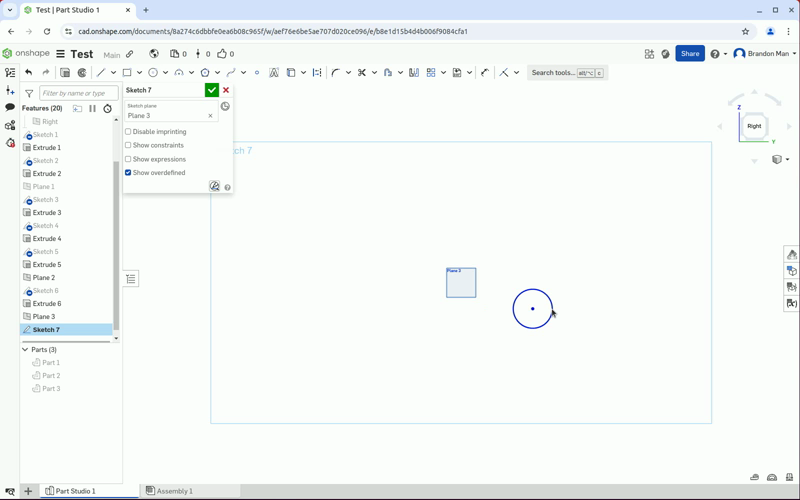
mouse_move(527, 302)
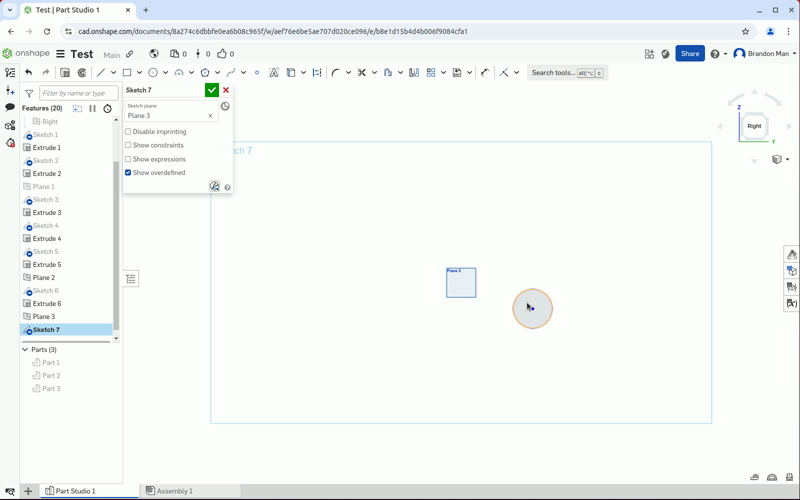
scroll(6)
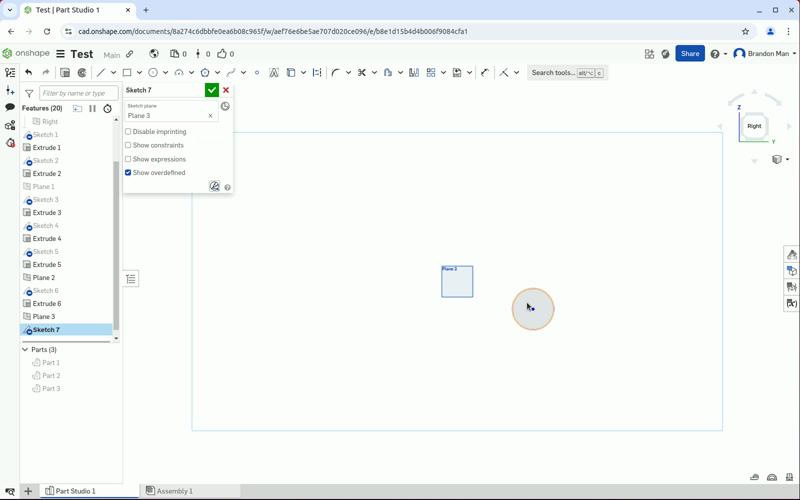
scroll(6)
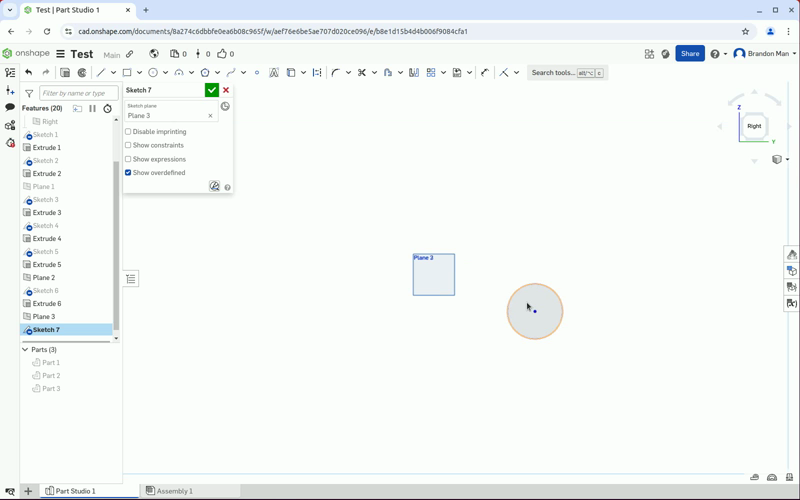
scroll(6)
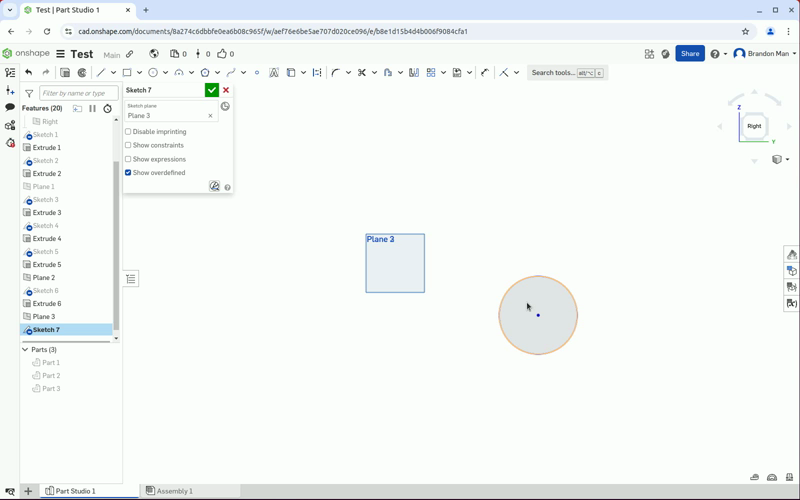
scroll(6)
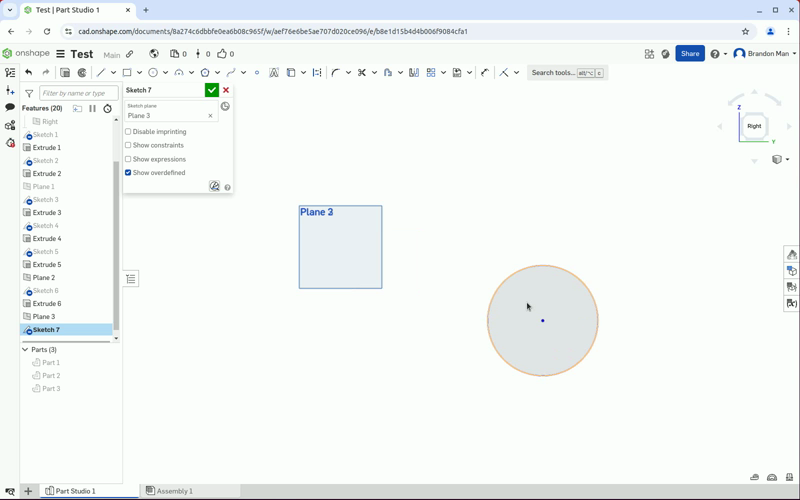
scroll(6)
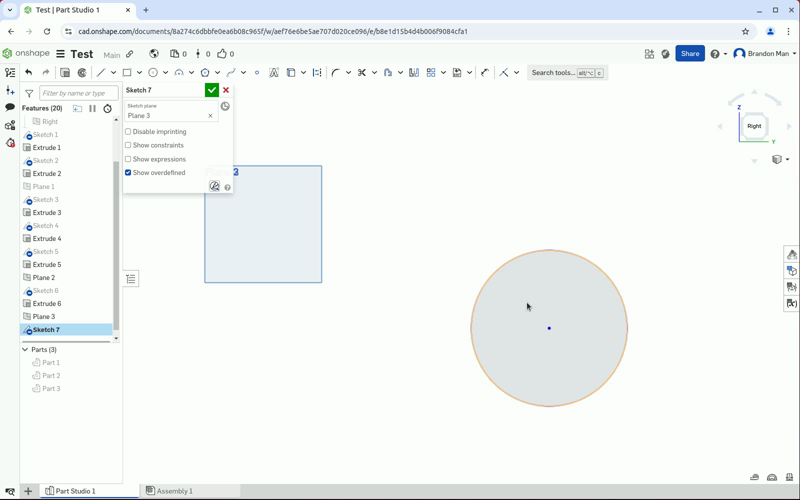
scroll(6)
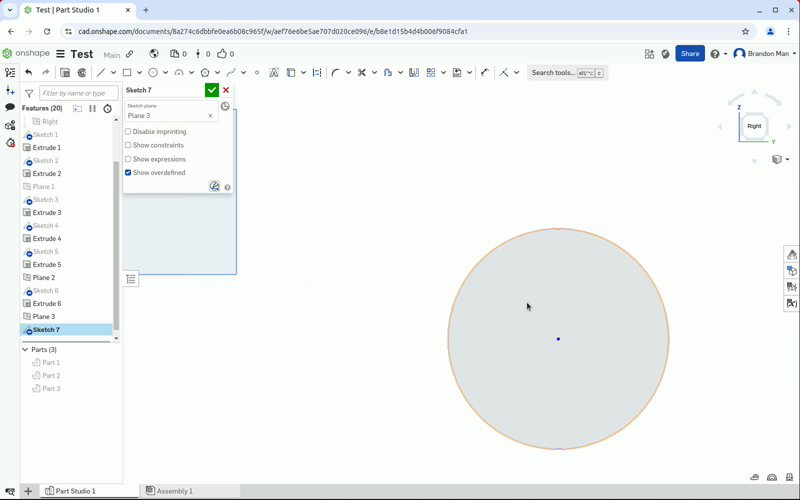
scroll(6)
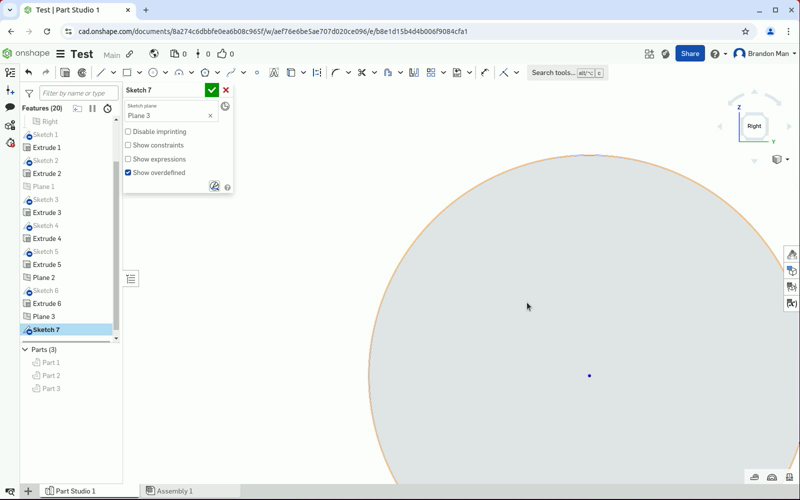
click(527, 302)
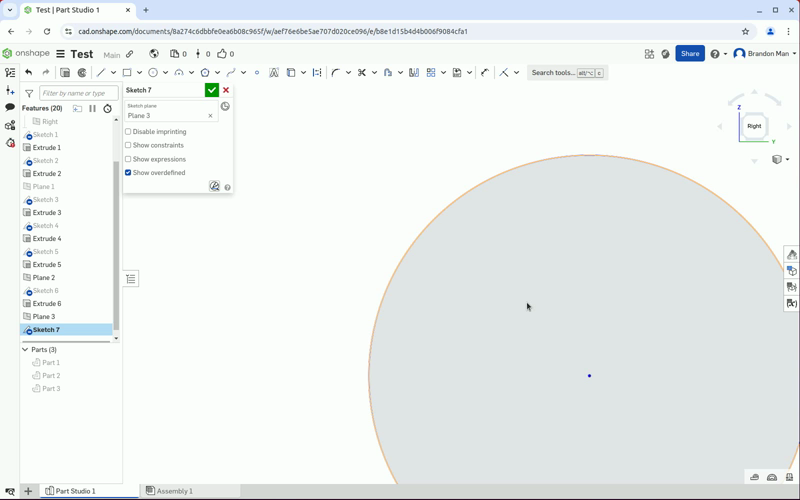
scroll(-6)
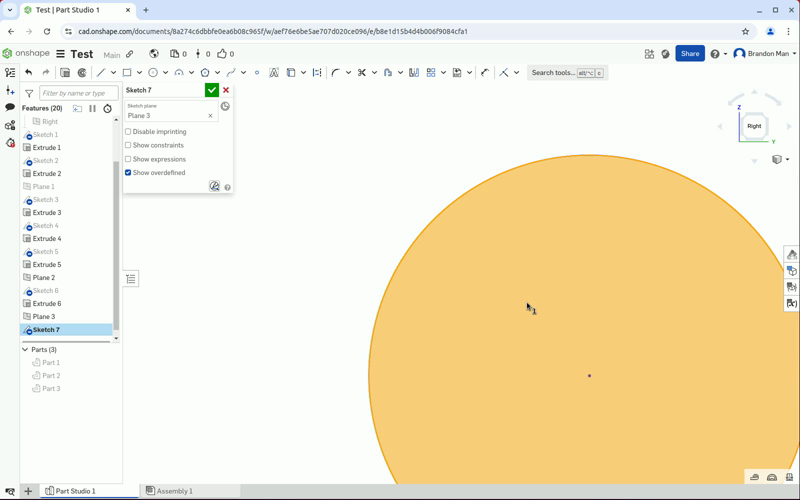
scroll(-6)
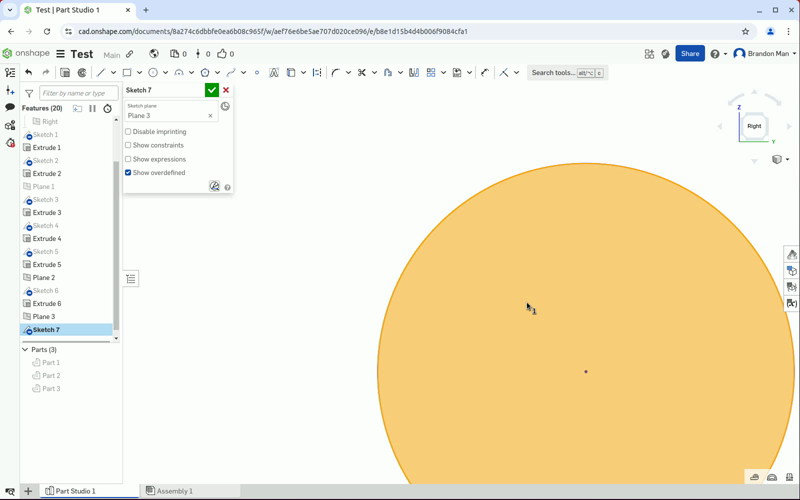
scroll(-6)
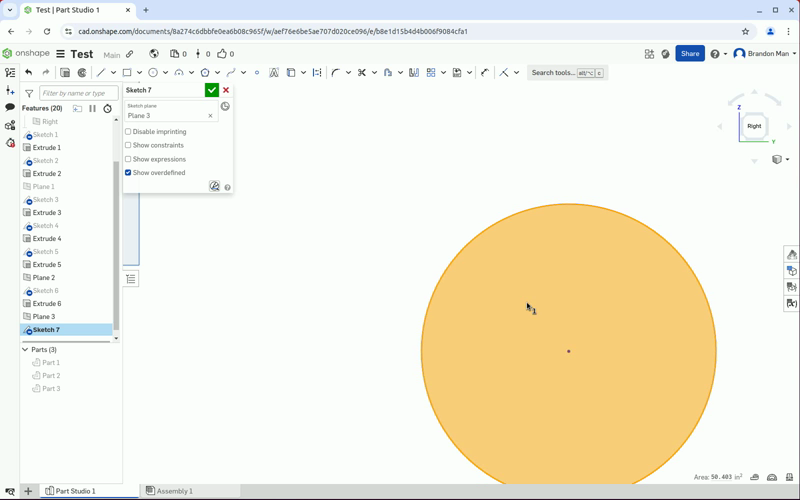
scroll(-6)
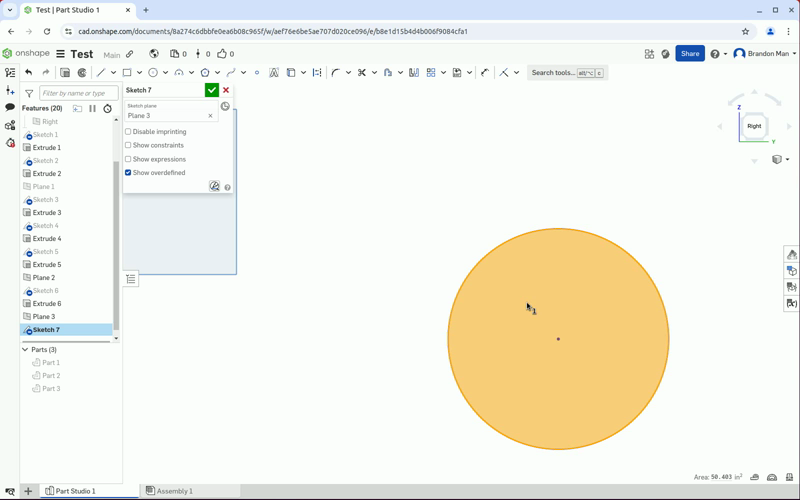
scroll(-6)
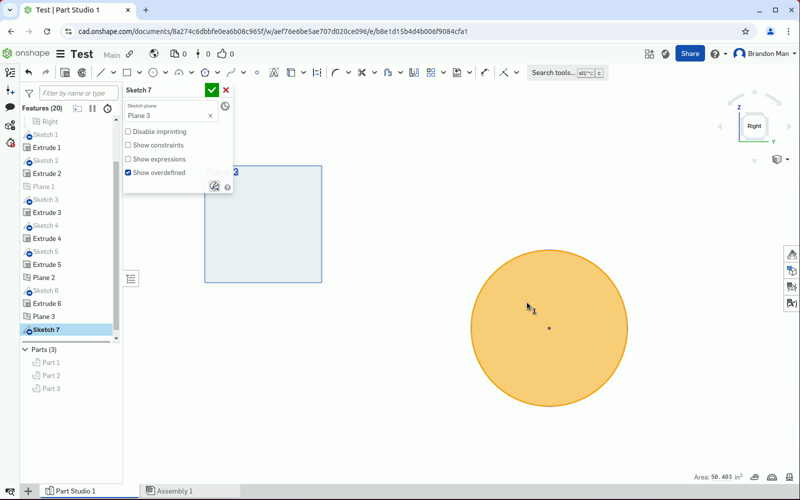
scroll(-6)
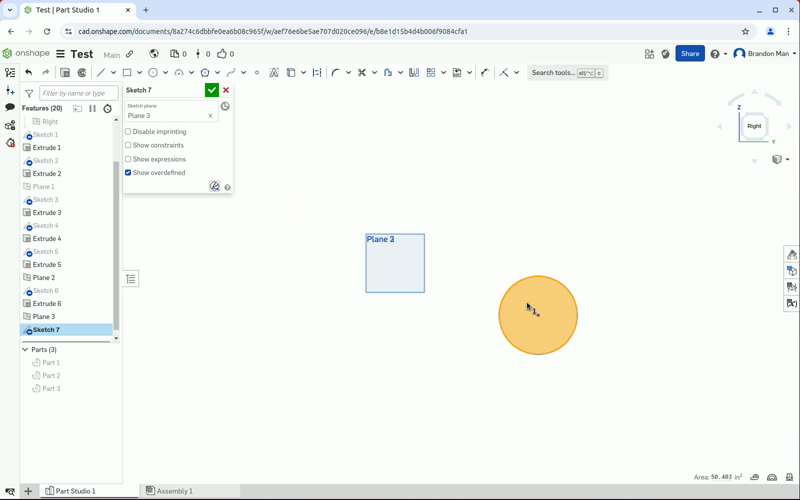
scroll(-6)
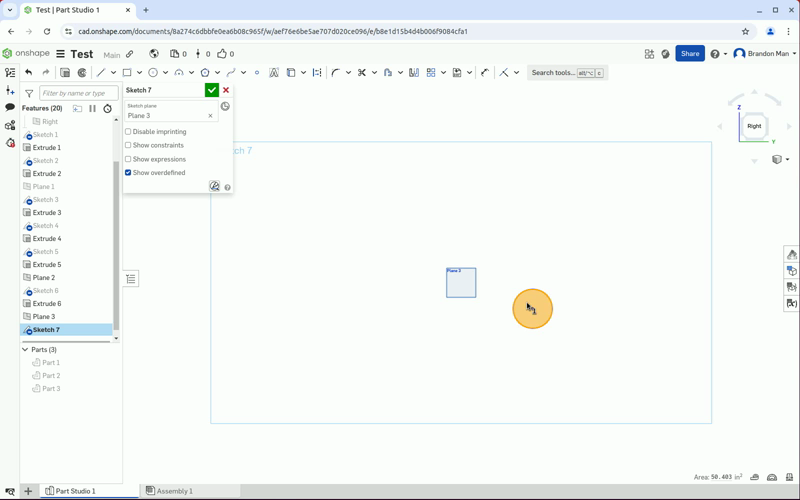
mouse_move(73, 352)
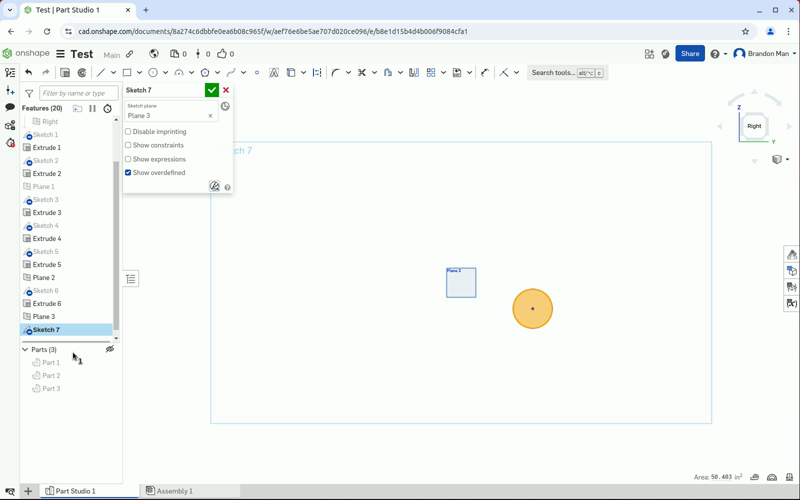
key(shift+y)
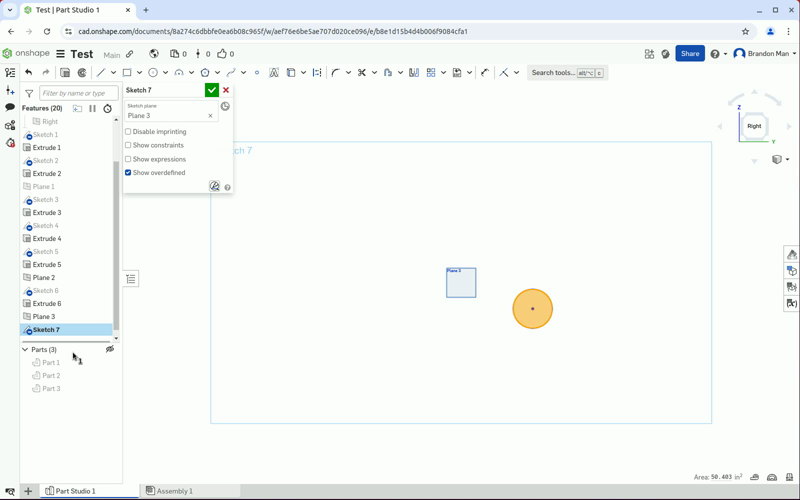
key(shift+e)
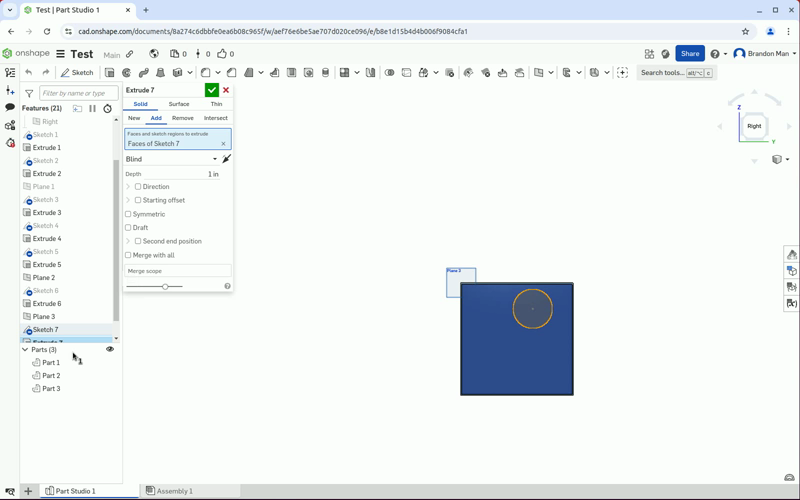
mouse_move(143, 106)
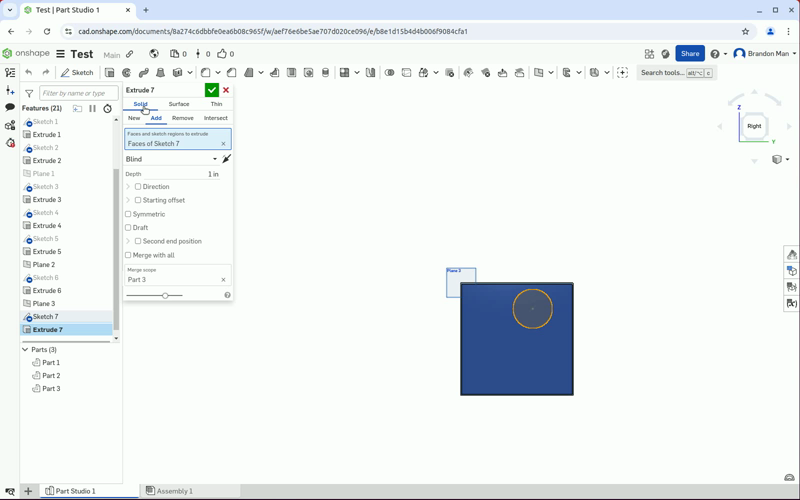
click(143, 106)
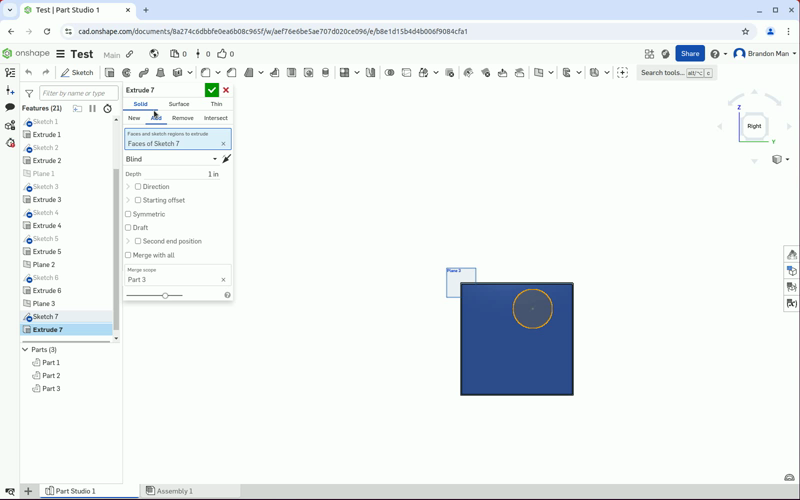
mouse_move(186, 120)
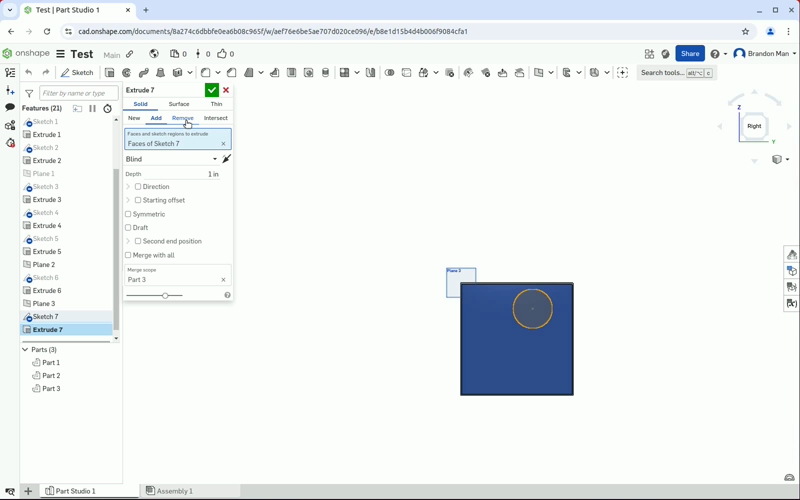
click(186, 120)
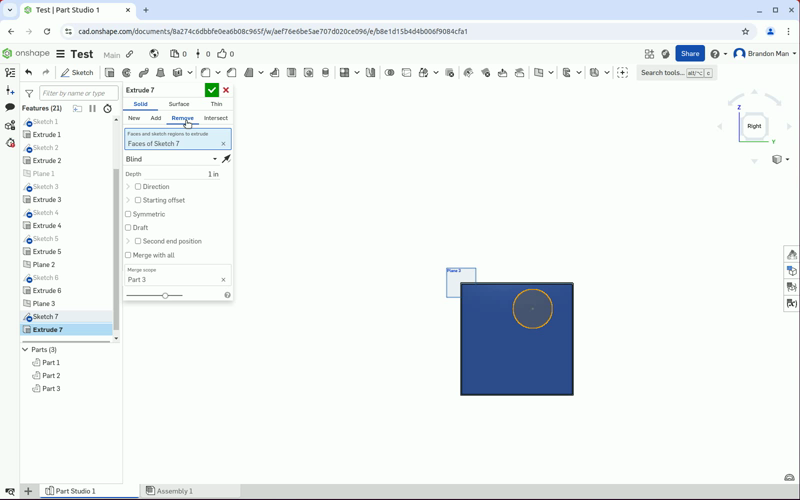
key(tab, 4)
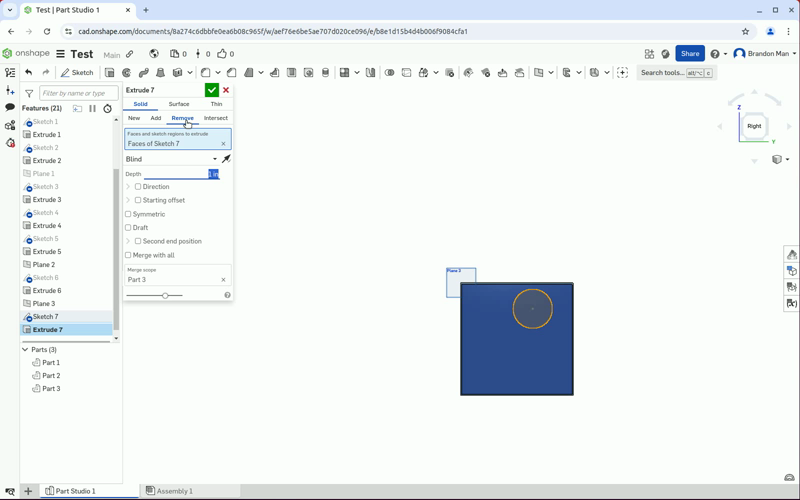
text(0.963)
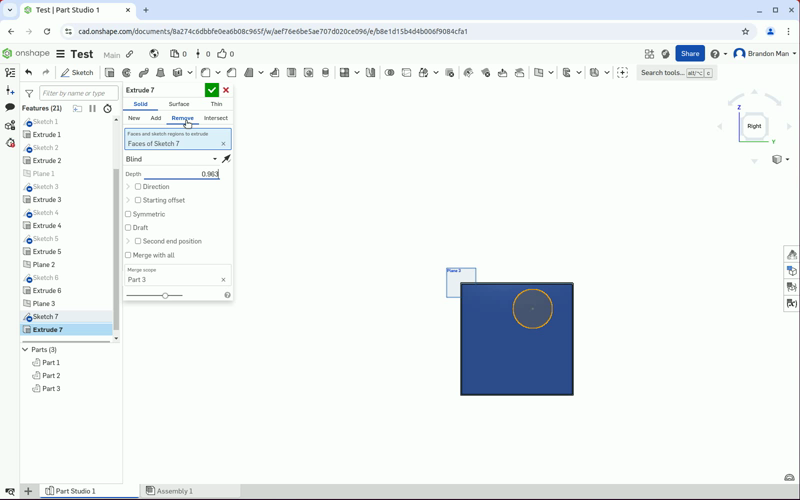
key(tab, 6)
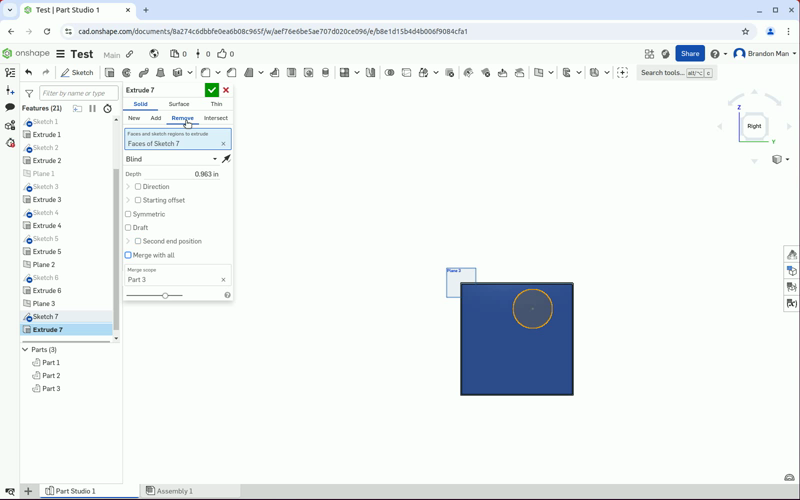
key(space)
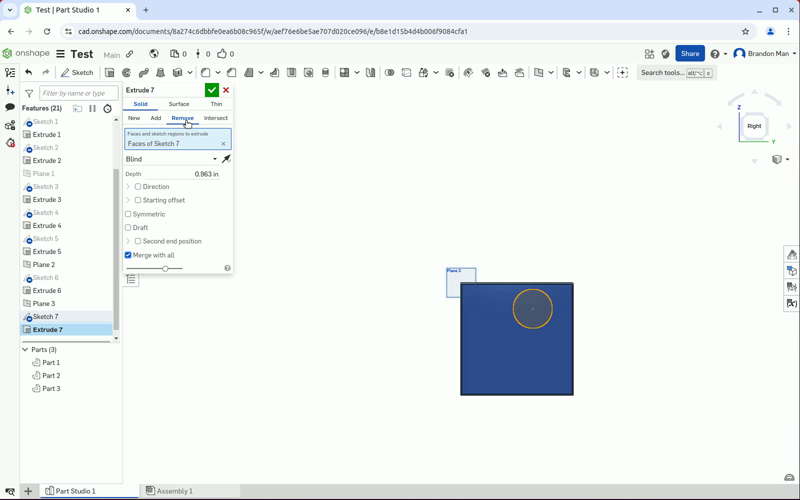
key(enter)
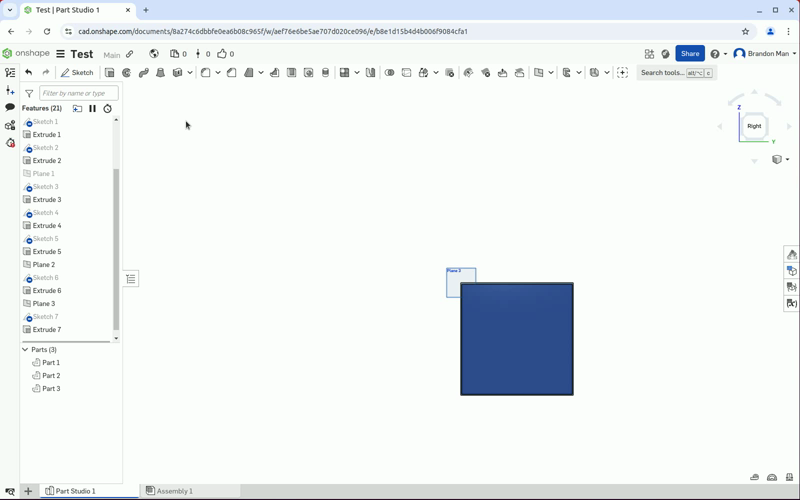
key(shift+h)
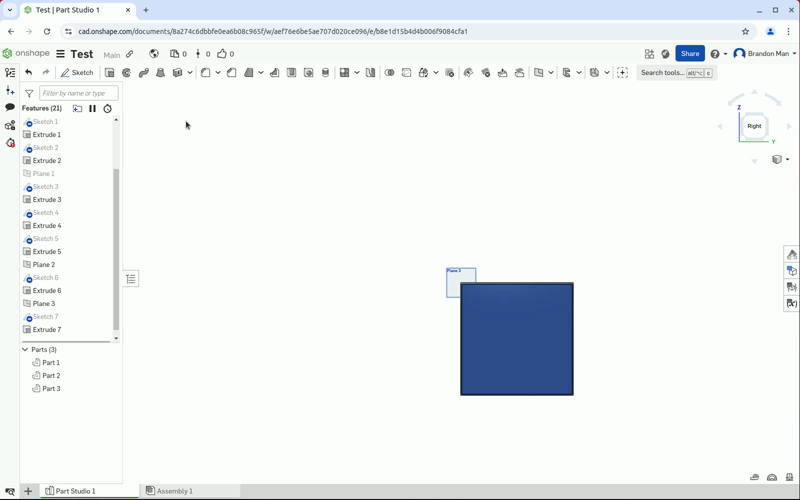
key(shift+h)
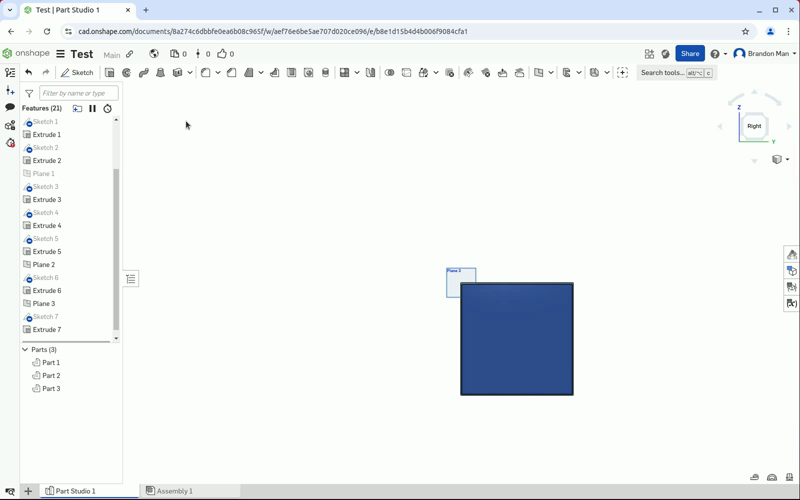
mouse_move(69, 124)
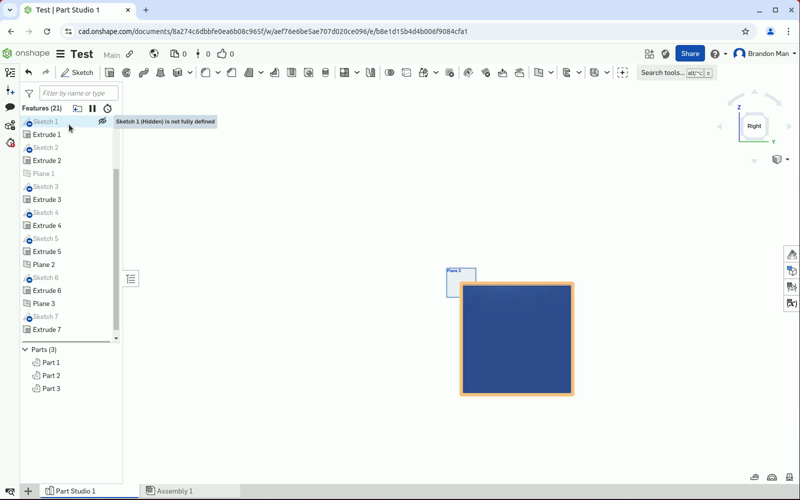
click(69, 124)
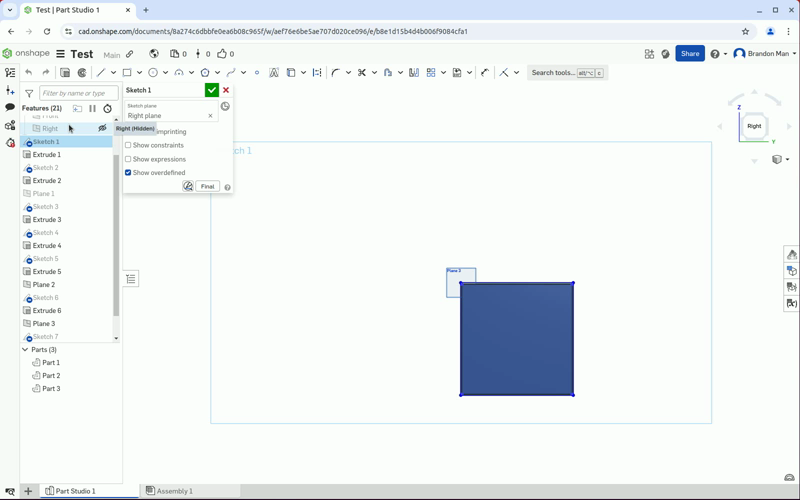
mouse_move(229, 92)
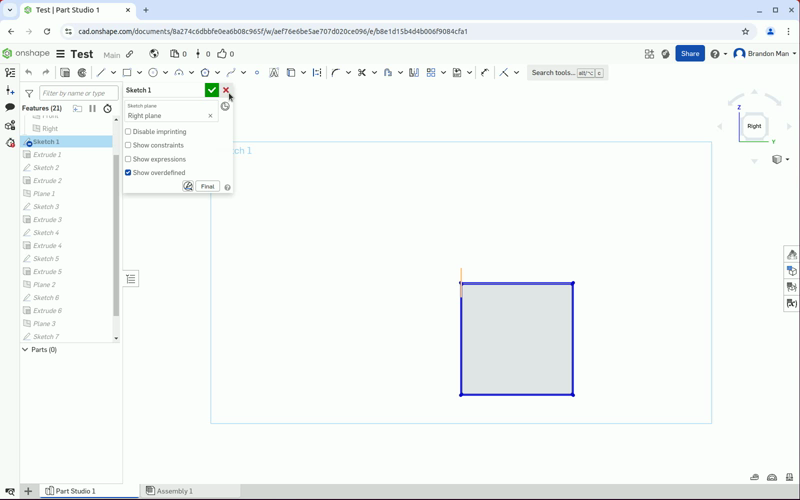
click(229, 92)
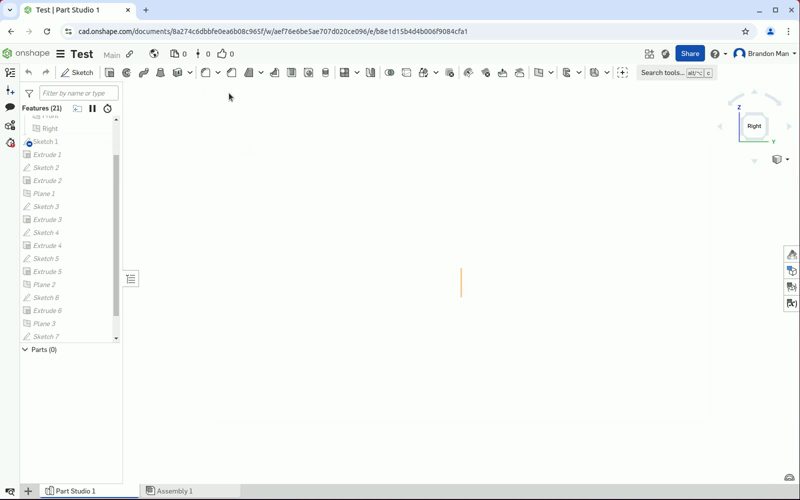
key(shift+s)
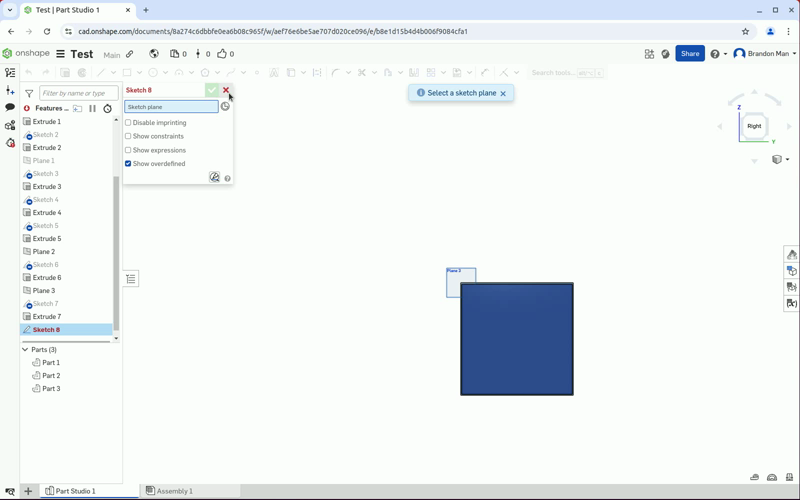
mouse_move(69, 293)
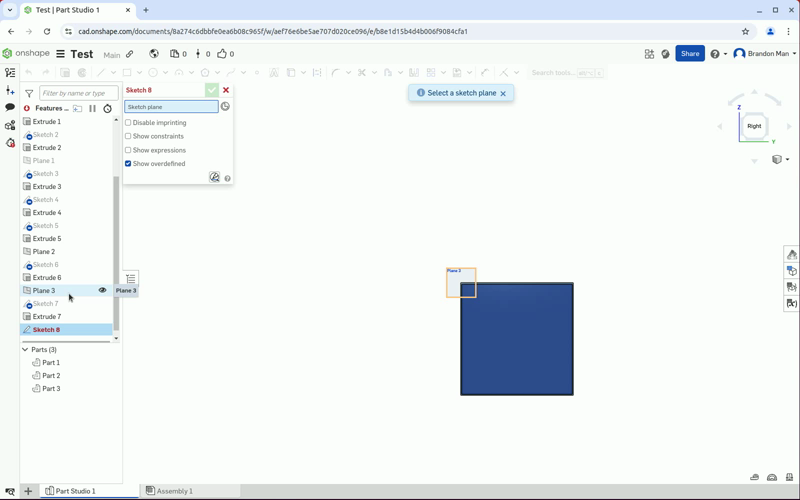
click(69, 293)
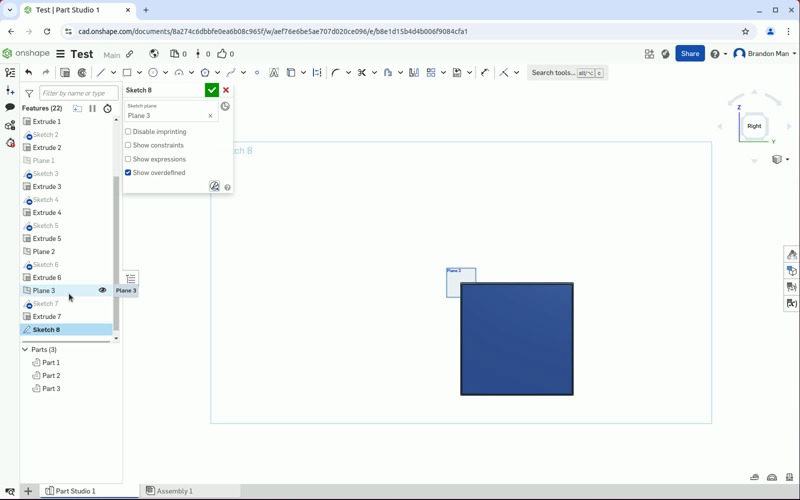
mouse_move(73, 352)
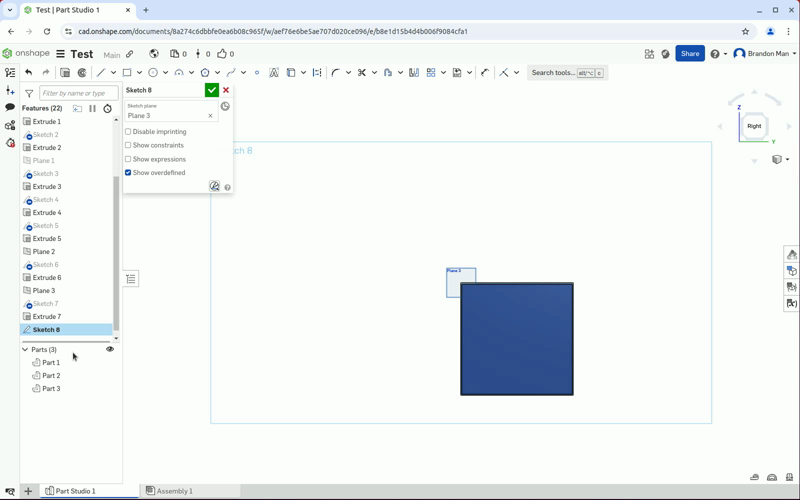
key(y)
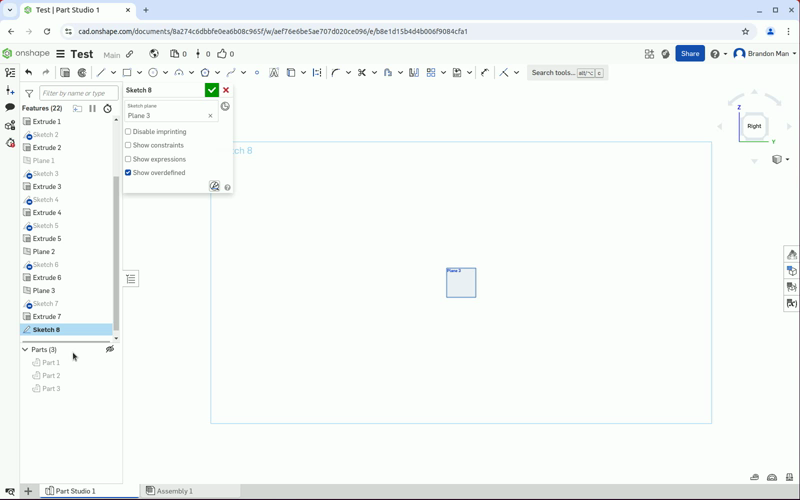
key(c)
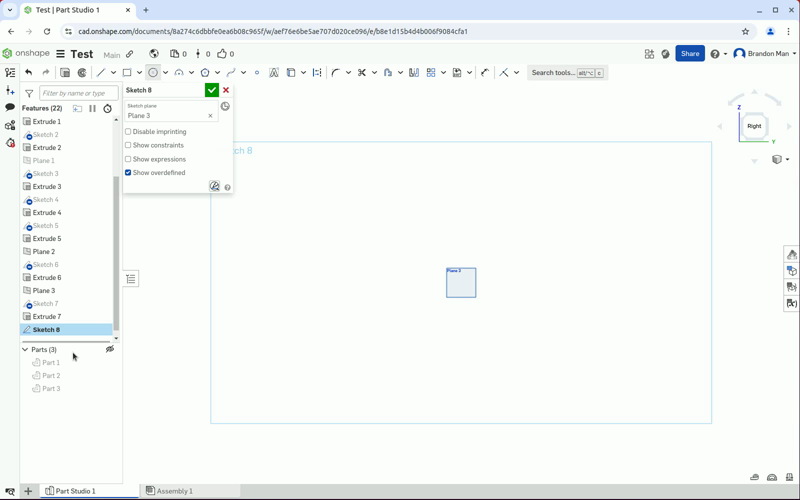
key_down(shift)
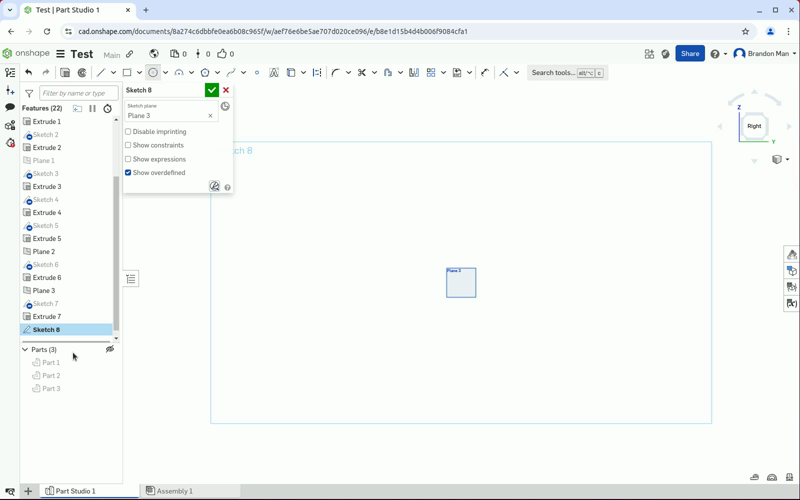
mouse_move(531, 363)
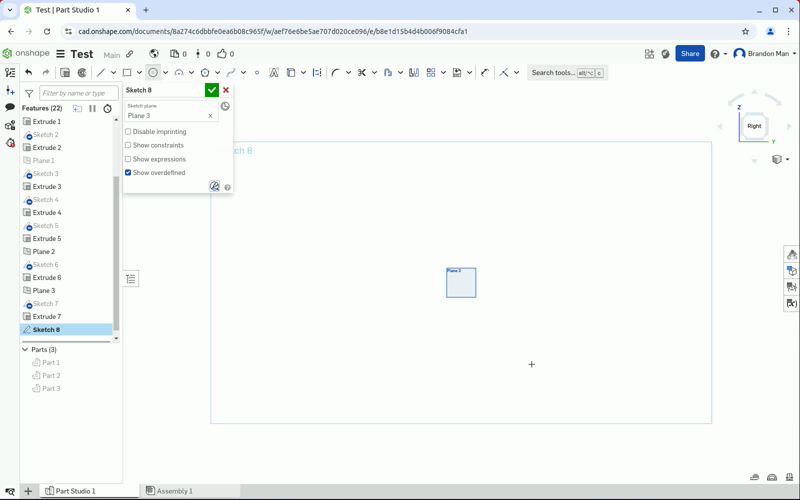
click(531, 363)
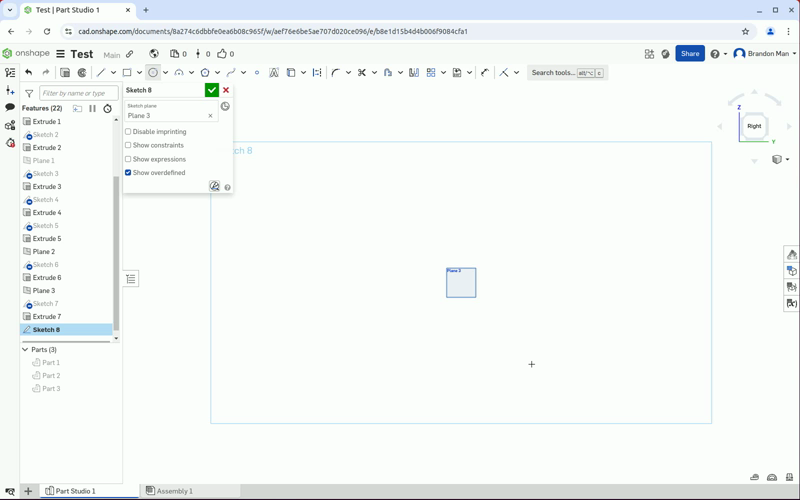
key_up(shift)
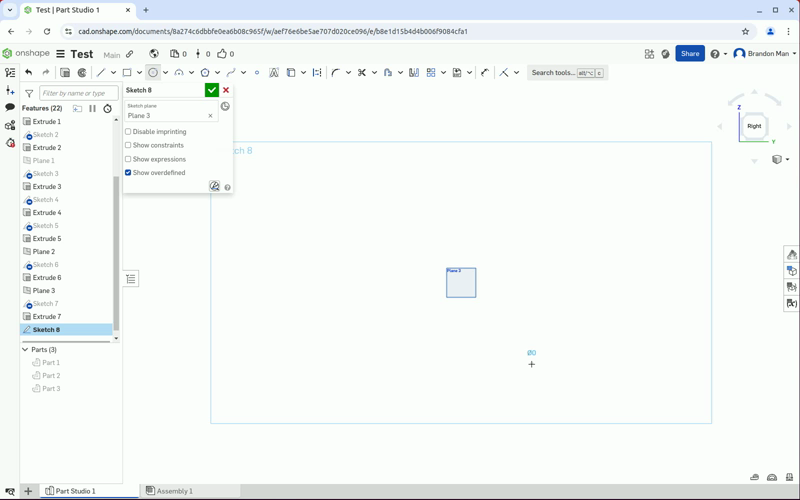
mouse_move(550, 363)
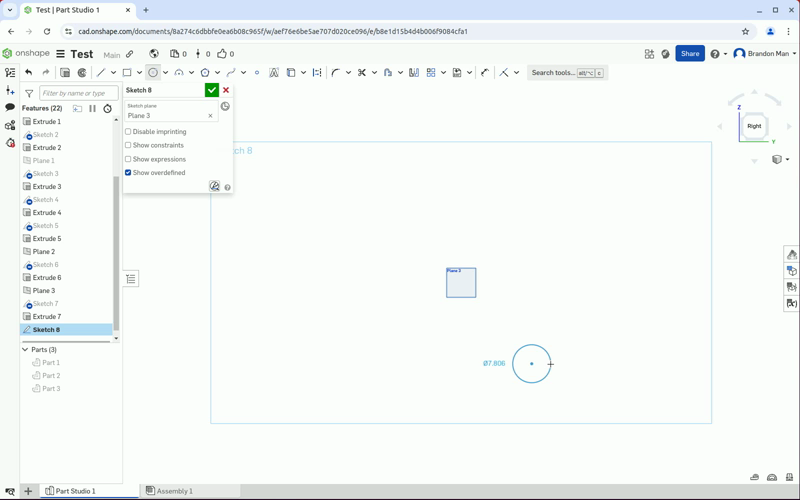
click(550, 363)
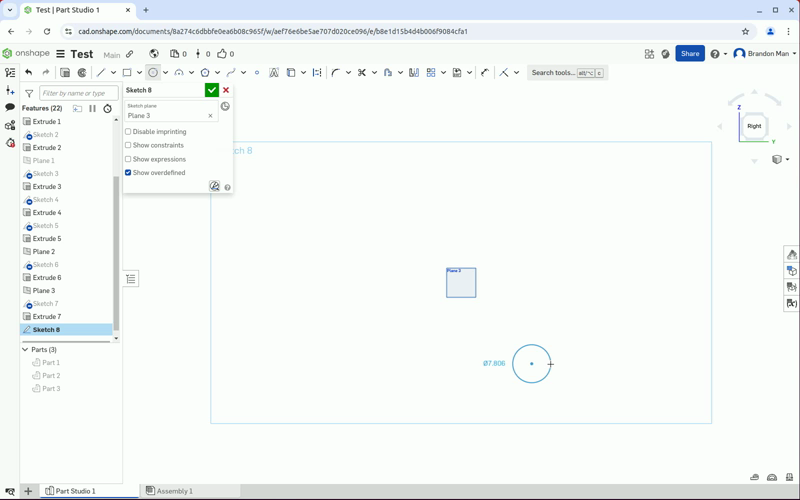
key(esc)
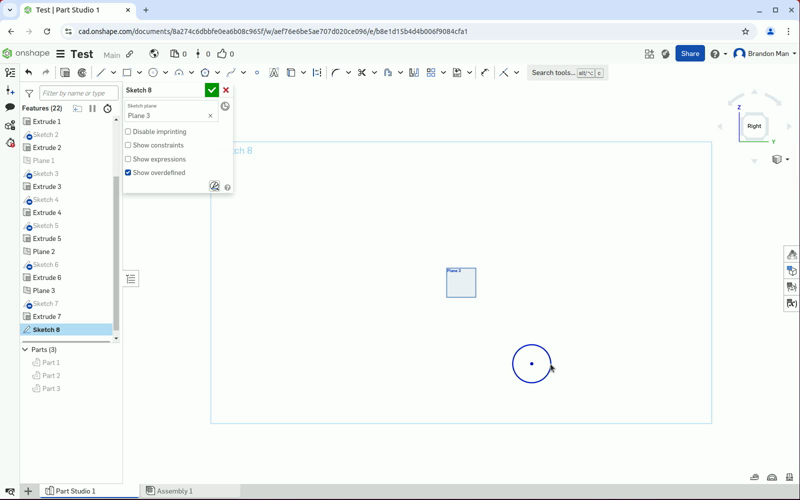
mouse_move(526, 358)
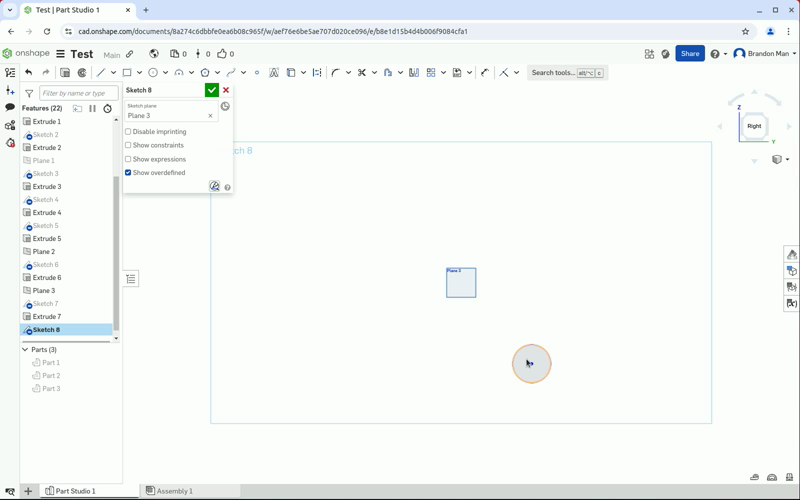
scroll(6)
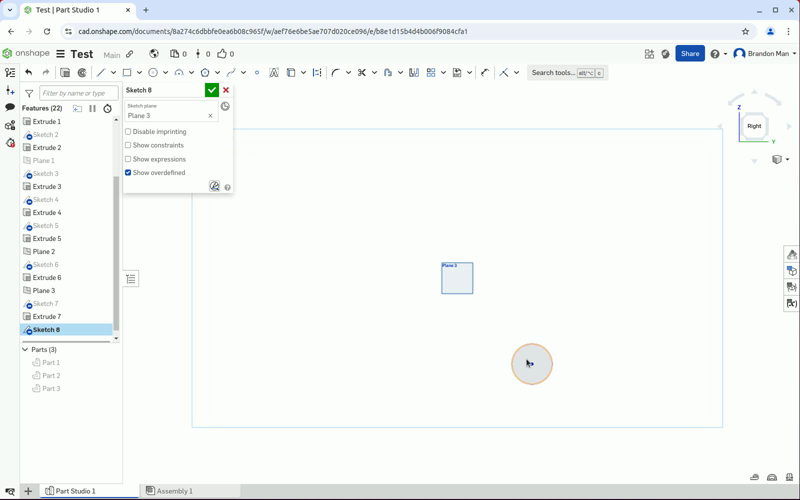
scroll(6)
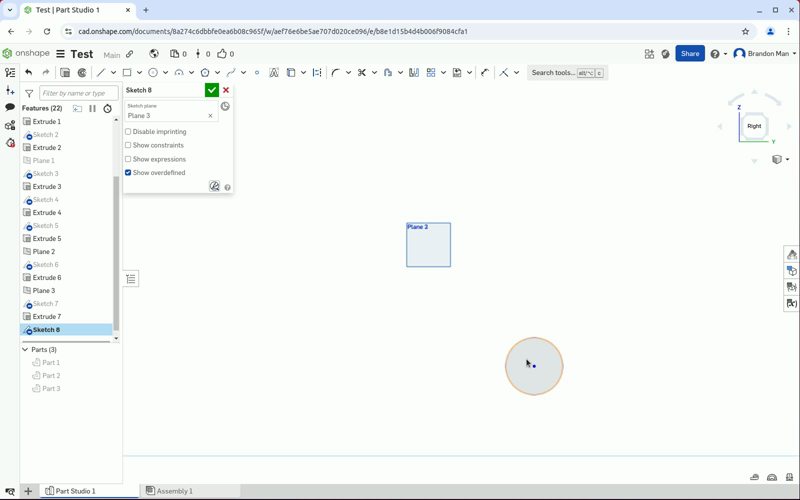
scroll(6)
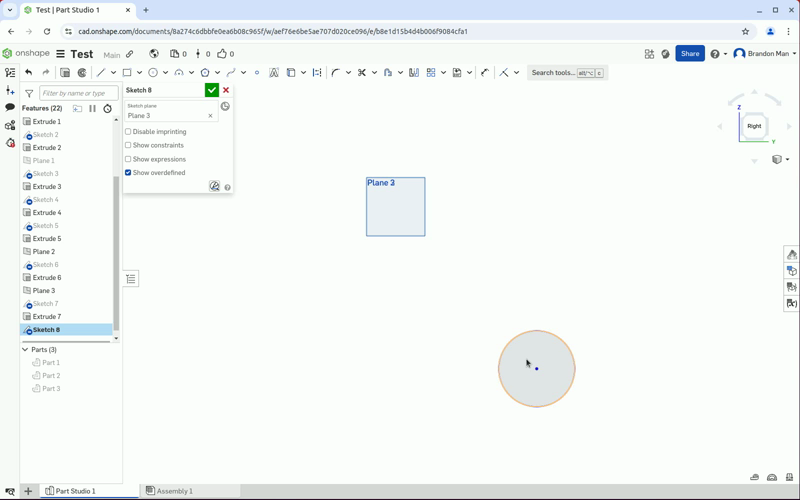
scroll(6)
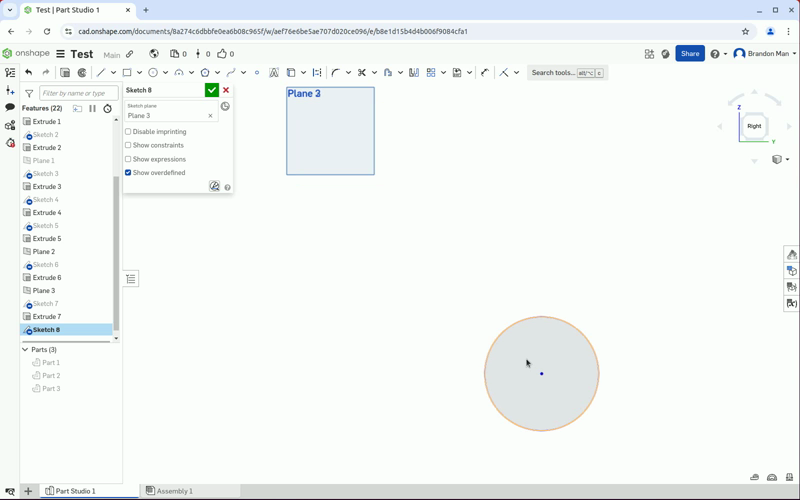
scroll(6)
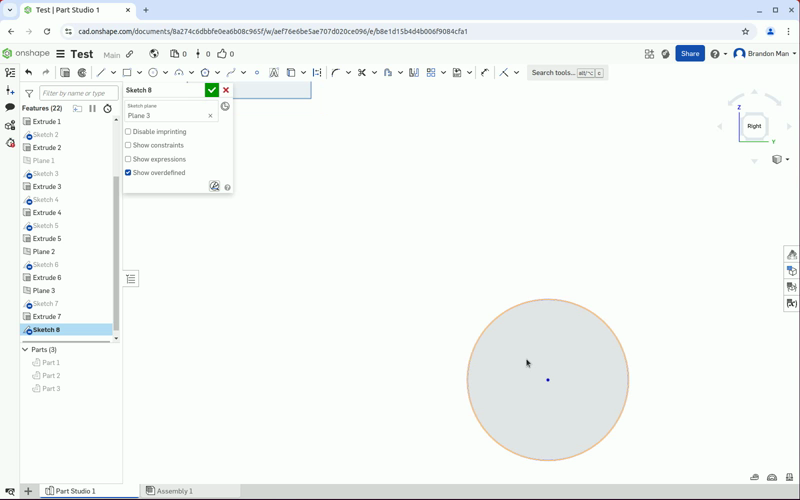
scroll(6)
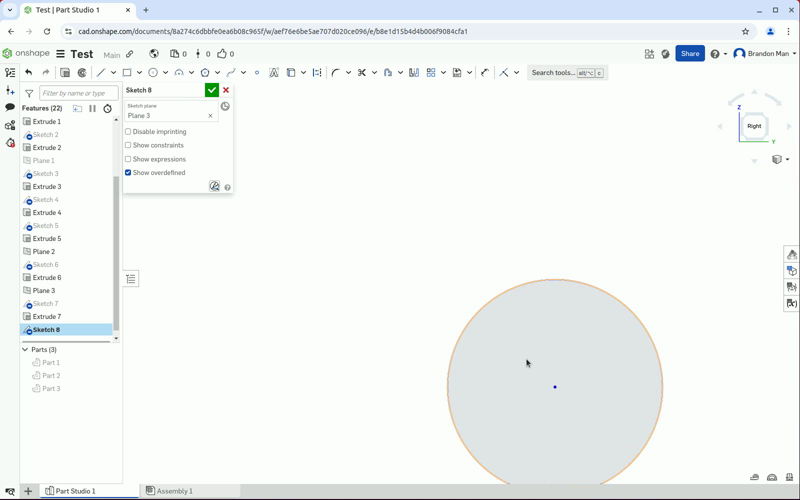
scroll(6)
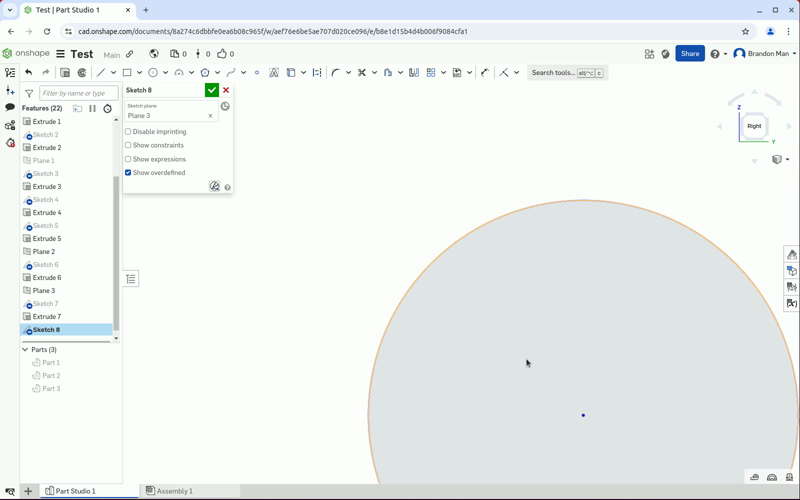
click(526, 358)
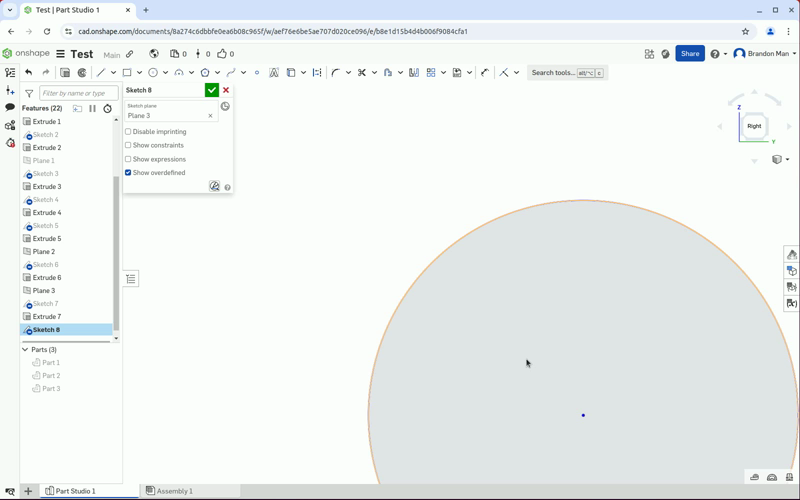
scroll(-6)
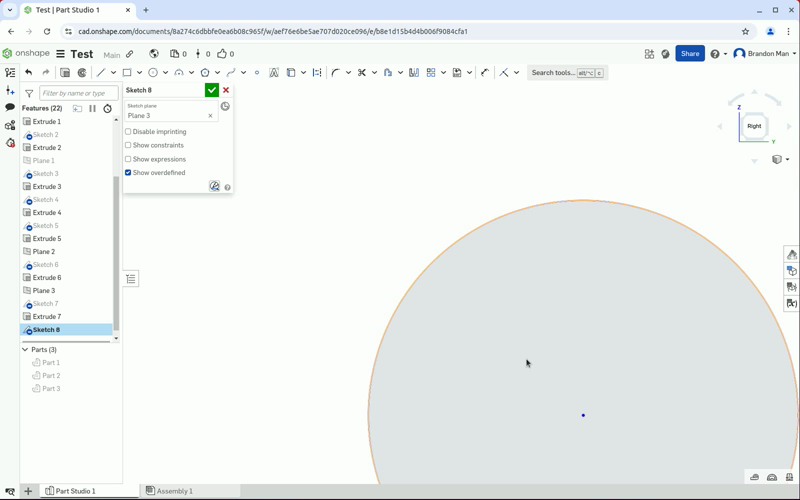
scroll(-6)
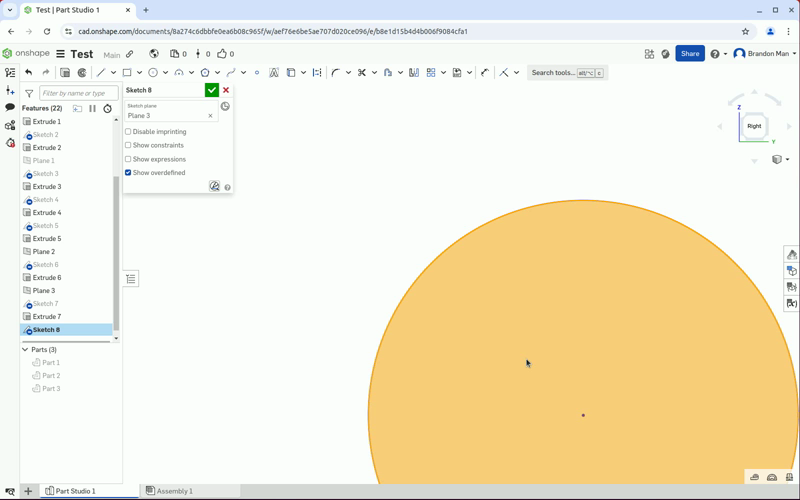
scroll(-6)
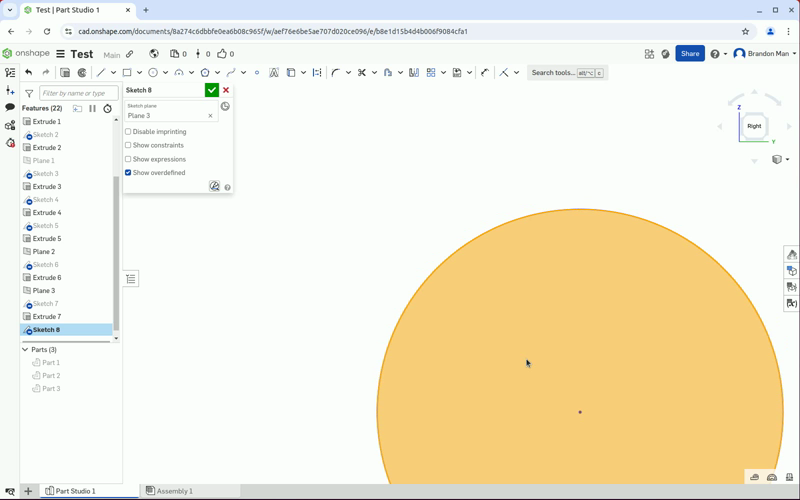
scroll(-6)
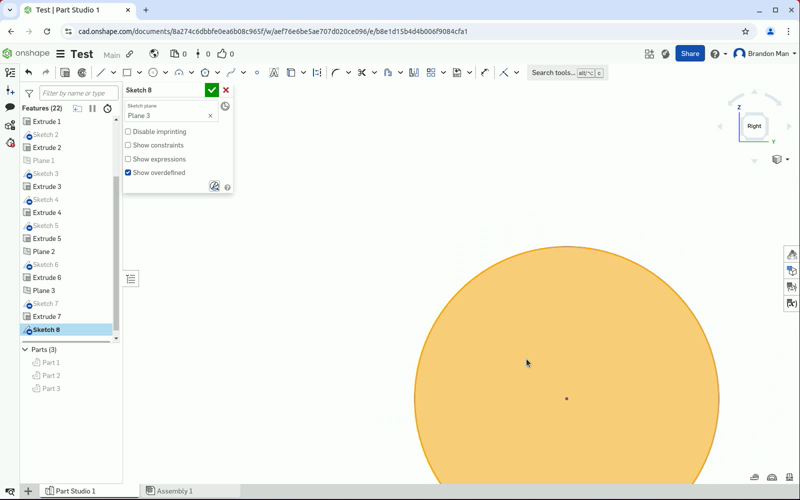
scroll(-6)
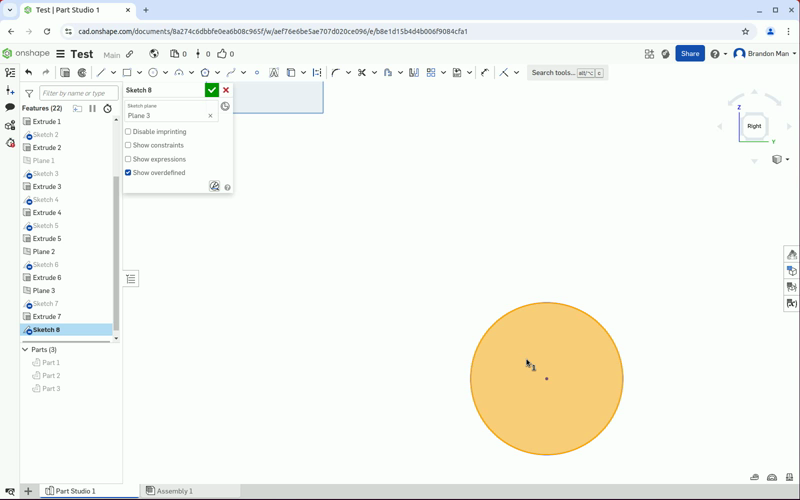
scroll(-6)
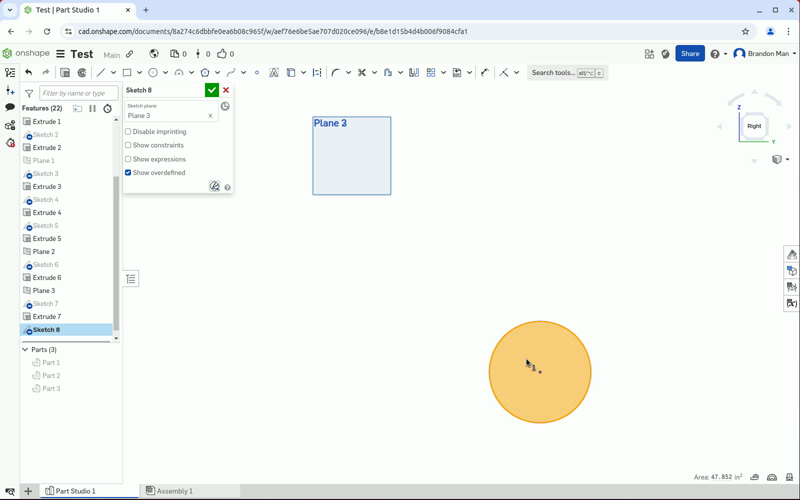
scroll(-6)
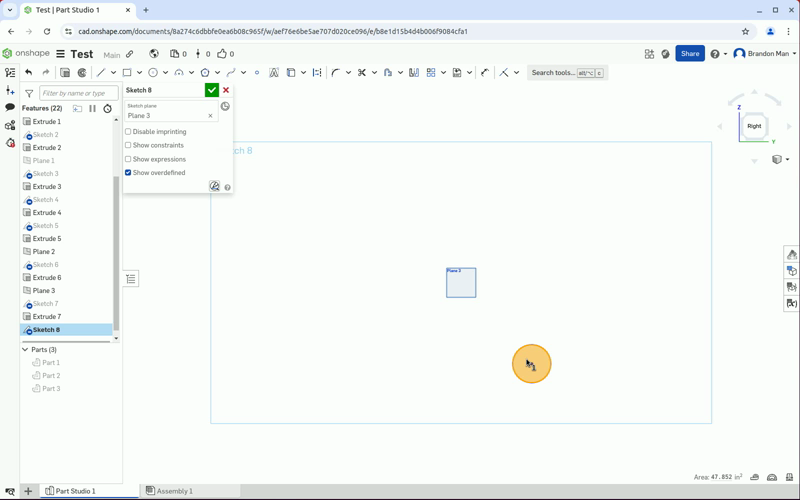
mouse_move(73, 352)
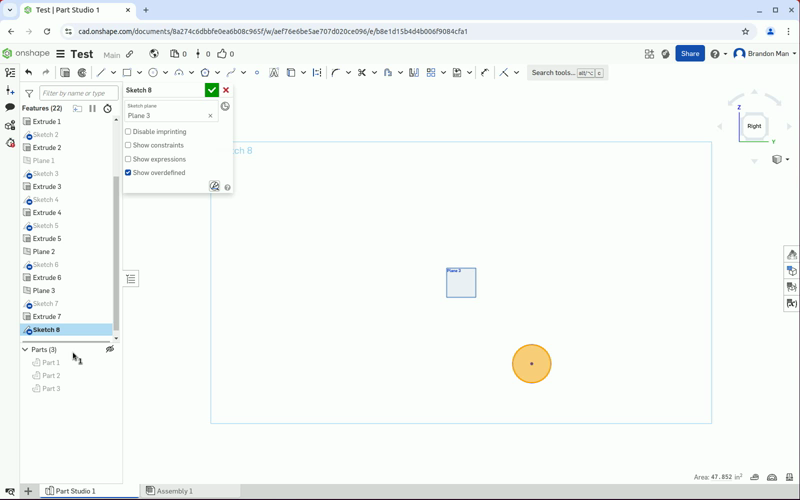
key(shift+y)
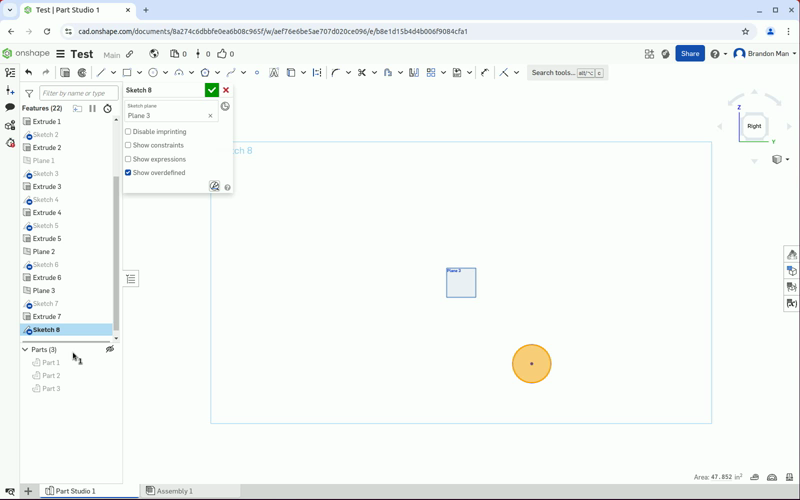
key(shift+e)
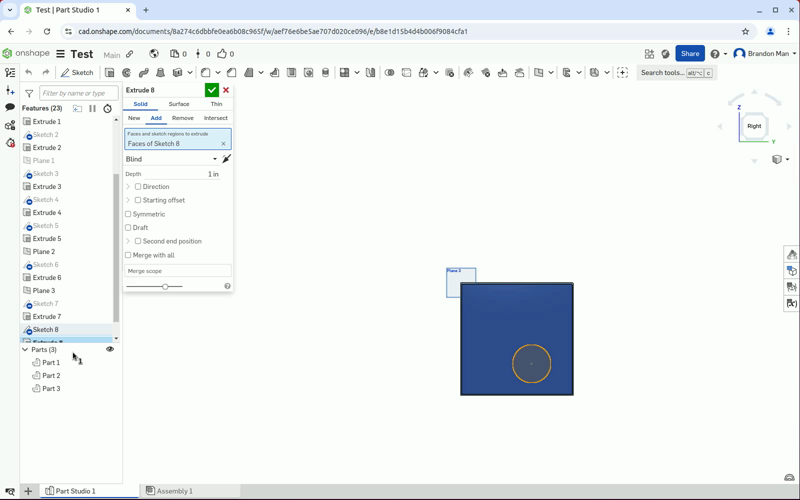
mouse_move(143, 106)
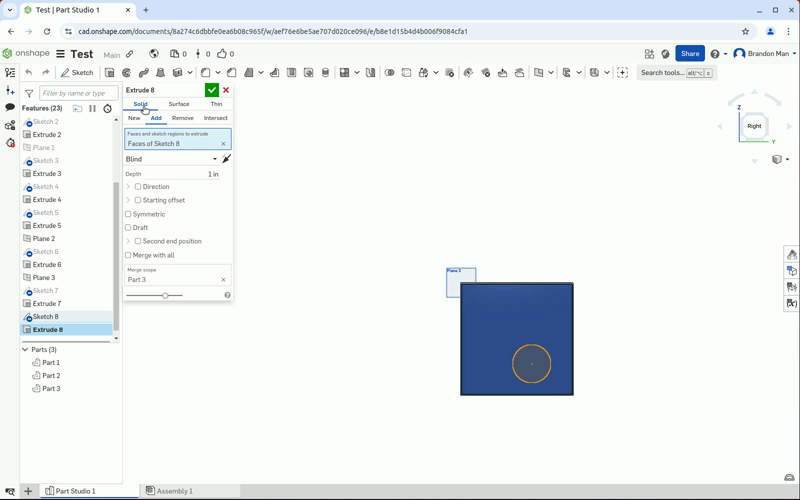
click(143, 106)
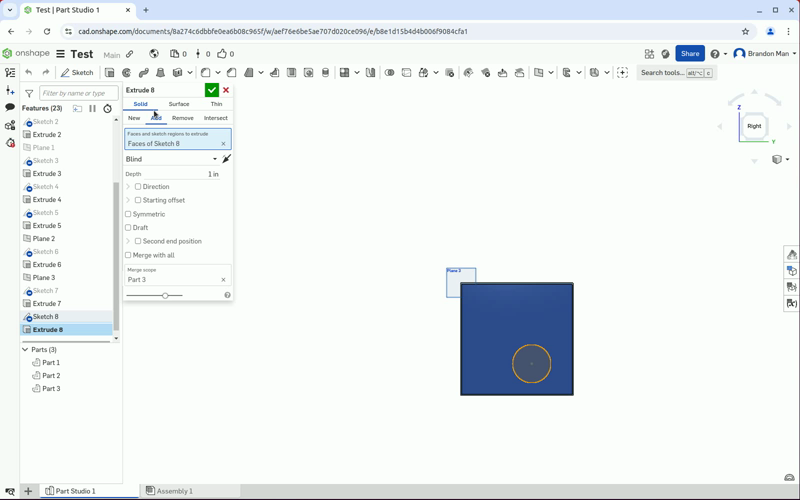
mouse_move(186, 120)
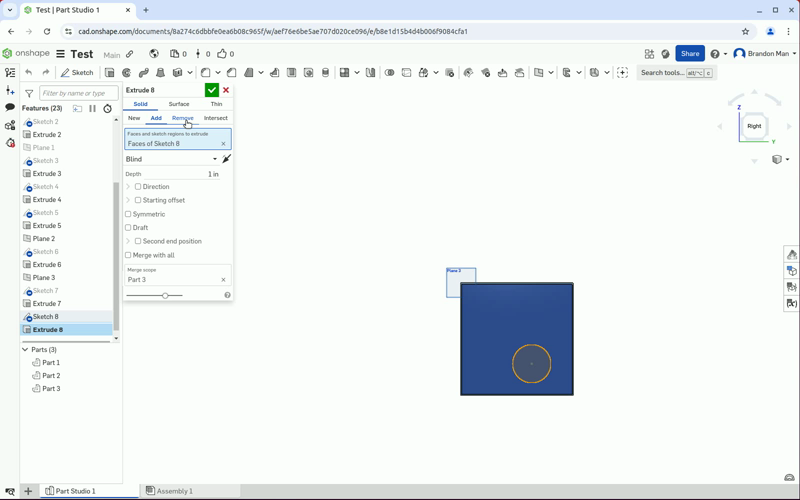
click(186, 120)
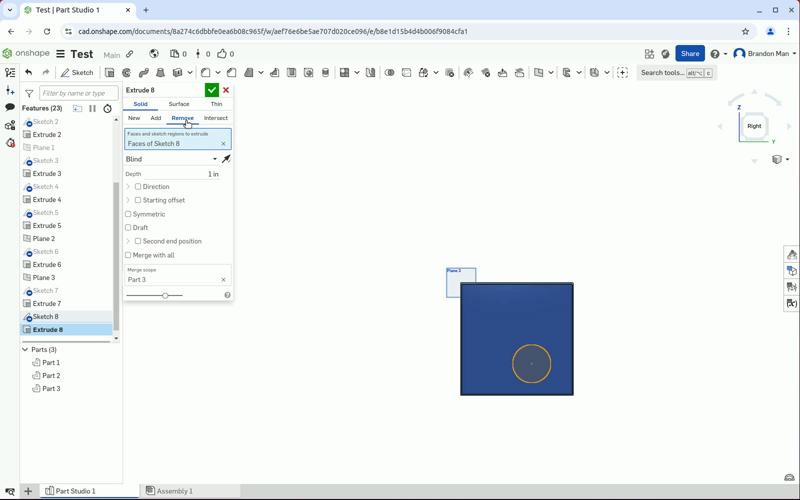
key(tab, 4)
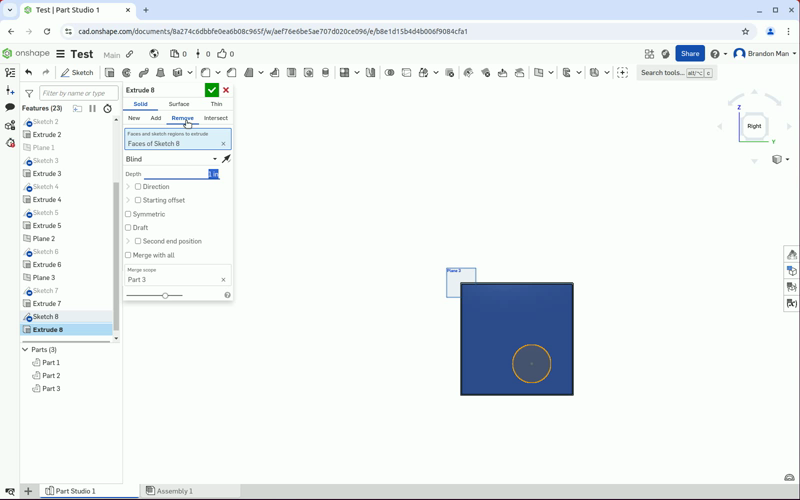
text(0.963)
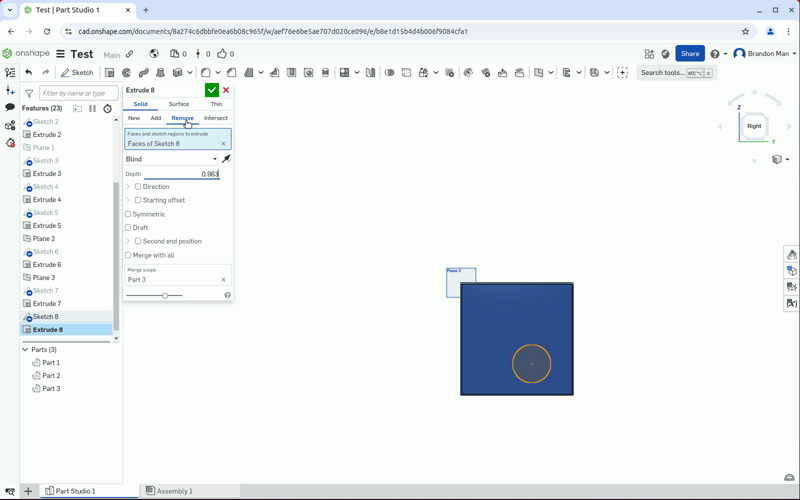
key(tab, 6)
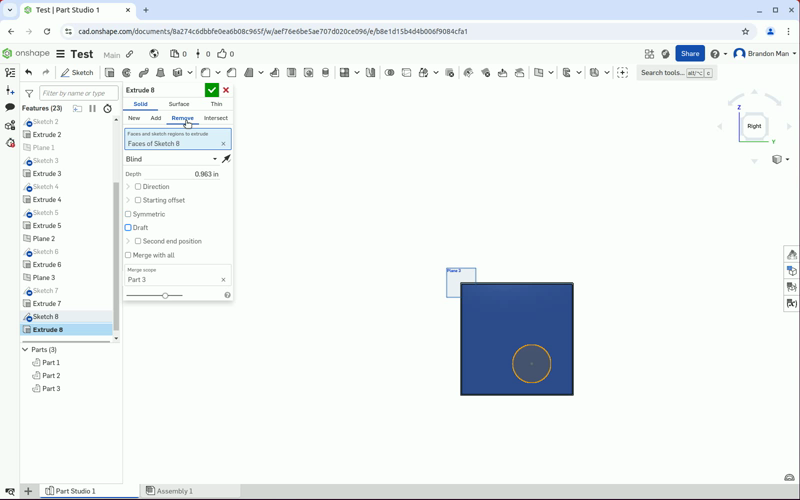
key(space)
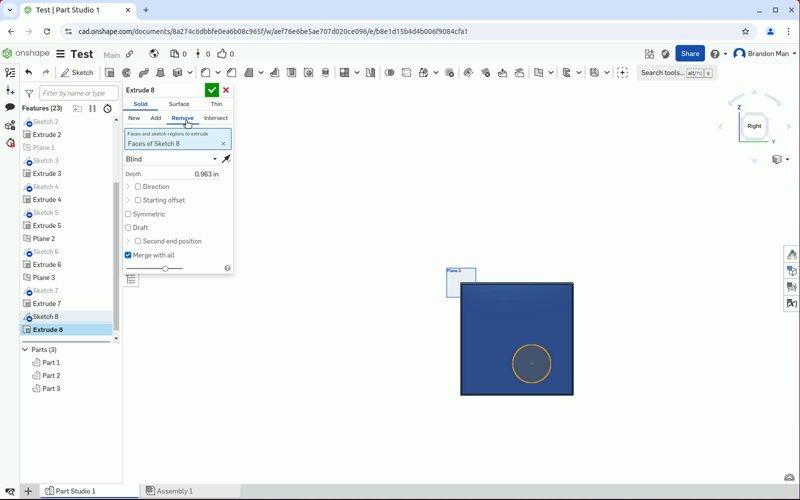
key(enter)
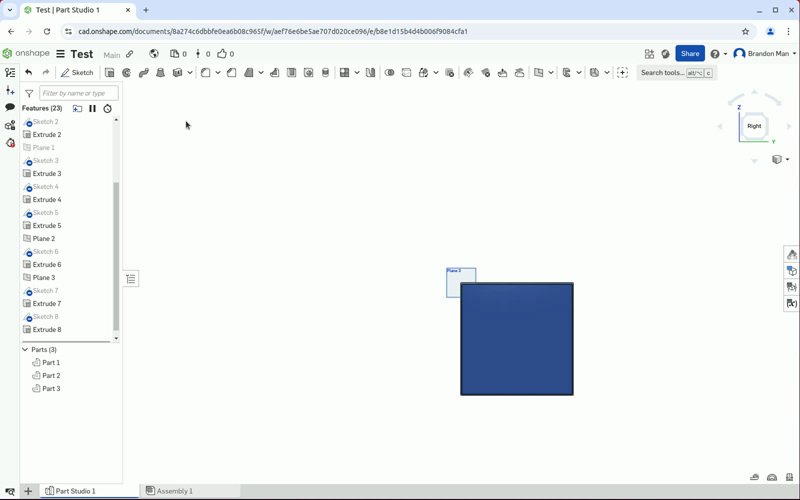
key(shift+h)
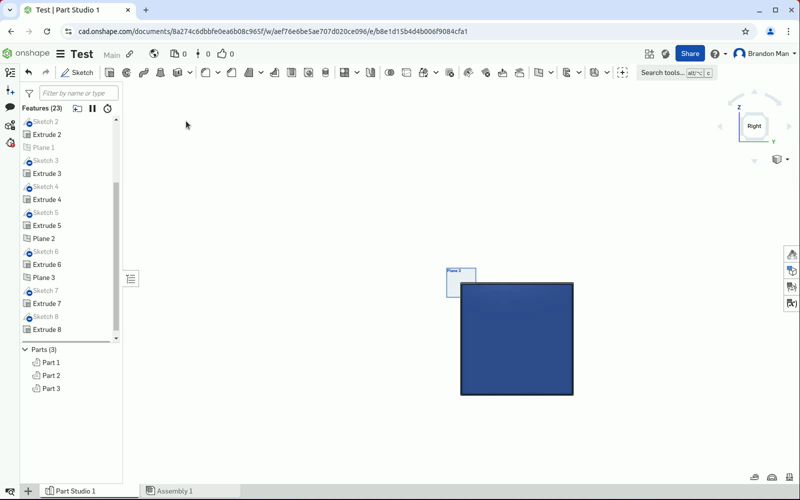
key(shift+h)
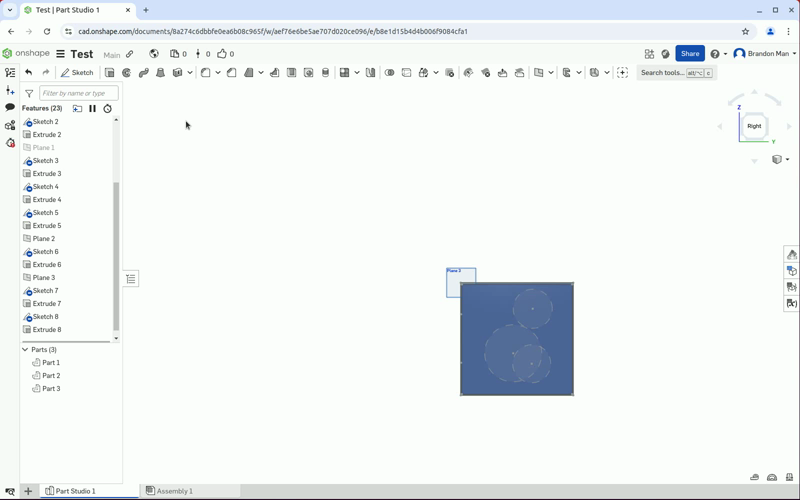
key(shift+7)
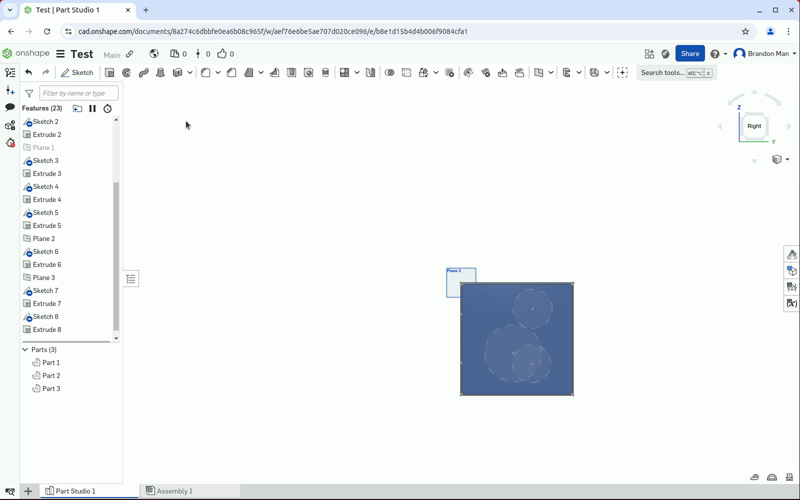
key(right, 2)
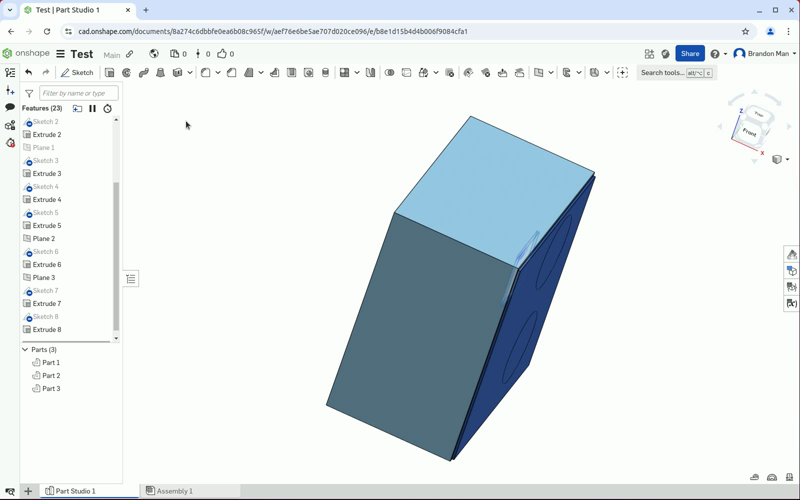
key(down, 2)
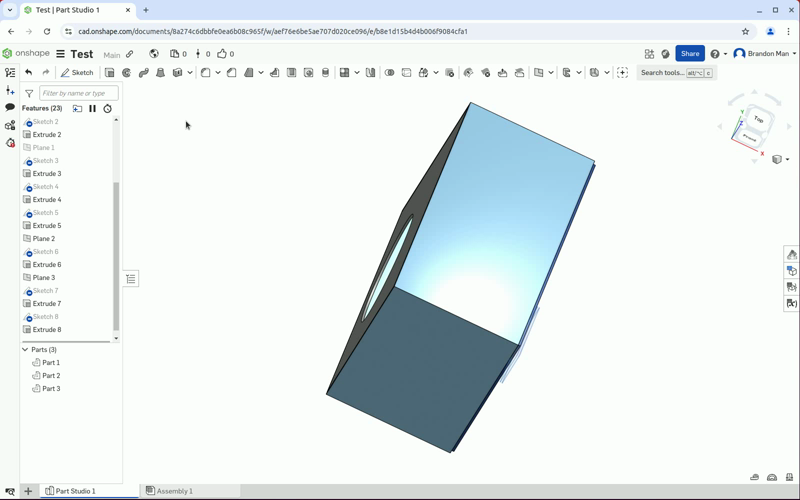
key(up, 2)
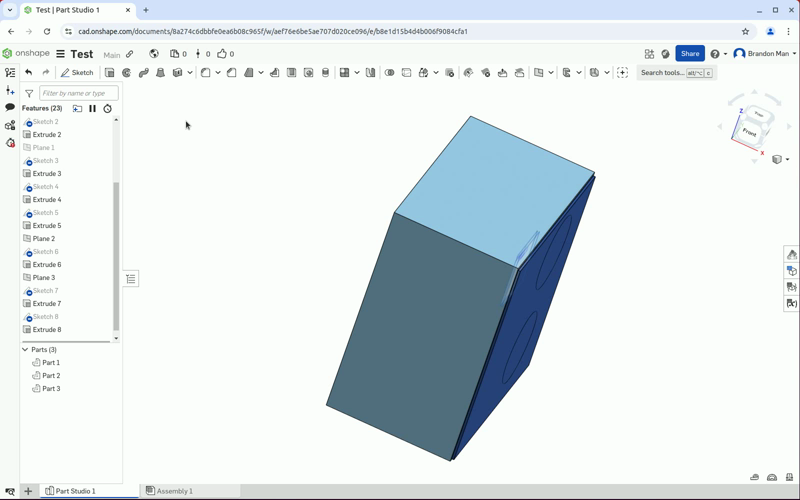
key(left, 2)
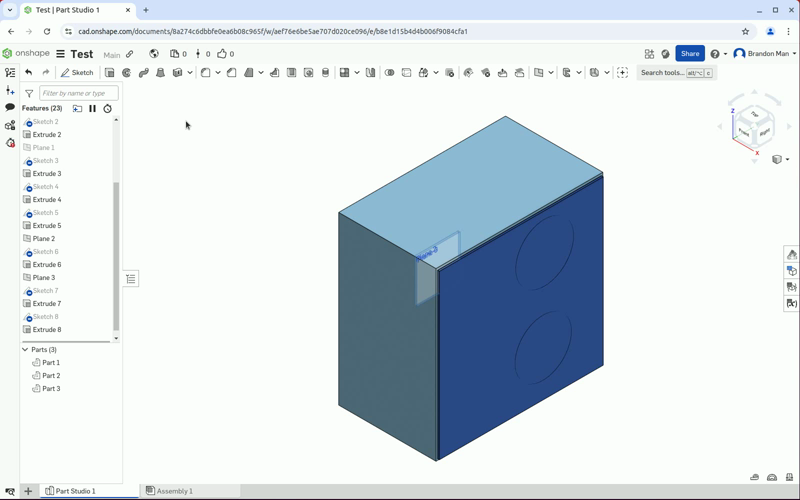
mouse_move(69, 98)
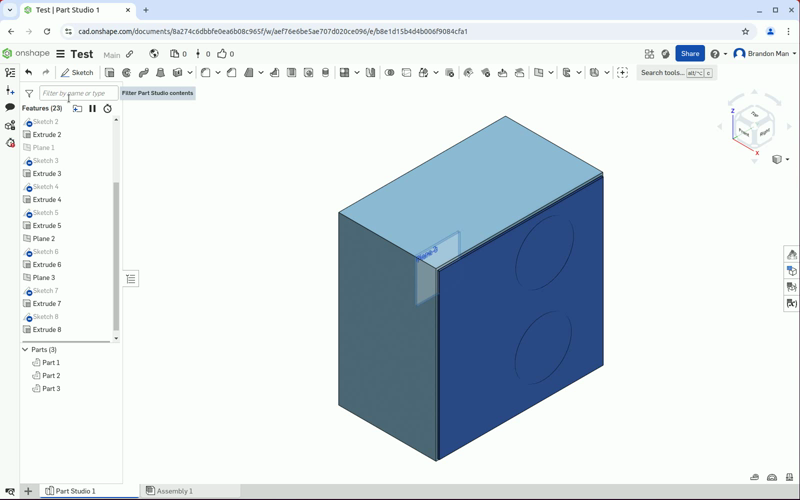
click(69, 98)